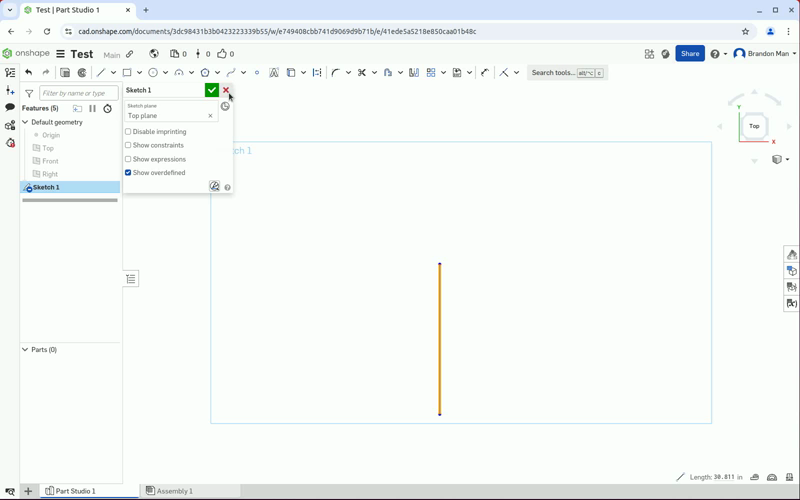
key(shift+h)
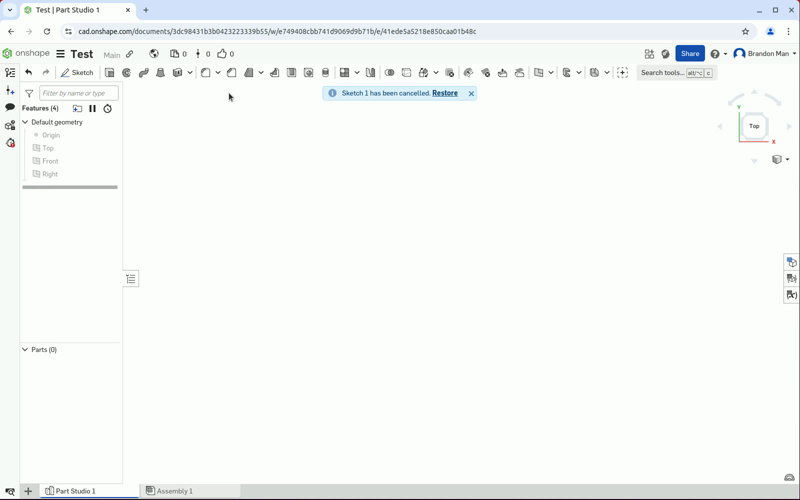
mouse_move(73, 352)
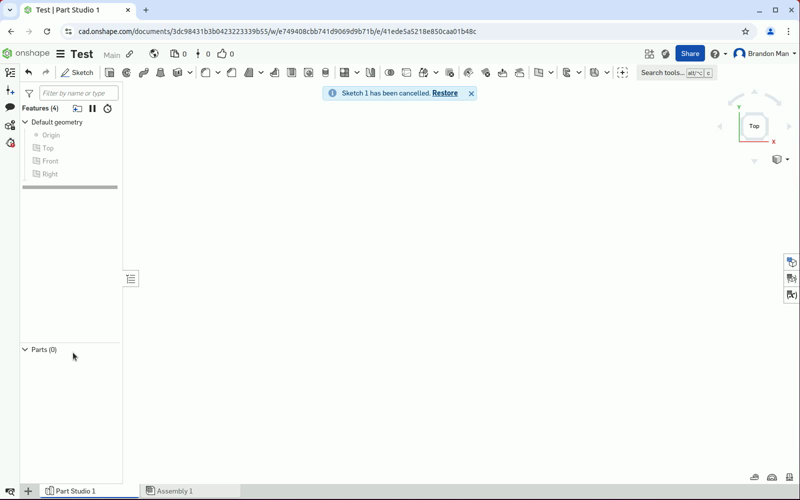
key(y)
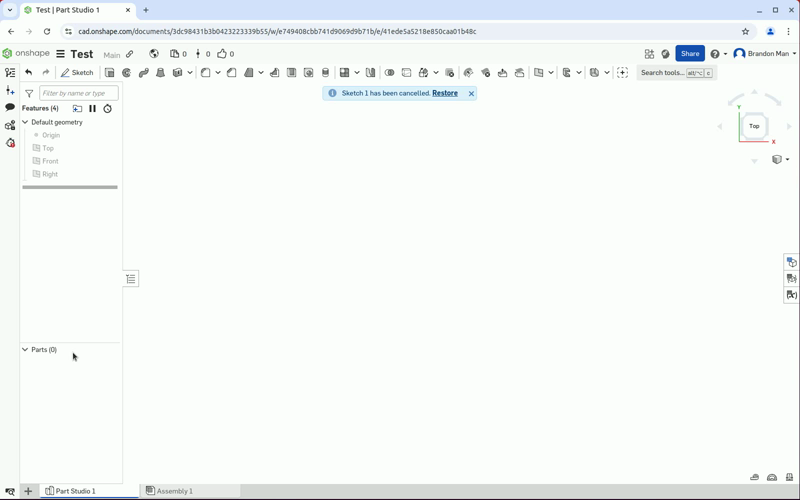
key(shift+p)
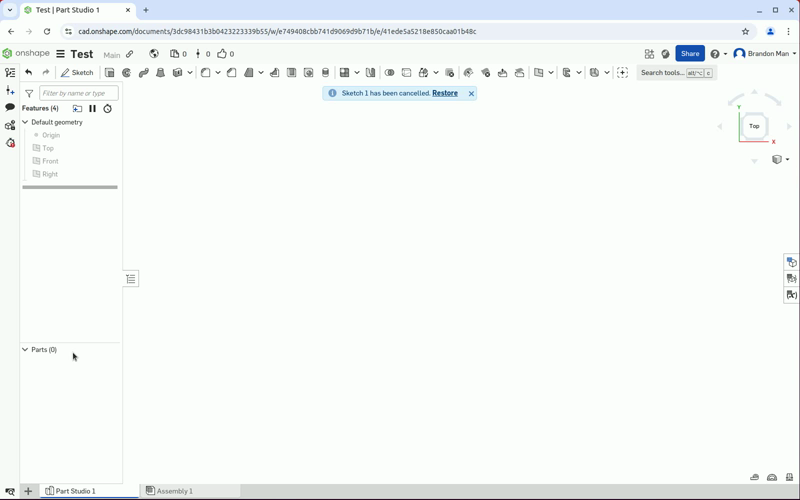
key(space)
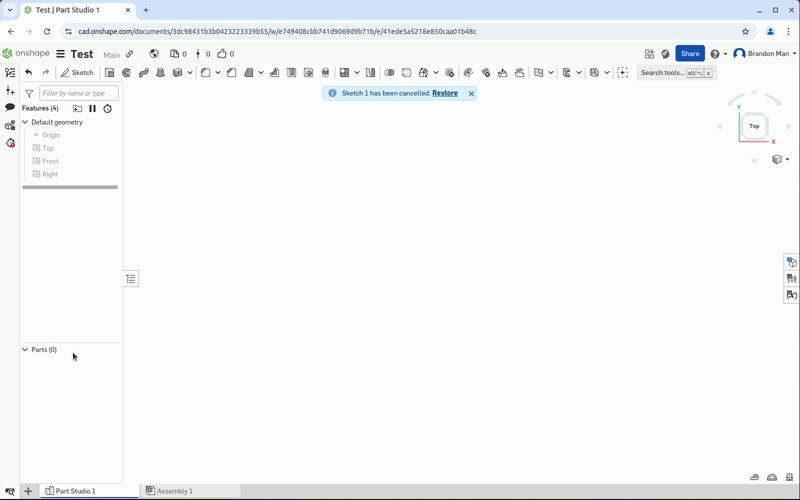
key_down(shift)
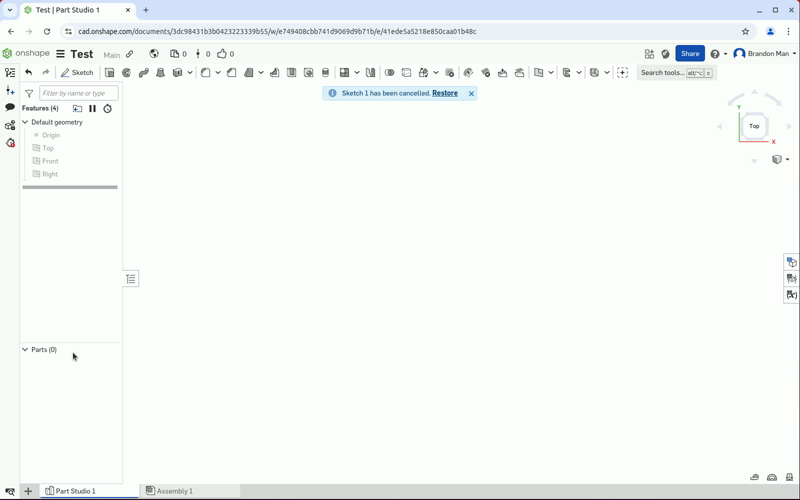
key(up)
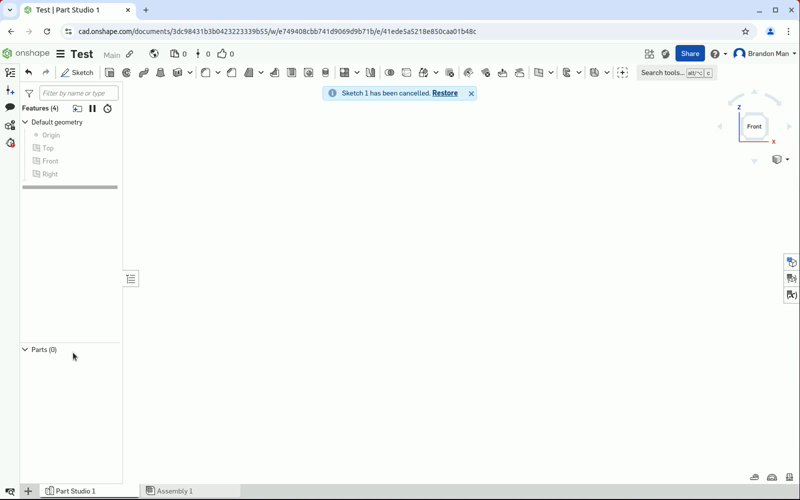
key_up(shift)
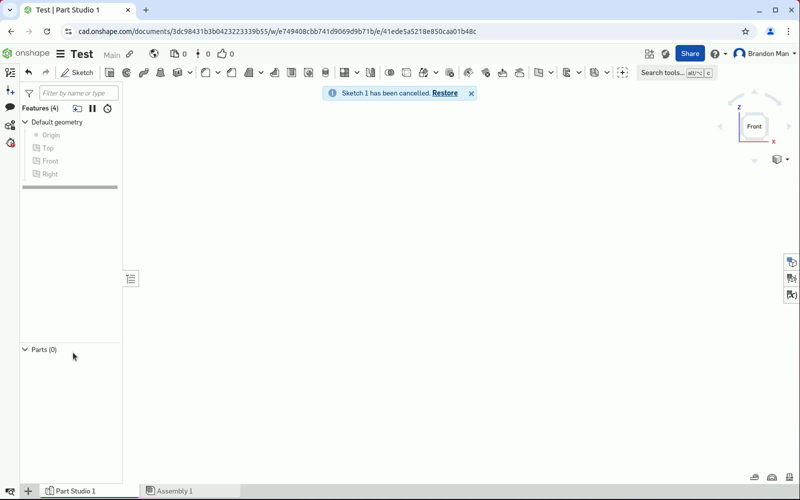
key(space)
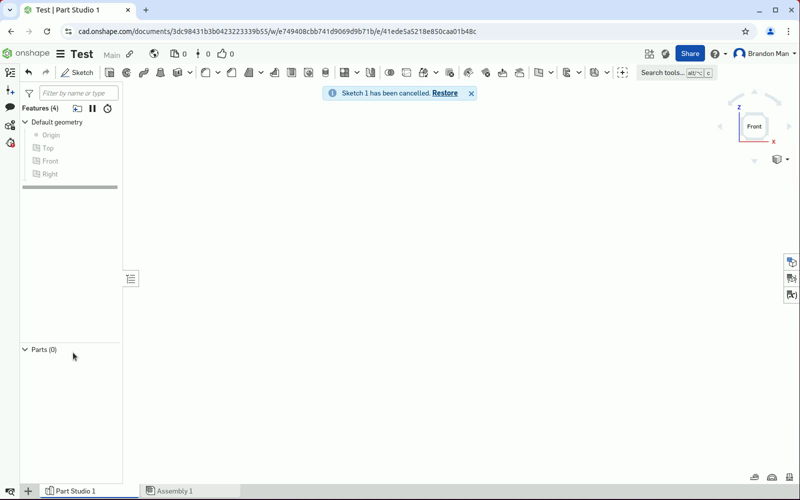
key_down(shift)
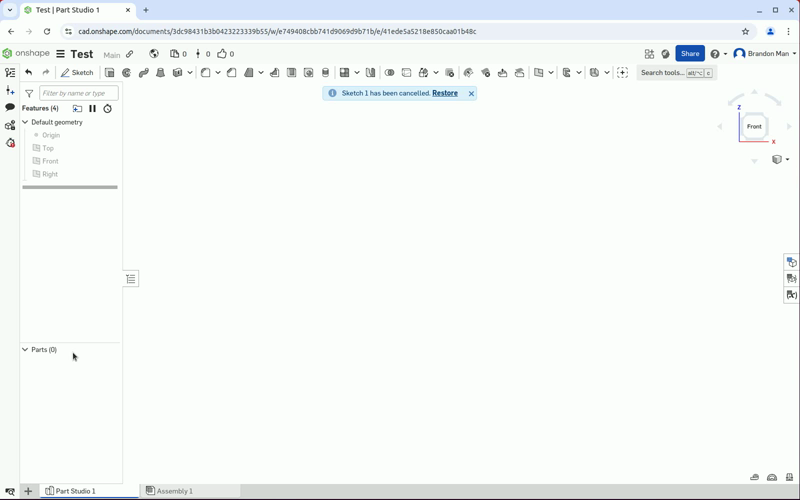
key(left)
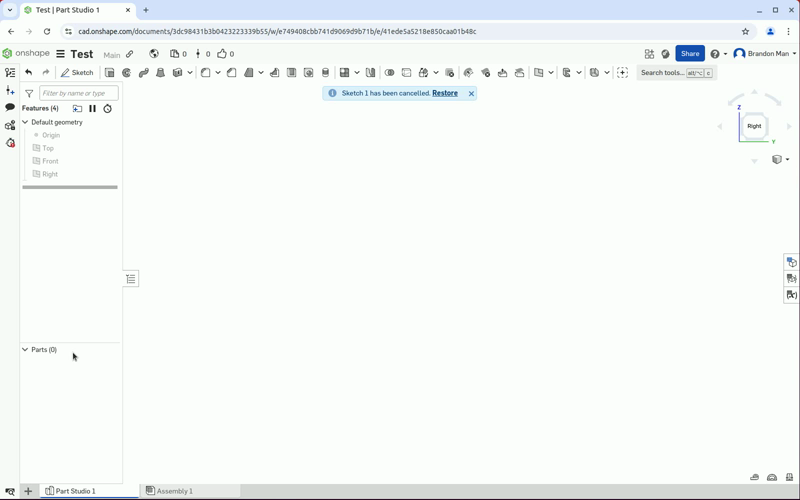
key_up(shift)
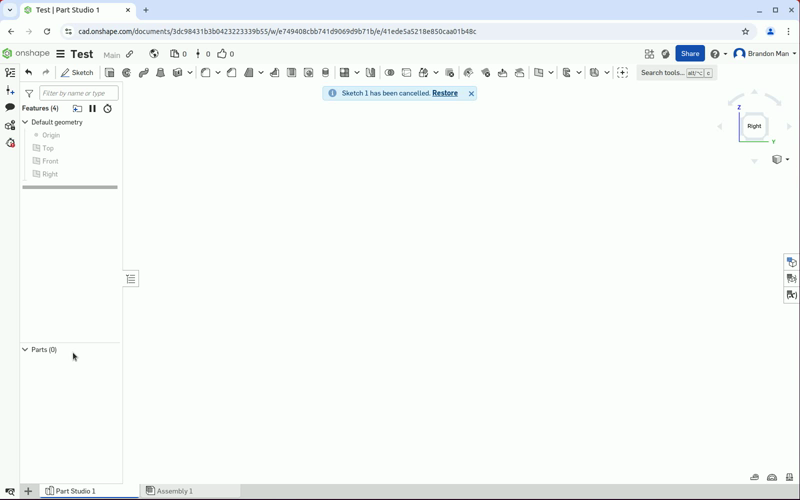
mouse_move(73, 352)
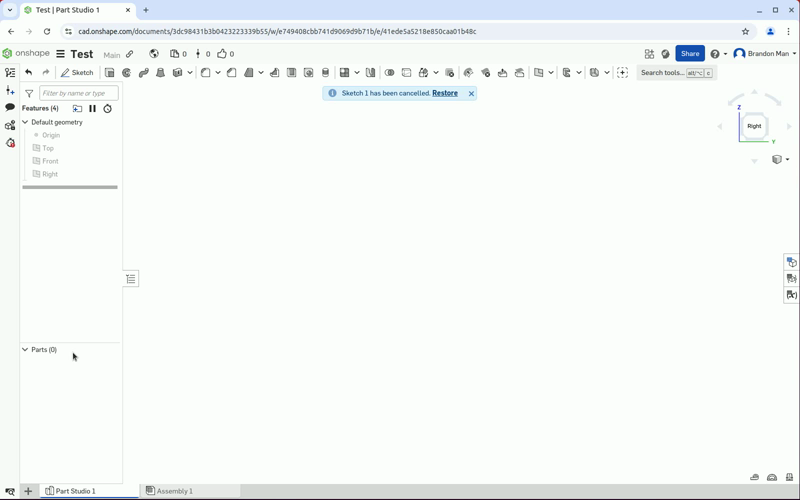
key(shift+y)
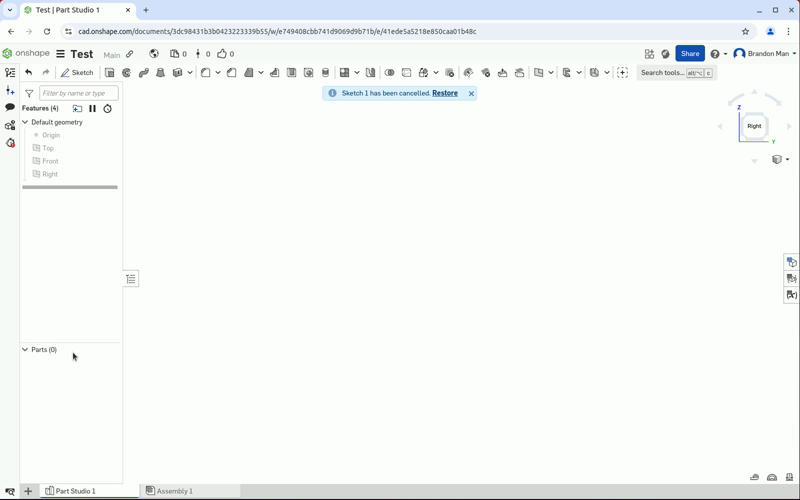
key(shift+s)
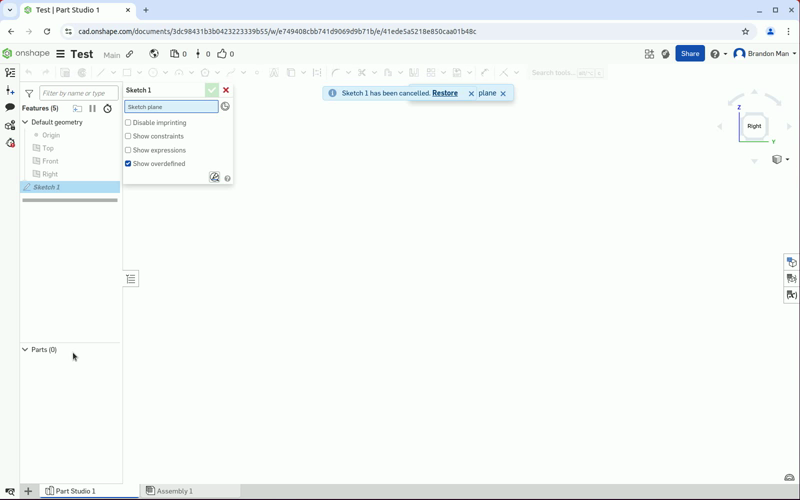
mouse_move(73, 176)
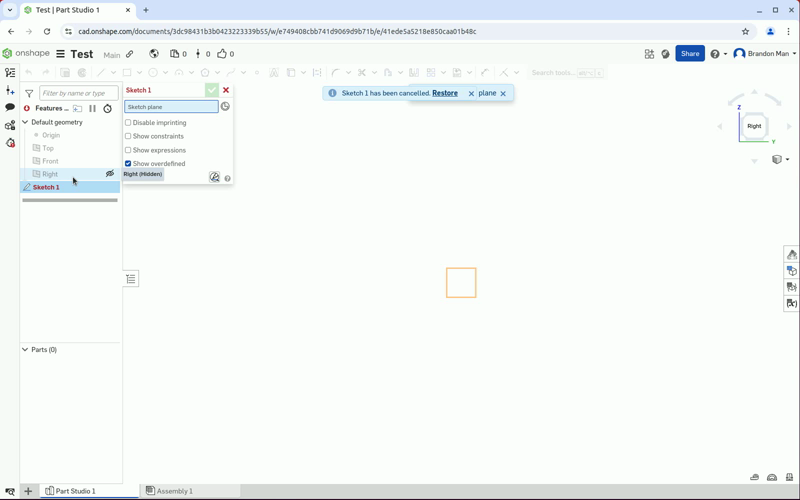
click(73, 176)
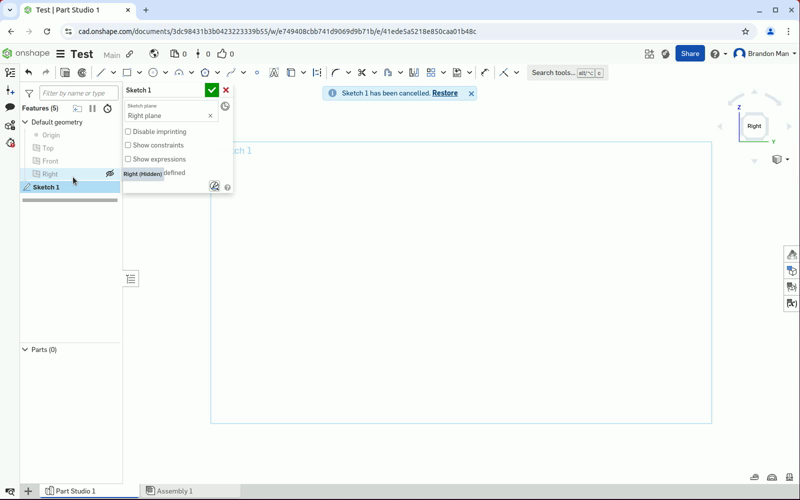
mouse_move(73, 352)
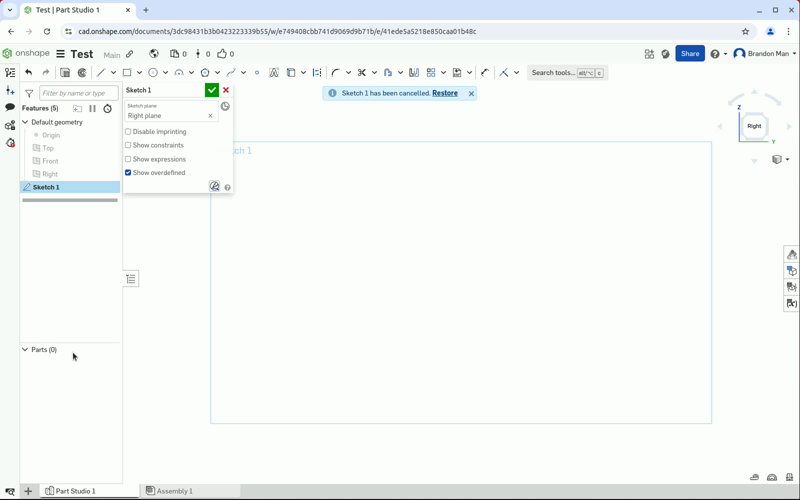
key(y)
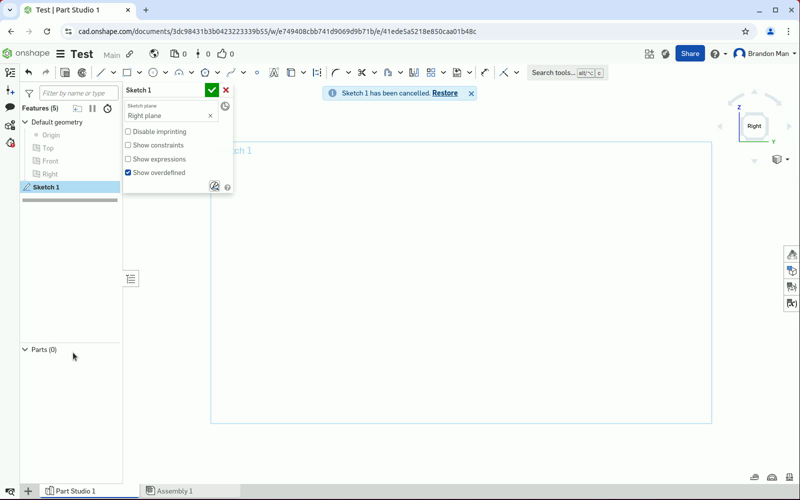
key(c)
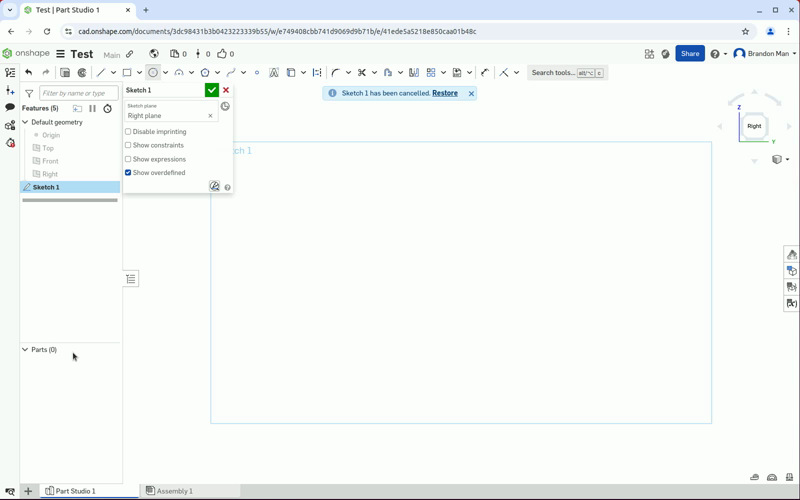
key_down(shift)
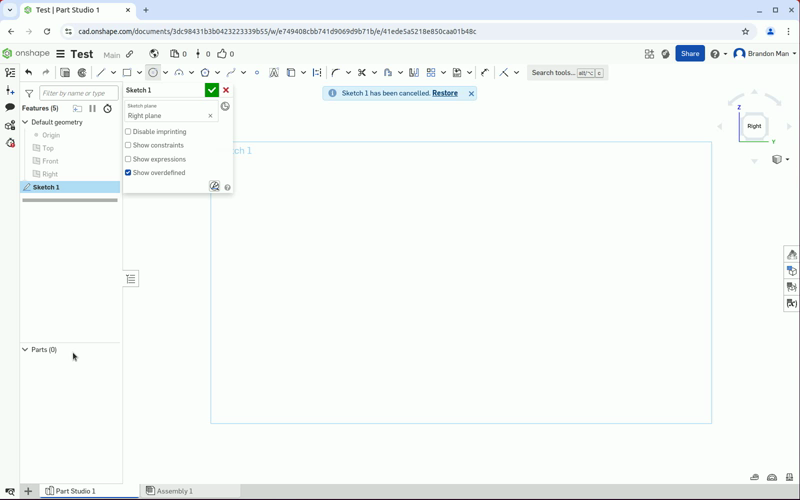
mouse_move(460, 282)
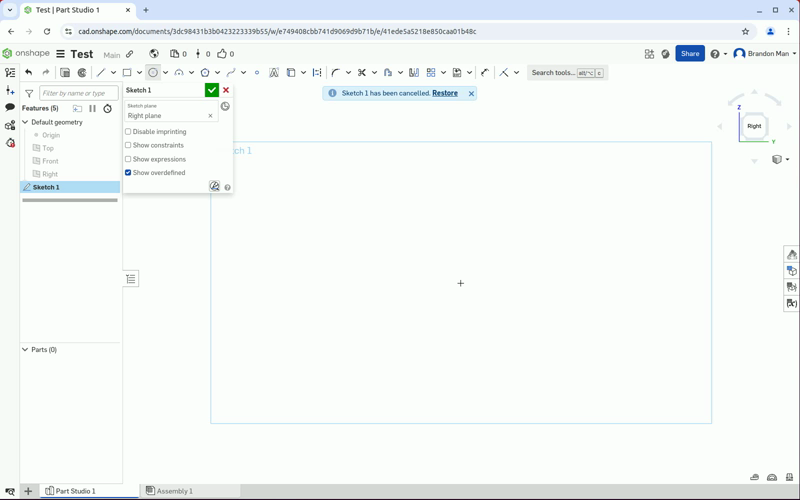
click(460, 282)
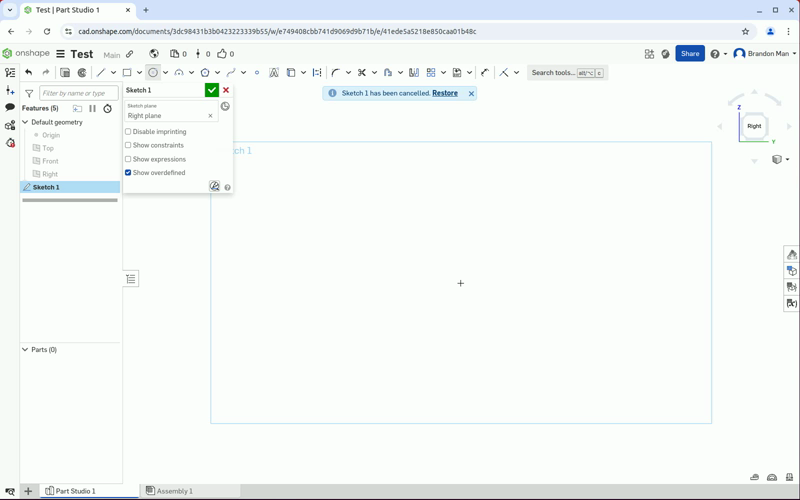
key_up(shift)
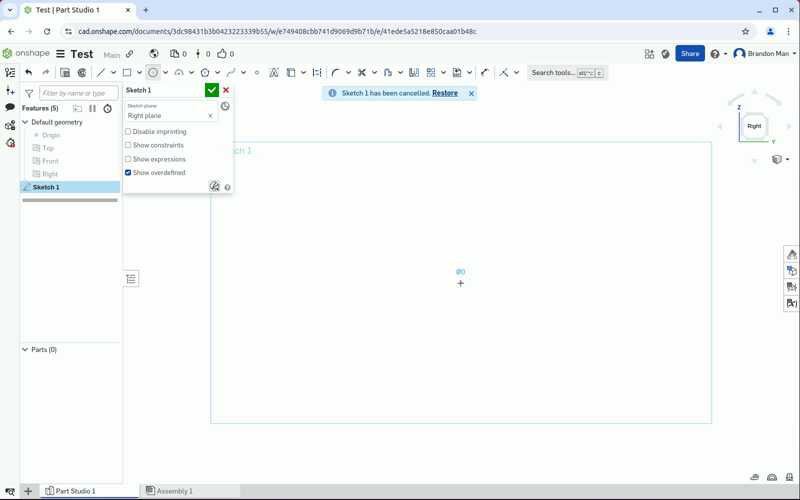
mouse_move(461, 282)
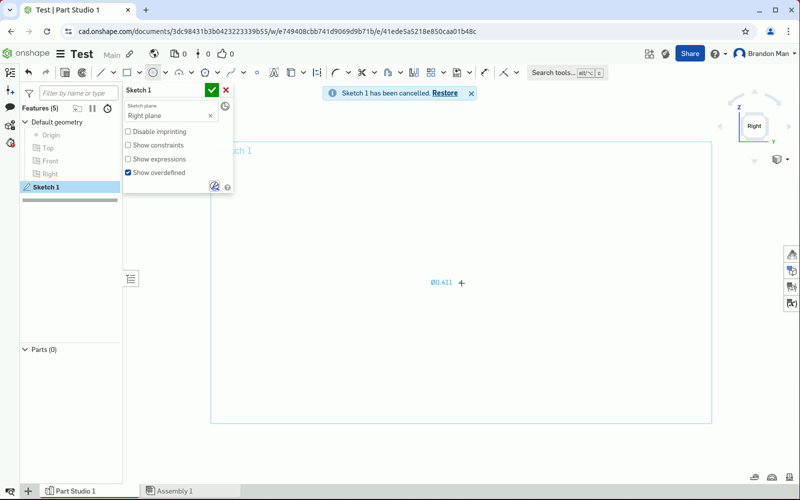
scroll(6)
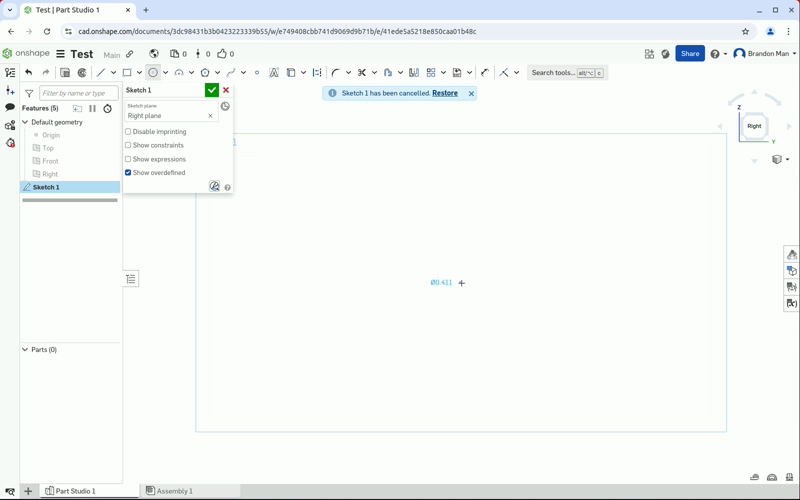
scroll(6)
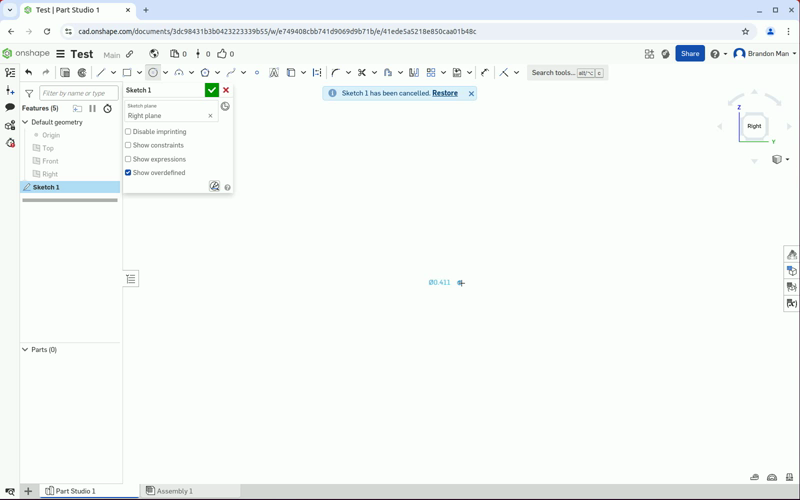
scroll(6)
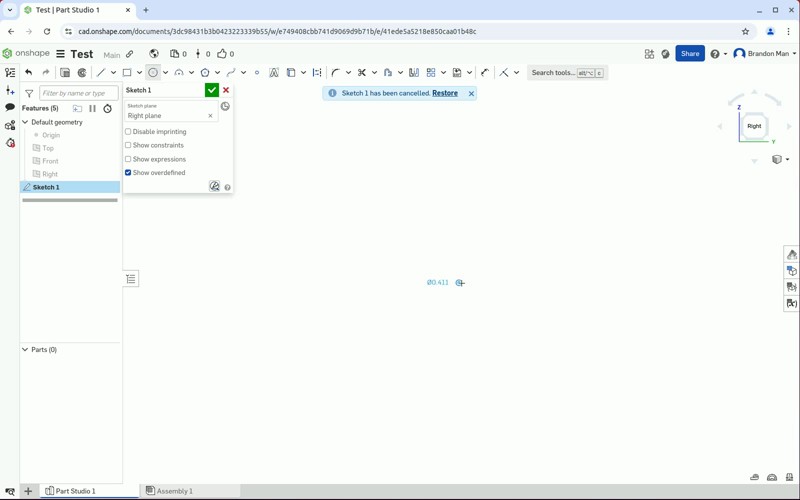
scroll(6)
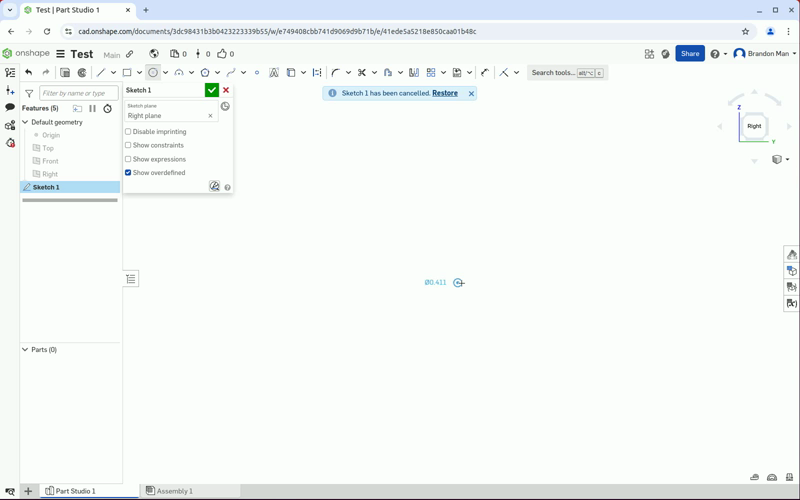
scroll(6)
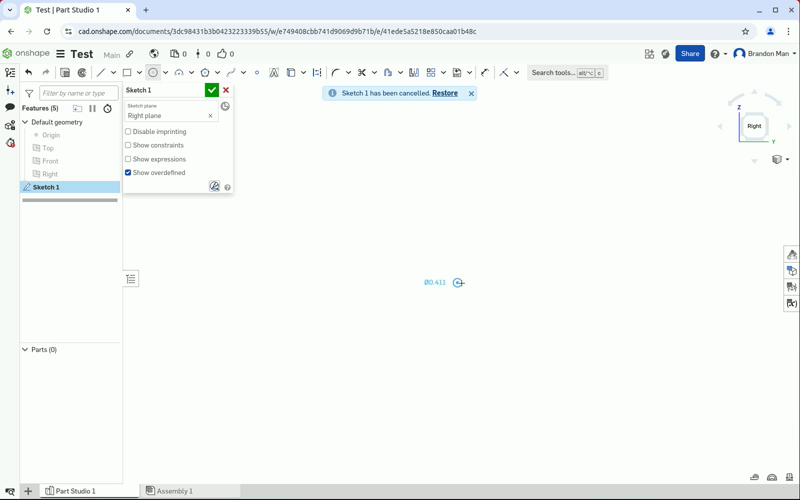
scroll(6)
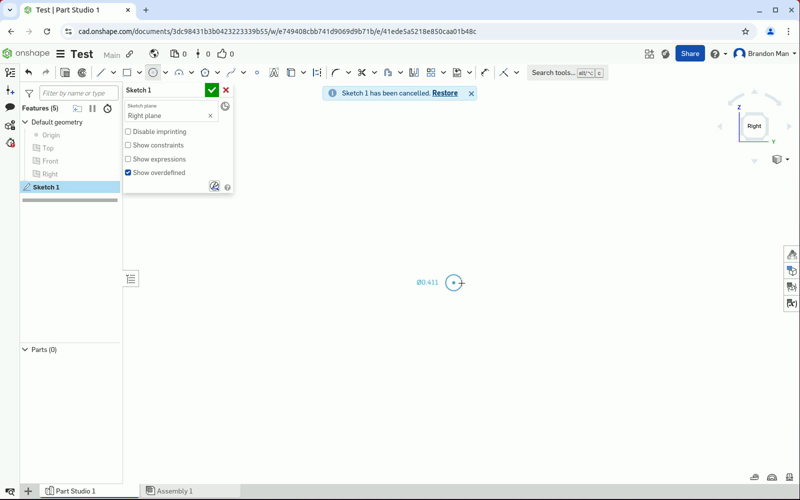
scroll(6)
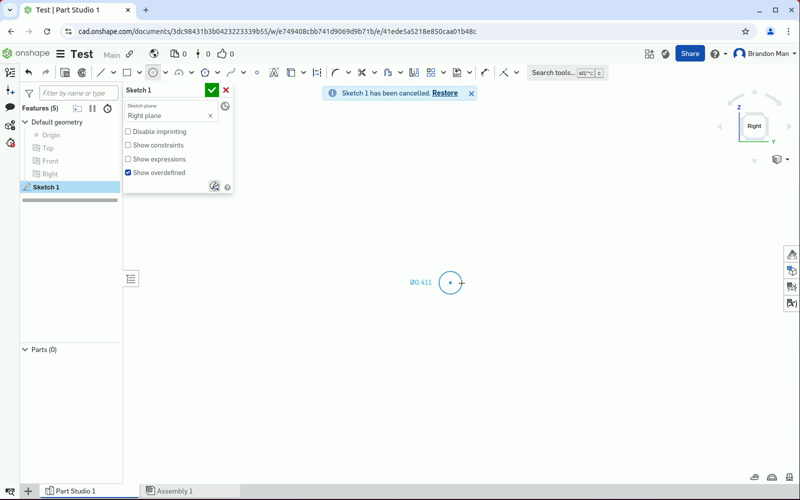
click(461, 282)
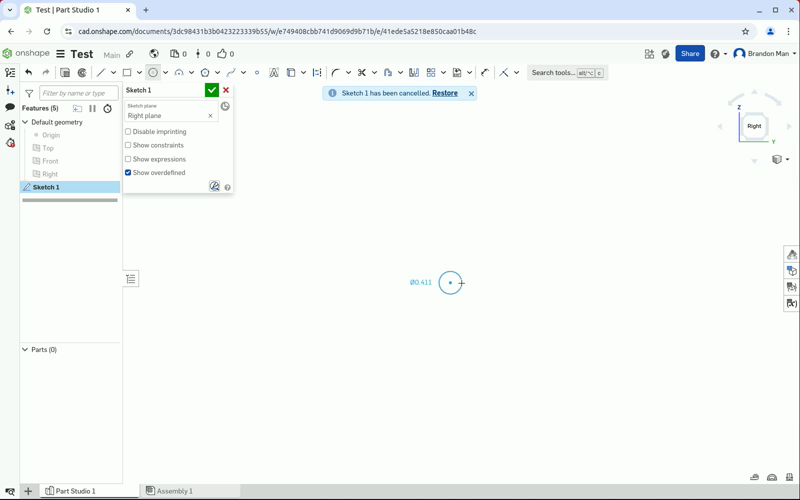
scroll(-6)
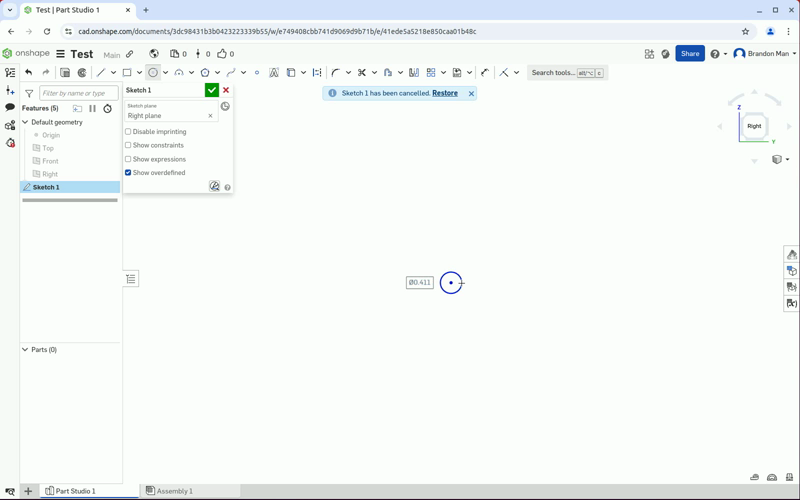
scroll(-6)
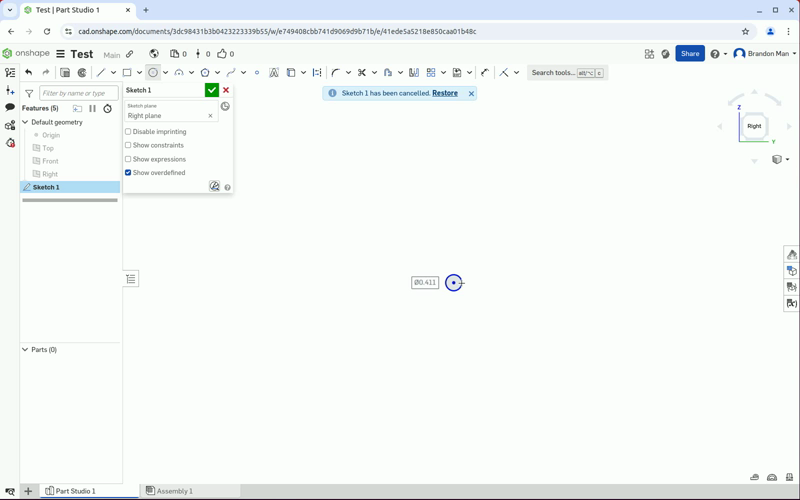
scroll(-6)
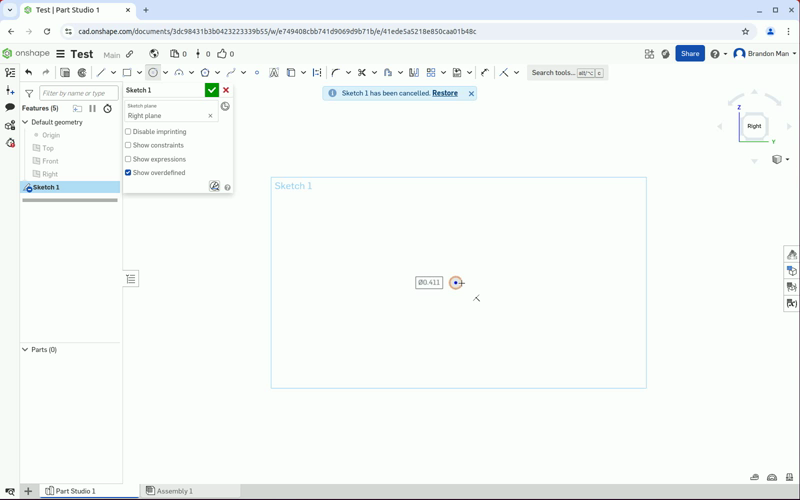
scroll(-6)
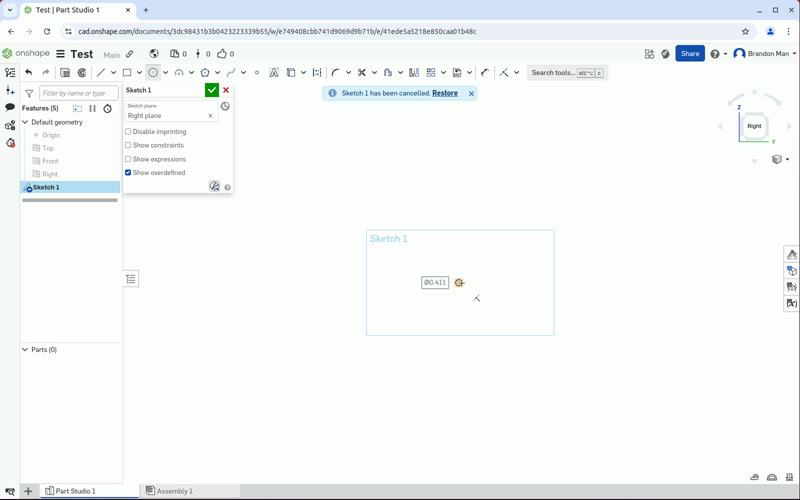
scroll(-6)
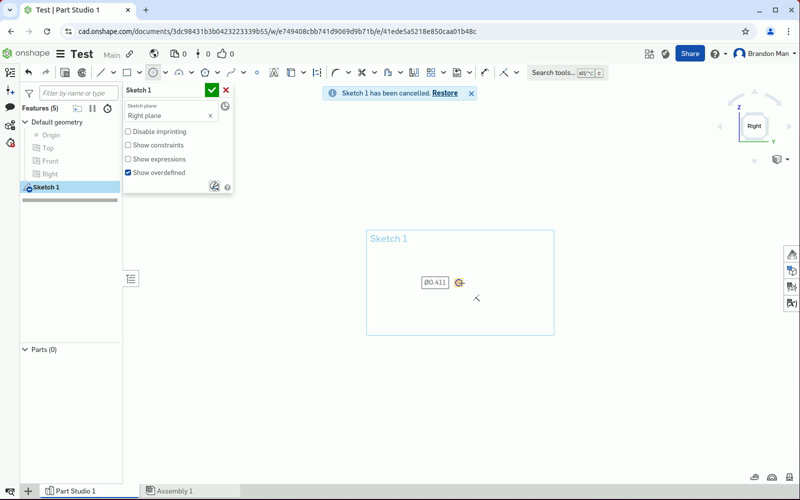
scroll(-6)
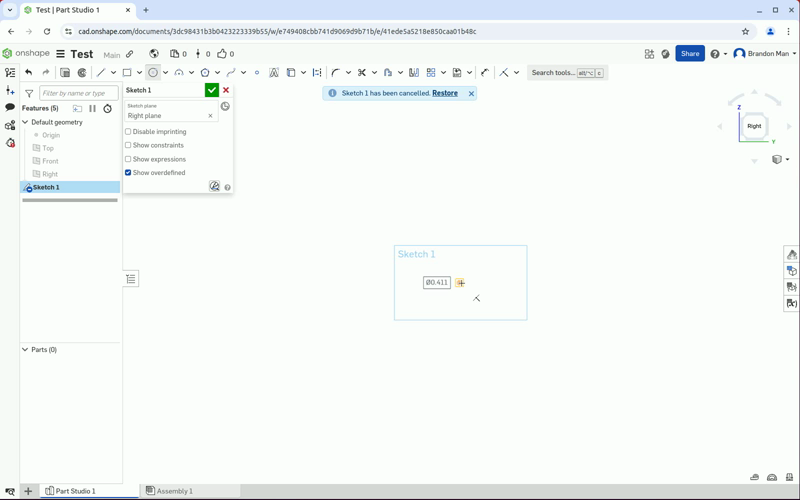
scroll(-6)
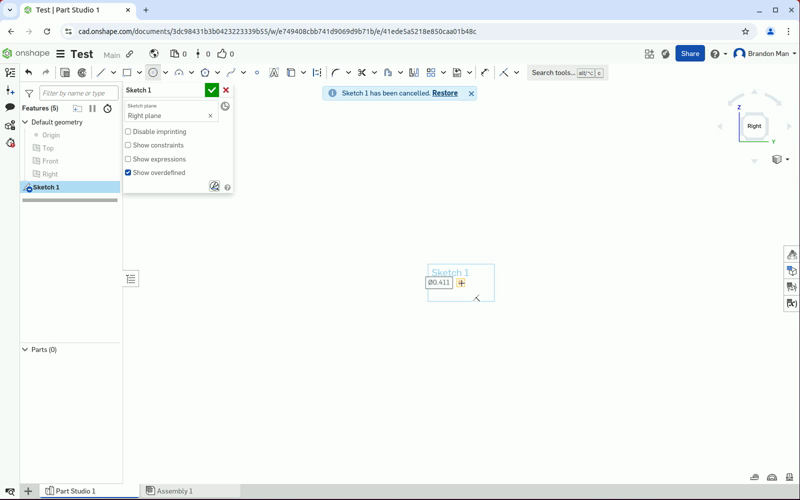
key(esc)
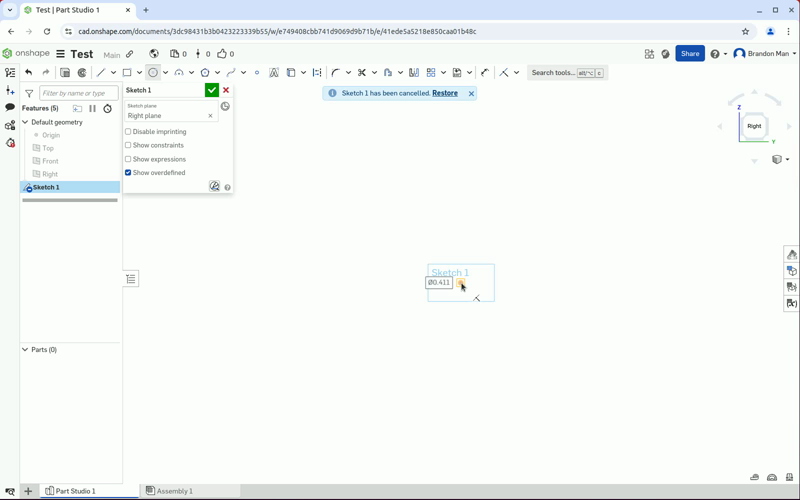
key(c)
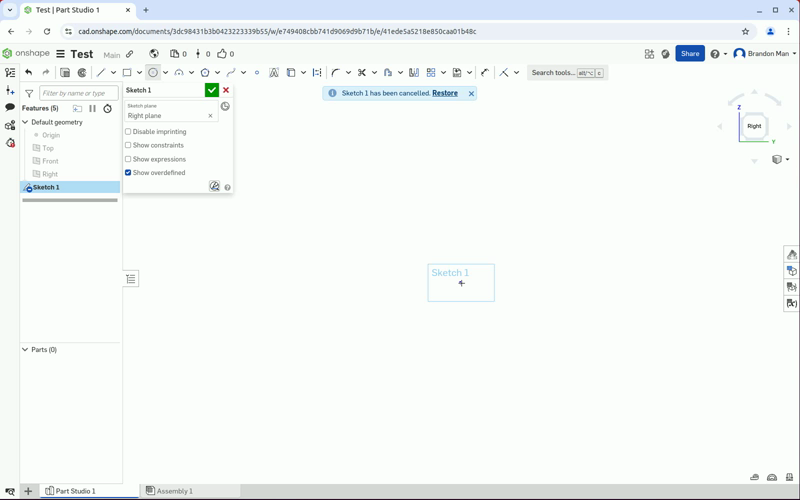
key_down(shift)
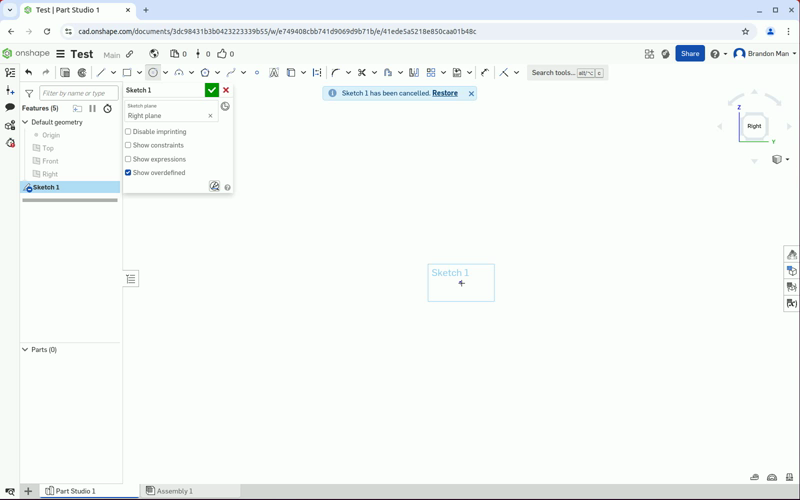
mouse_move(460, 282)
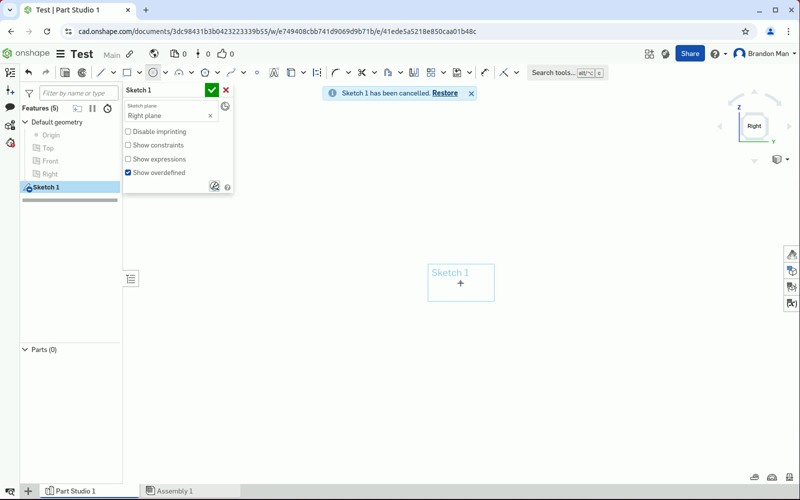
scroll(6)
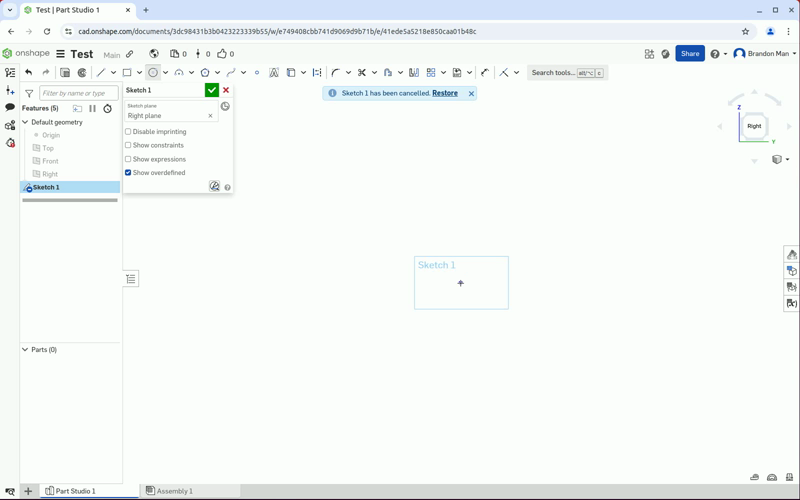
scroll(6)
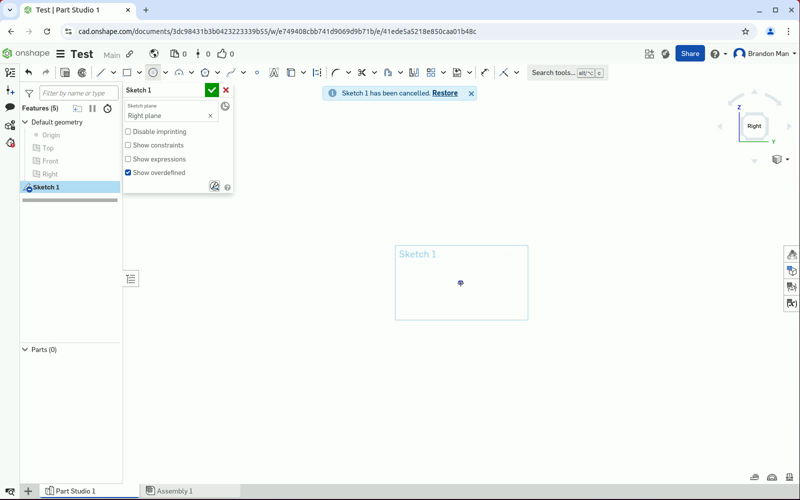
scroll(6)
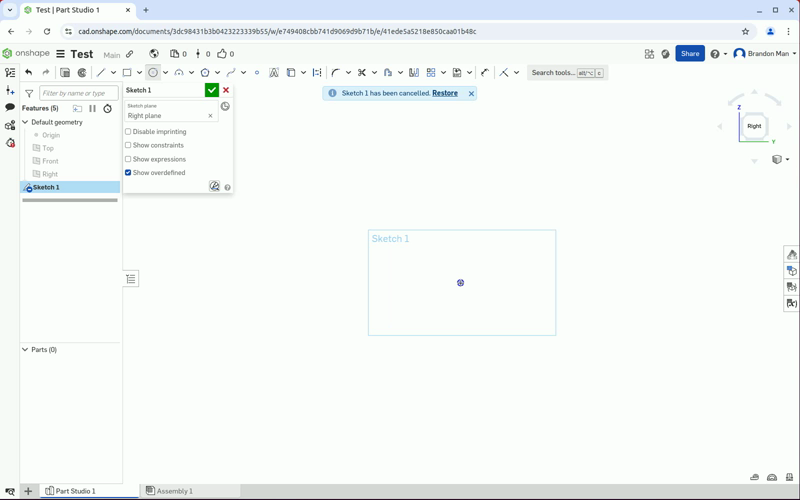
scroll(6)
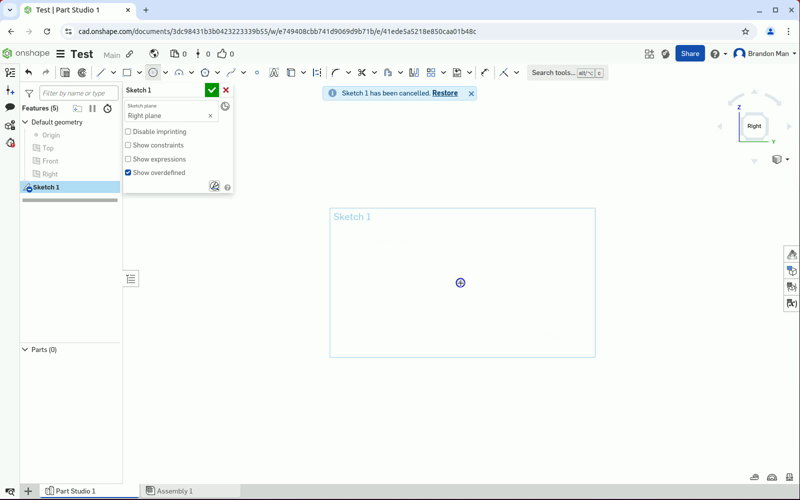
scroll(6)
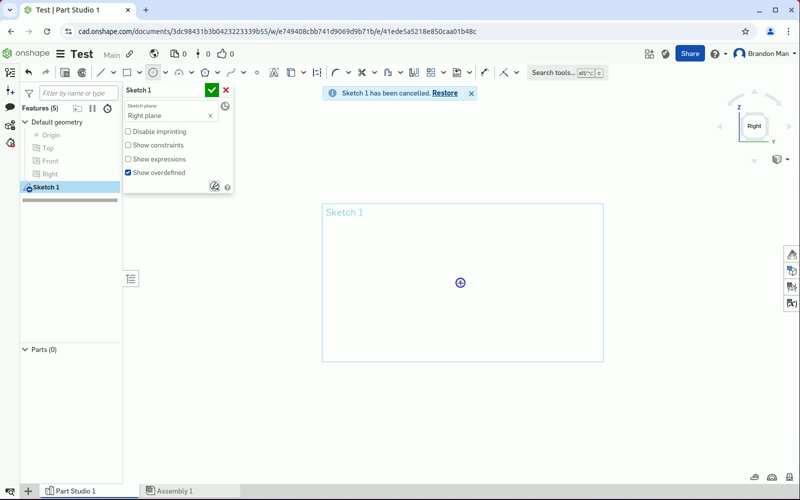
scroll(6)
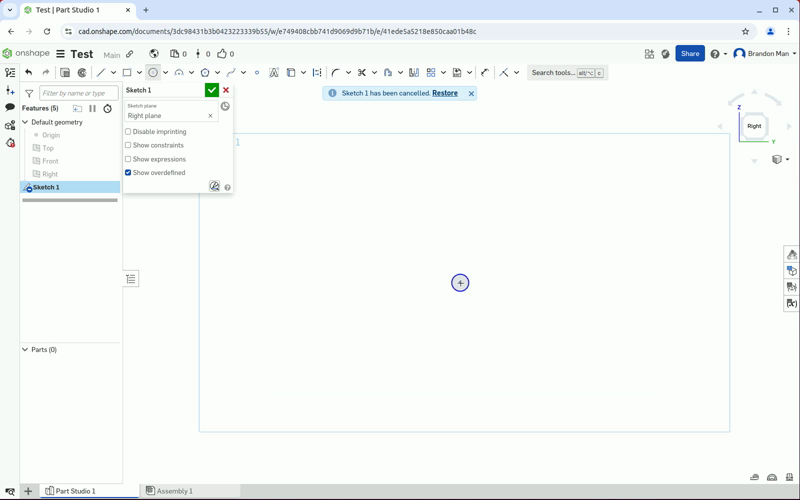
scroll(6)
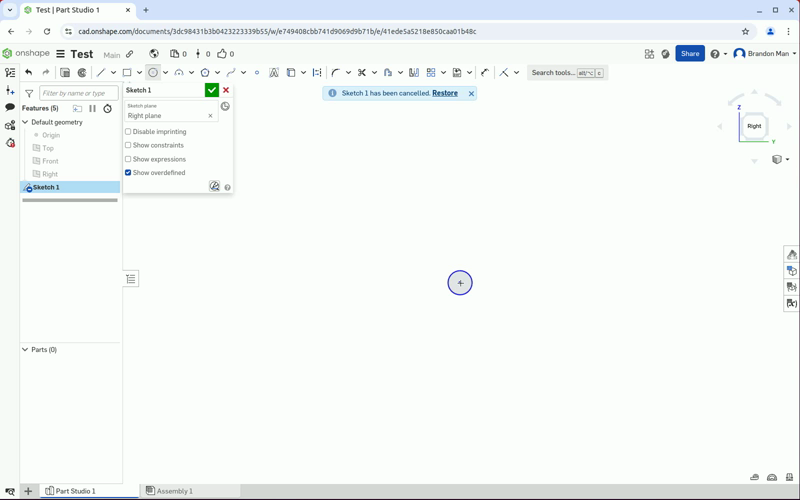
click(460, 282)
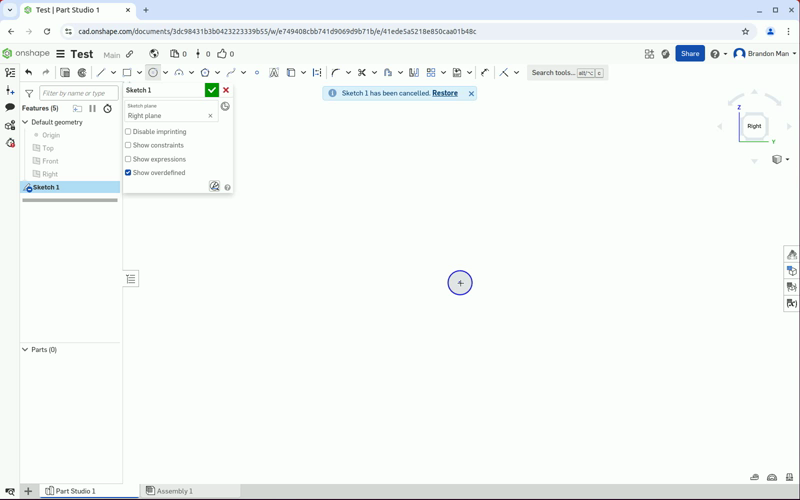
scroll(-6)
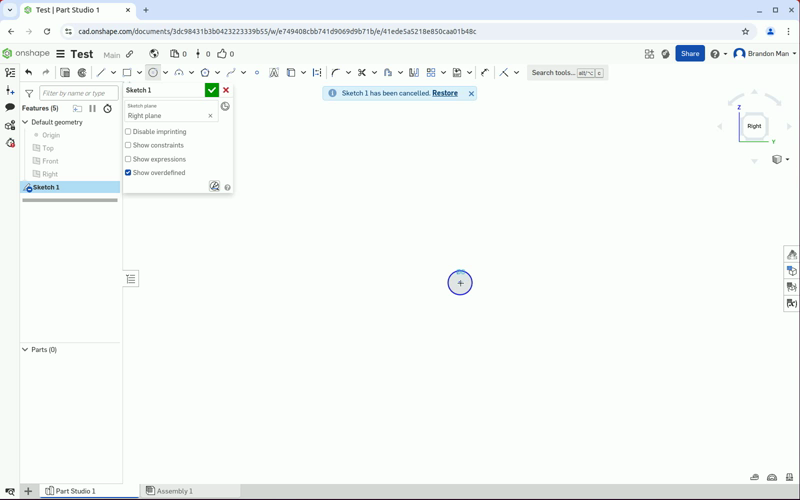
scroll(-6)
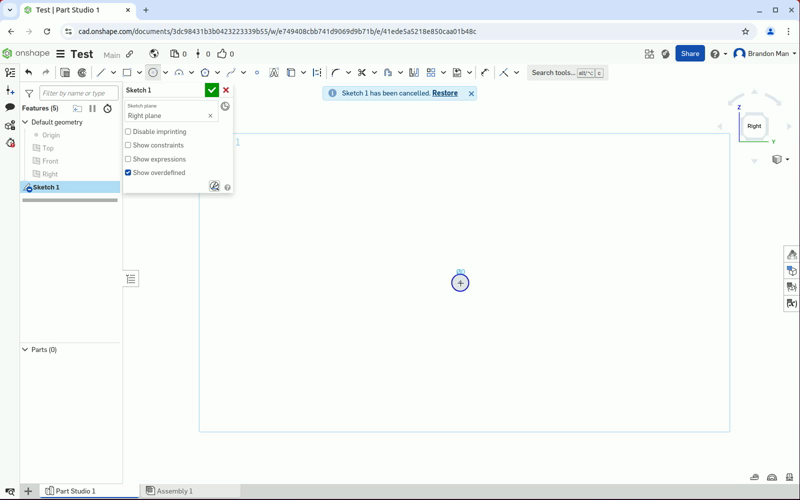
scroll(-6)
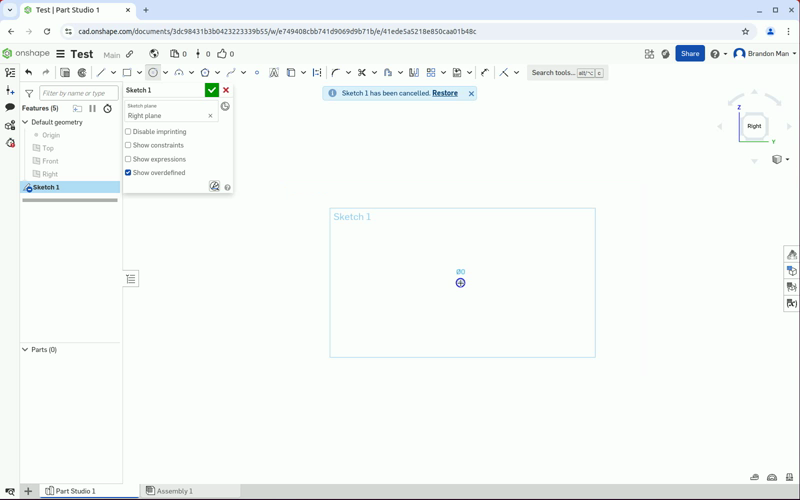
scroll(-6)
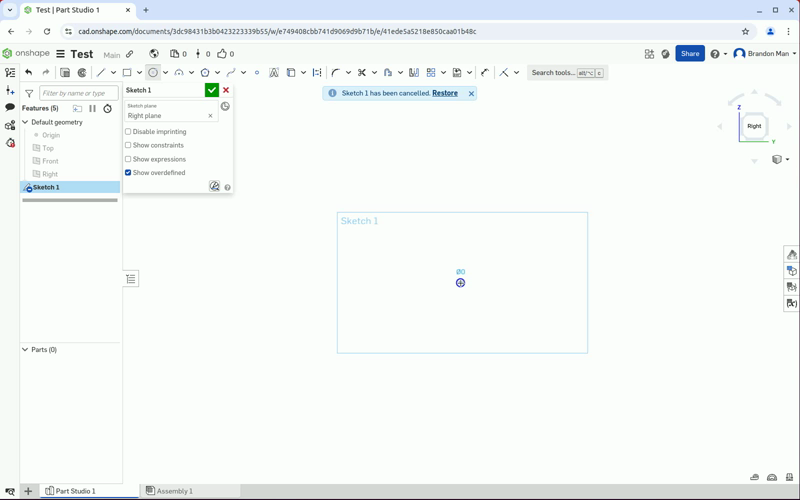
scroll(-6)
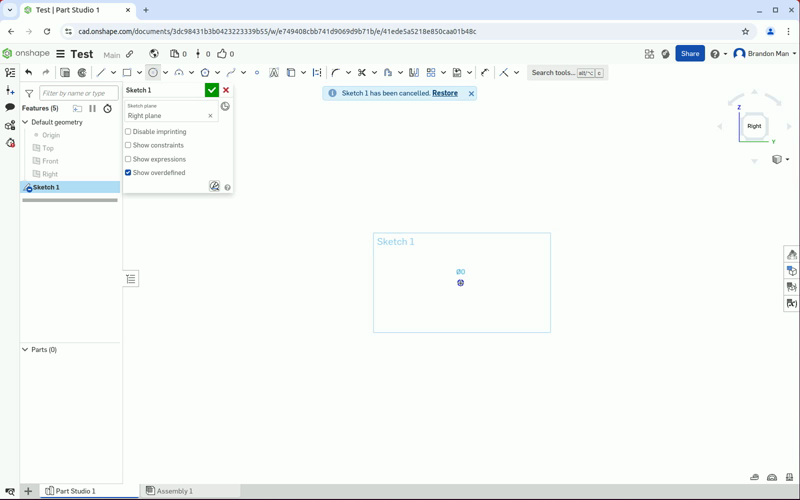
scroll(-6)
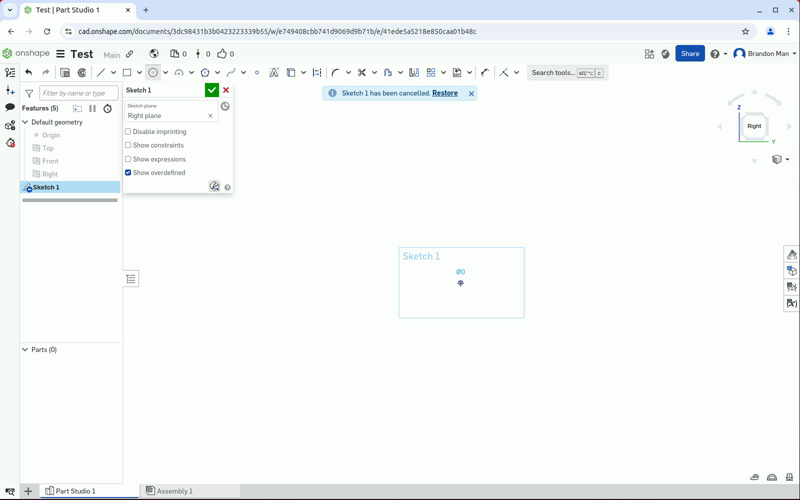
scroll(-6)
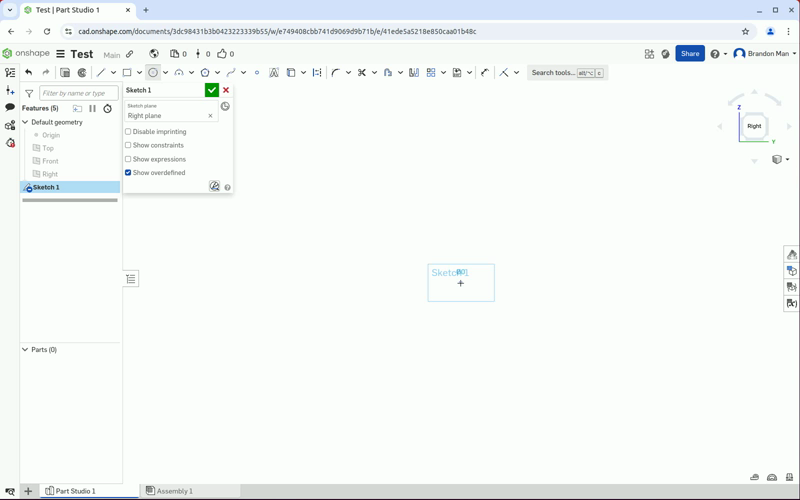
key_up(shift)
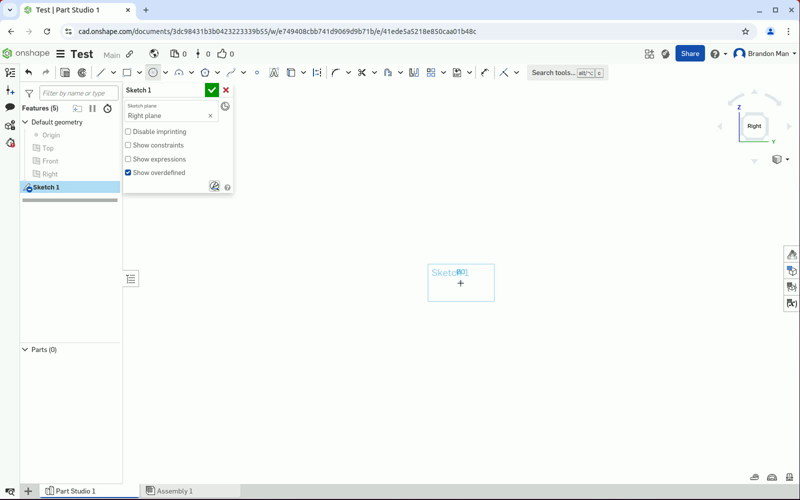
mouse_move(461, 282)
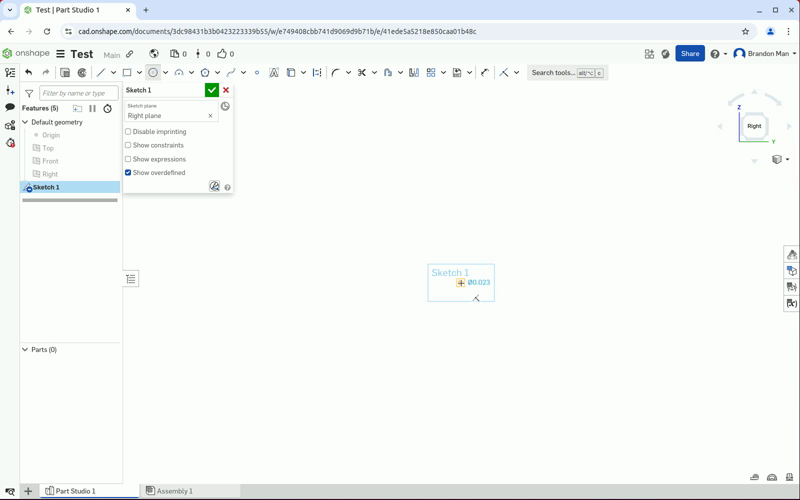
scroll(6)
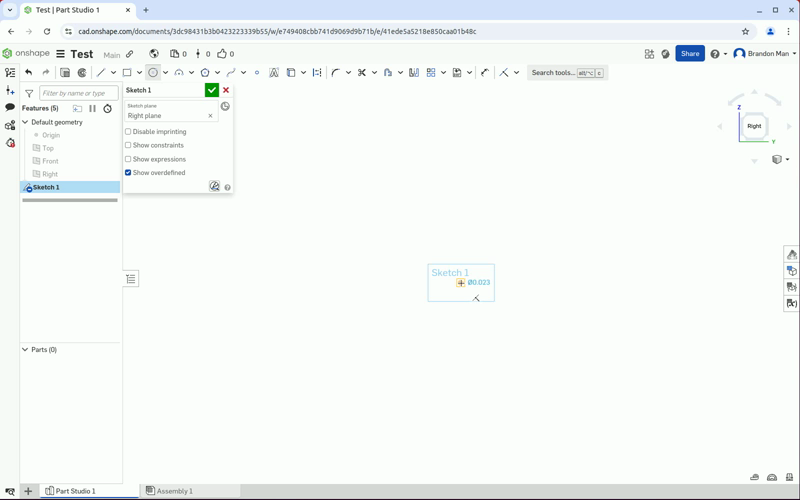
scroll(6)
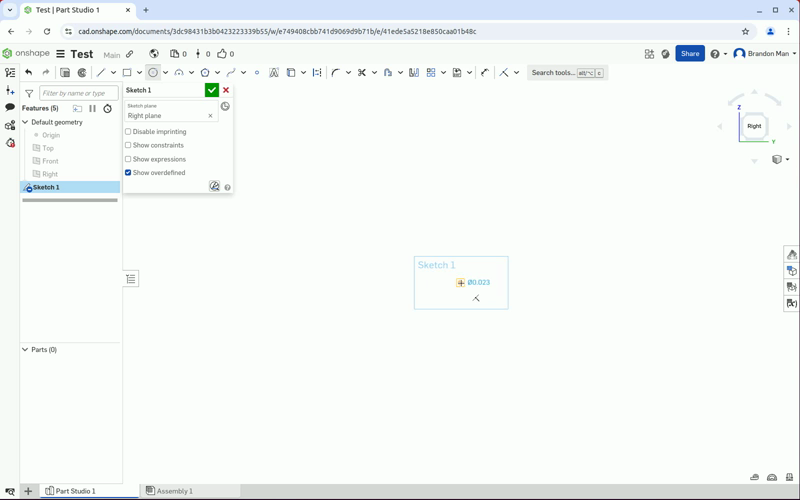
scroll(6)
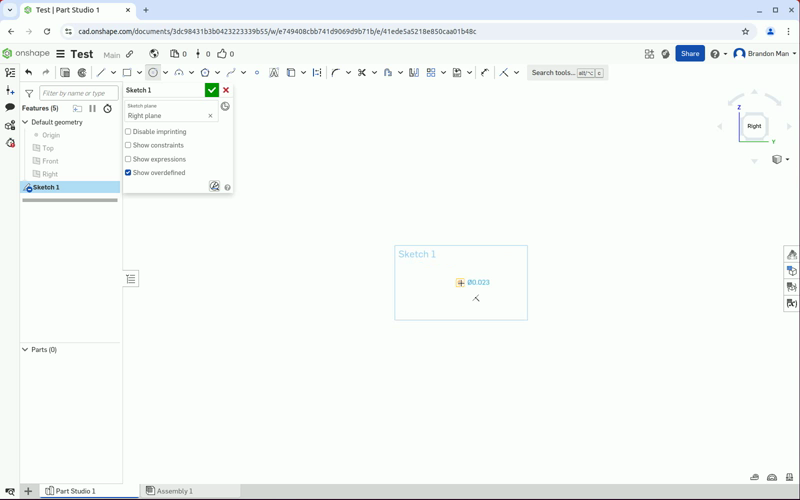
scroll(6)
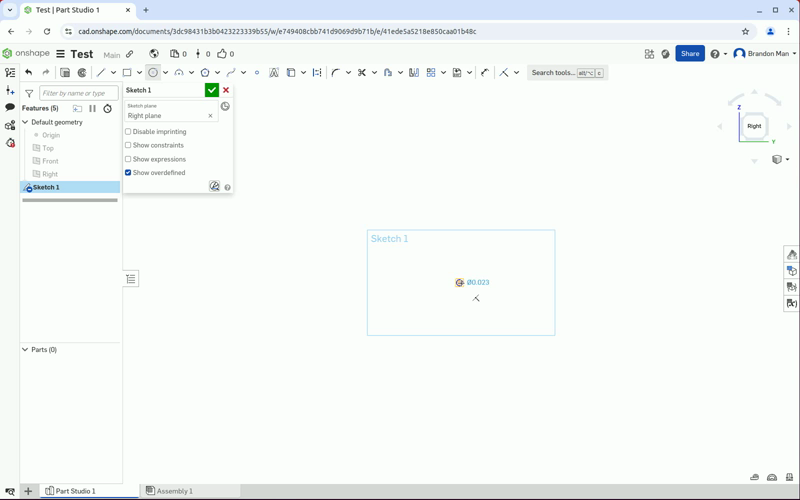
scroll(6)
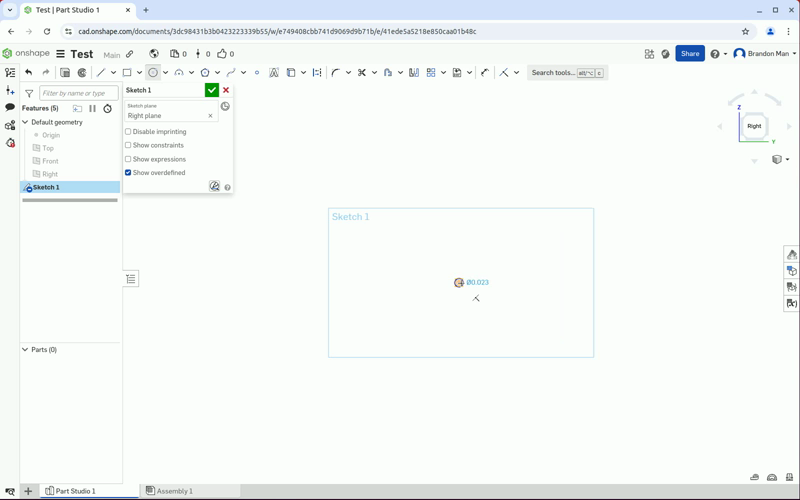
scroll(6)
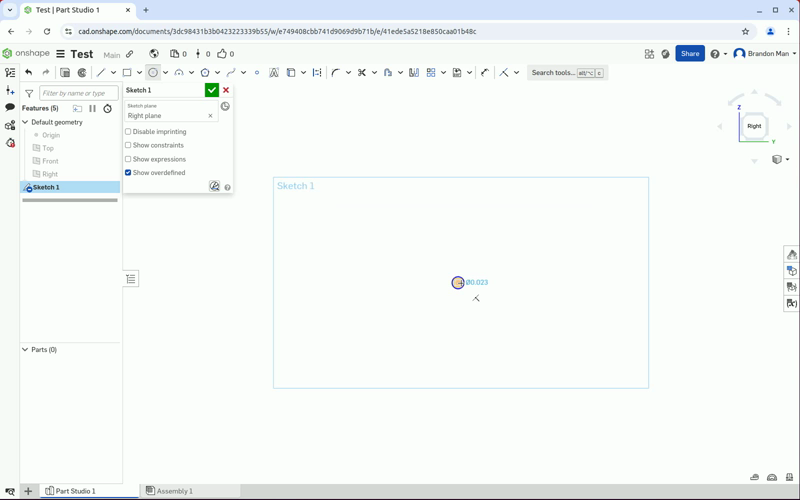
scroll(6)
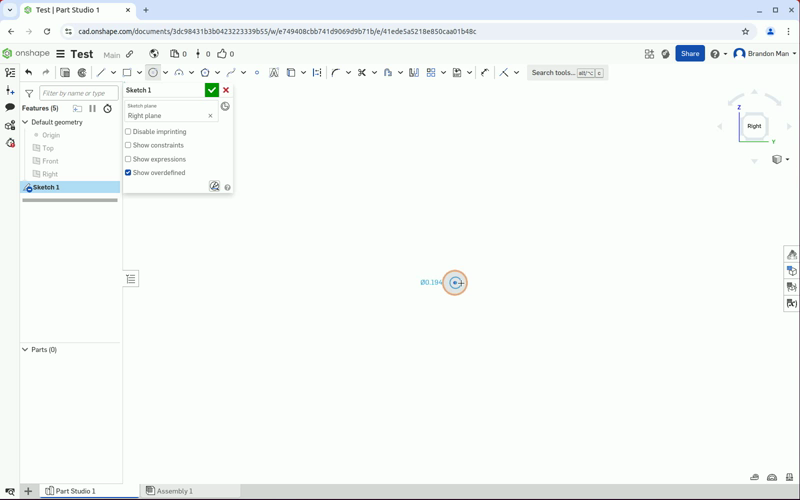
click(461, 282)
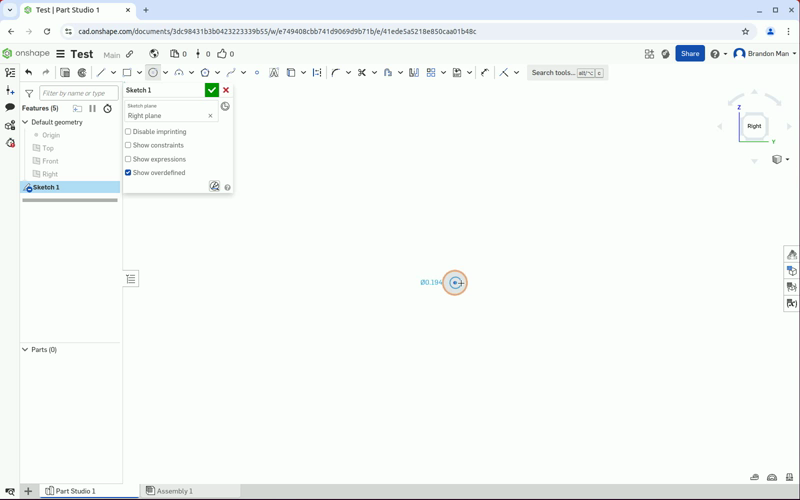
scroll(-6)
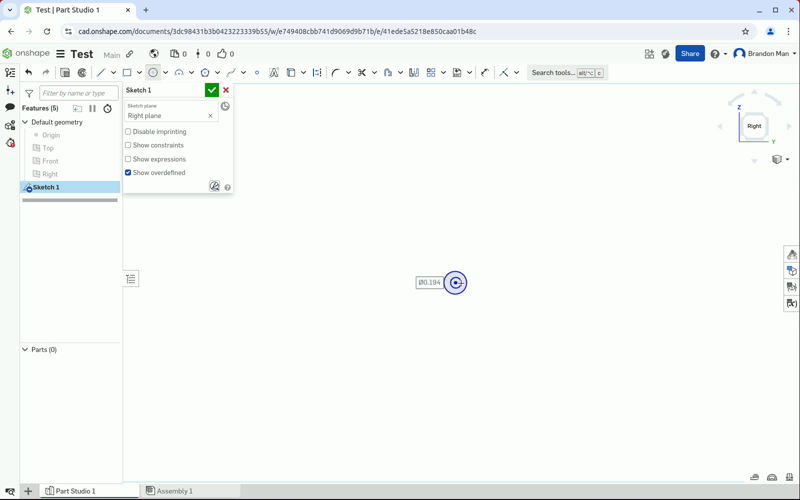
scroll(-6)
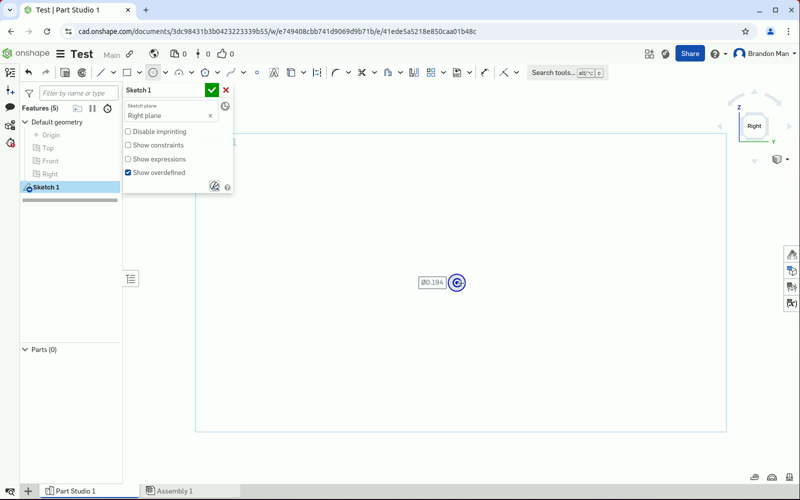
scroll(-6)
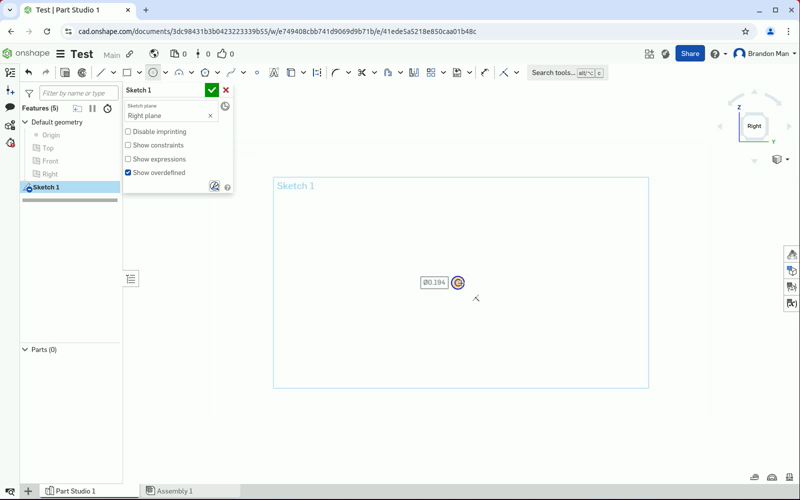
scroll(-6)
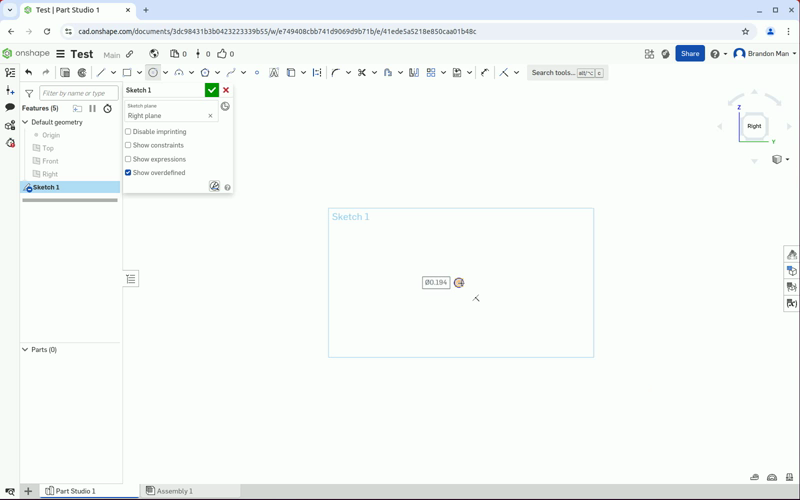
scroll(-6)
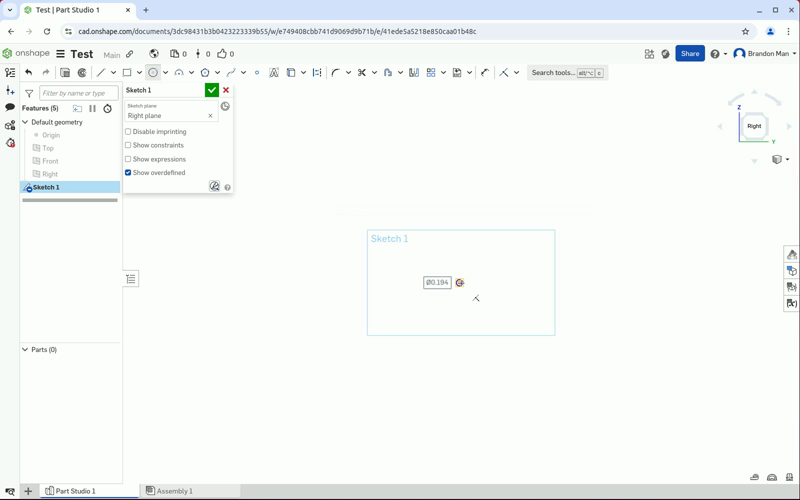
scroll(-6)
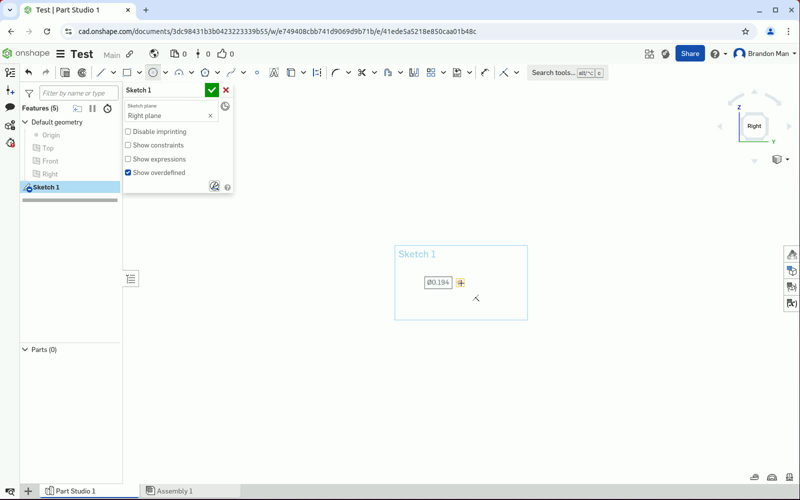
scroll(-6)
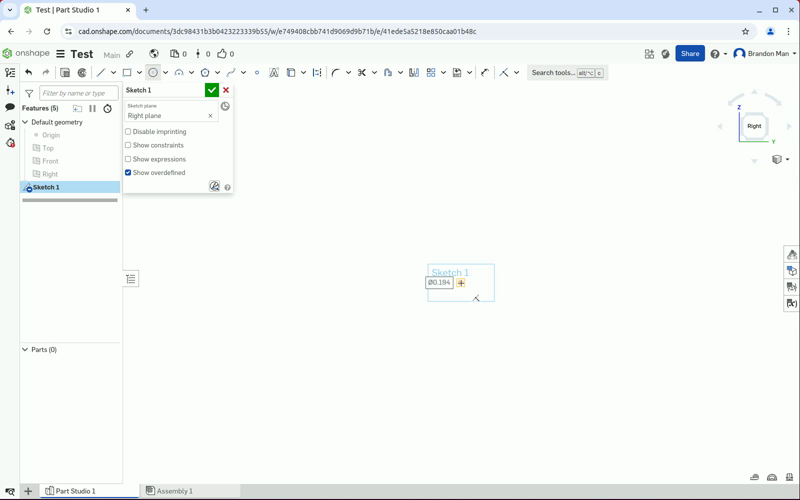
key(esc)
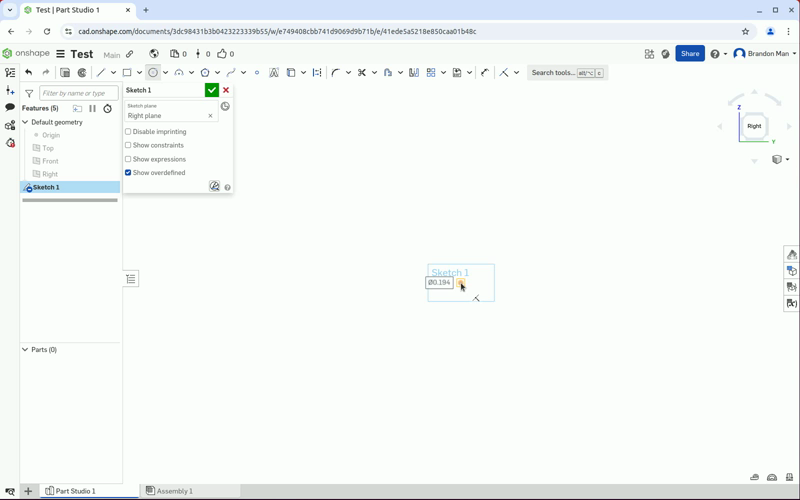
mouse_move(460, 282)
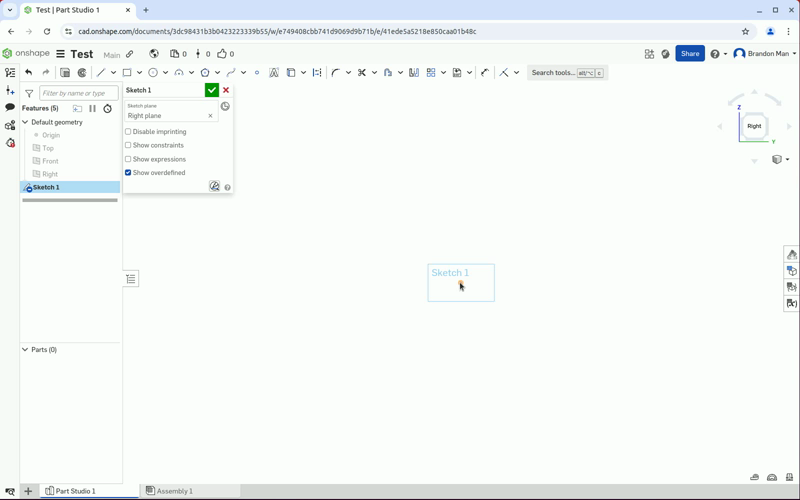
scroll(6)
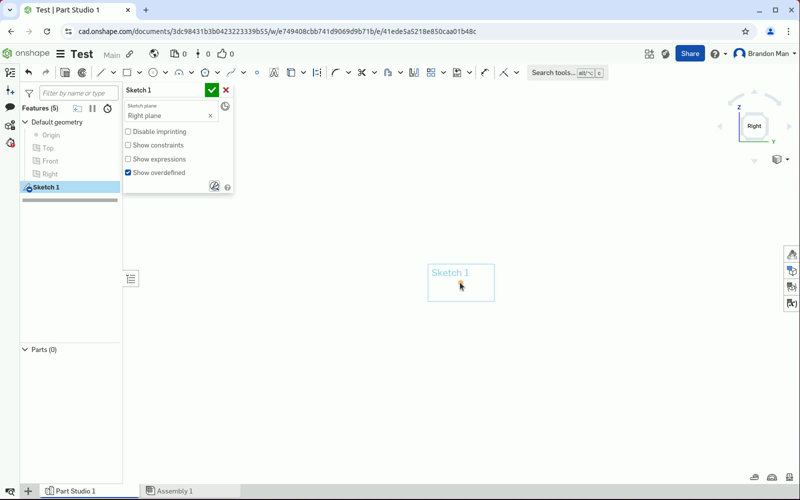
scroll(6)
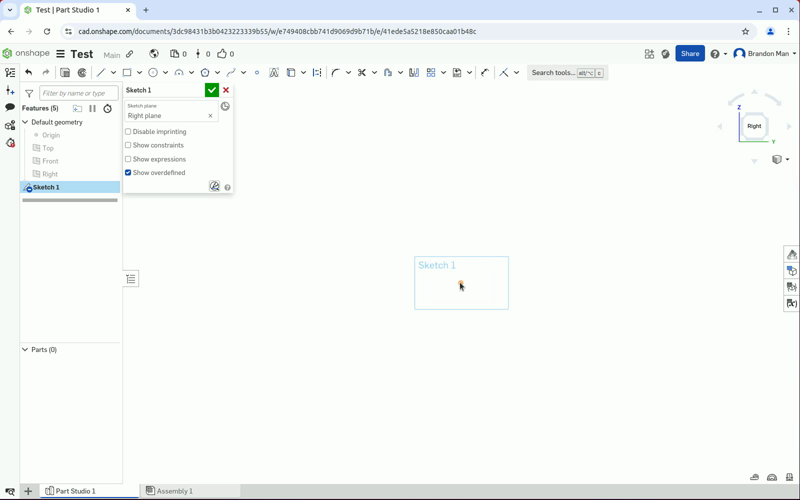
scroll(6)
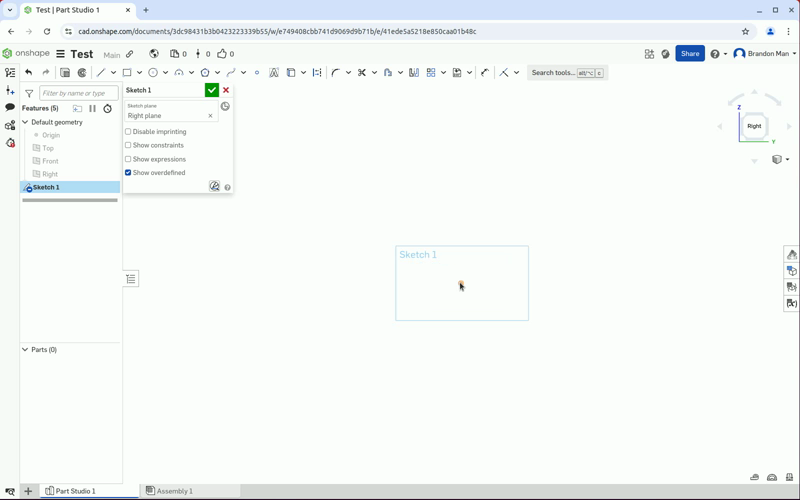
scroll(6)
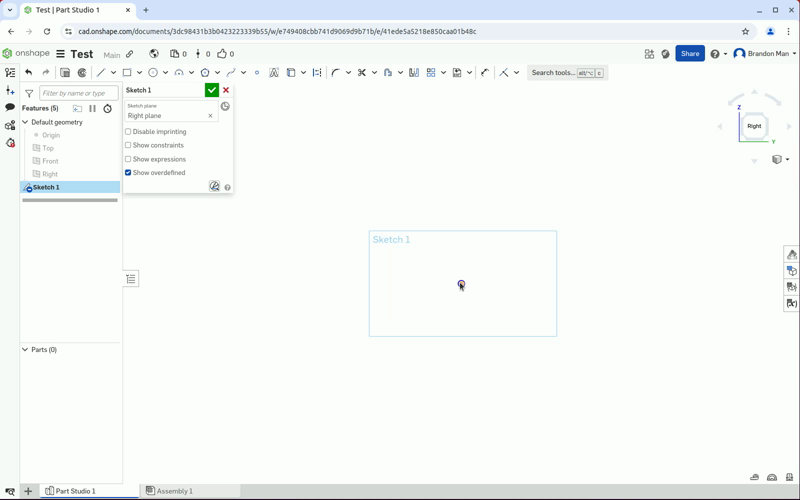
scroll(6)
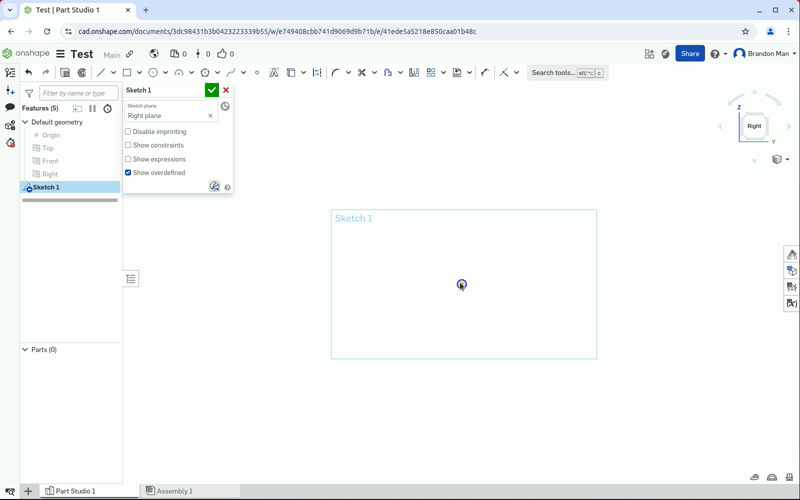
scroll(6)
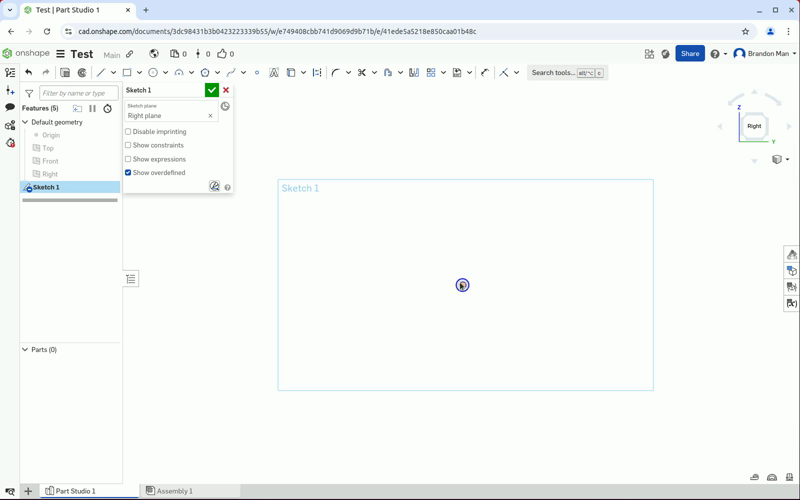
scroll(6)
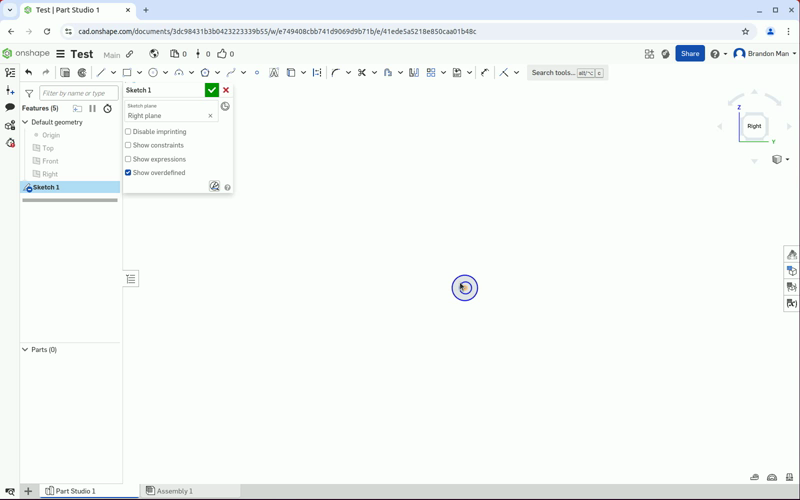
click(460, 282)
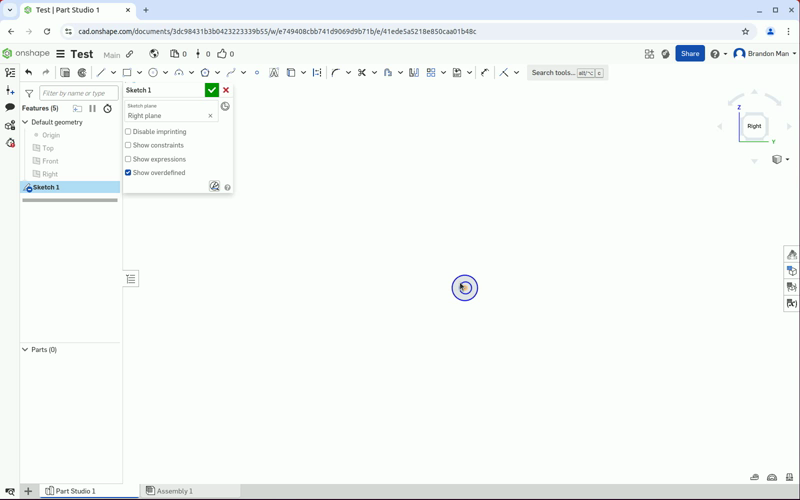
scroll(-6)
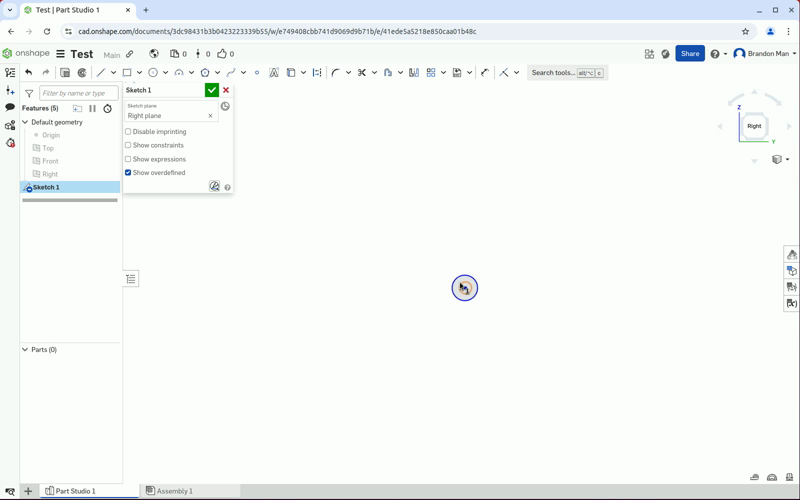
scroll(-6)
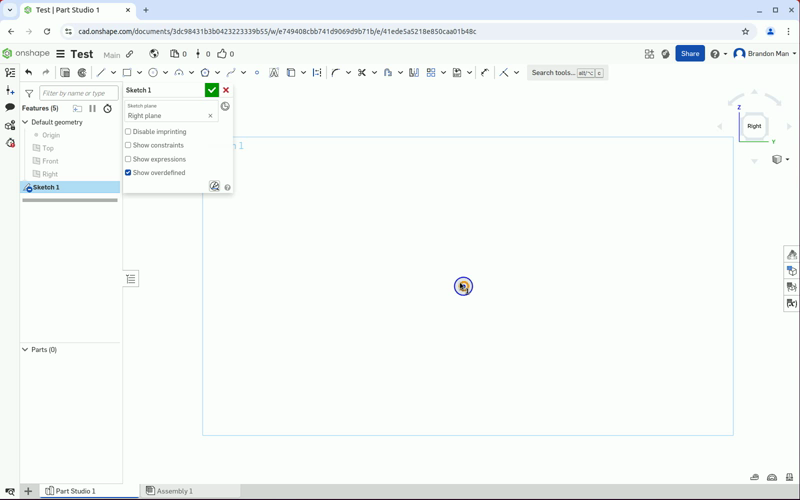
scroll(-6)
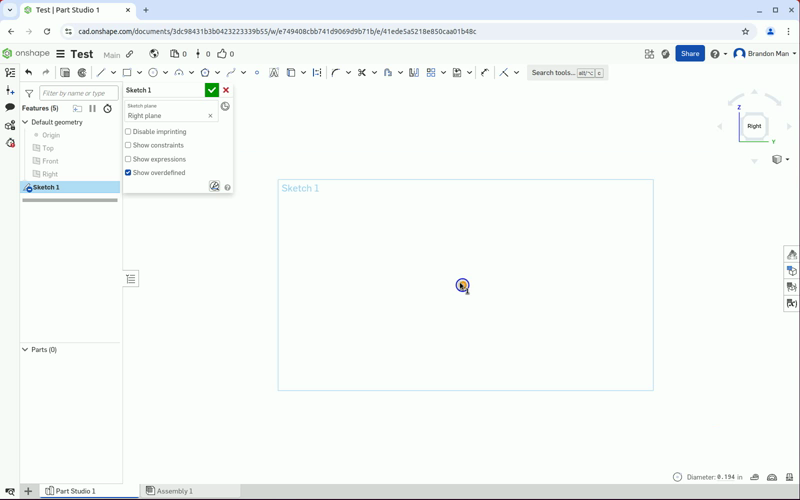
scroll(-6)
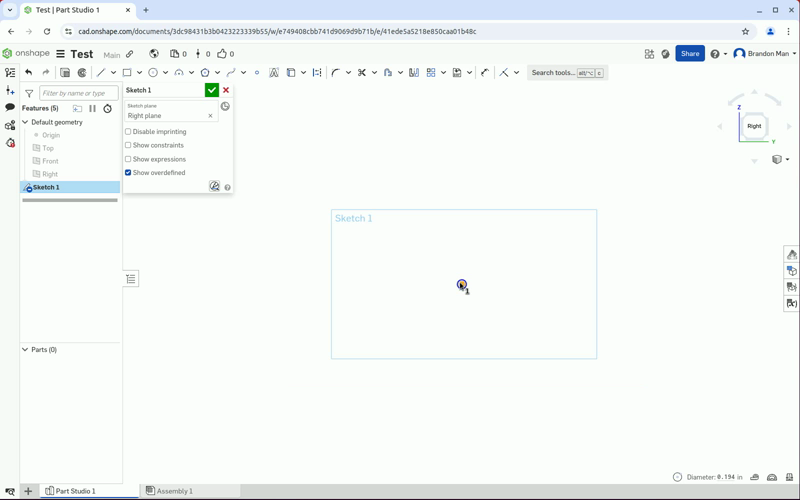
scroll(-6)
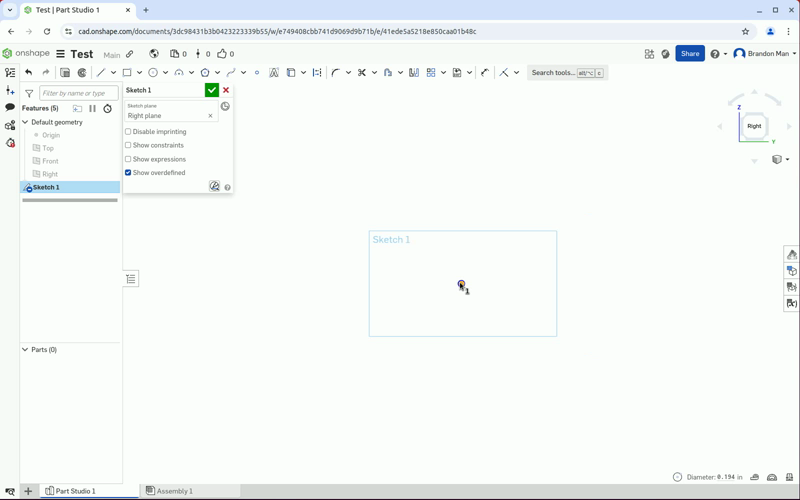
scroll(-6)
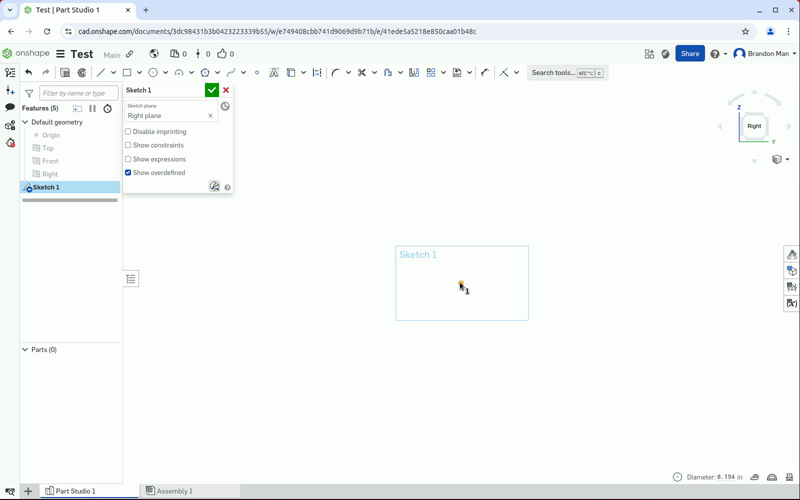
scroll(-6)
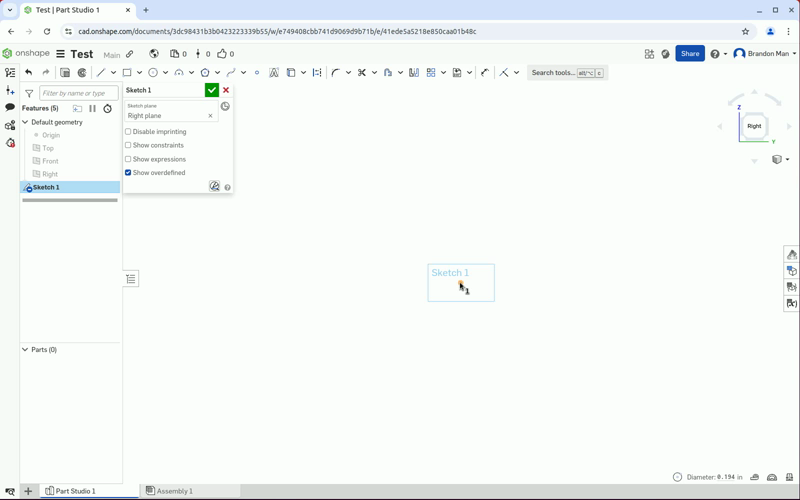
mouse_move(73, 352)
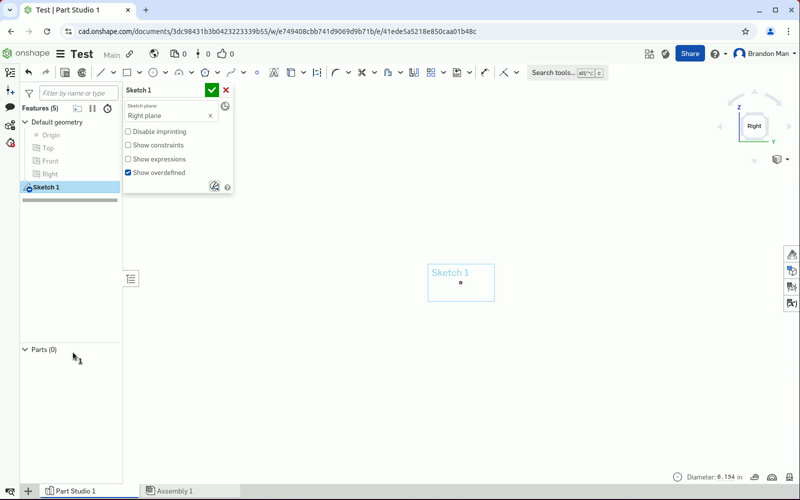
key(shift+y)
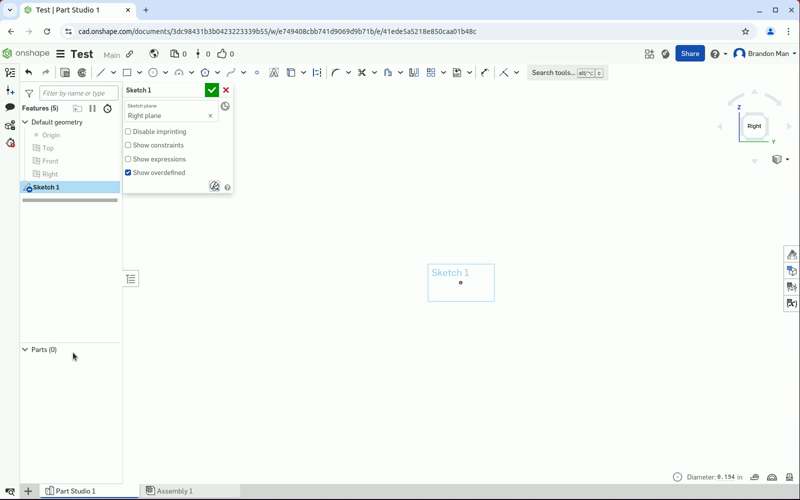
key(shift+e)
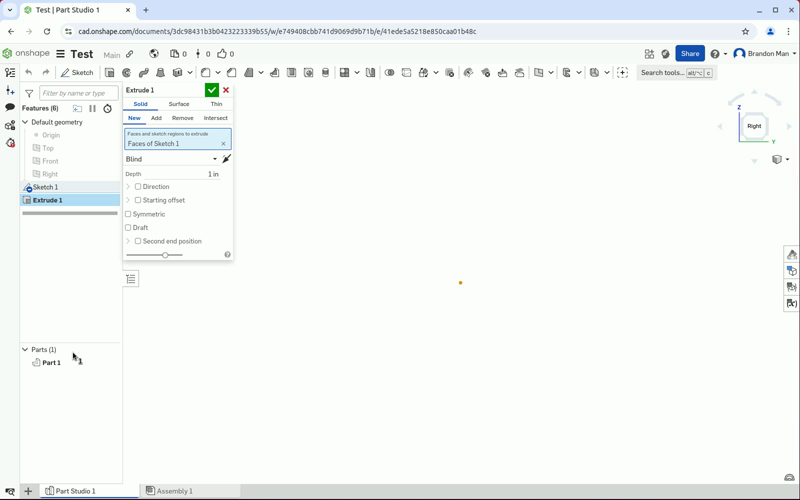
mouse_move(143, 106)
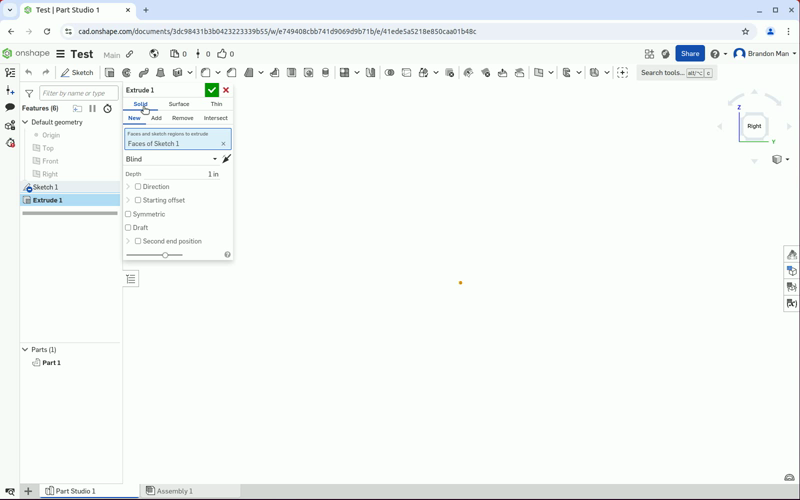
click(143, 106)
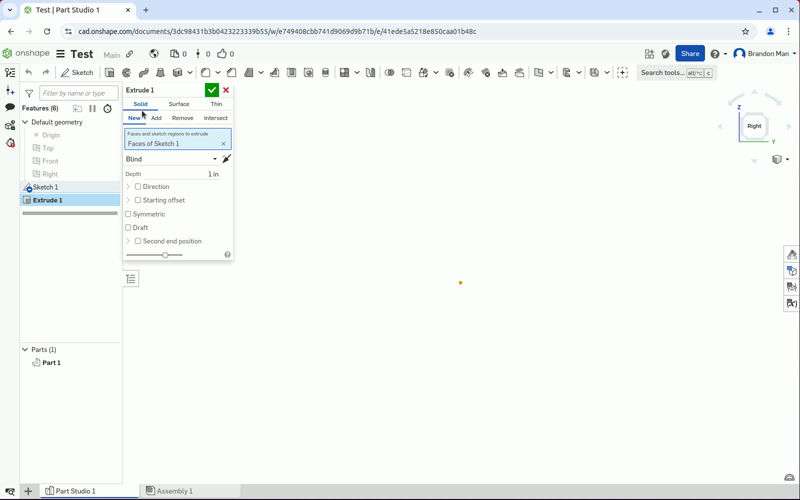
mouse_move(137, 120)
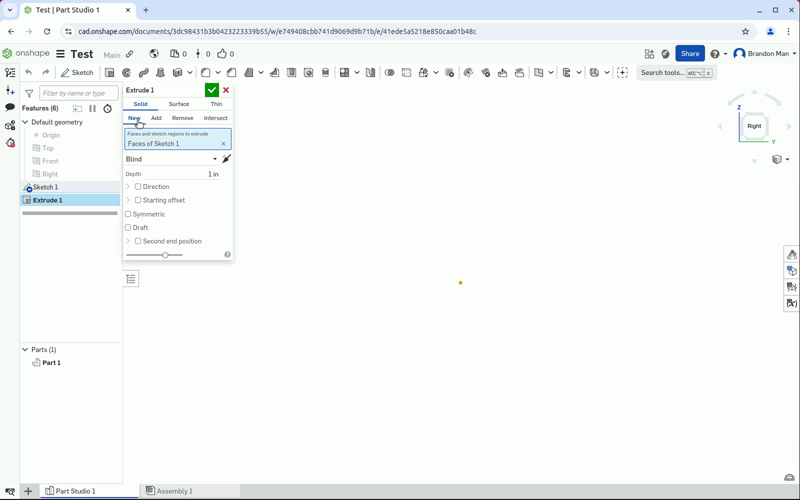
click(137, 120)
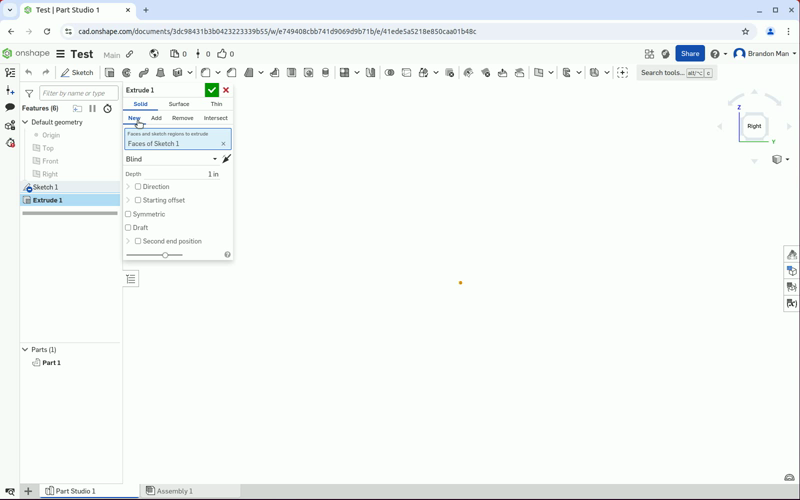
key(tab, 4)
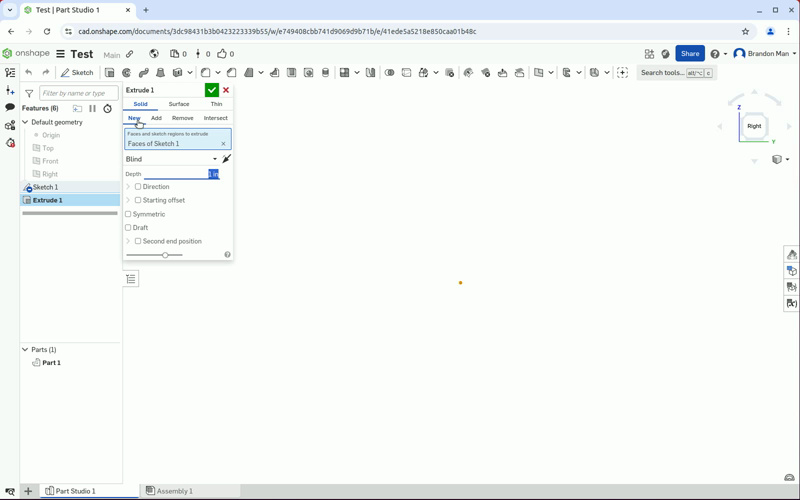
text(-0.482)
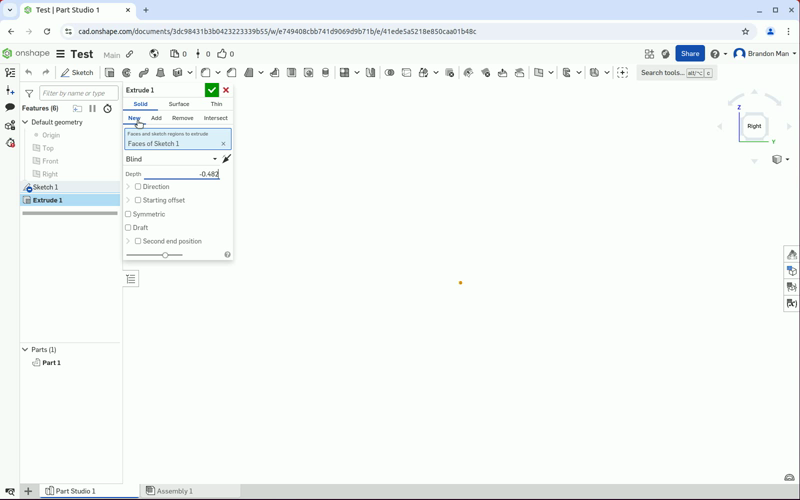
key(tab, 3)
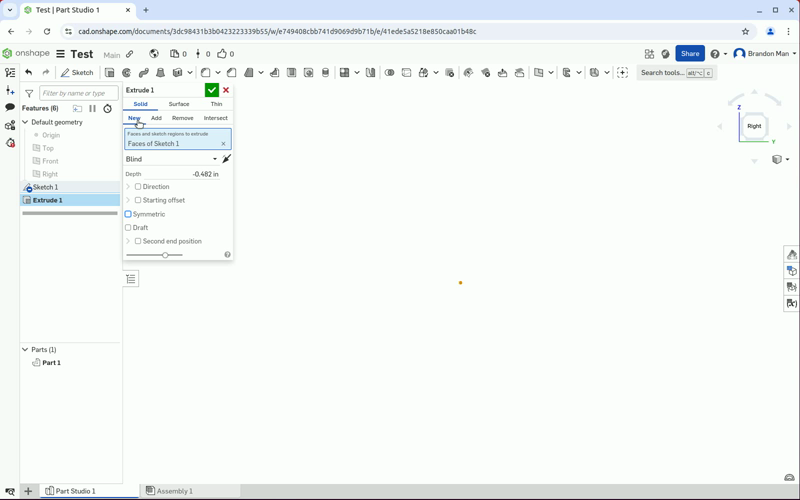
key(space)
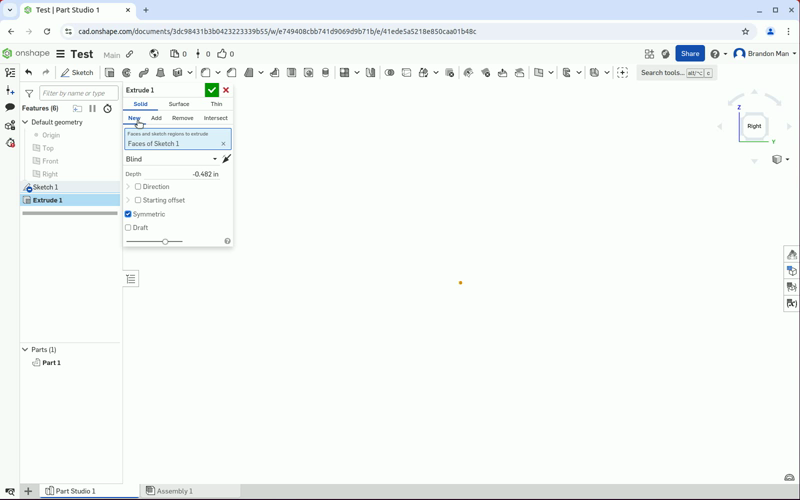
key(enter)
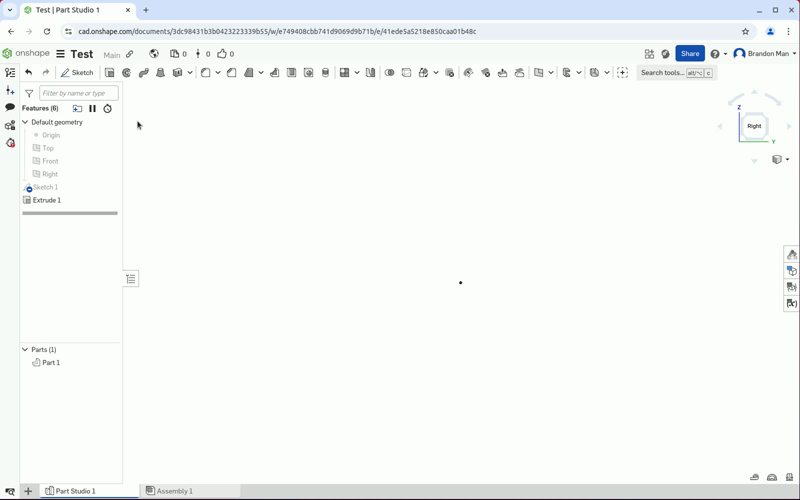
key(shift+h)
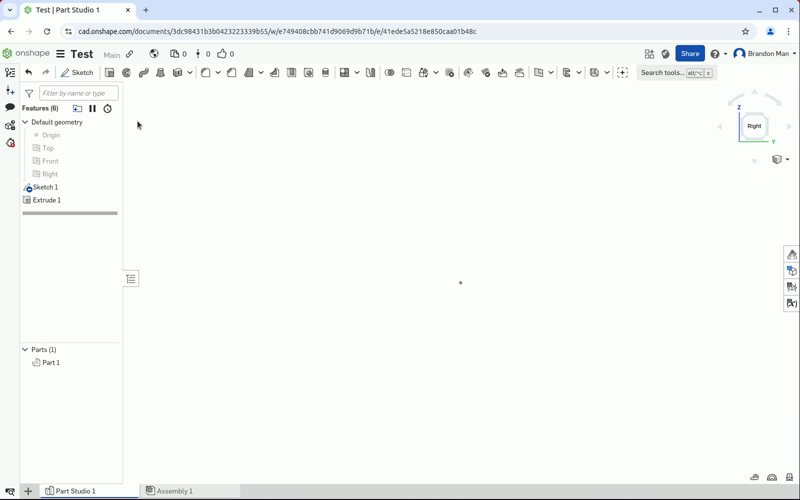
key(shift+h)
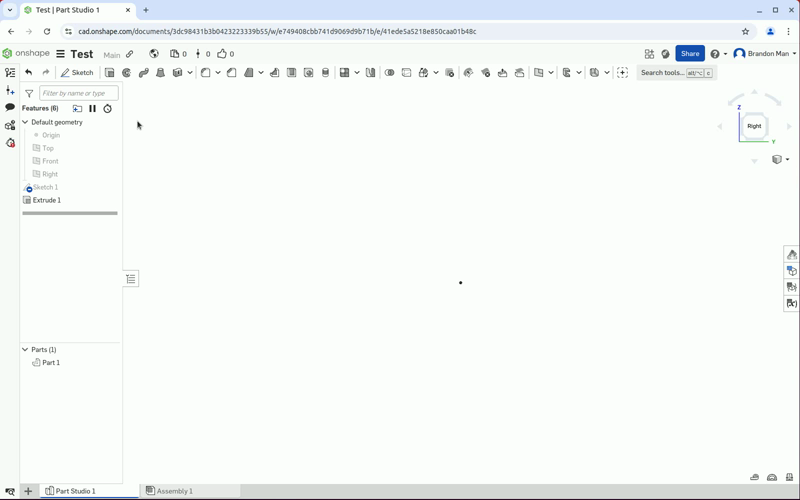
mouse_move(73, 189)
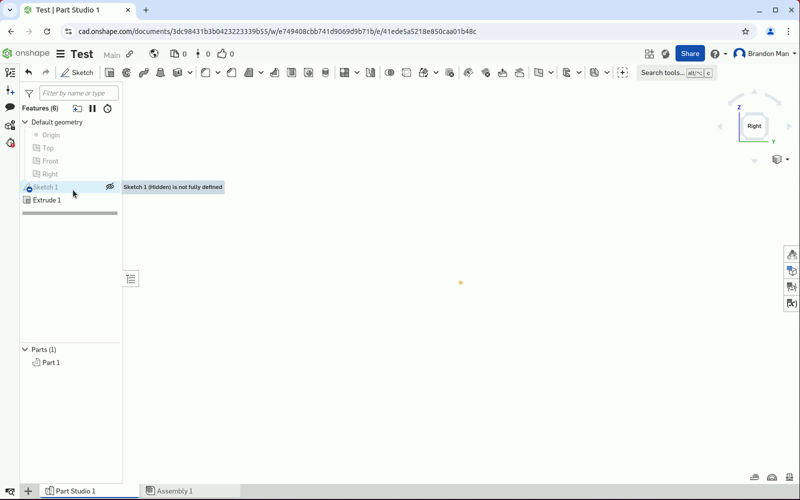
click(73, 189)
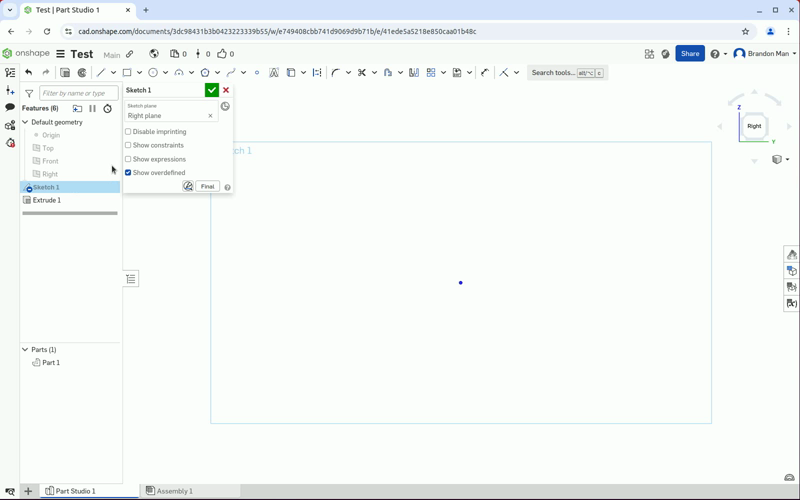
mouse_move(229, 92)
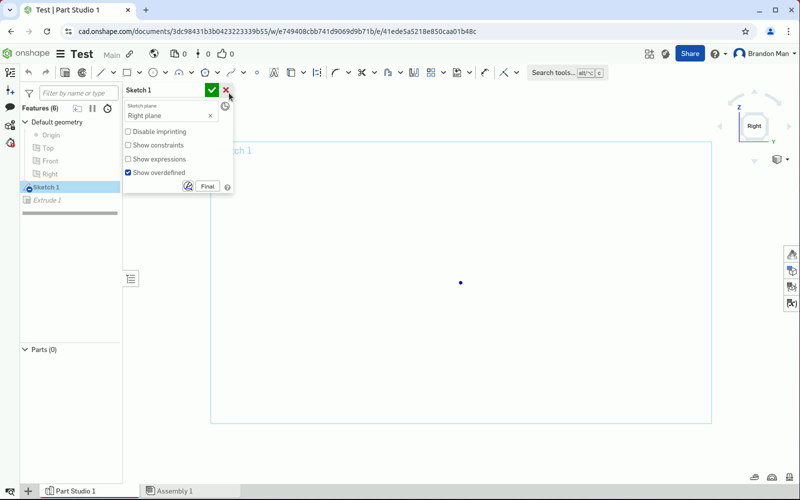
click(229, 92)
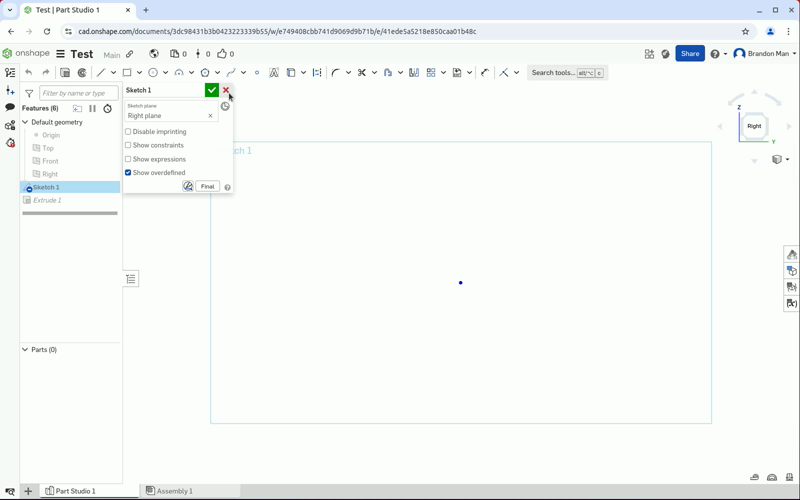
key(shift+s)
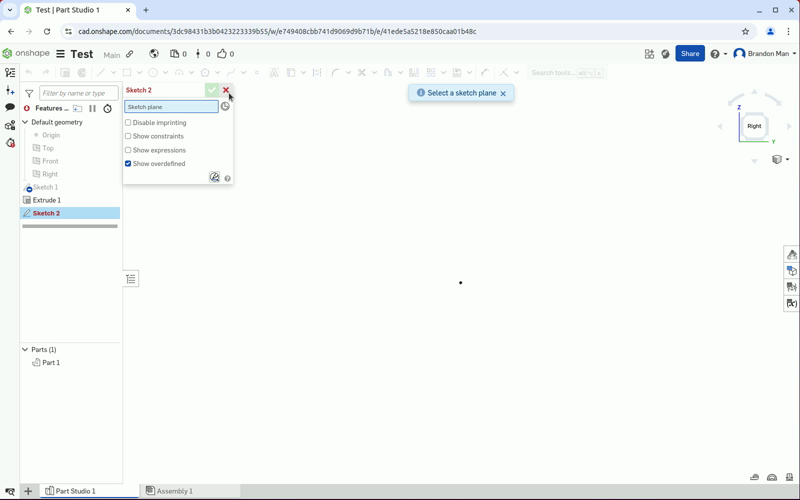
mouse_move(73, 176)
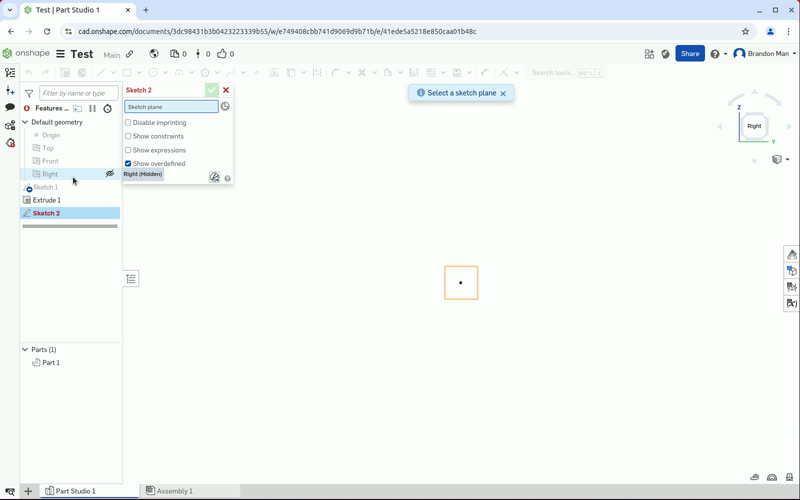
click(73, 176)
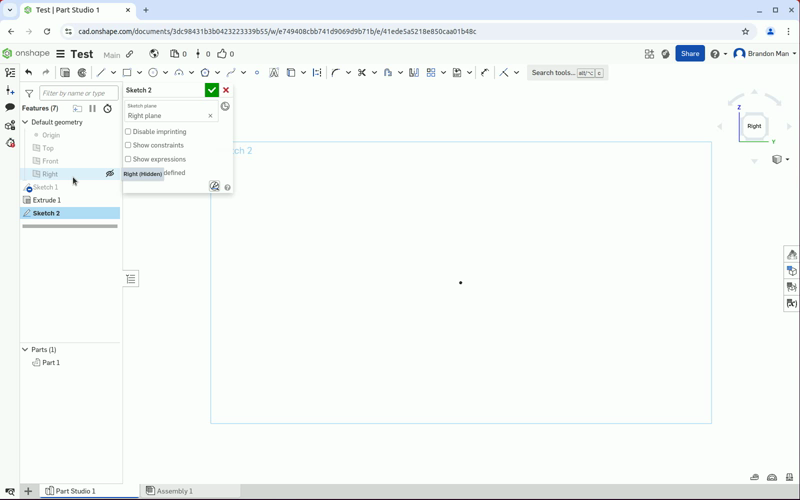
mouse_move(73, 352)
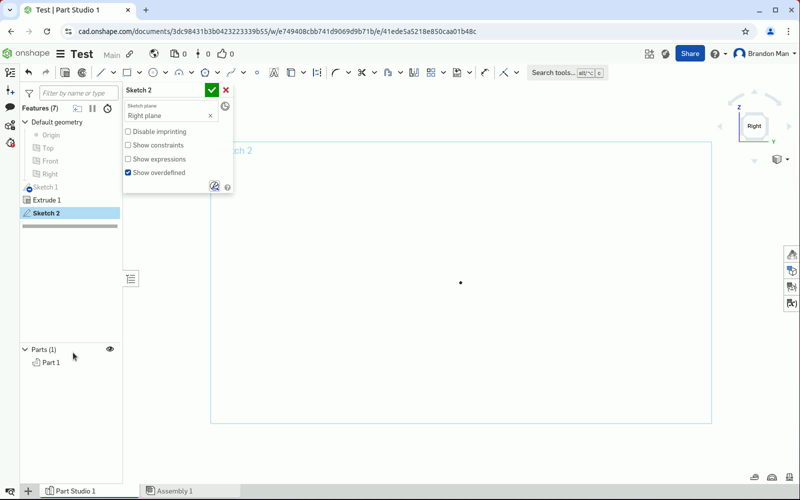
key(y)
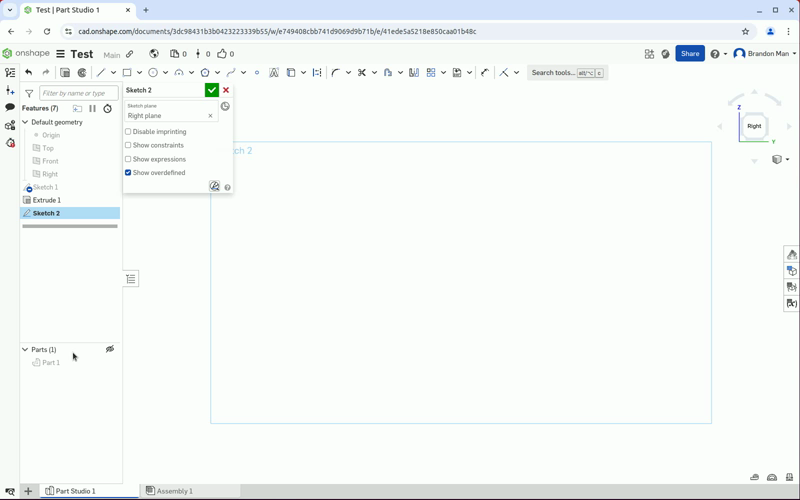
key(l)
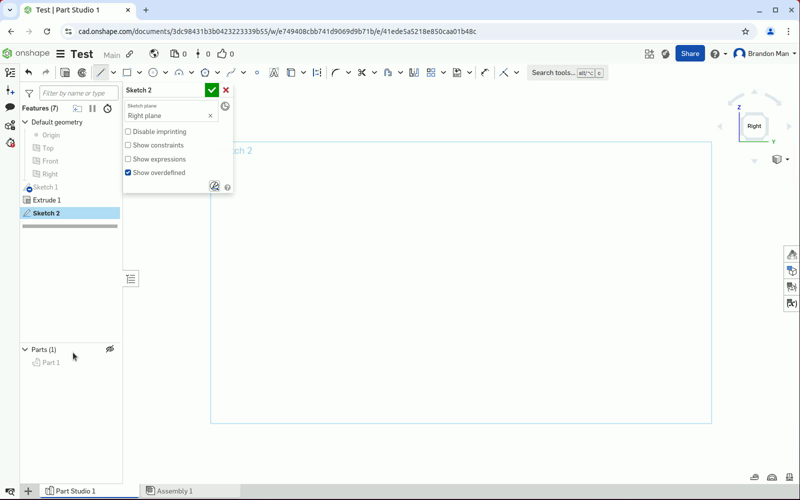
key_down(shift)
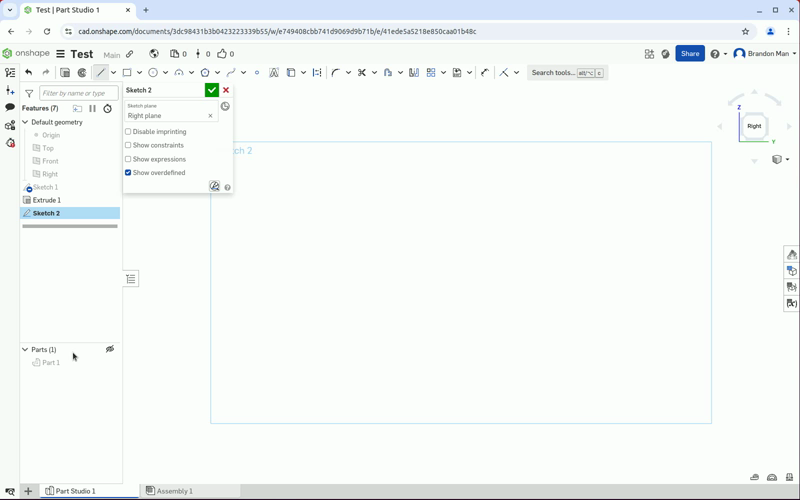
mouse_move(459, 284)
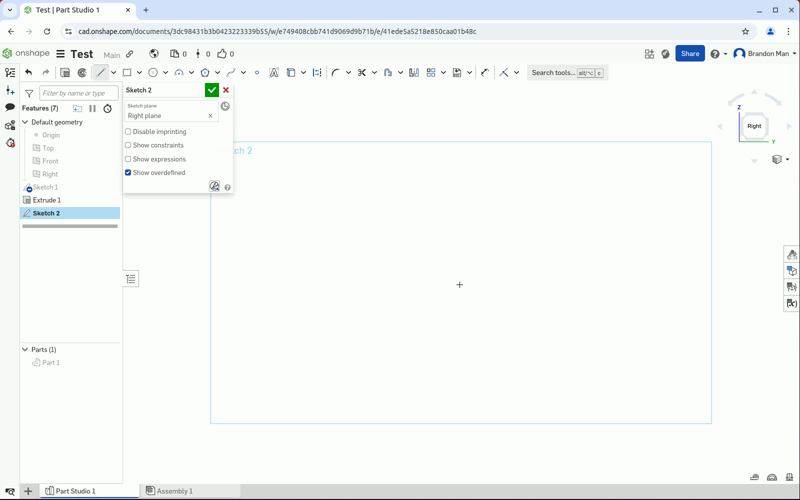
click(459, 284)
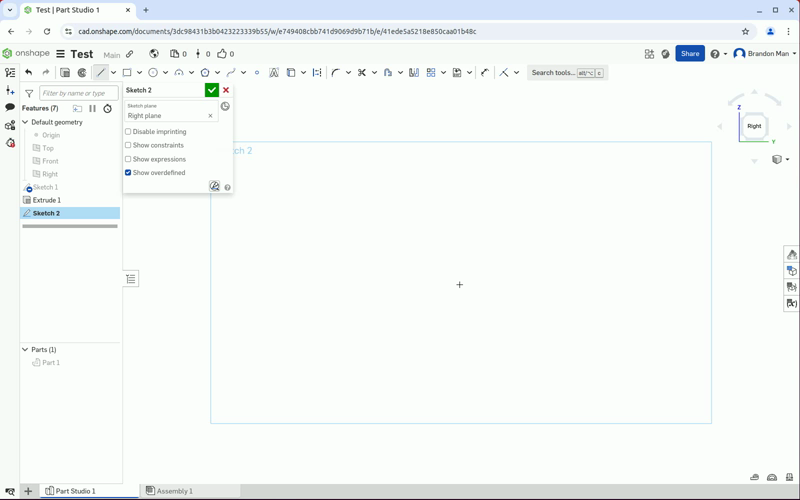
key_up(shift)
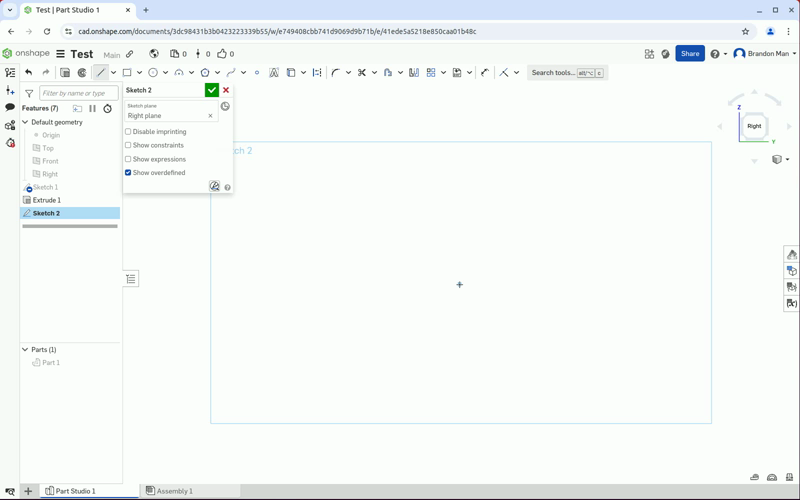
key_down(shift)
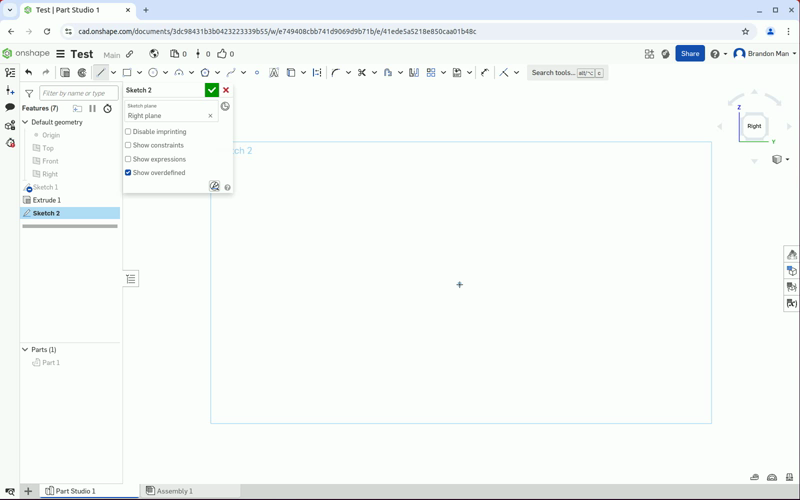
mouse_move(489, 284)
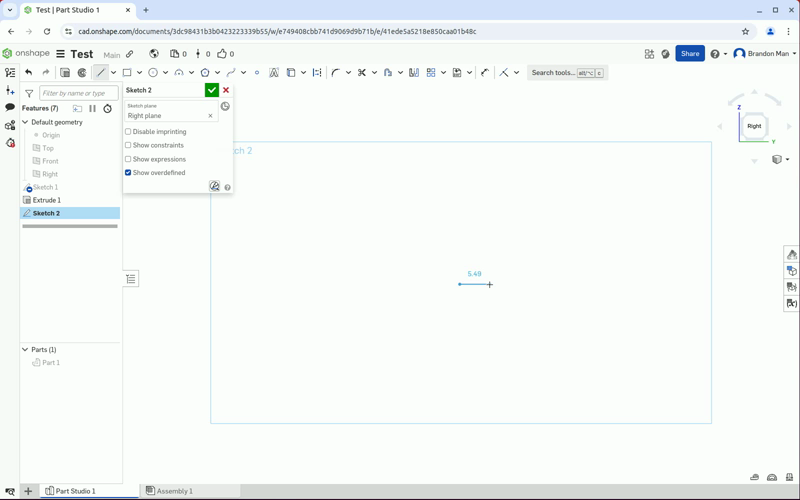
mouse_move(461, 284)
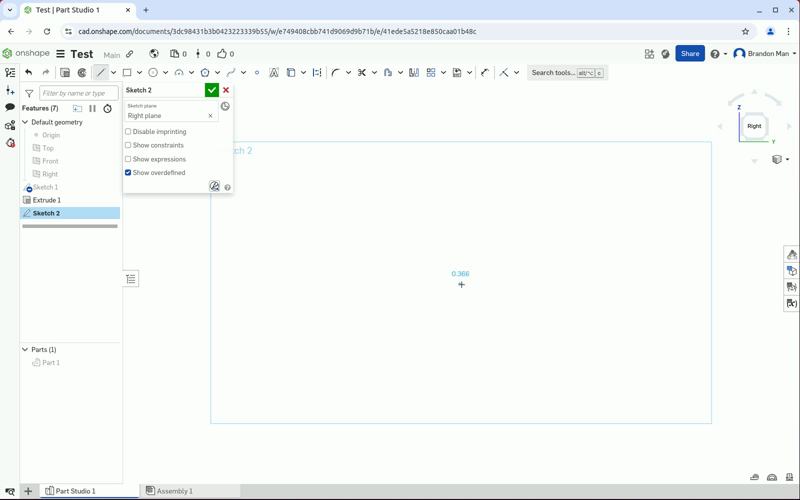
scroll(6)
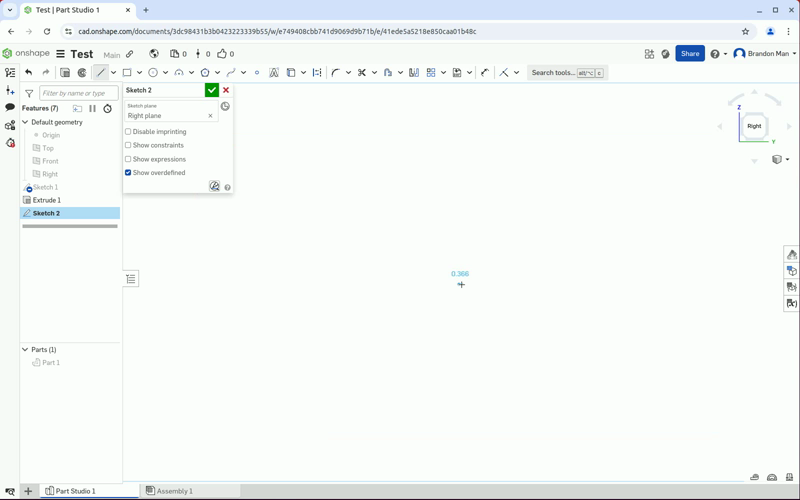
scroll(6)
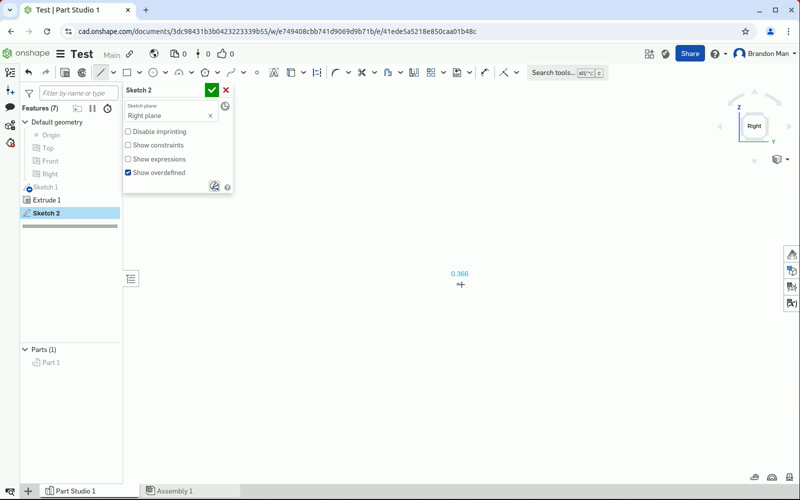
scroll(6)
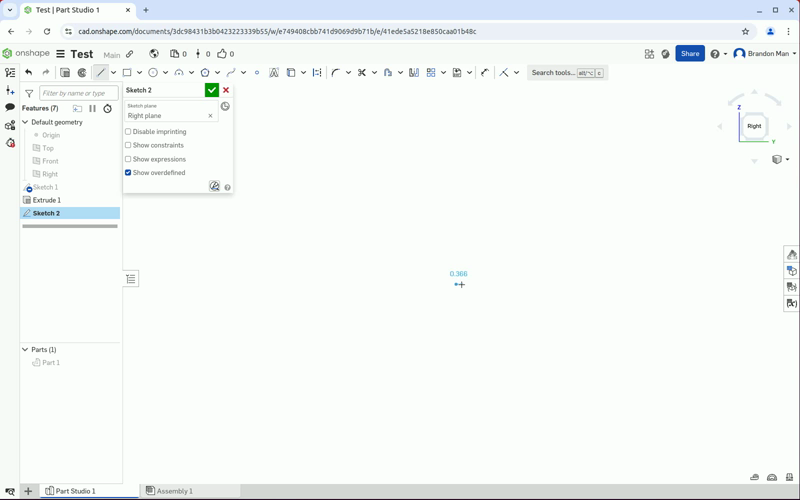
scroll(6)
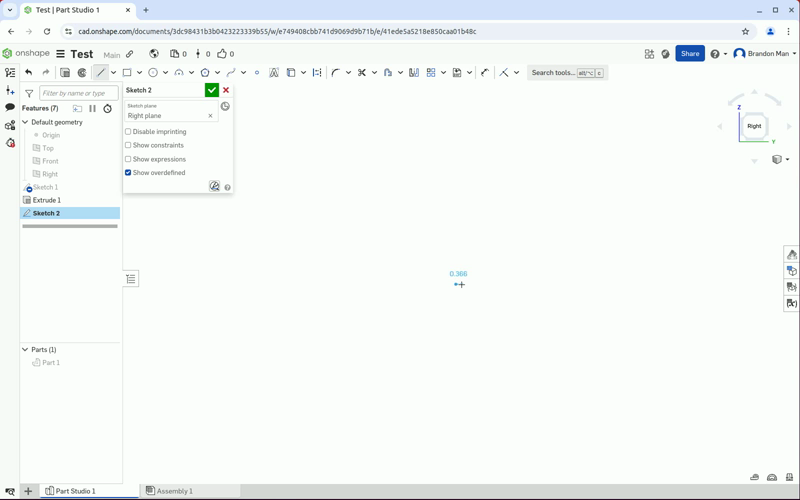
scroll(6)
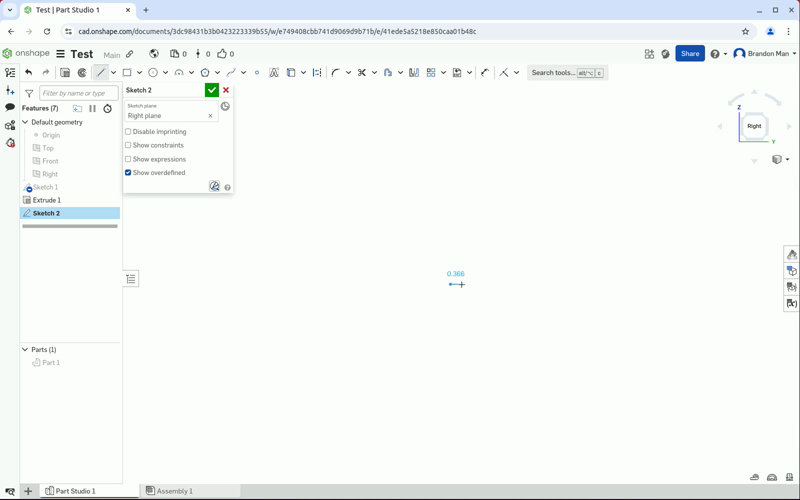
scroll(6)
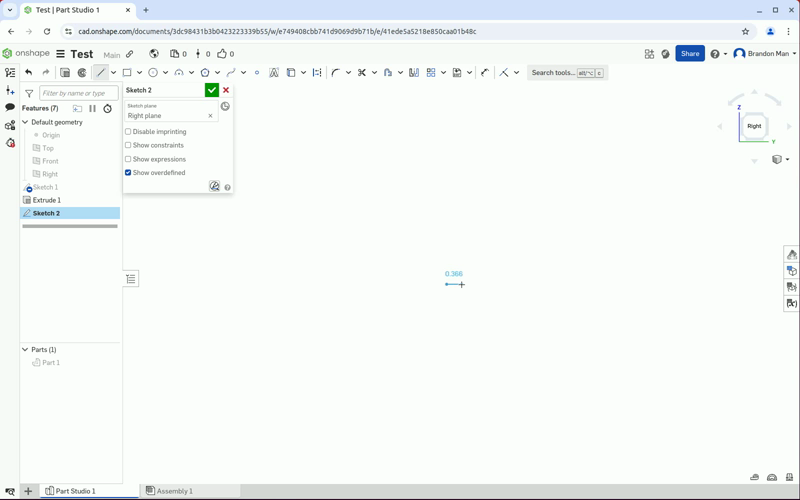
scroll(6)
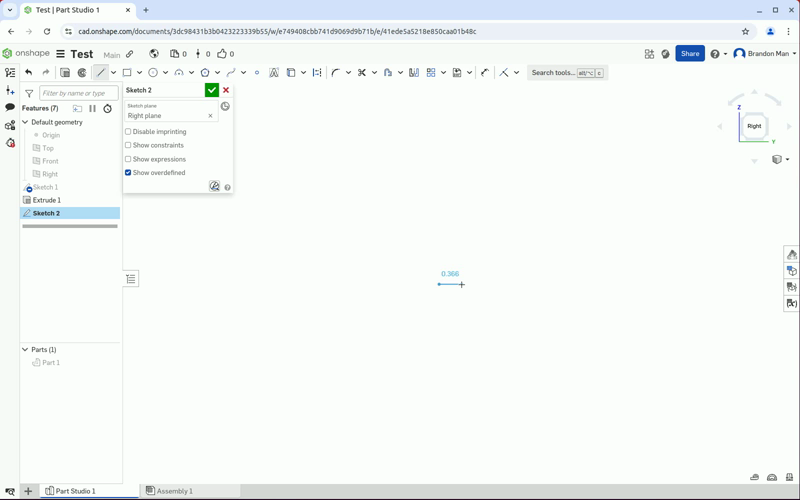
click(461, 284)
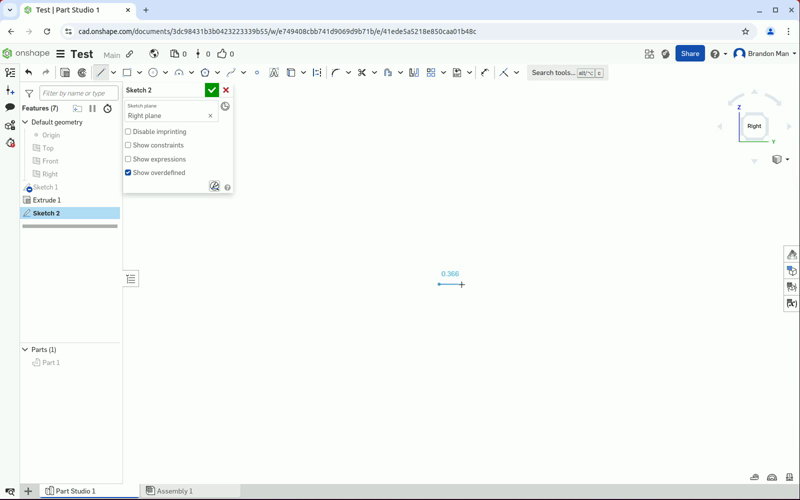
scroll(-6)
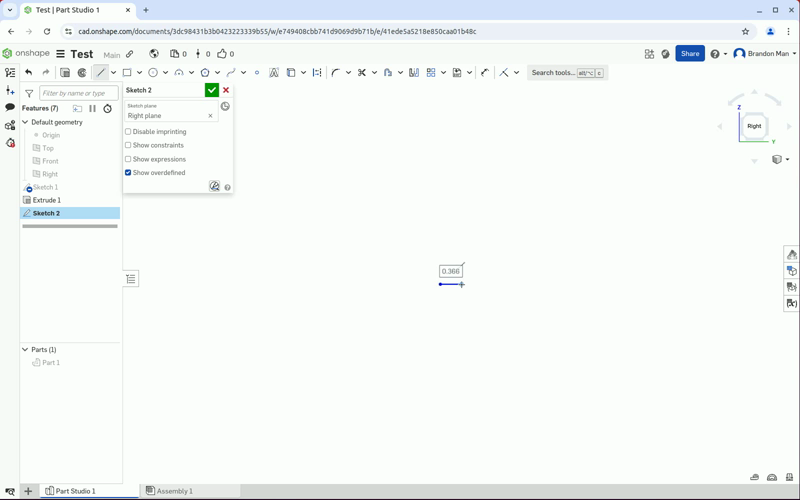
scroll(-6)
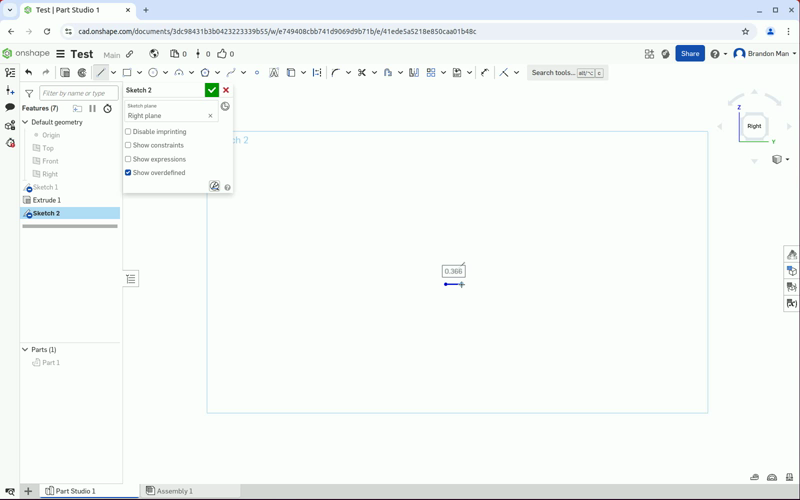
scroll(-6)
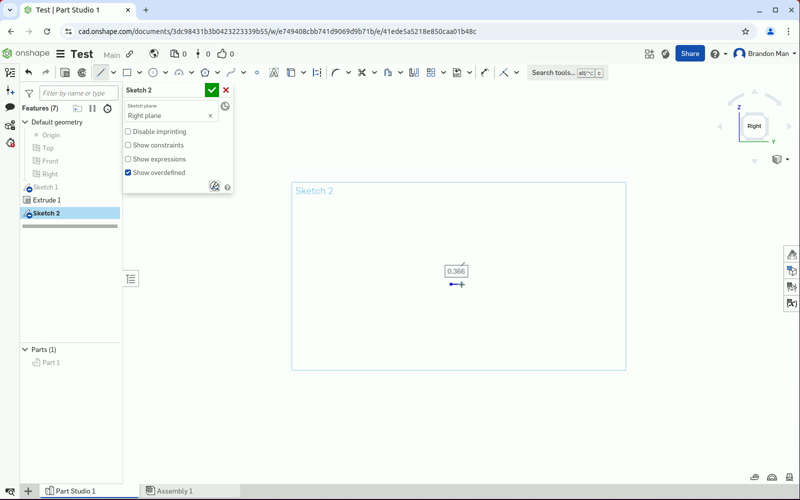
scroll(-6)
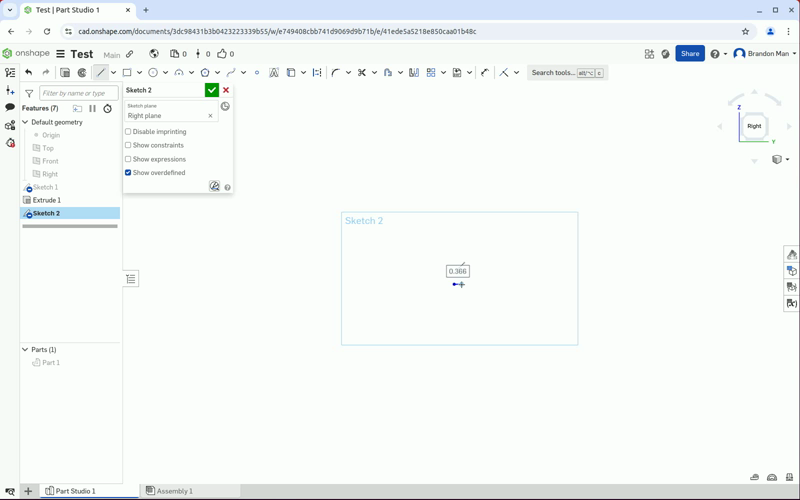
scroll(-6)
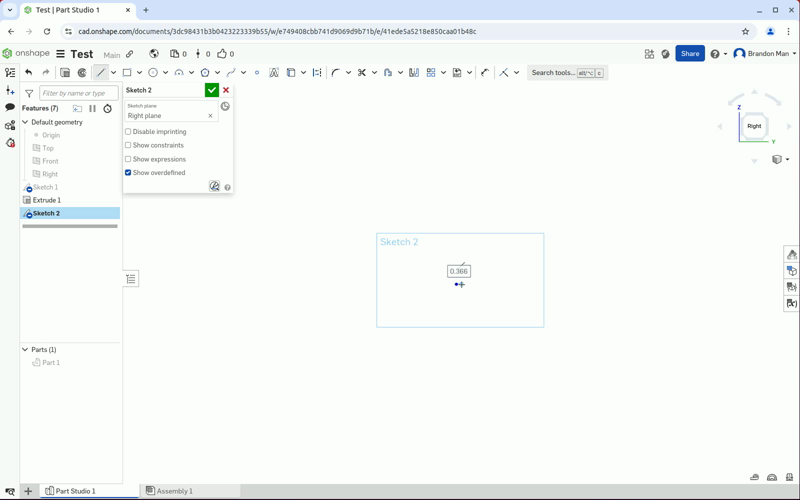
scroll(-6)
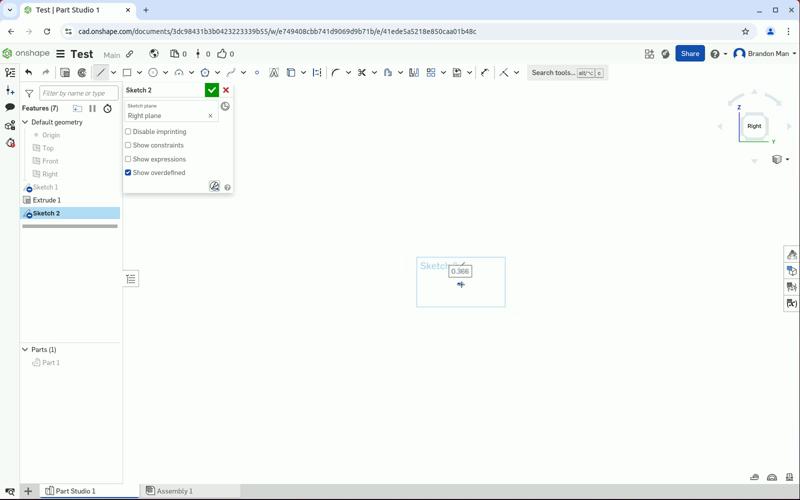
scroll(-6)
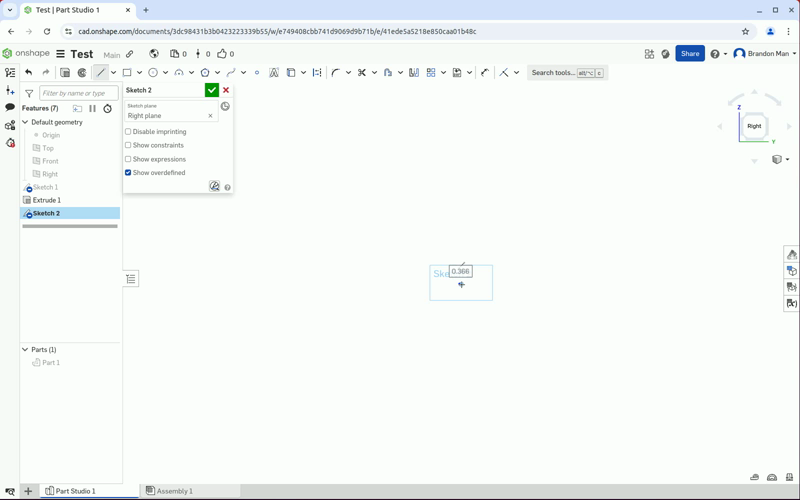
key_up(shift)
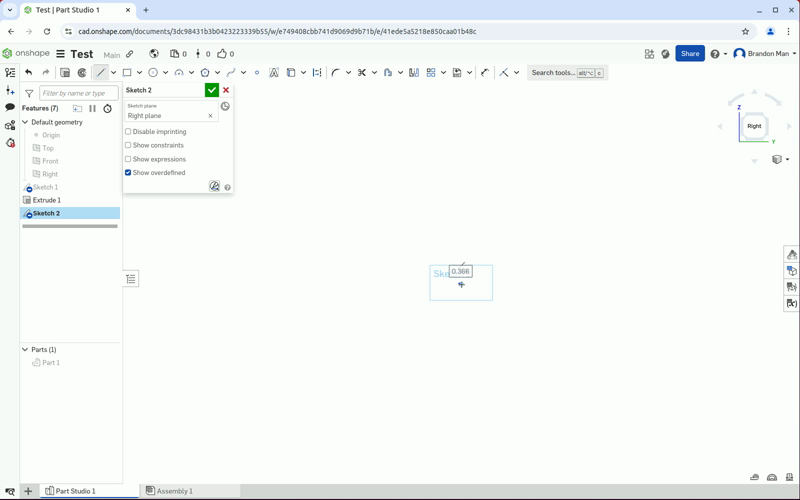
key_down(shift)
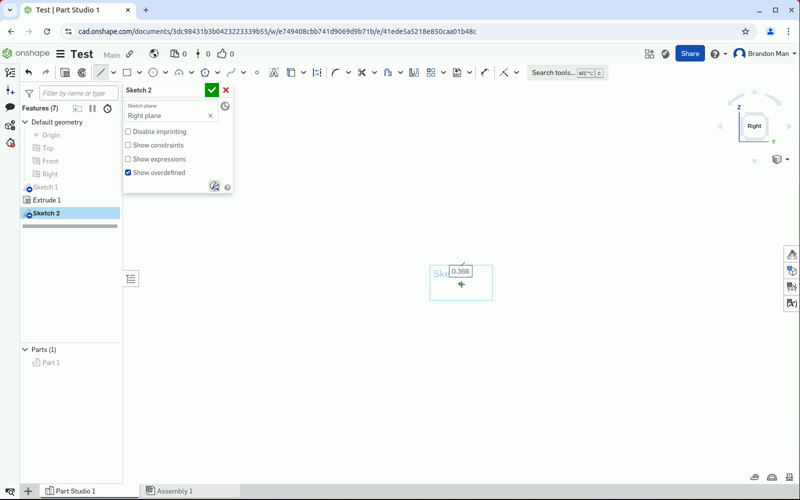
mouse_move(492, 284)
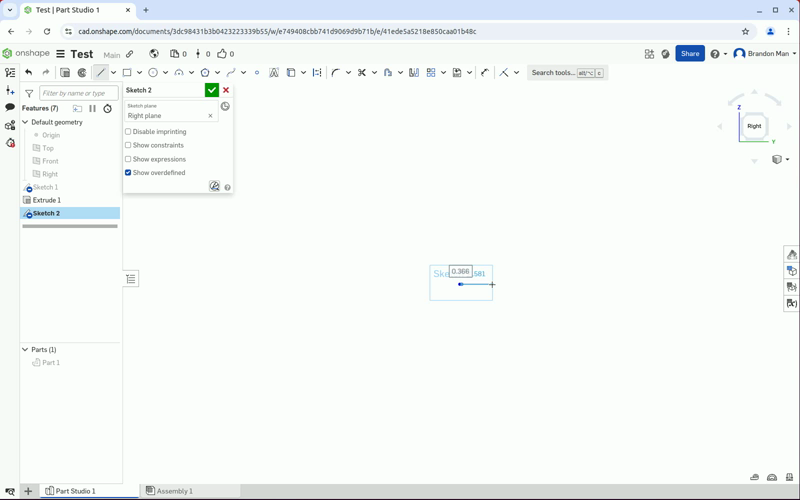
mouse_move(461, 281)
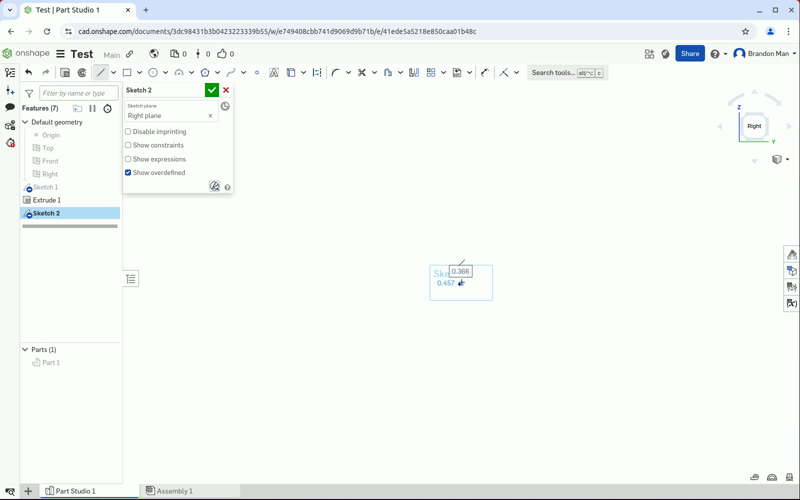
scroll(6)
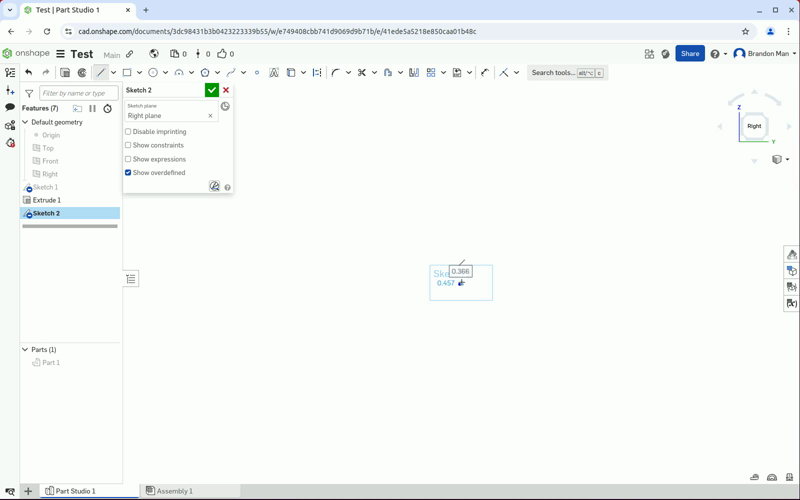
scroll(6)
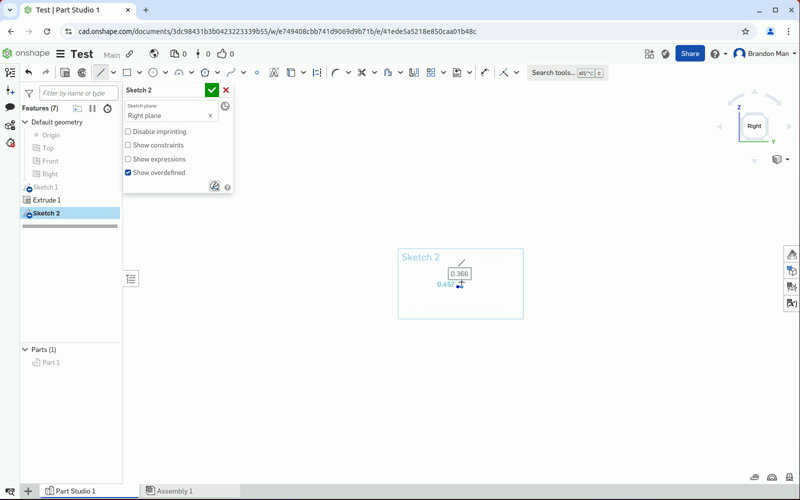
scroll(6)
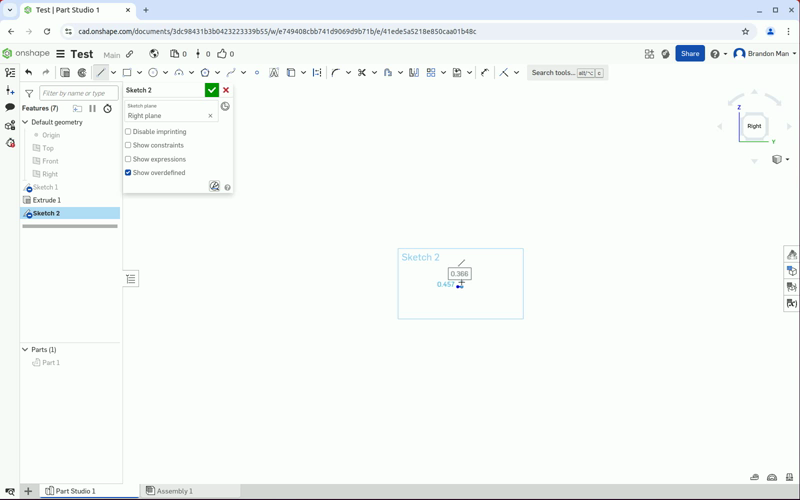
scroll(6)
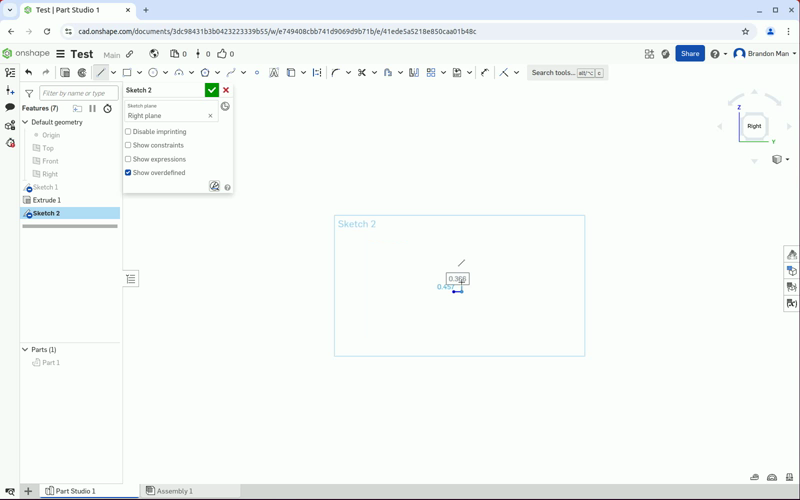
scroll(6)
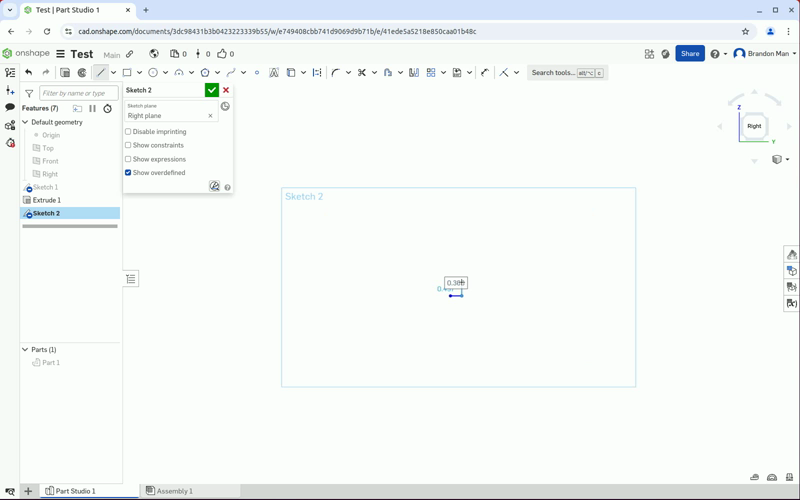
scroll(6)
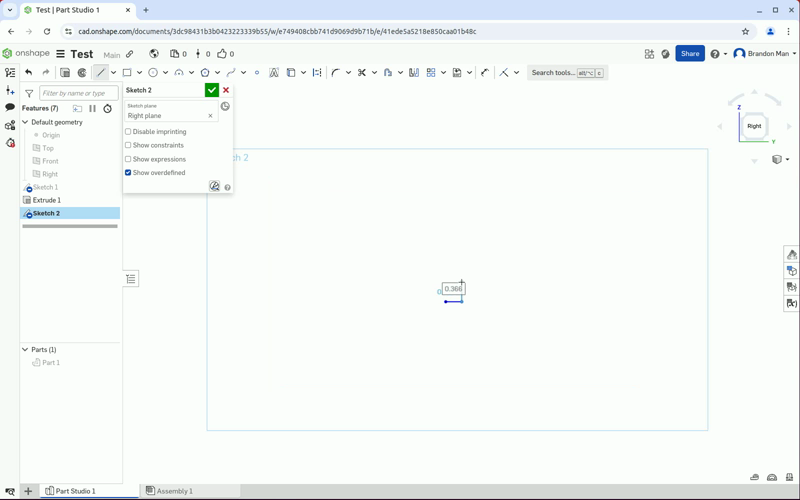
scroll(6)
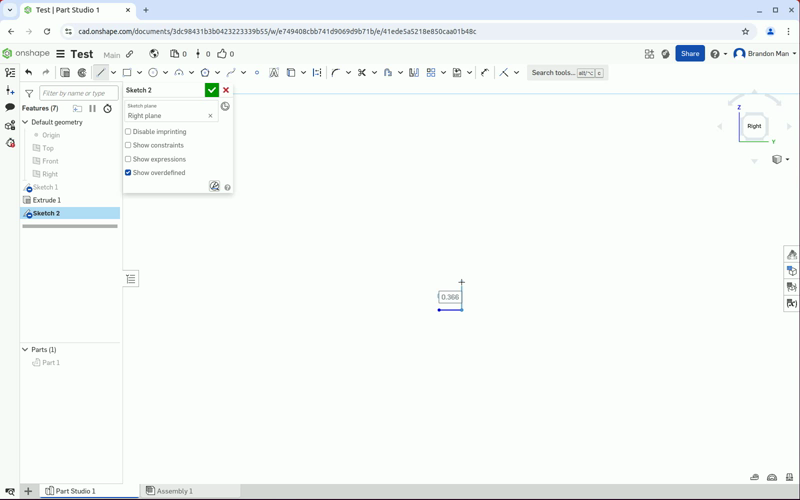
click(461, 281)
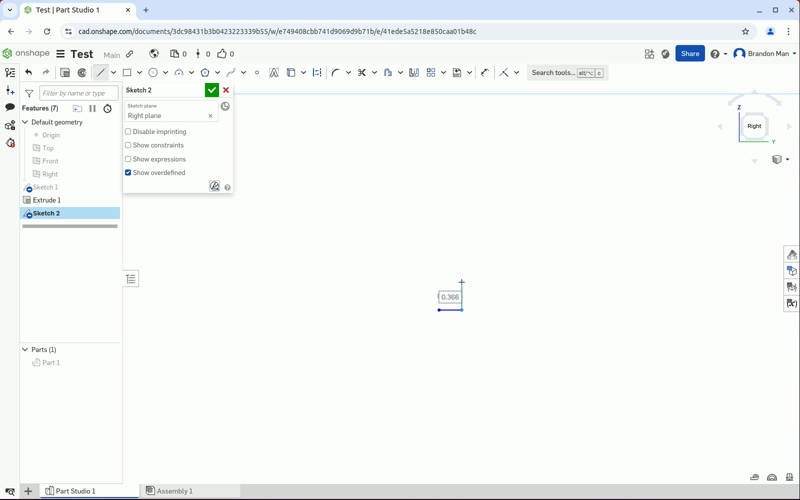
scroll(-6)
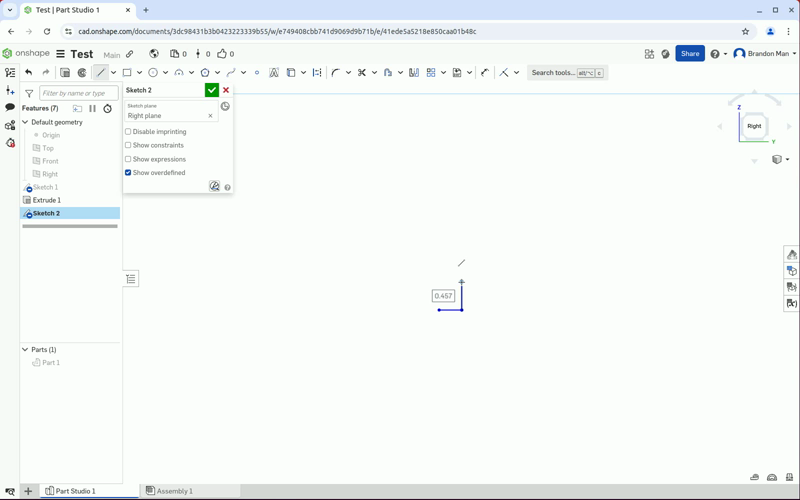
scroll(-6)
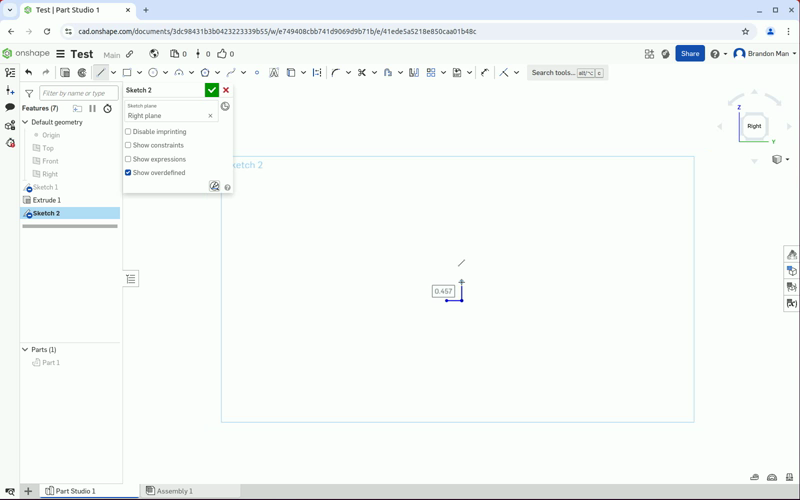
scroll(-6)
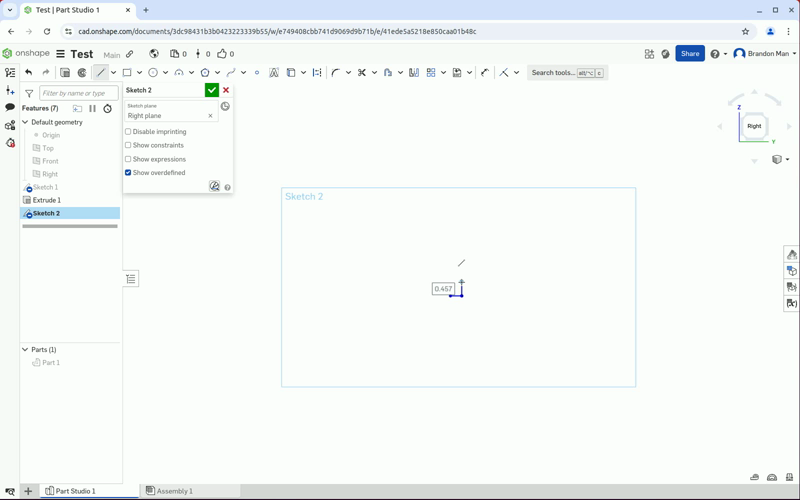
scroll(-6)
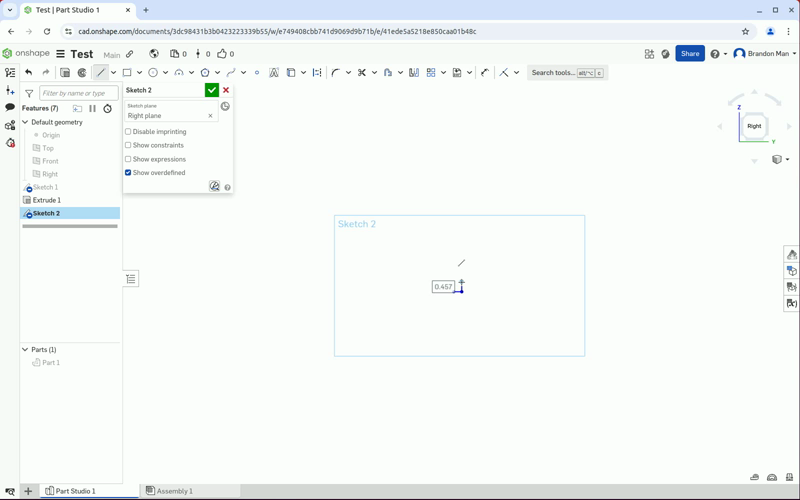
scroll(-6)
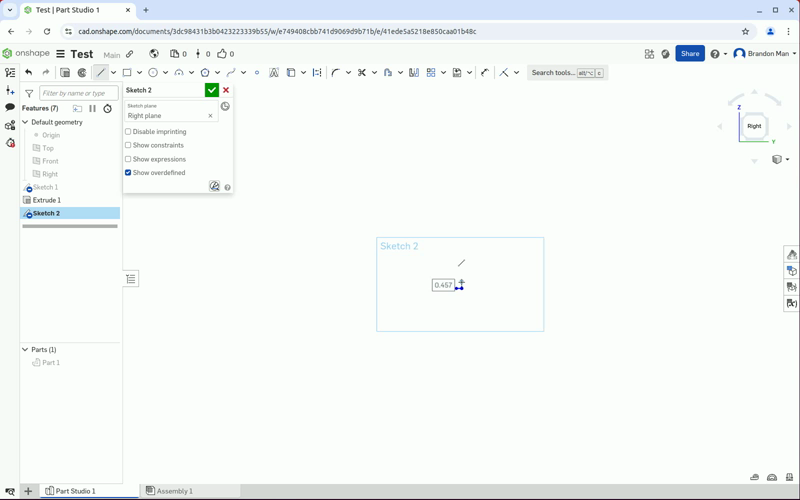
scroll(-6)
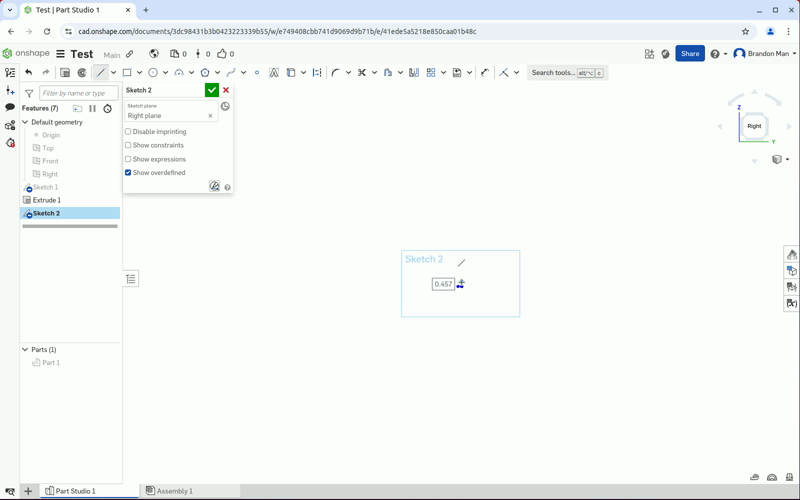
scroll(-6)
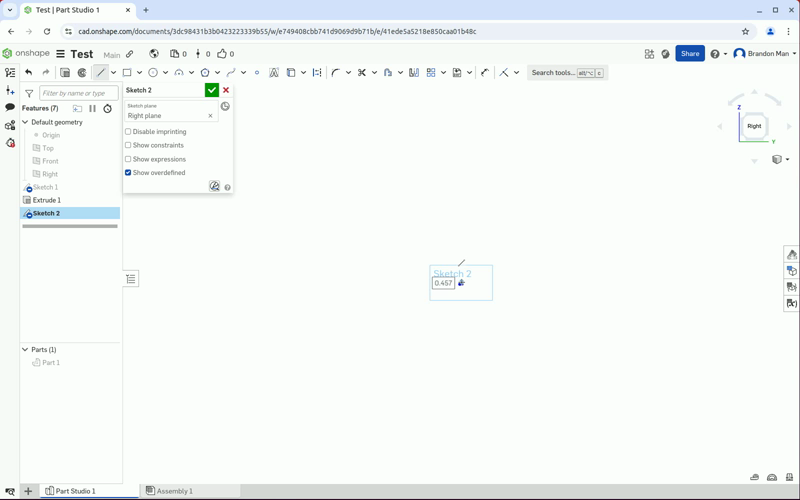
key_up(shift)
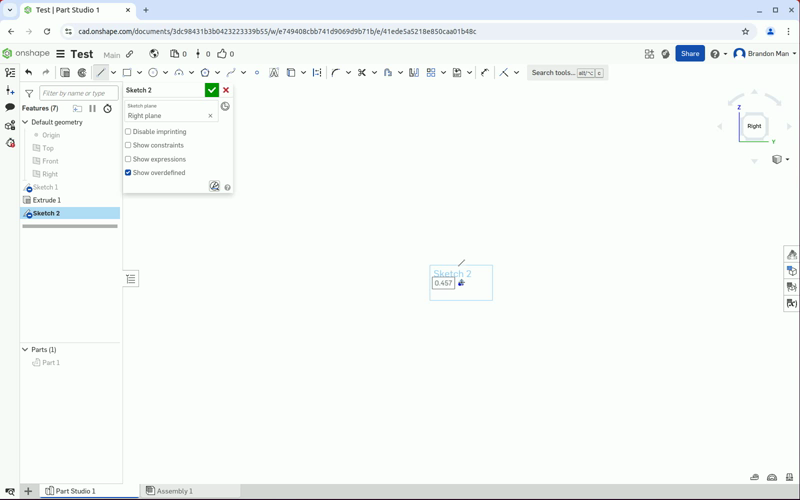
key_down(shift)
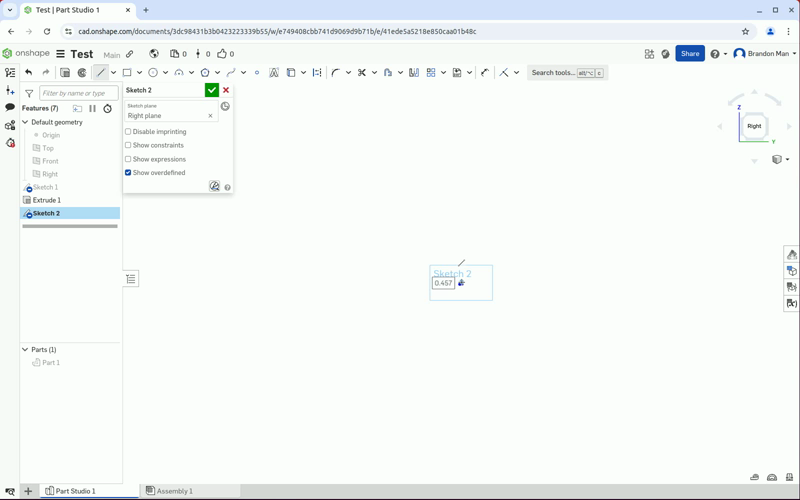
mouse_move(492, 281)
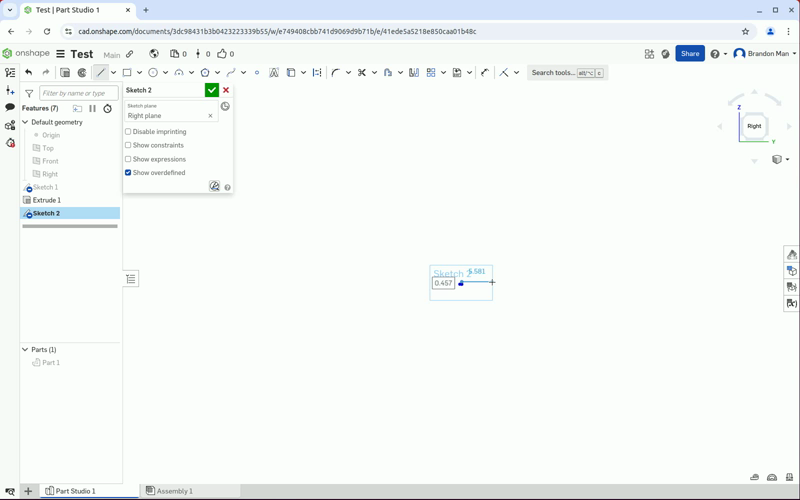
mouse_move(459, 281)
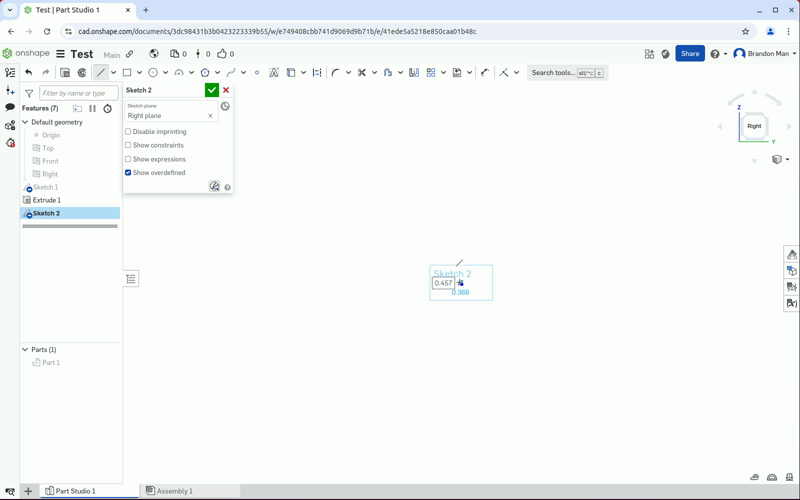
scroll(6)
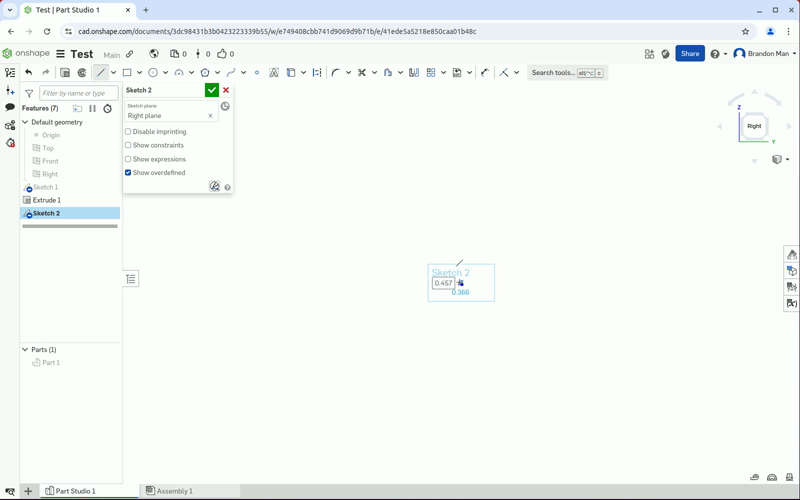
scroll(6)
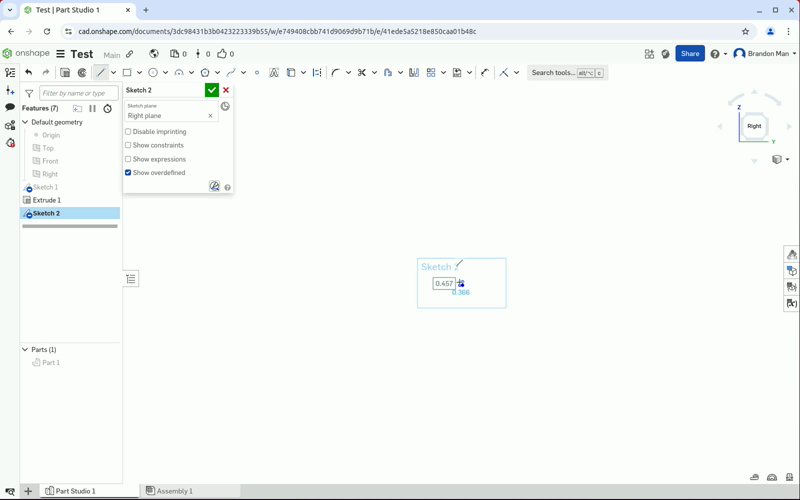
scroll(6)
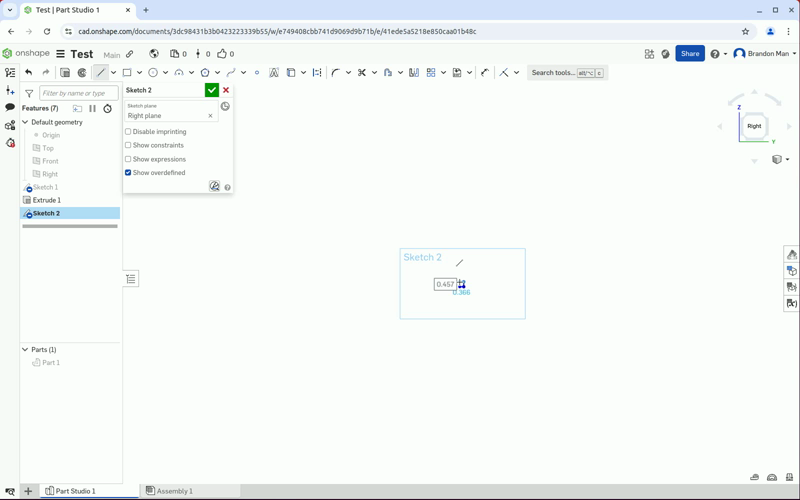
scroll(6)
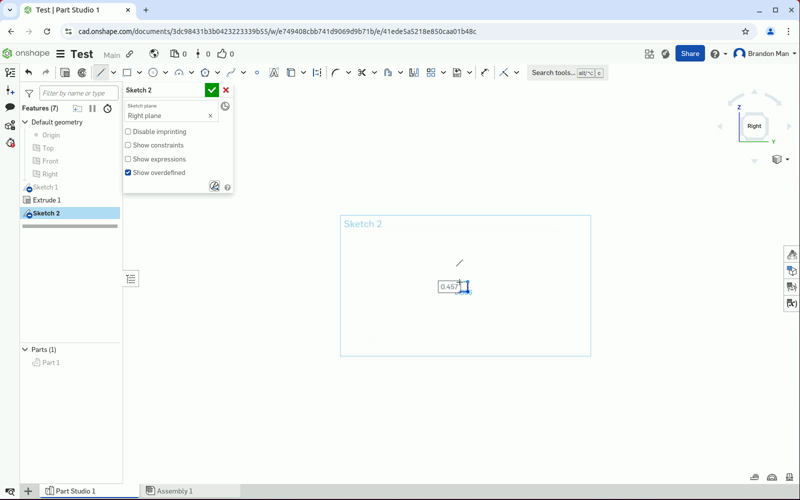
scroll(6)
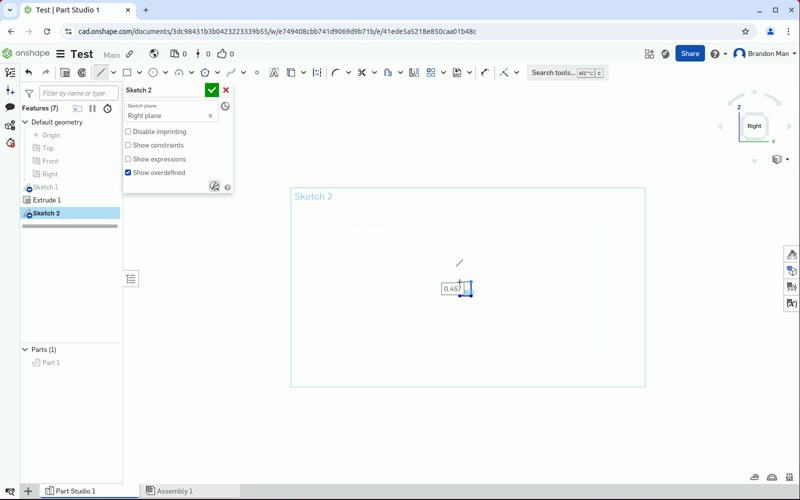
scroll(6)
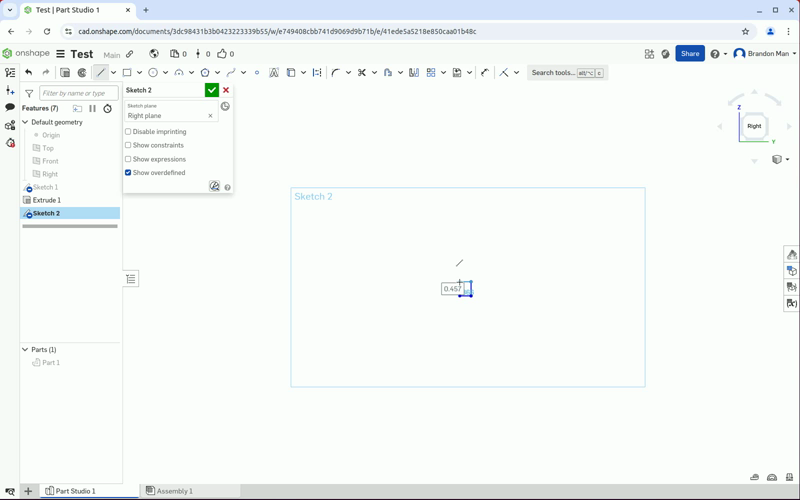
scroll(6)
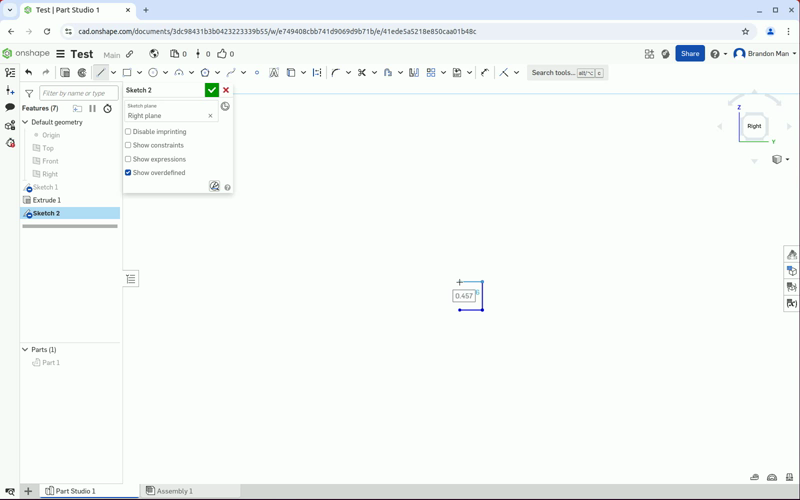
click(459, 281)
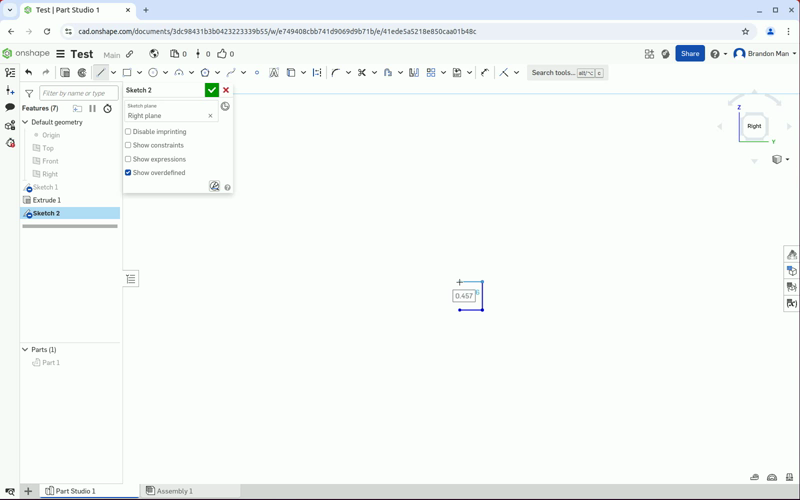
scroll(-6)
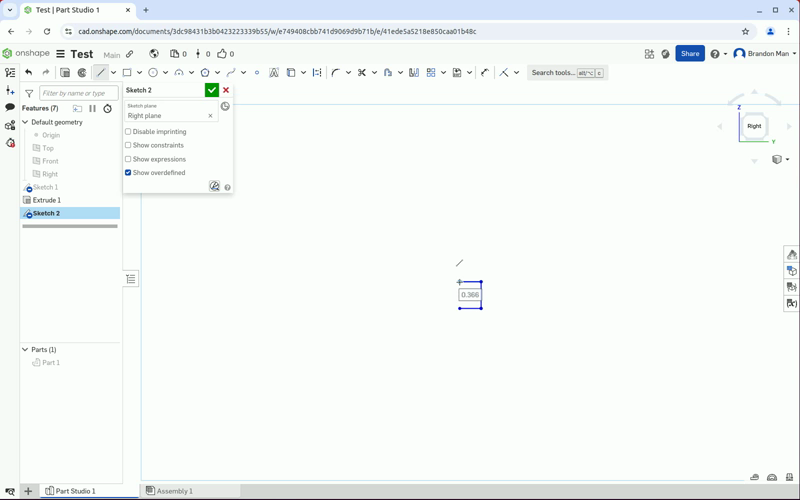
scroll(-6)
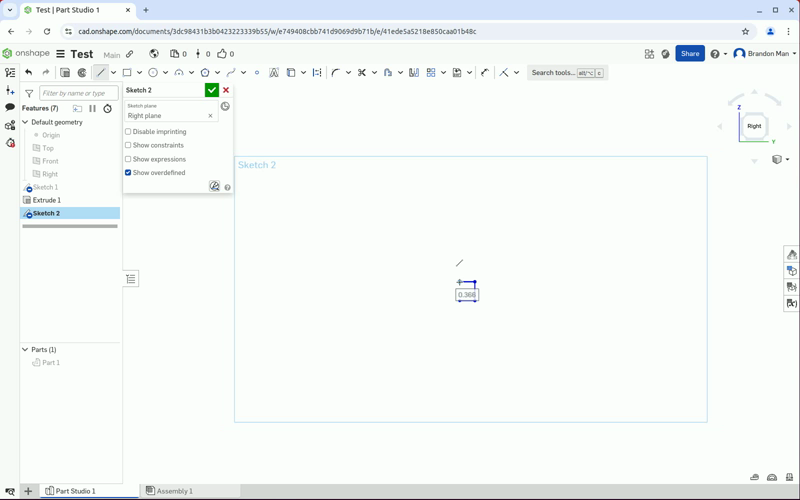
scroll(-6)
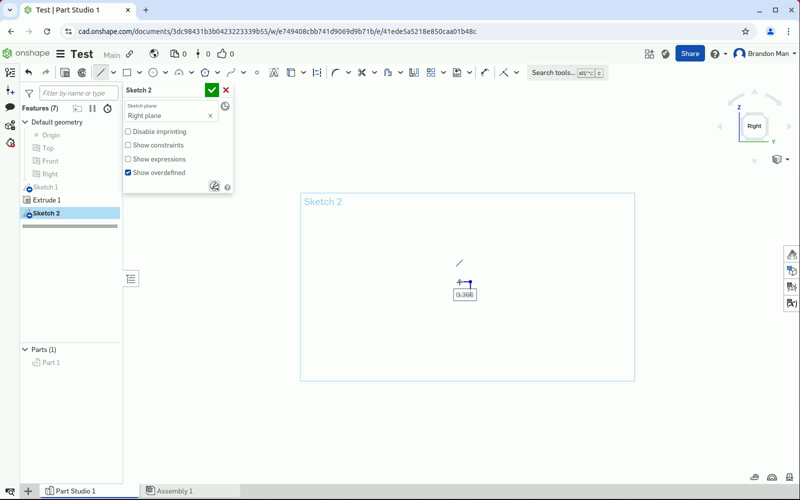
scroll(-6)
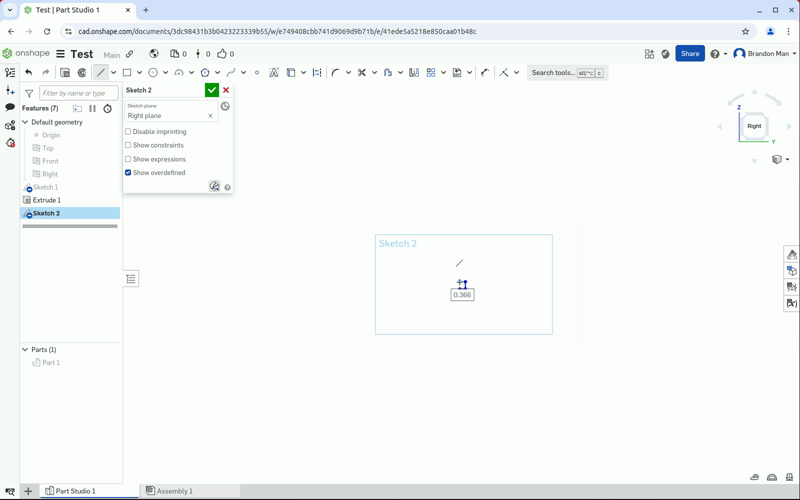
scroll(-6)
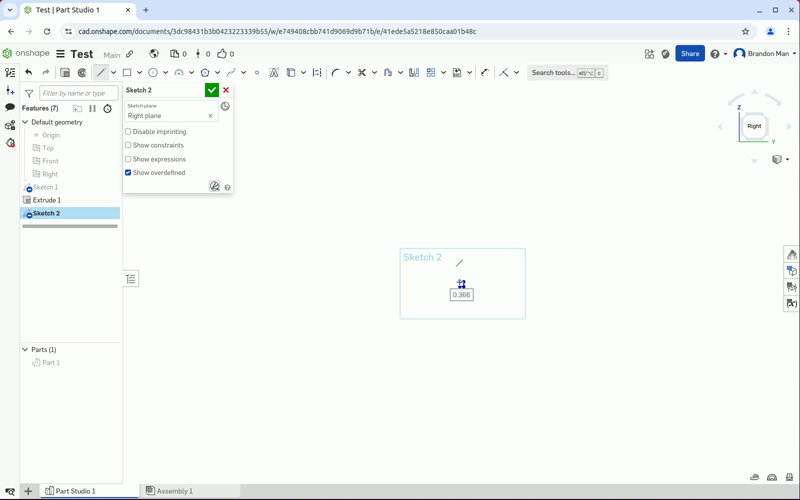
scroll(-6)
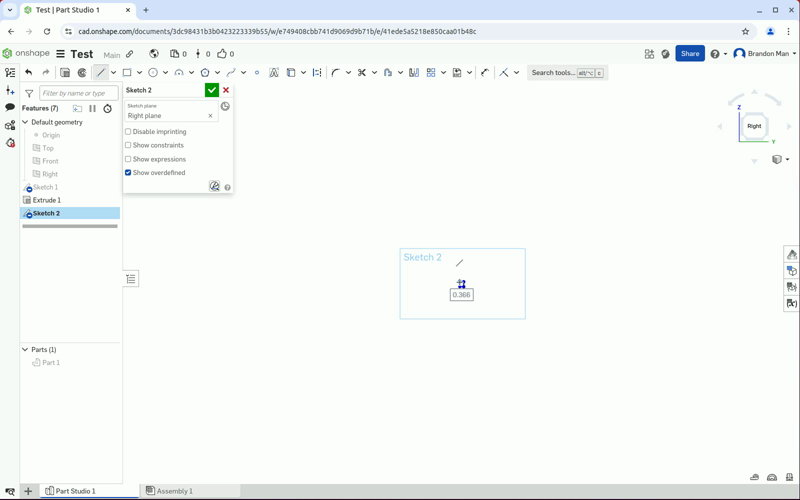
scroll(-6)
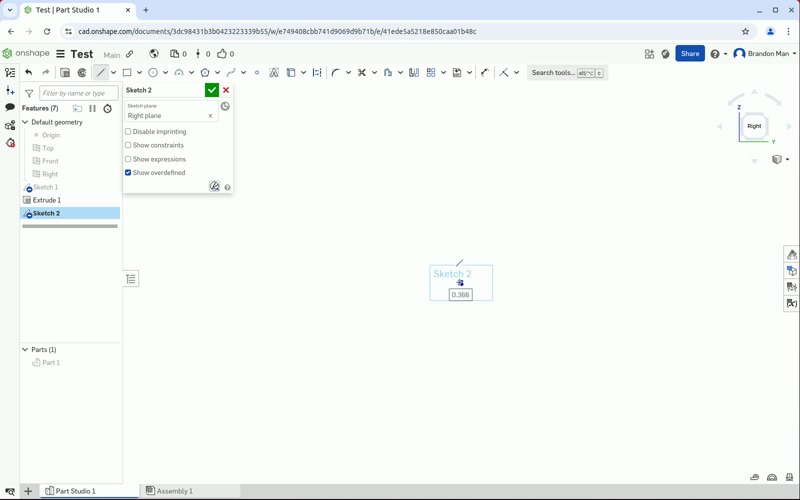
key_up(shift)
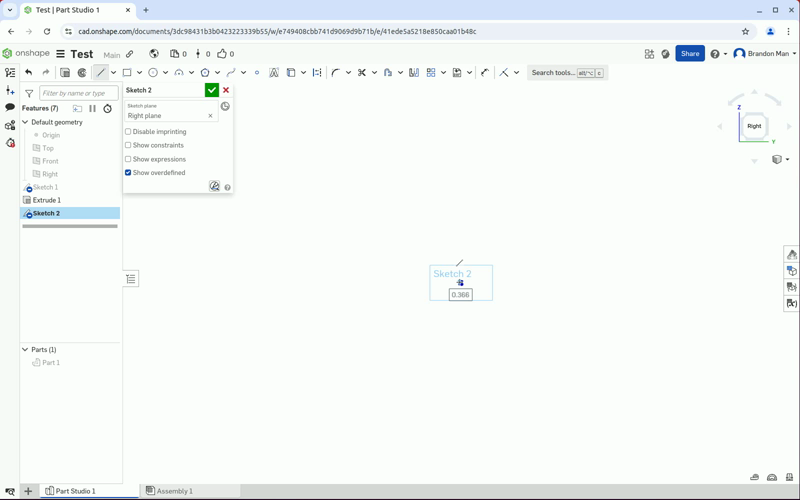
key(esc)
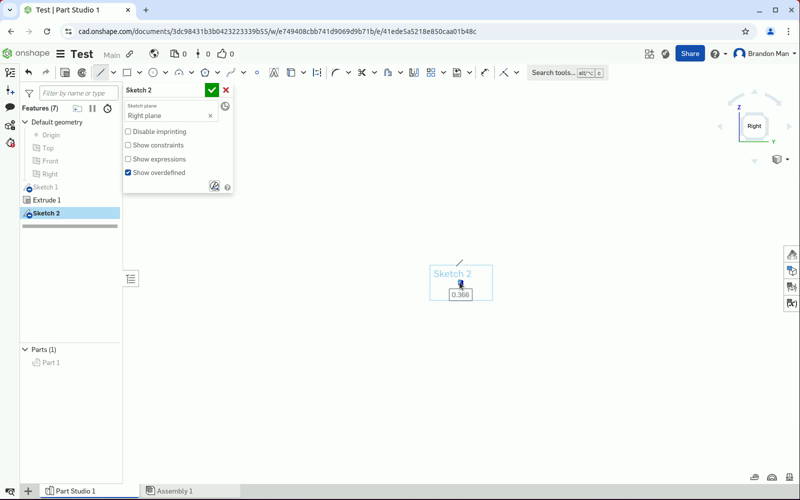
key(a)
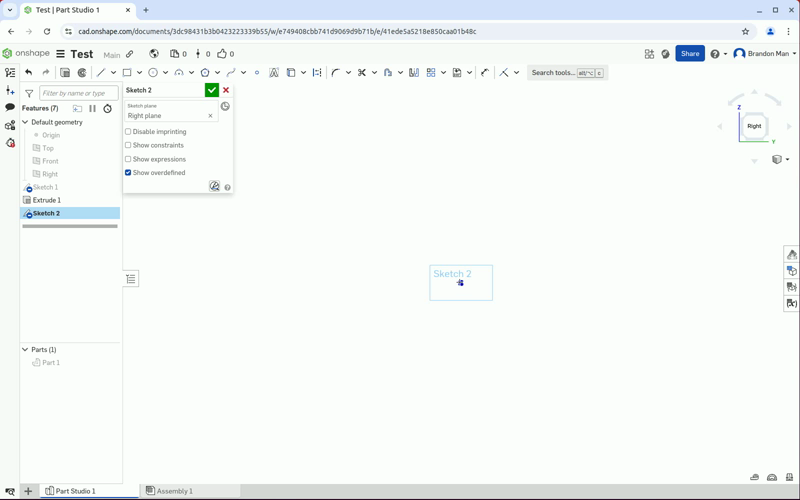
mouse_move(459, 281)
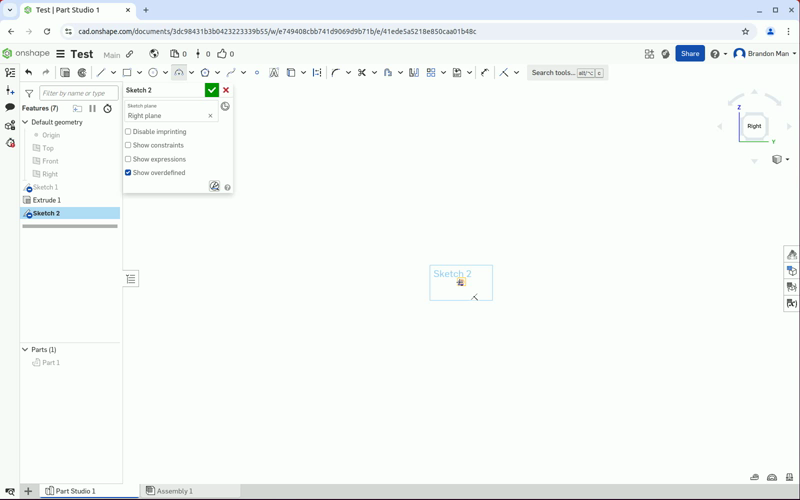
scroll(6)
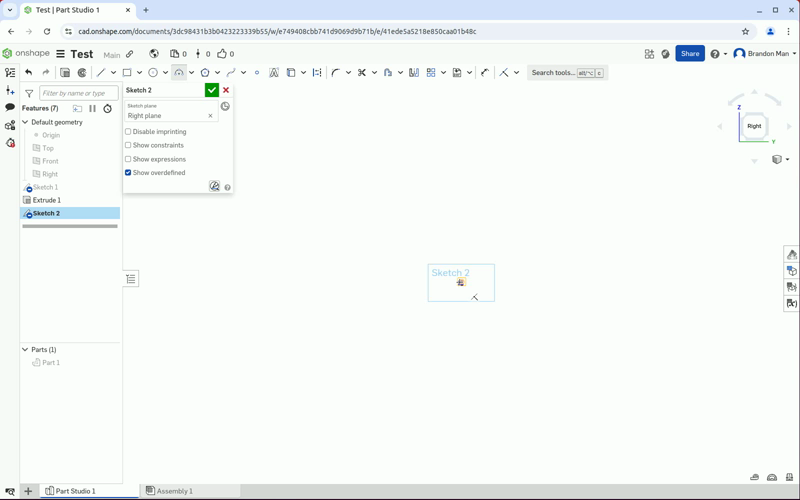
scroll(6)
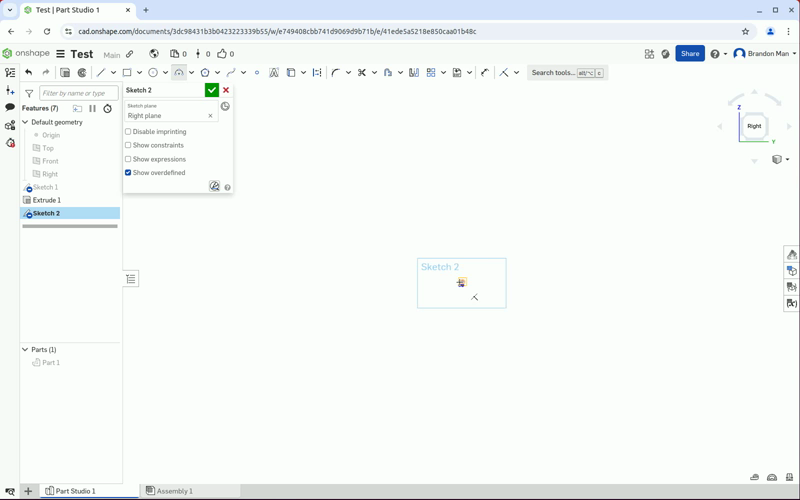
scroll(6)
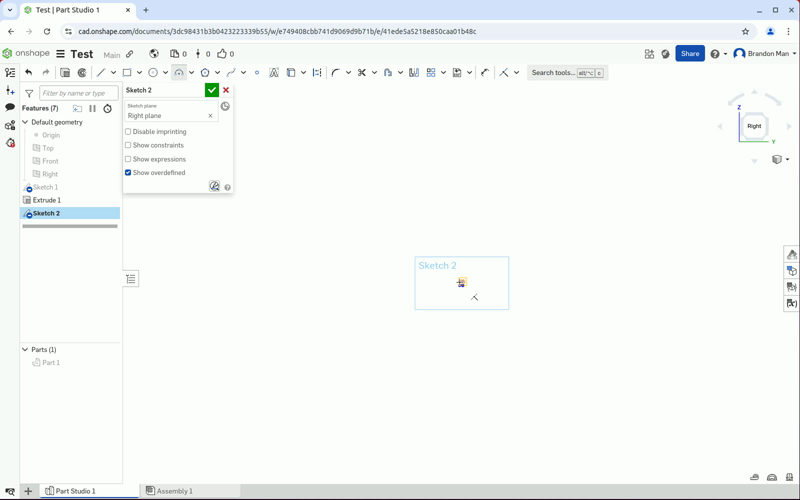
scroll(6)
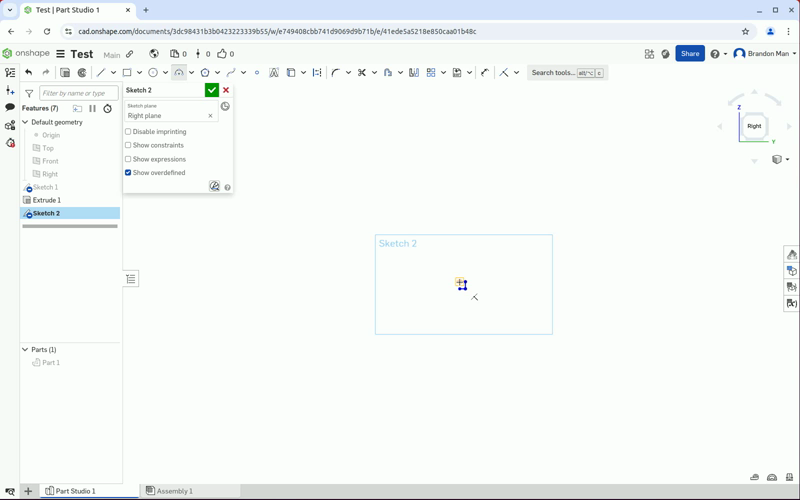
scroll(6)
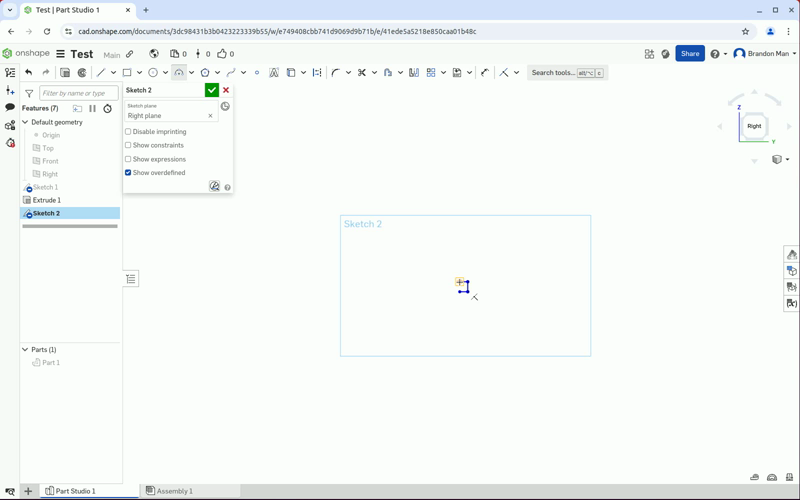
scroll(6)
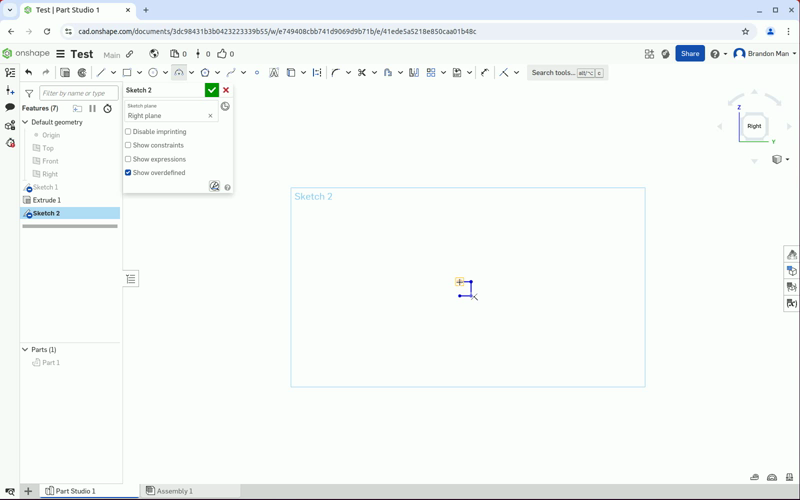
scroll(6)
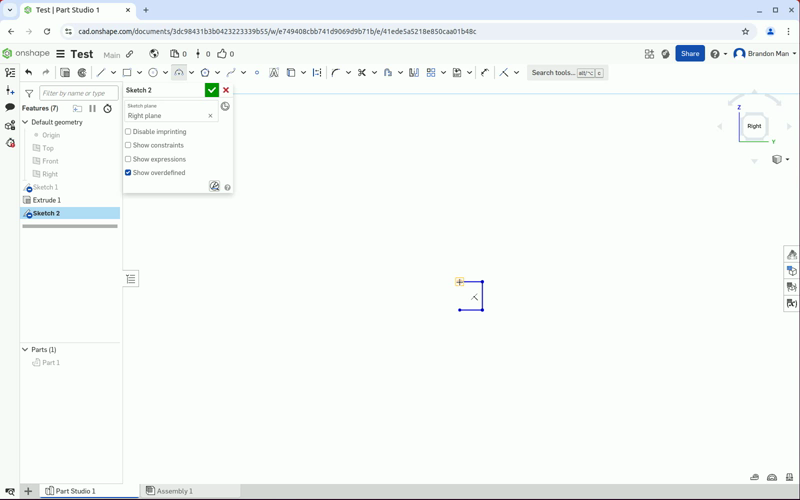
click(459, 281)
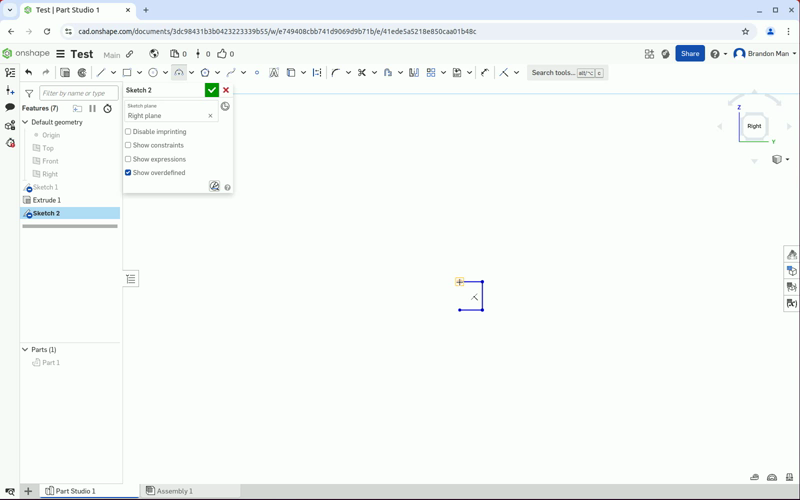
scroll(-6)
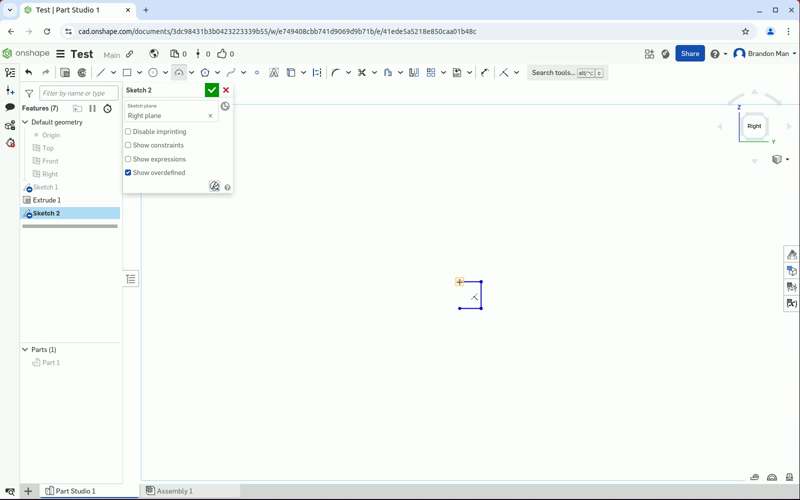
scroll(-6)
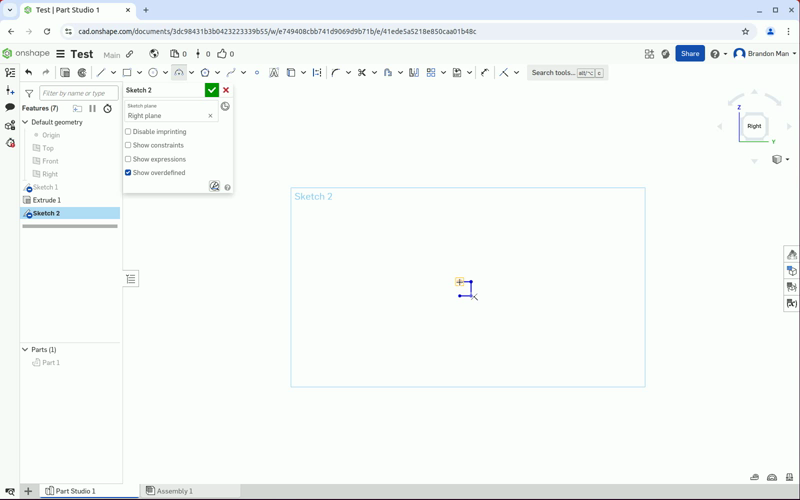
scroll(-6)
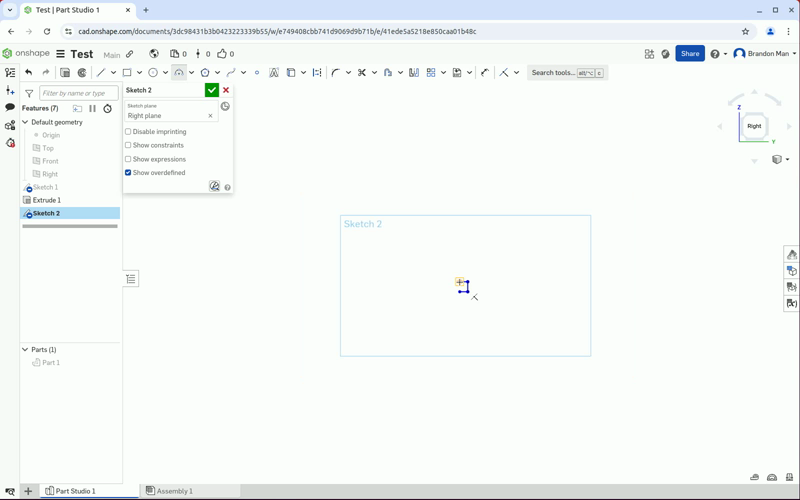
scroll(-6)
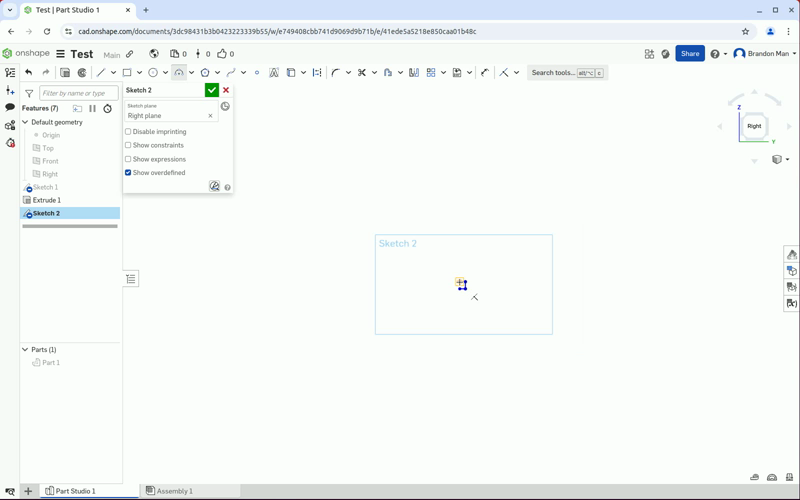
scroll(-6)
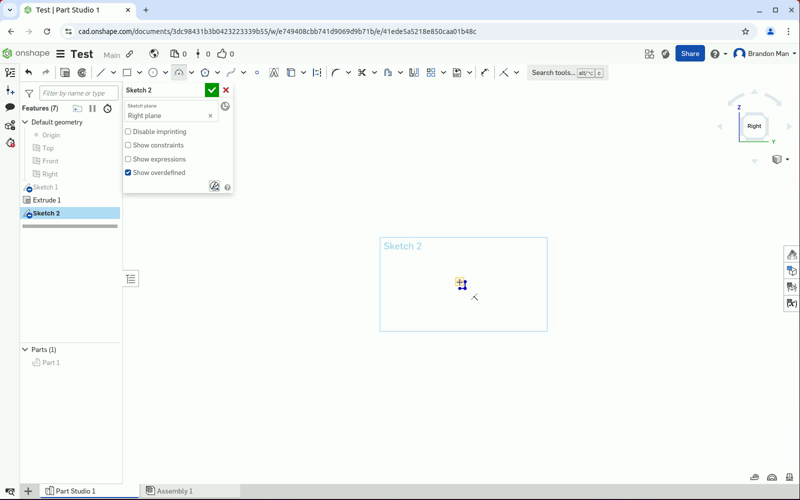
scroll(-6)
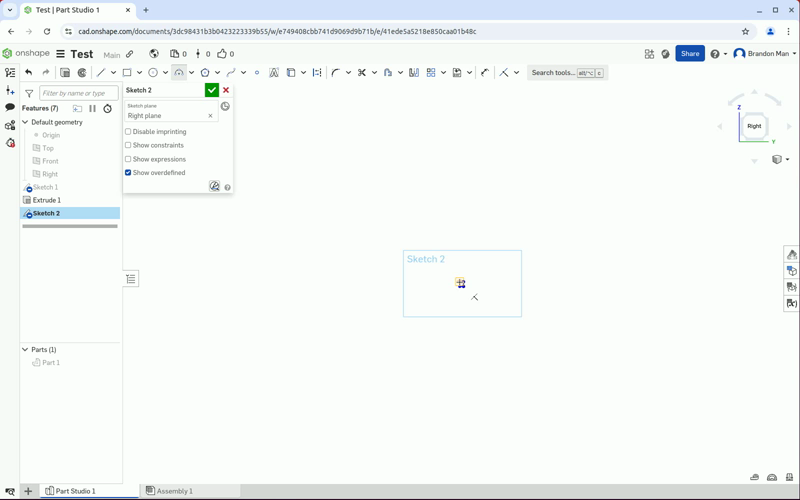
scroll(-6)
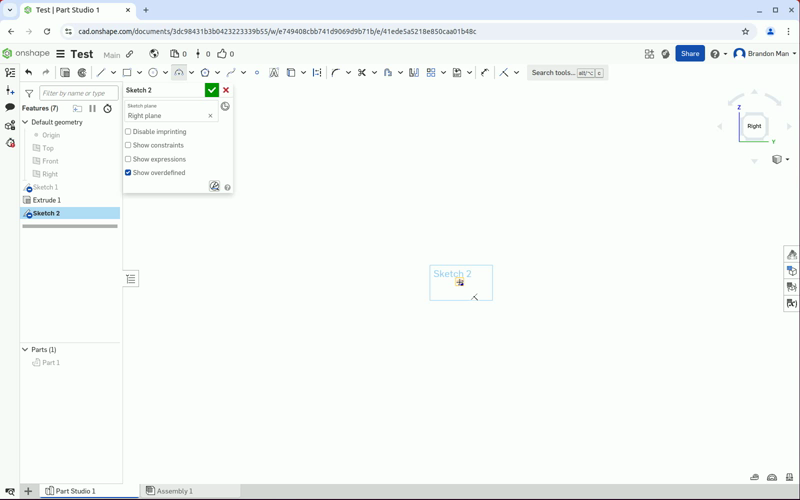
mouse_move(459, 284)
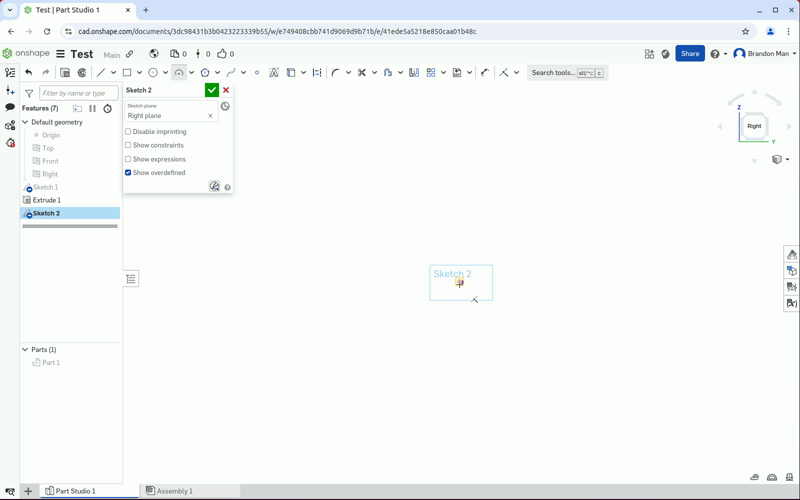
scroll(6)
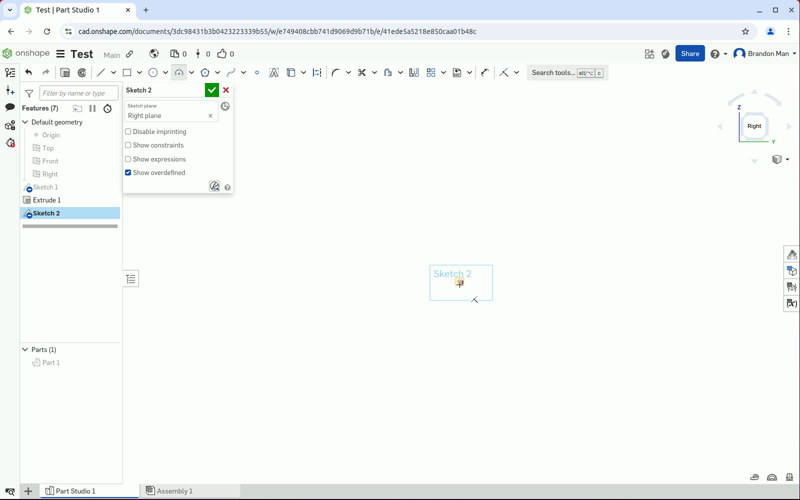
scroll(6)
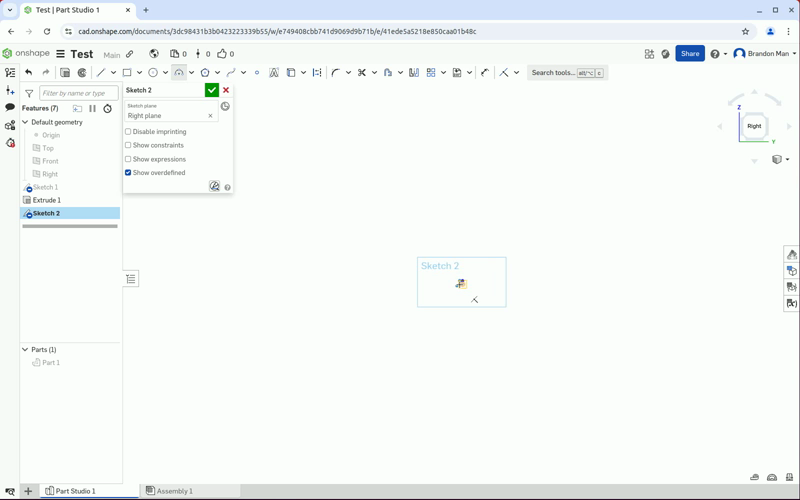
scroll(6)
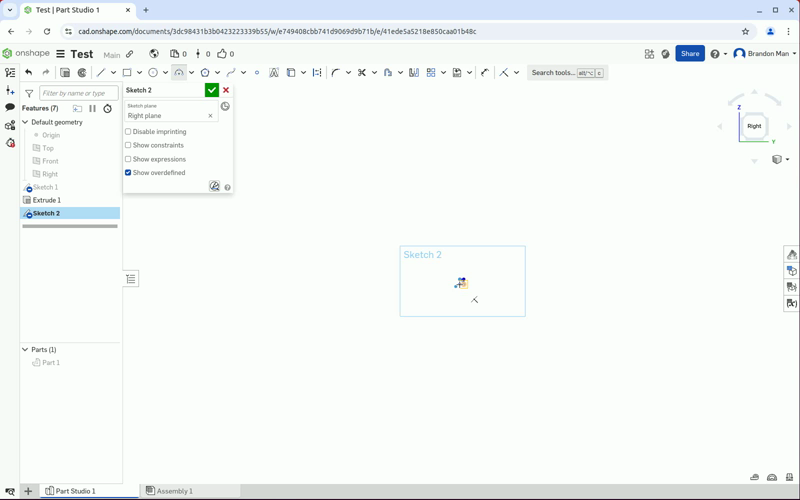
scroll(6)
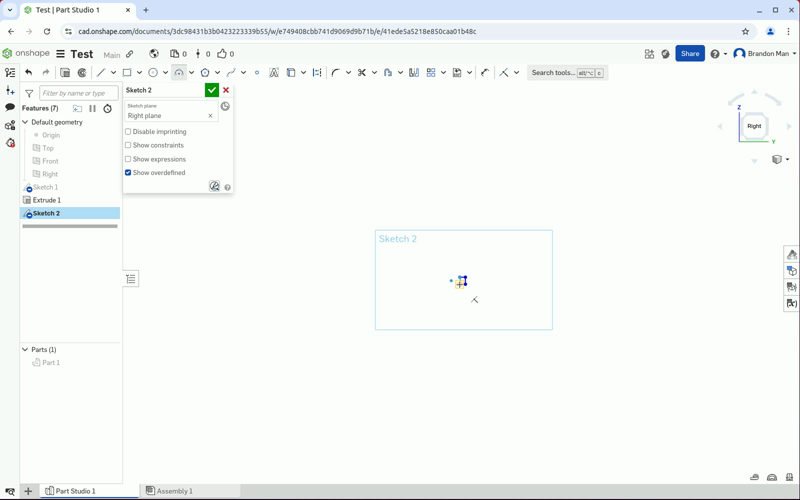
scroll(6)
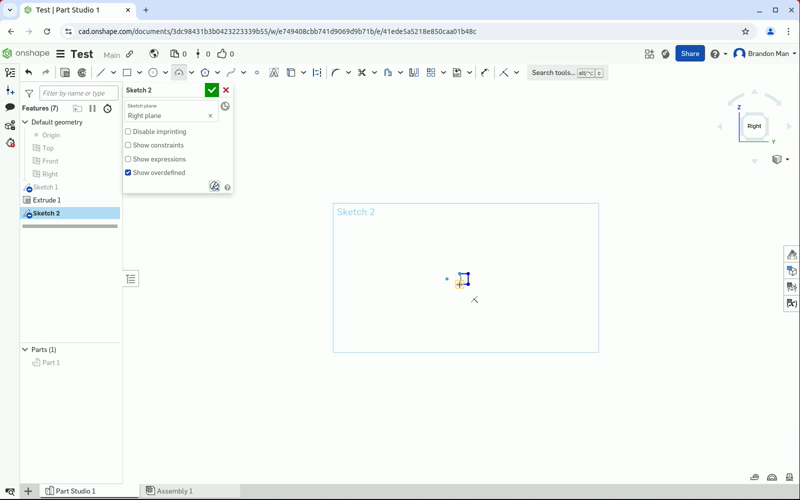
scroll(6)
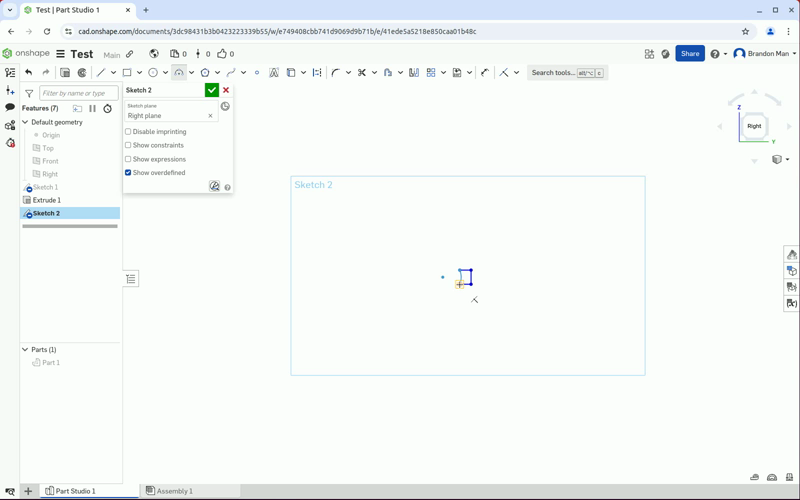
scroll(6)
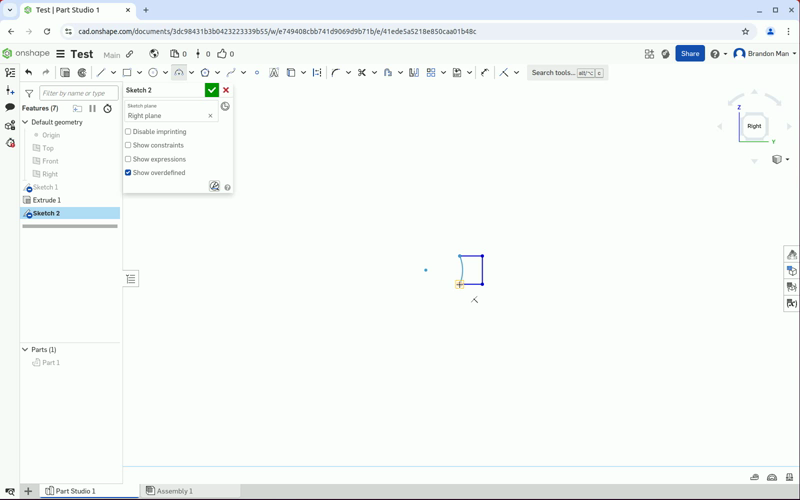
click(459, 284)
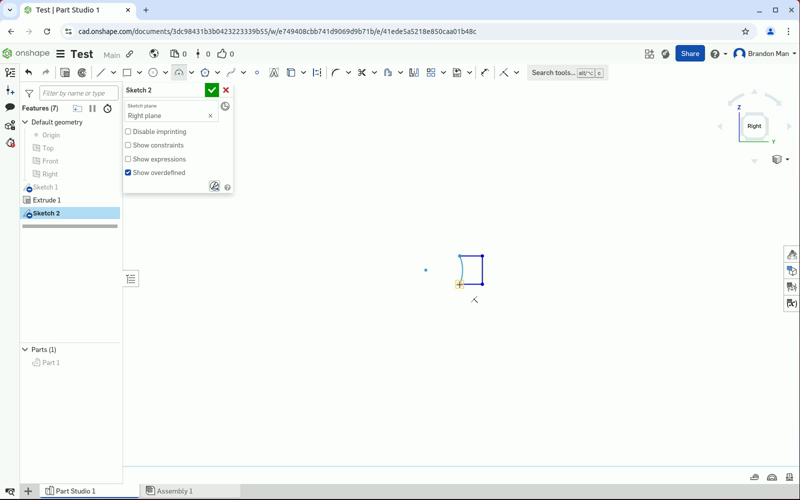
scroll(-6)
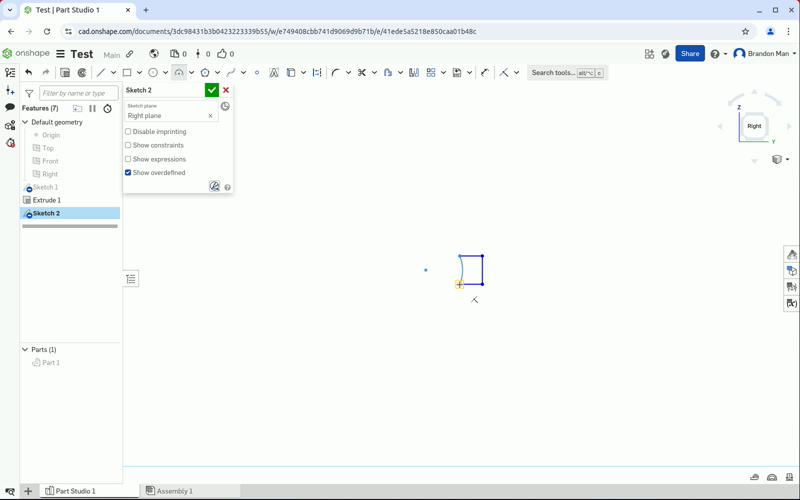
scroll(-6)
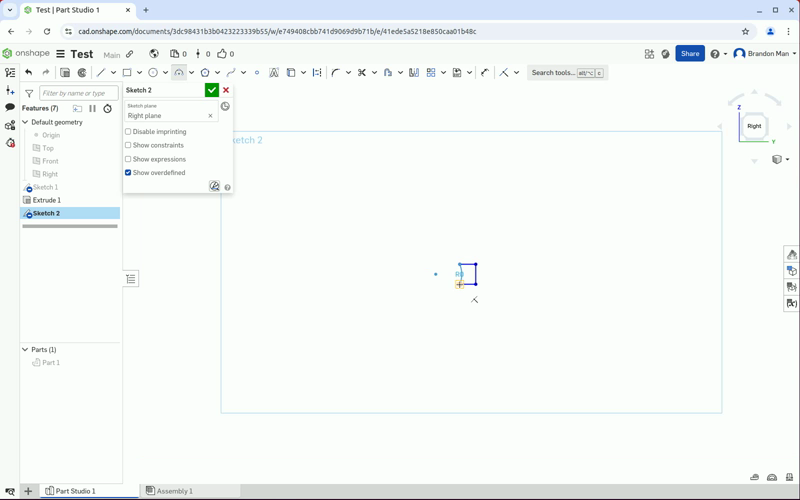
scroll(-6)
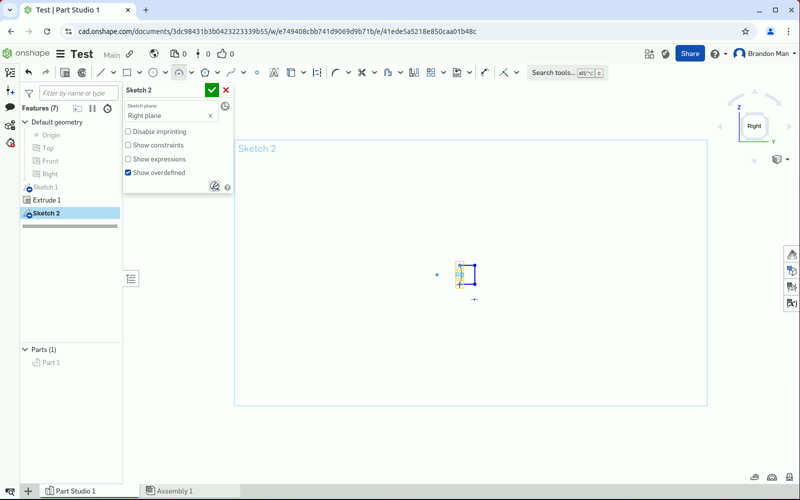
scroll(-6)
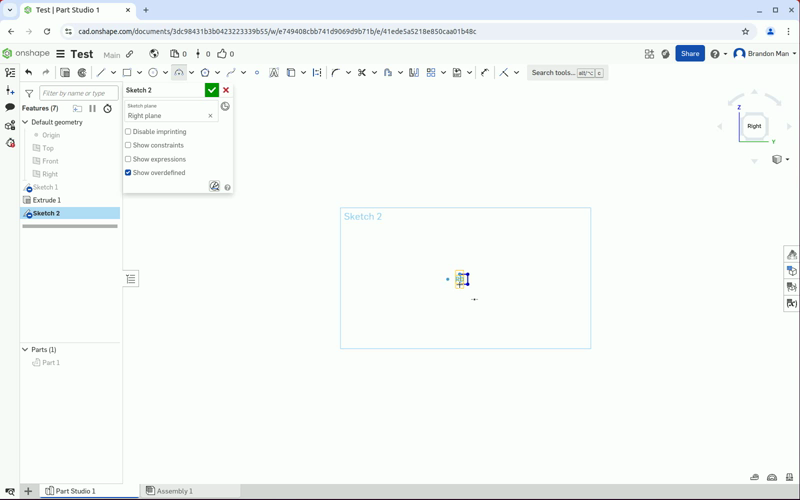
scroll(-6)
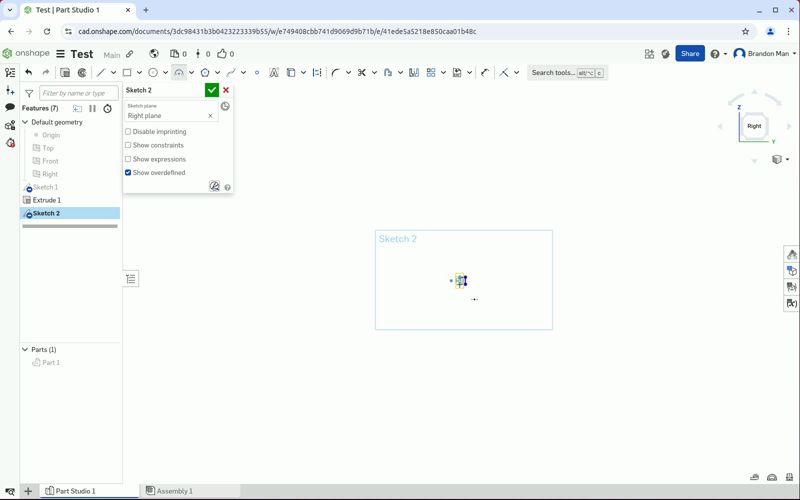
scroll(-6)
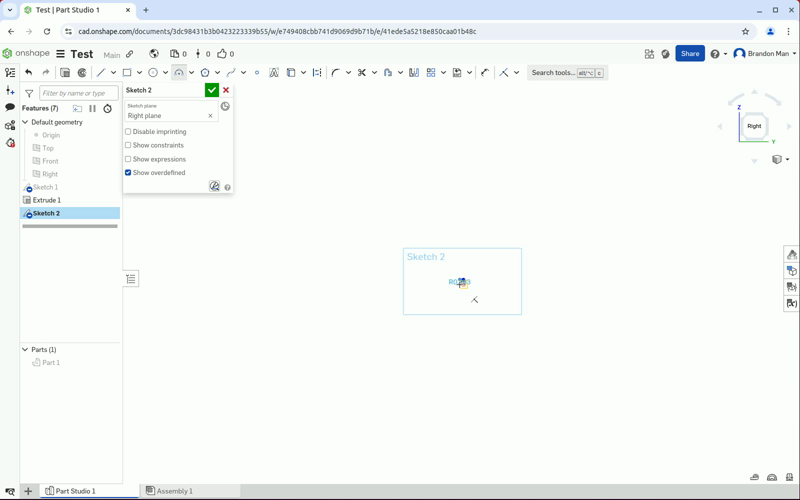
scroll(-6)
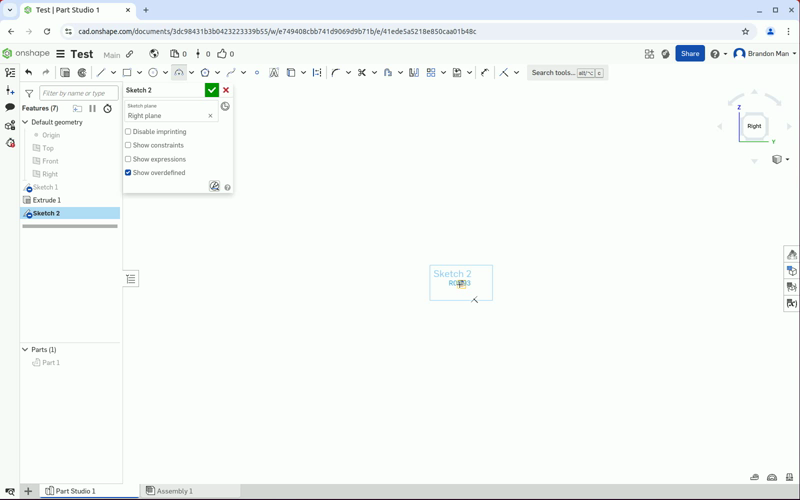
key_down(shift)
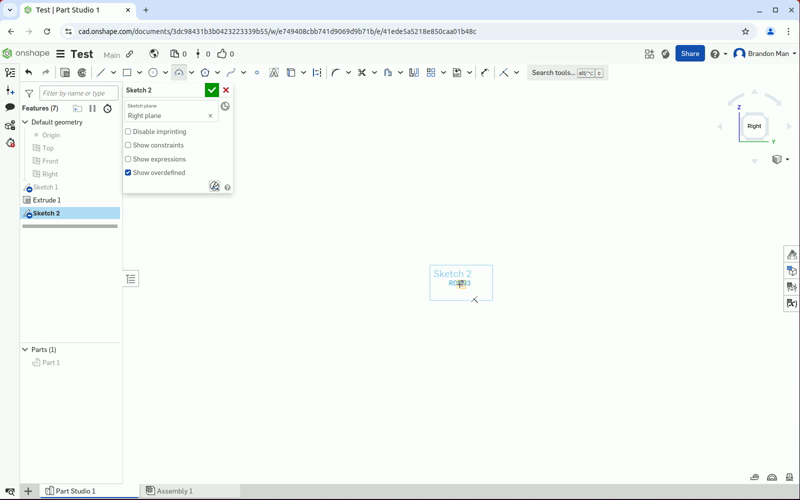
mouse_move(460, 282)
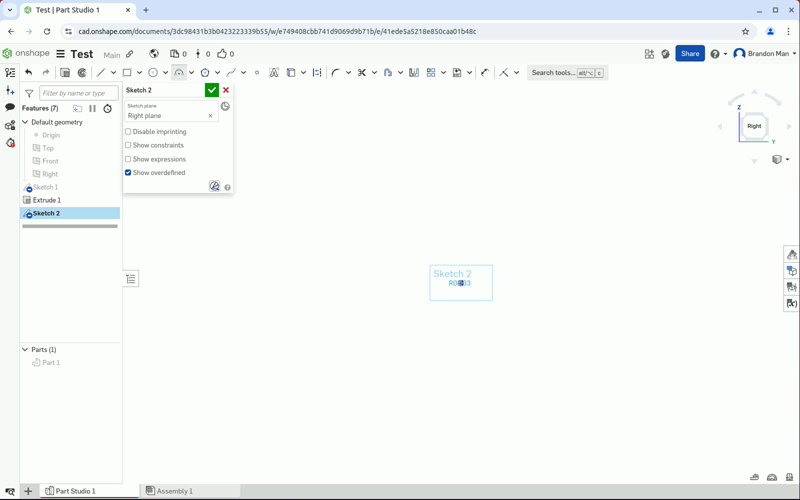
scroll(6)
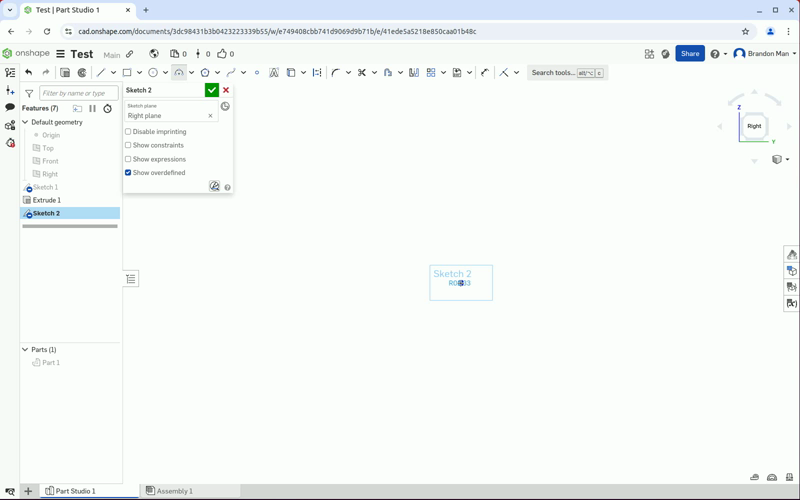
scroll(6)
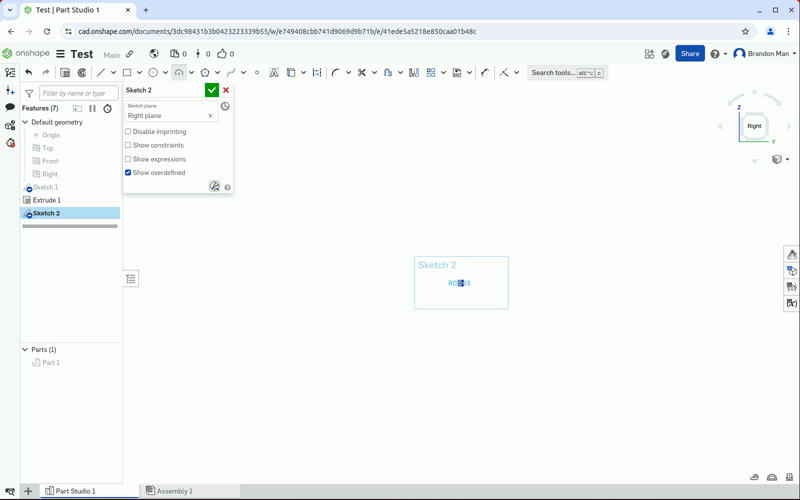
scroll(6)
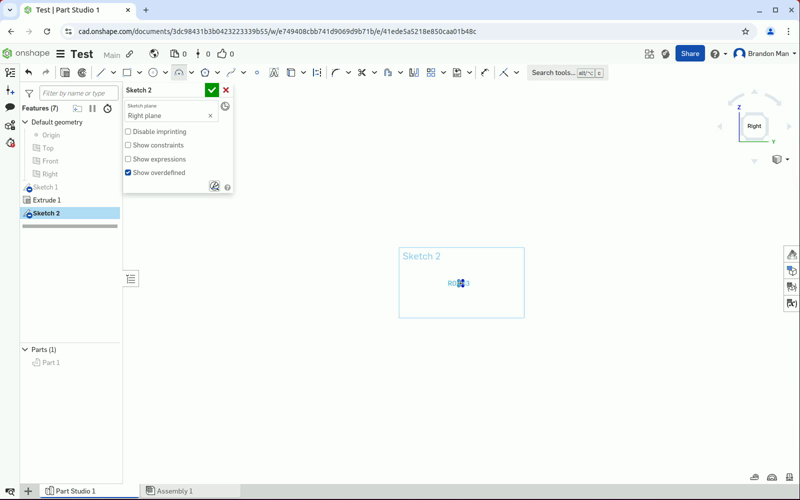
scroll(6)
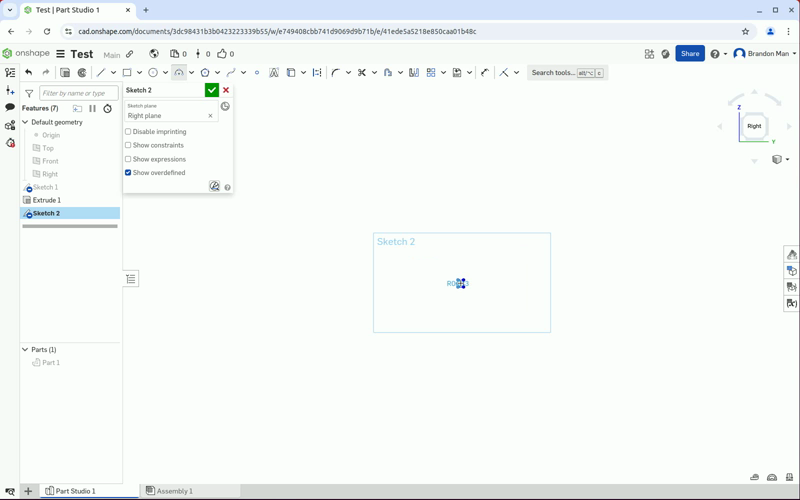
scroll(6)
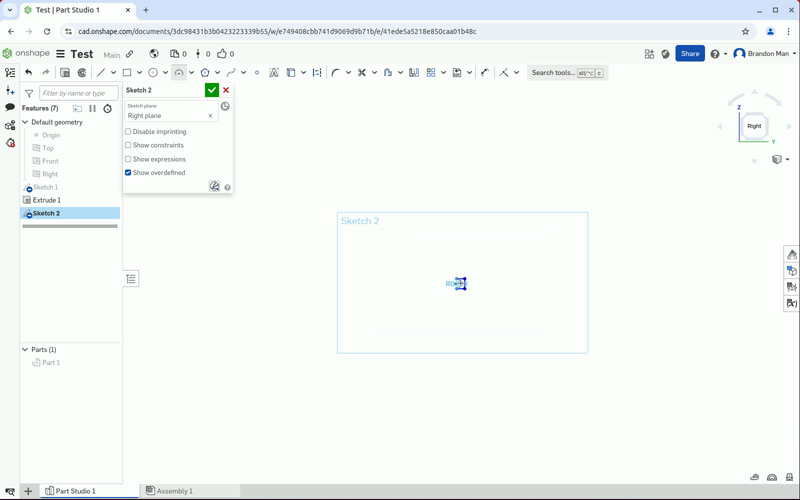
scroll(6)
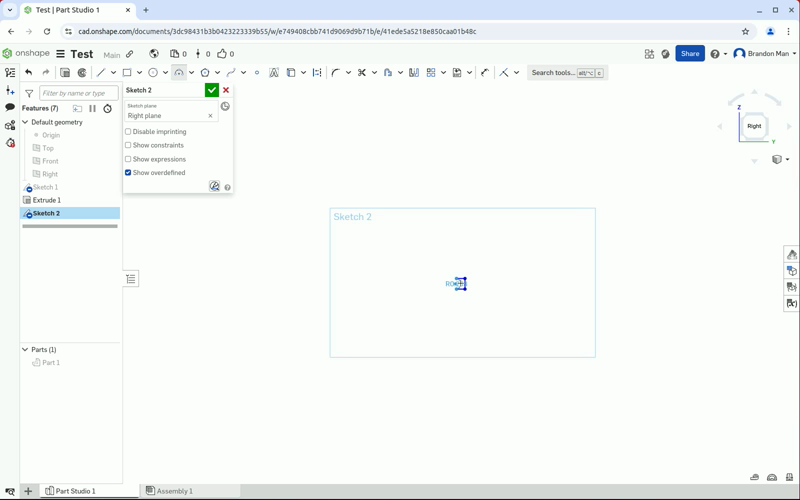
scroll(6)
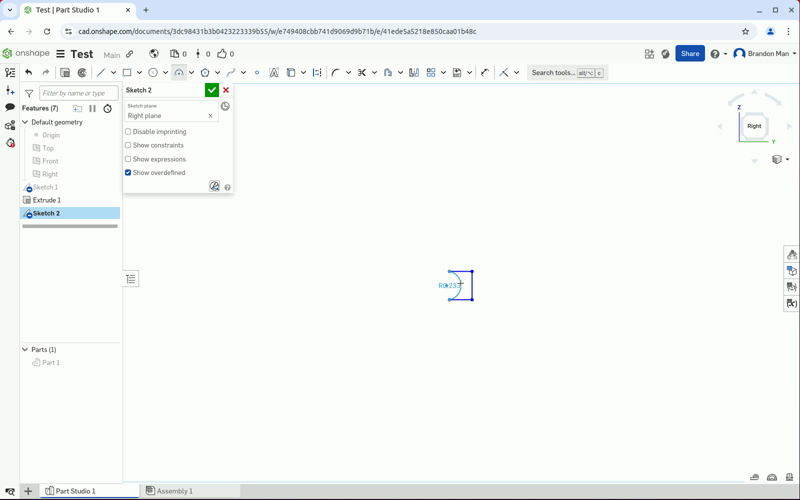
click(460, 282)
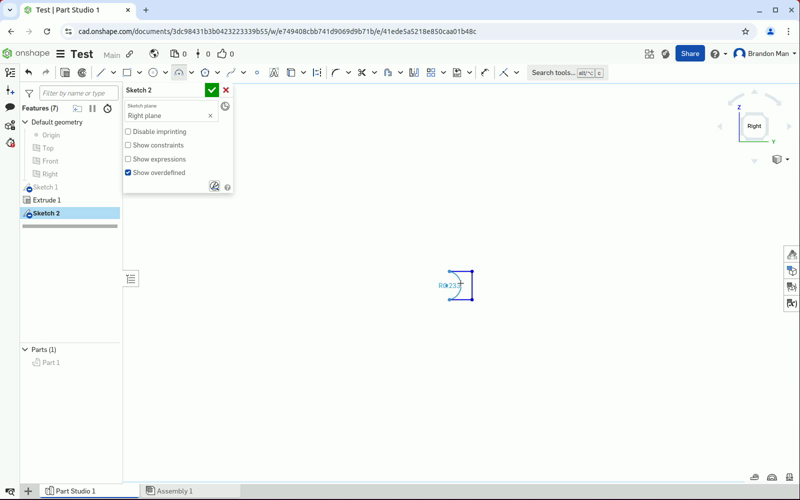
scroll(-6)
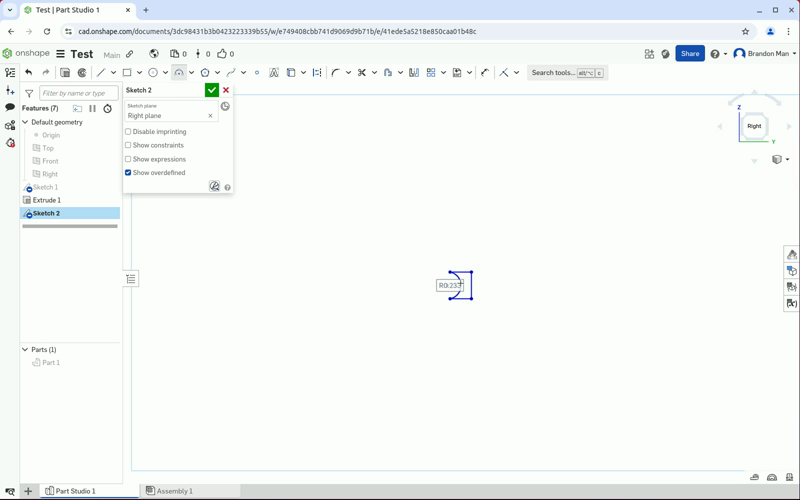
scroll(-6)
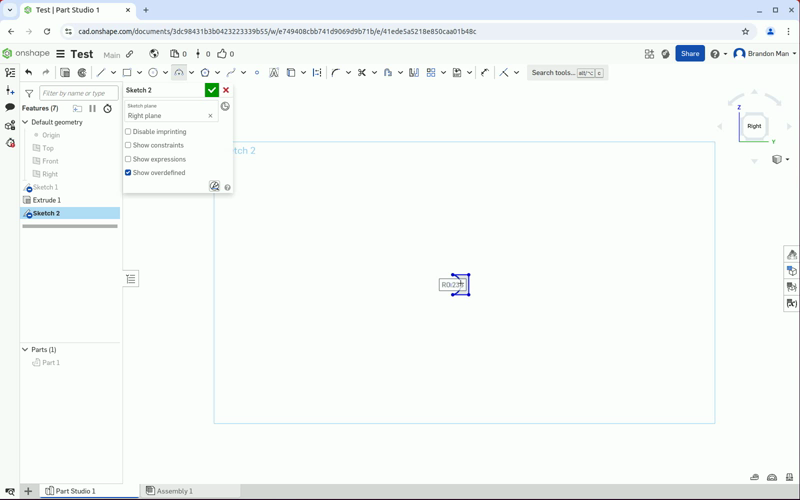
scroll(-6)
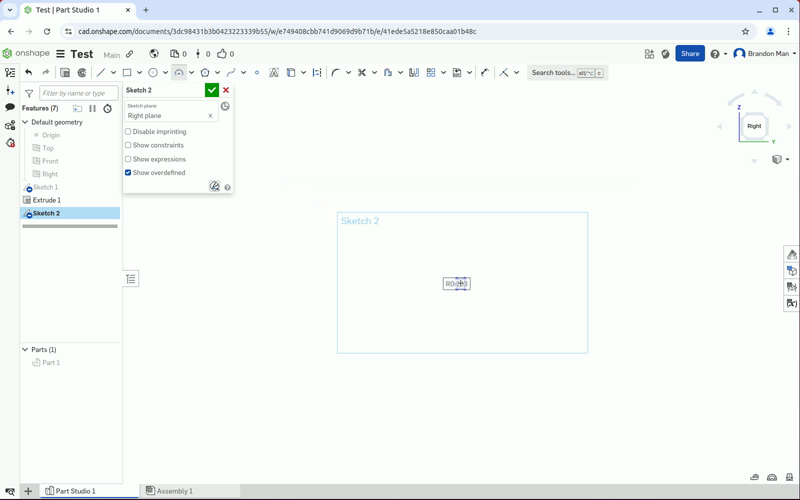
scroll(-6)
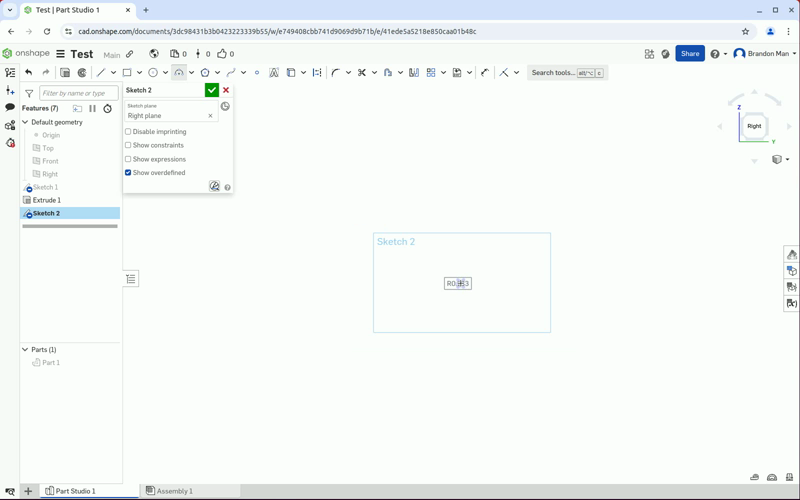
scroll(-6)
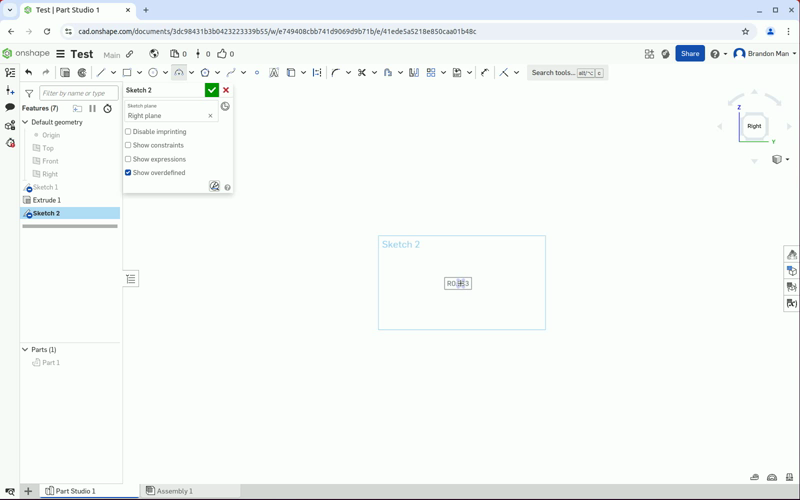
scroll(-6)
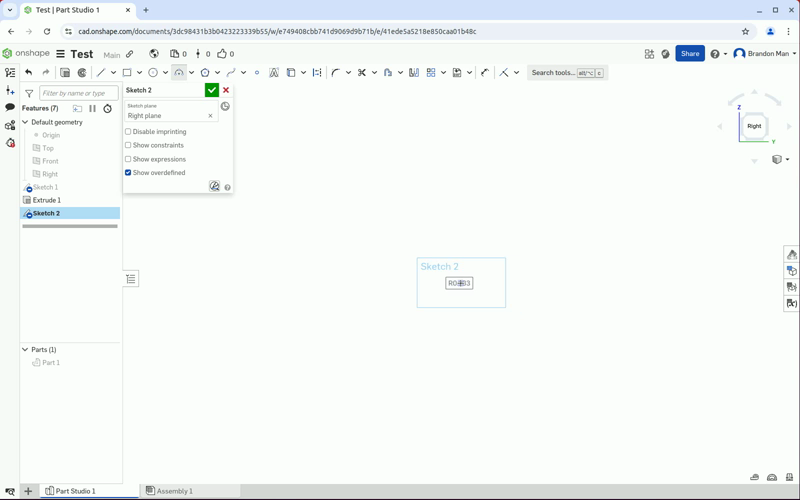
scroll(-6)
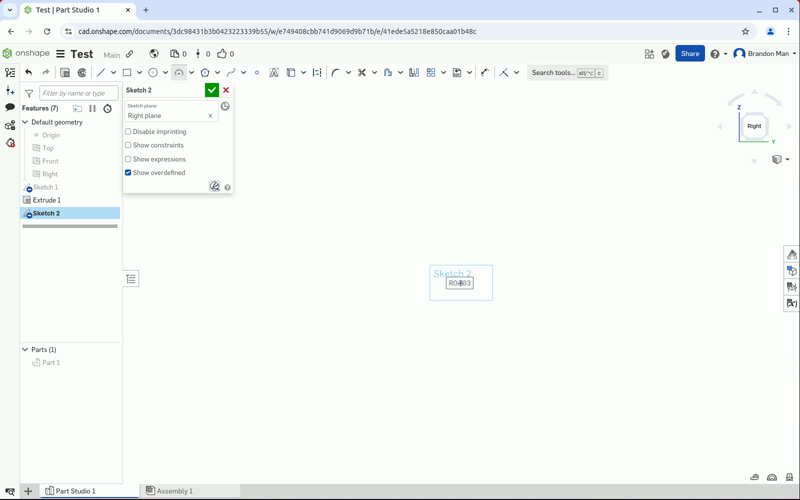
key_up(shift)
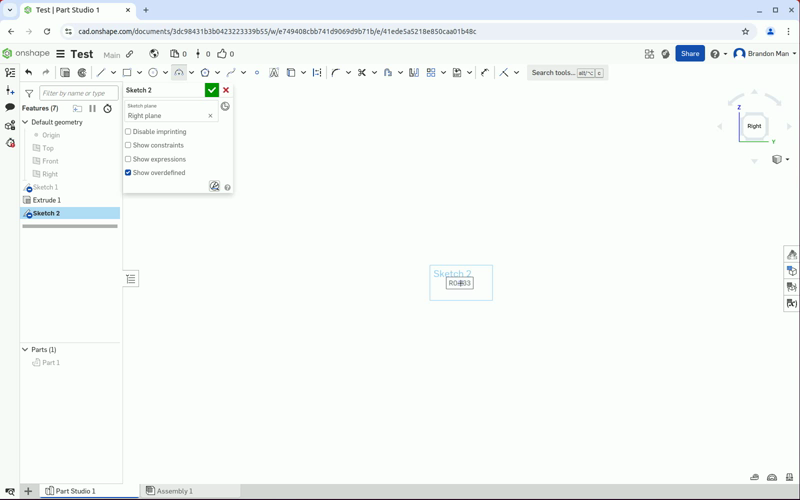
key(esc)
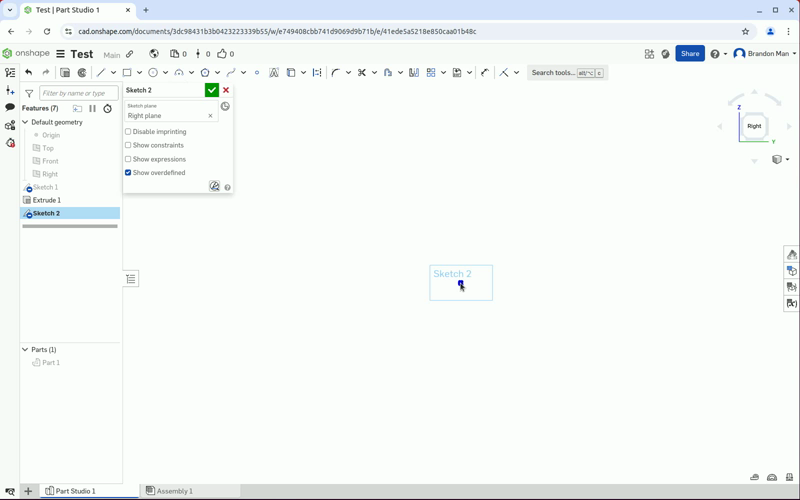
mouse_move(461, 282)
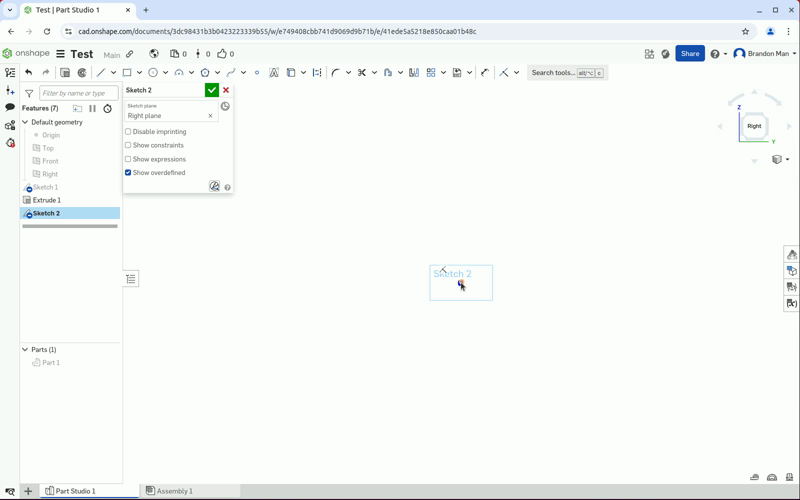
scroll(6)
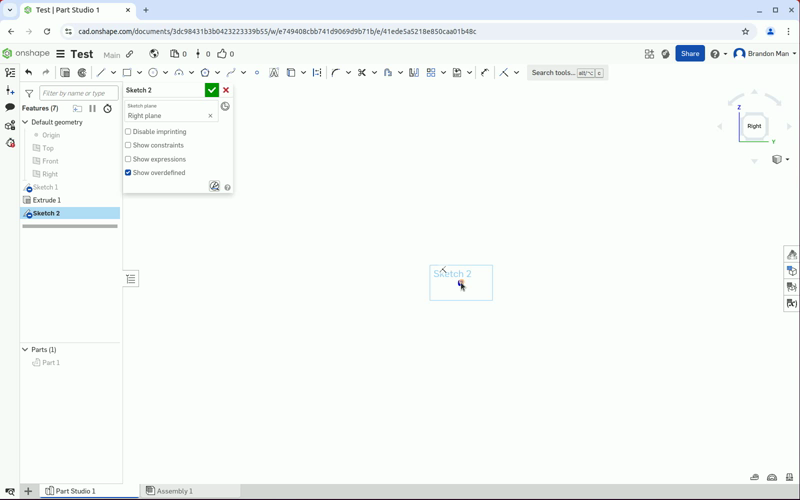
scroll(6)
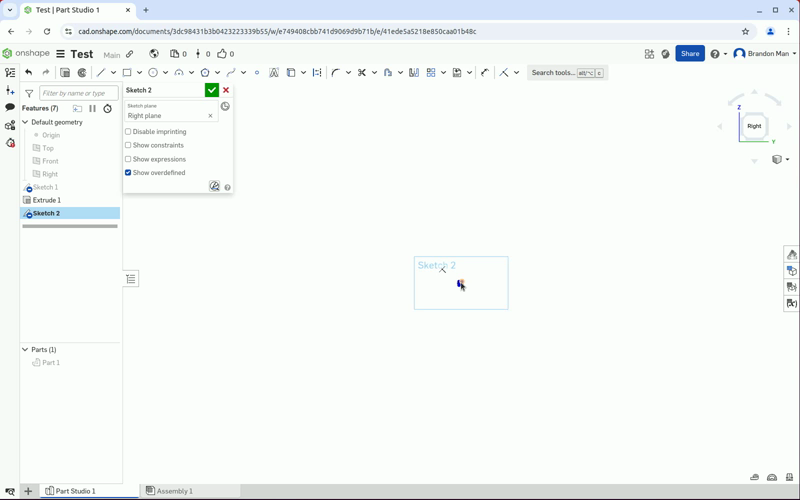
scroll(6)
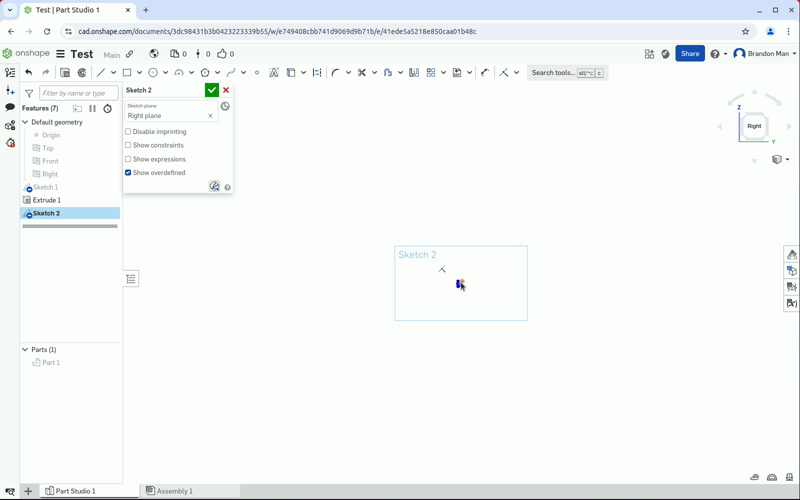
scroll(6)
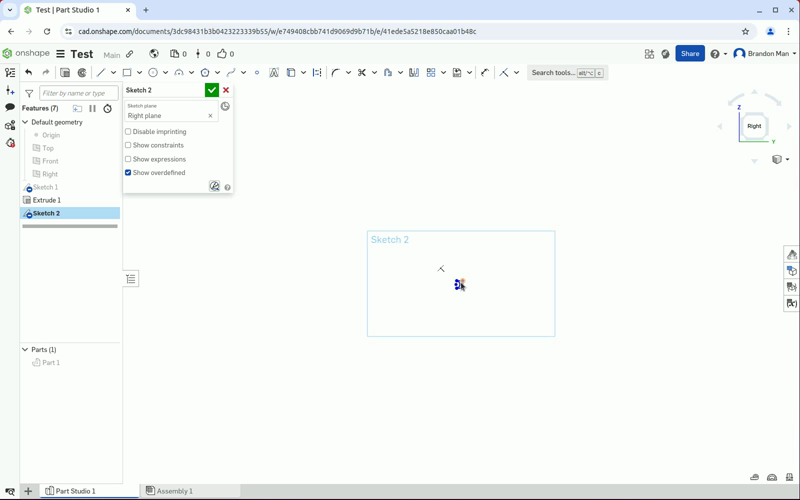
scroll(6)
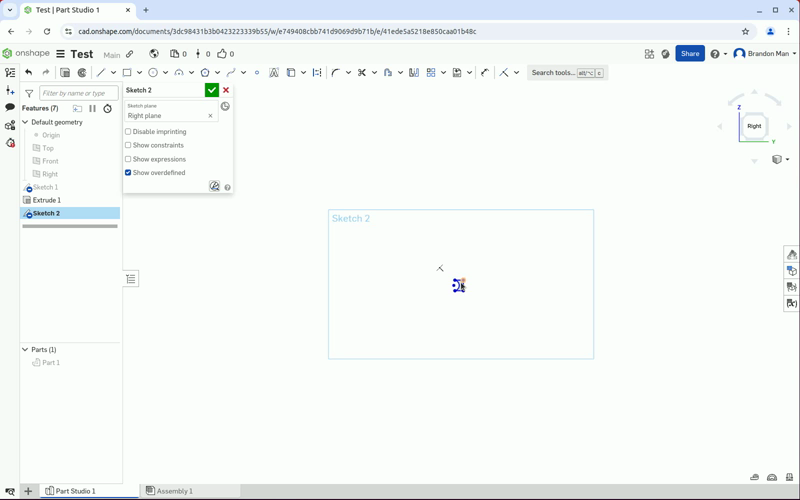
scroll(6)
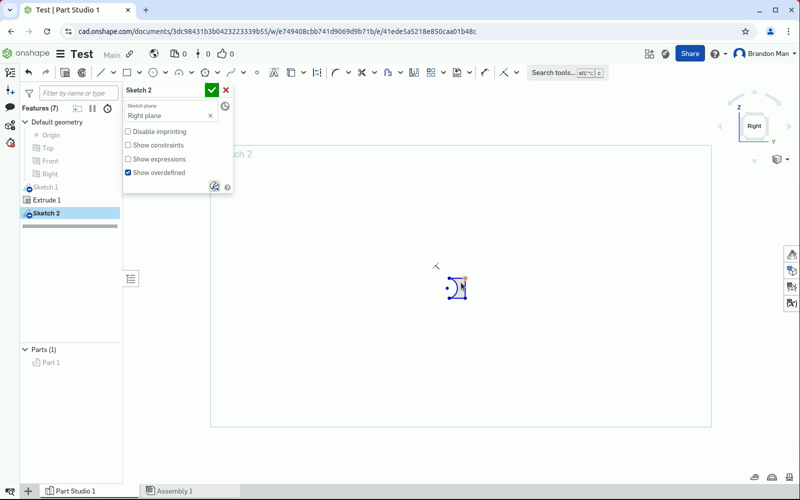
scroll(6)
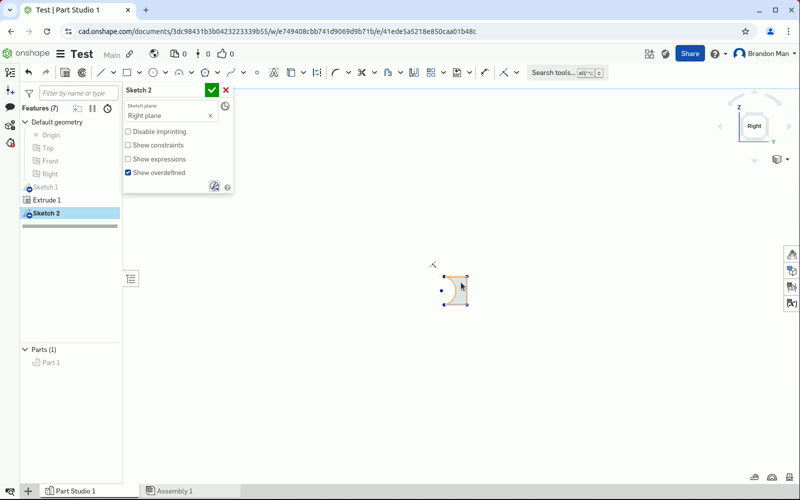
click(461, 282)
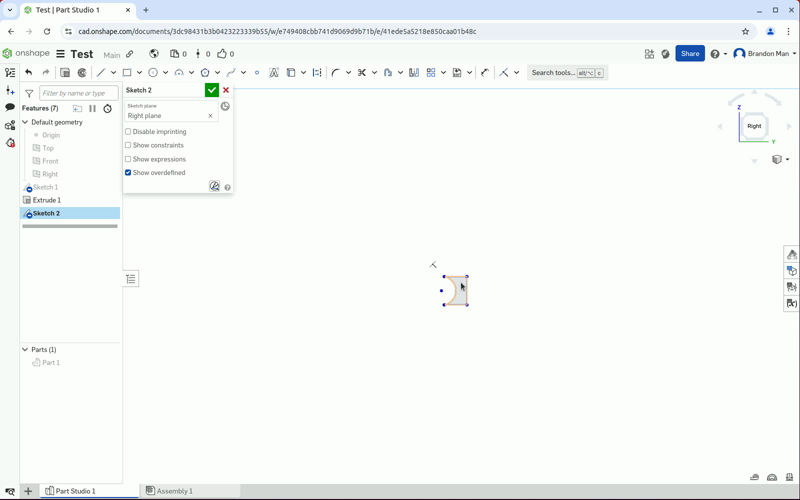
scroll(-6)
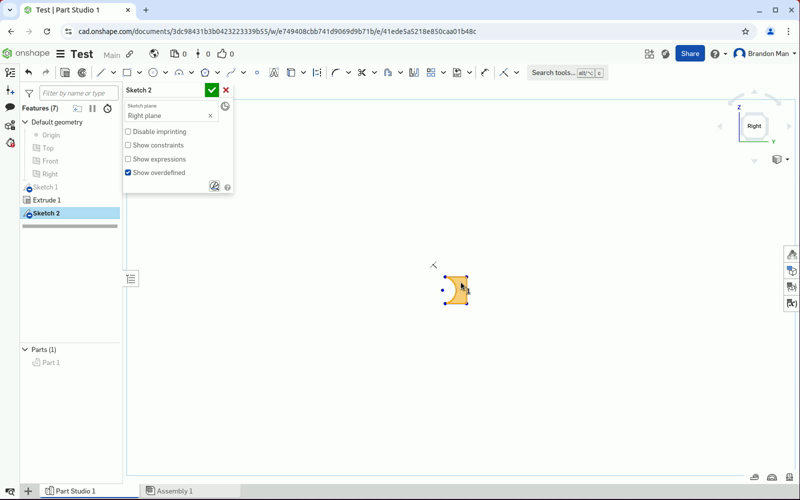
scroll(-6)
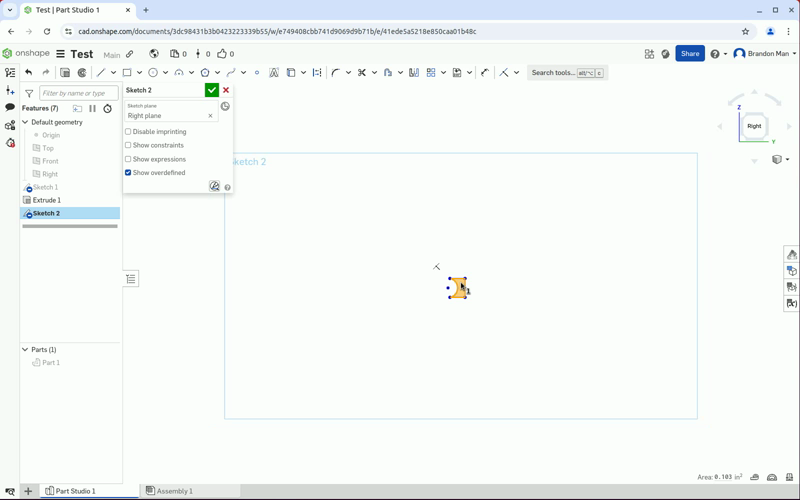
scroll(-6)
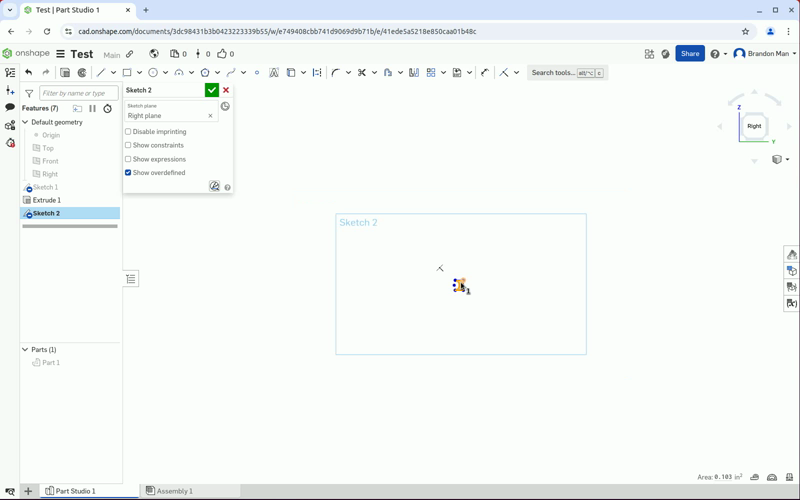
scroll(-6)
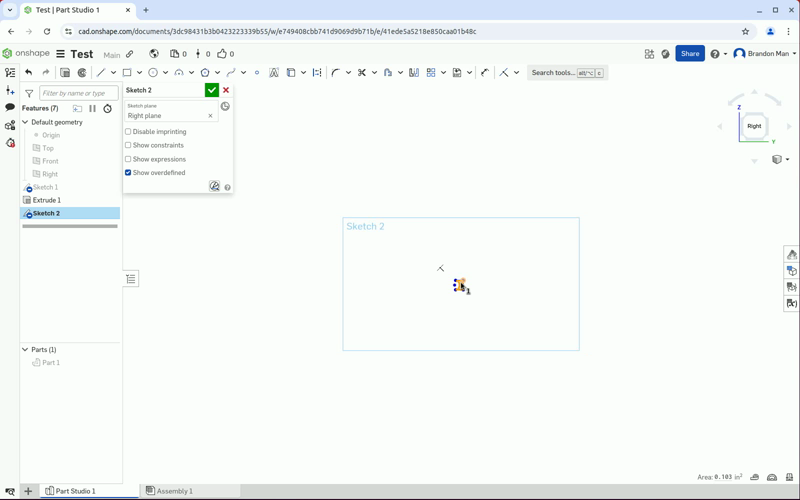
scroll(-6)
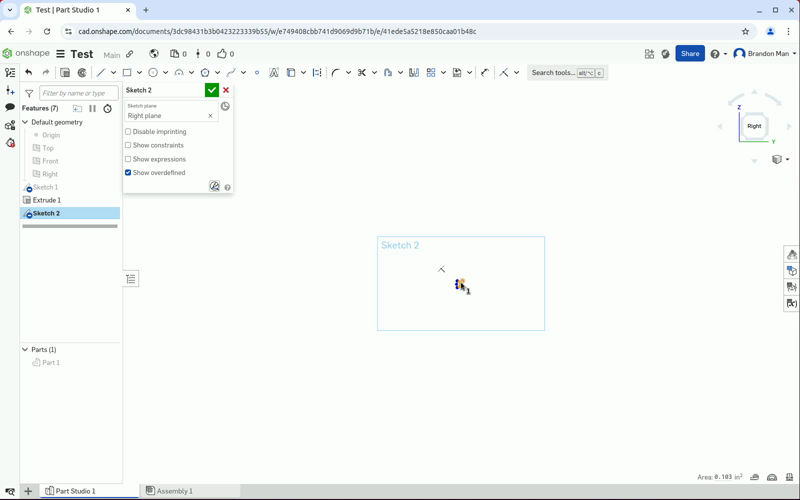
scroll(-6)
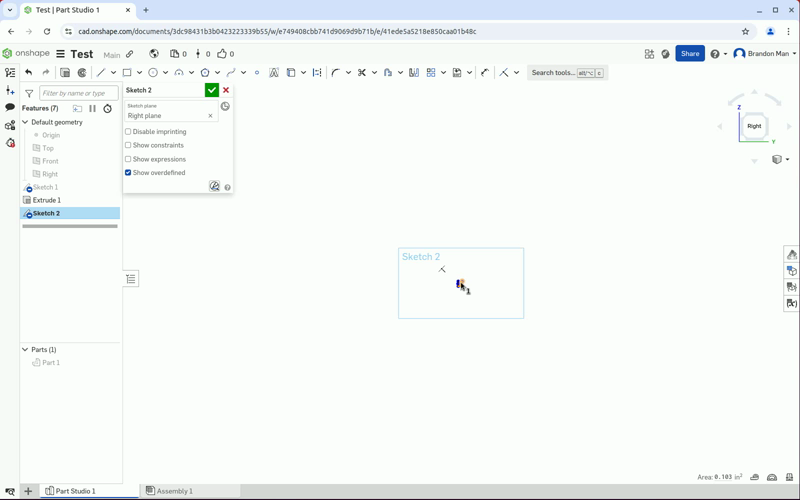
scroll(-6)
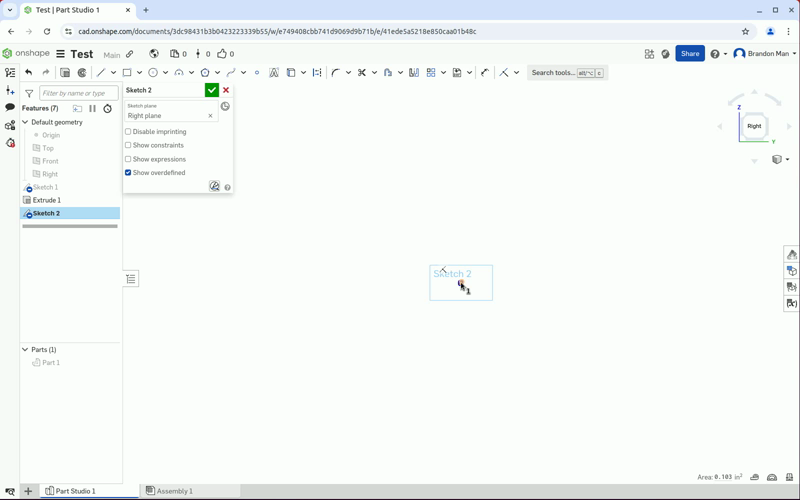
mouse_move(73, 352)
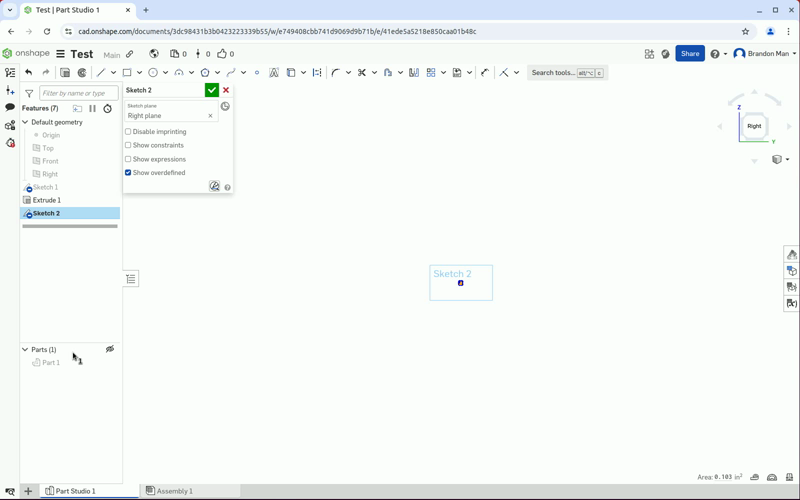
key(shift+y)
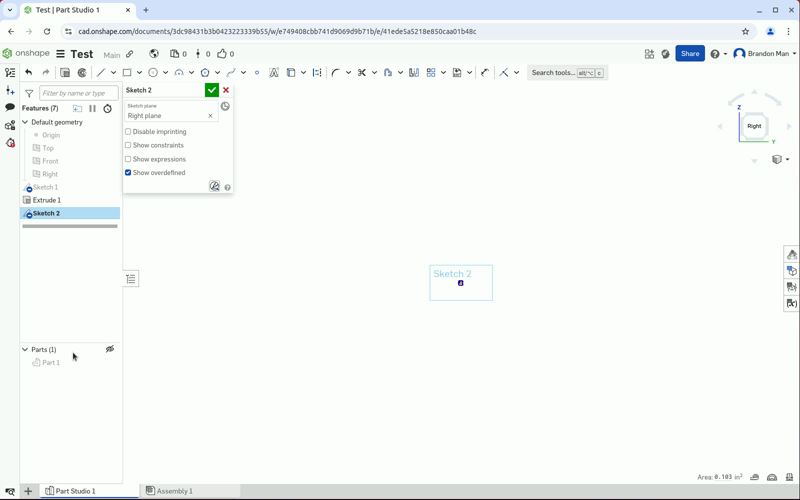
key(shift+e)
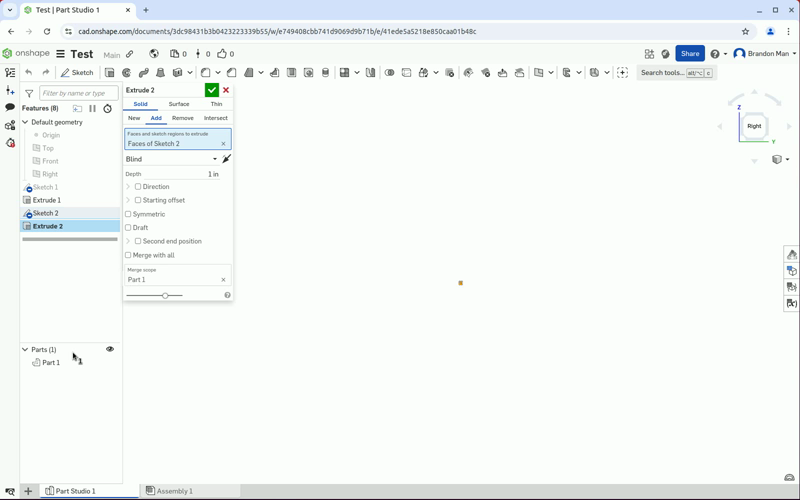
mouse_move(143, 106)
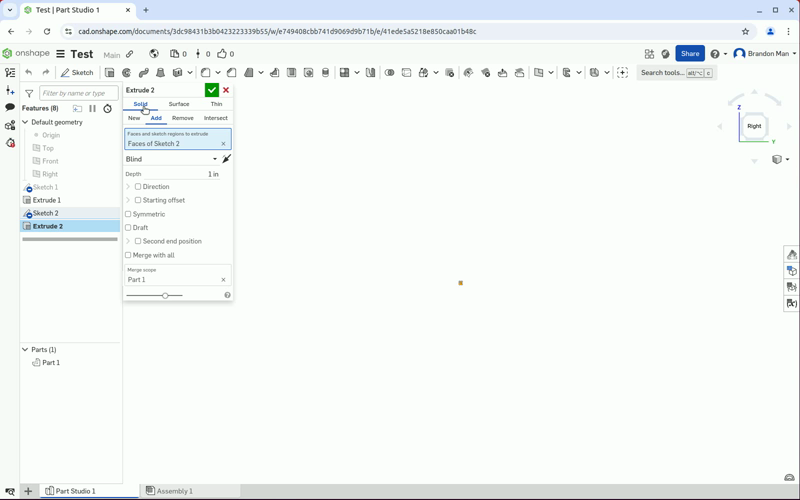
click(143, 106)
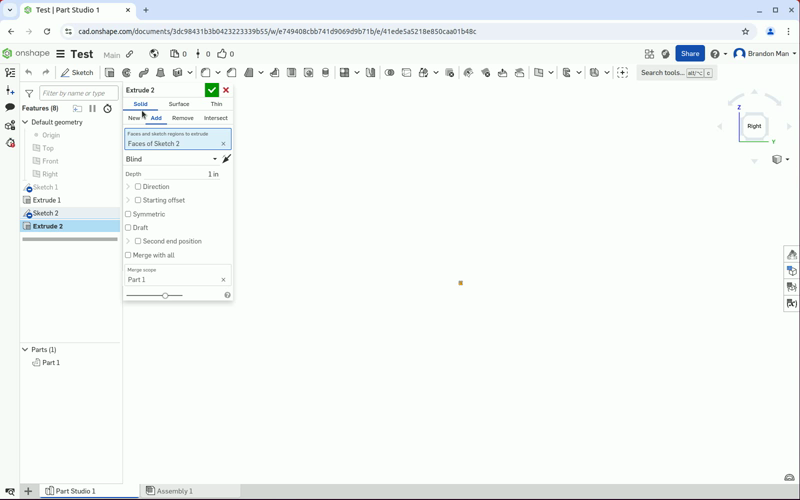
mouse_move(137, 120)
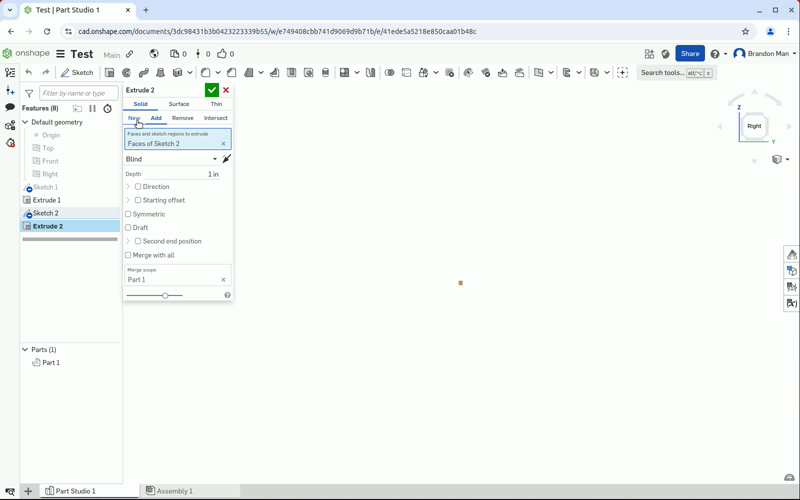
click(137, 120)
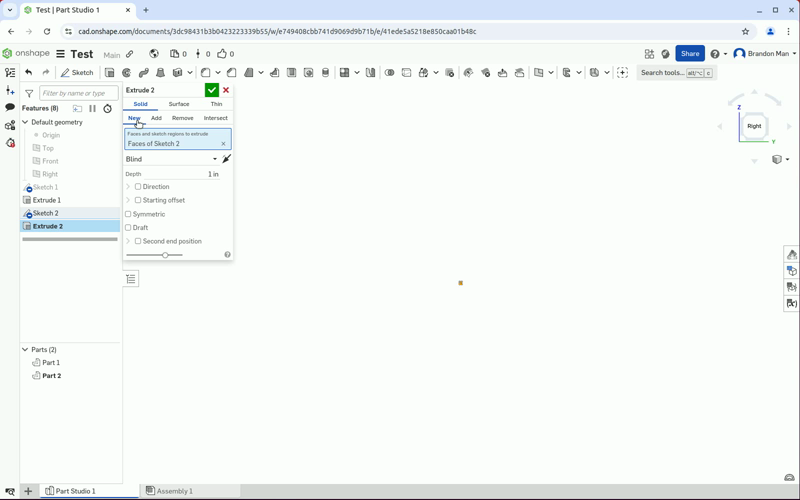
key(tab, 4)
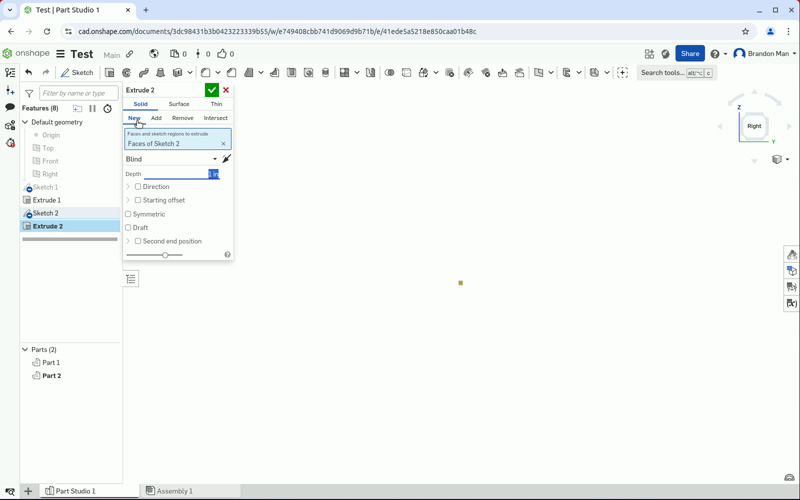
text(-0.482)
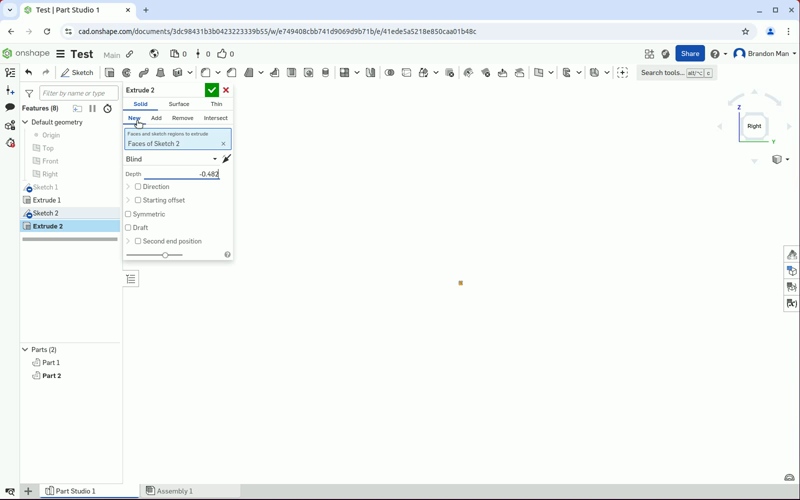
key(tab, 3)
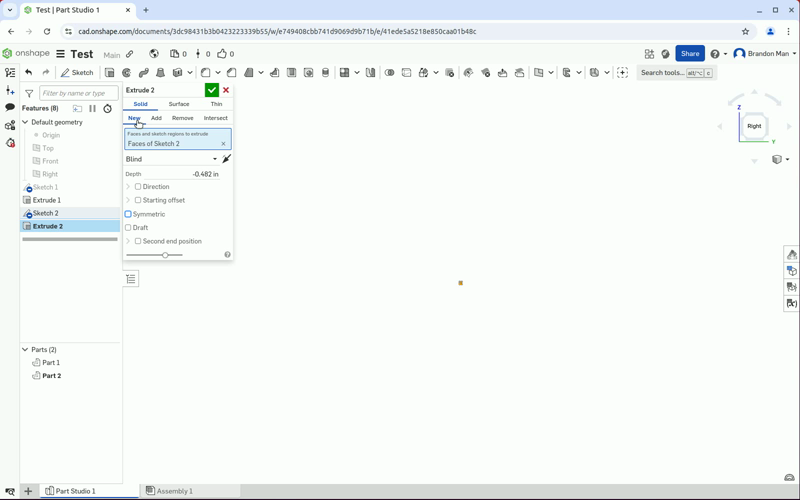
key(space)
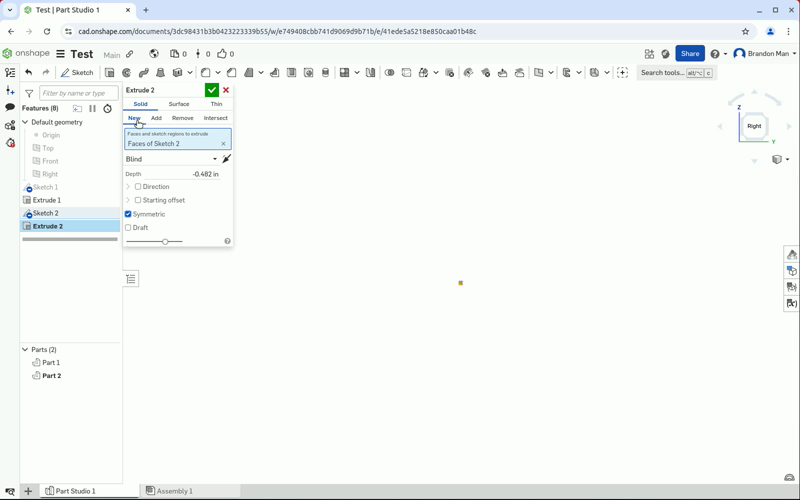
key(enter)
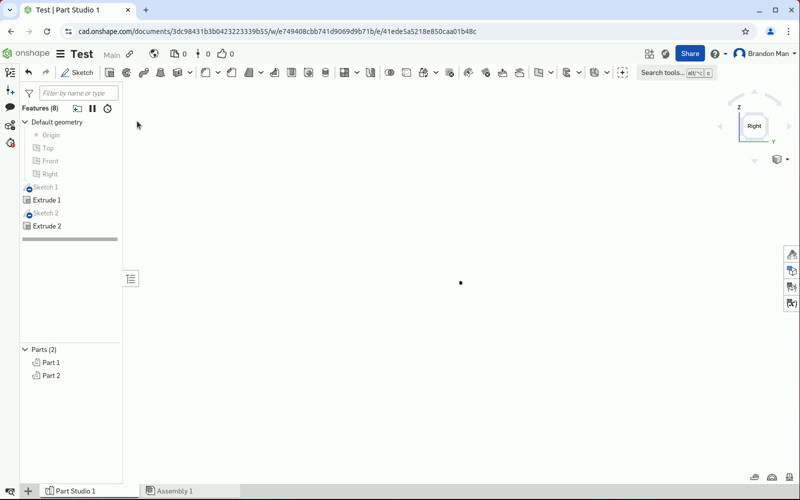
key(shift+h)
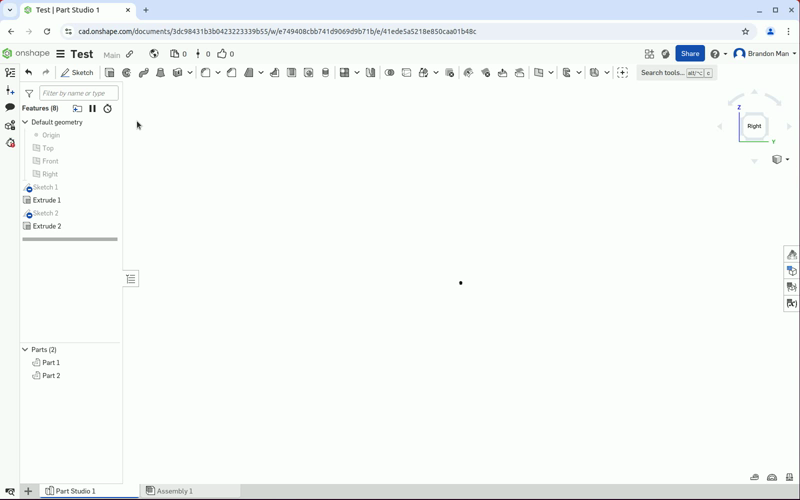
key(shift+h)
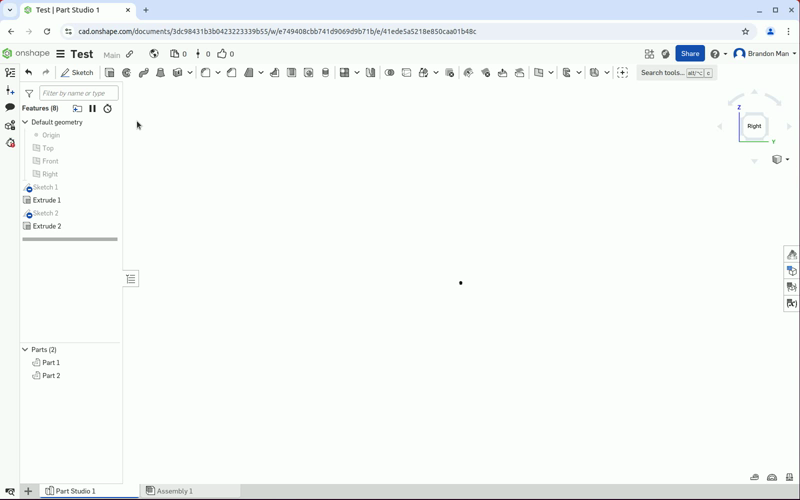
mouse_move(73, 189)
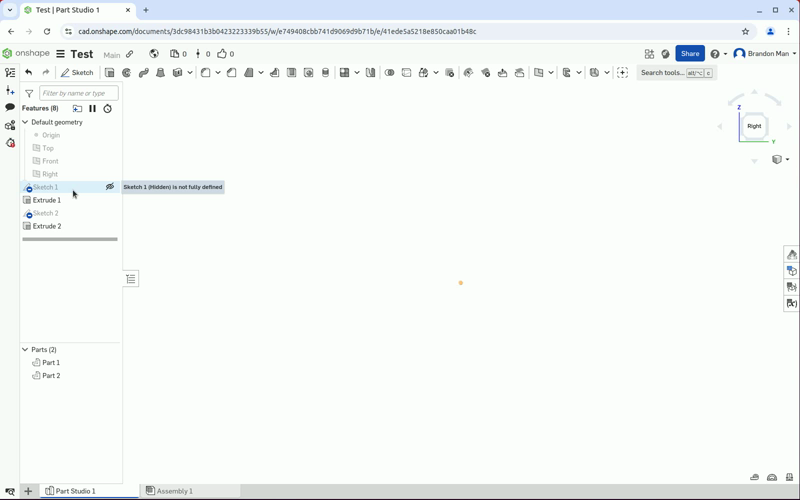
click(73, 189)
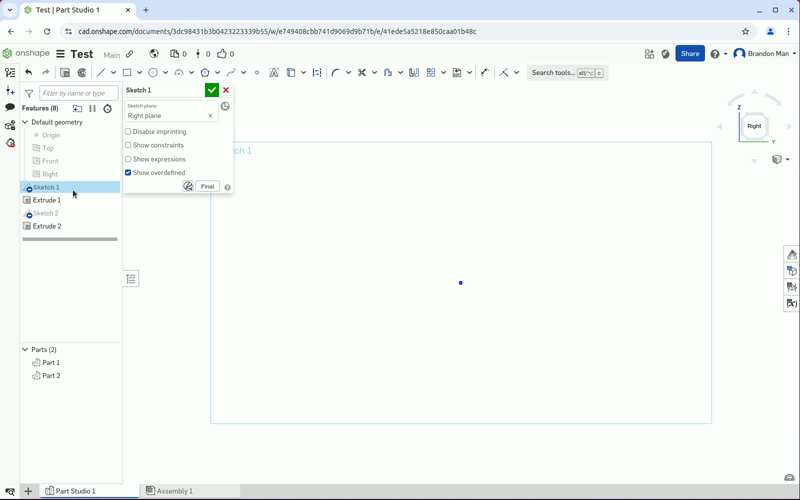
mouse_move(229, 92)
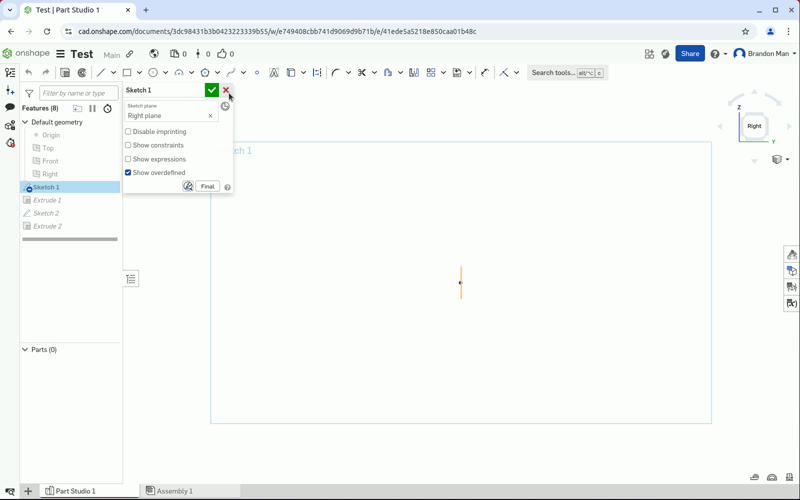
click(229, 92)
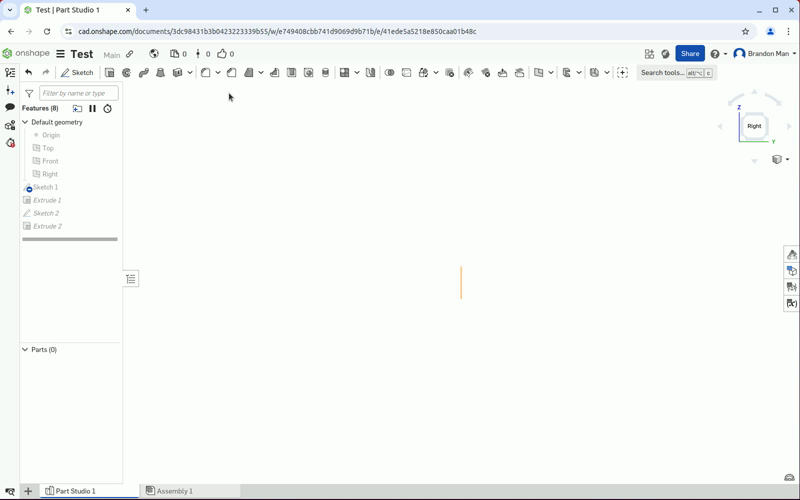
mouse_move(73, 352)
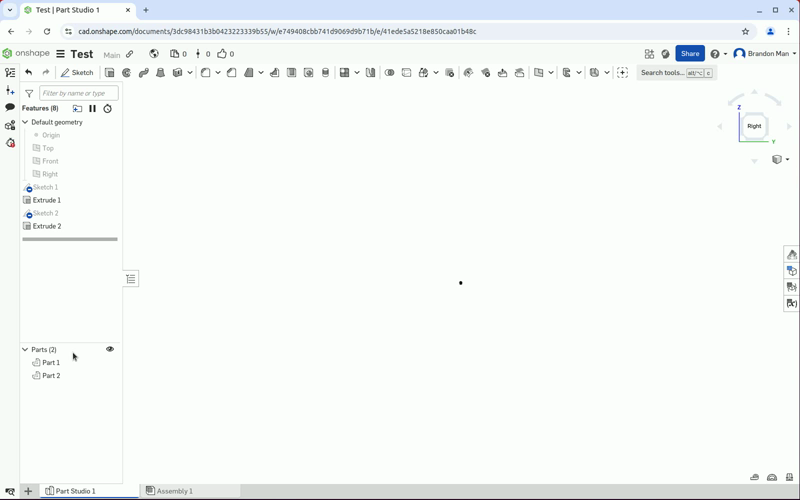
key(y)
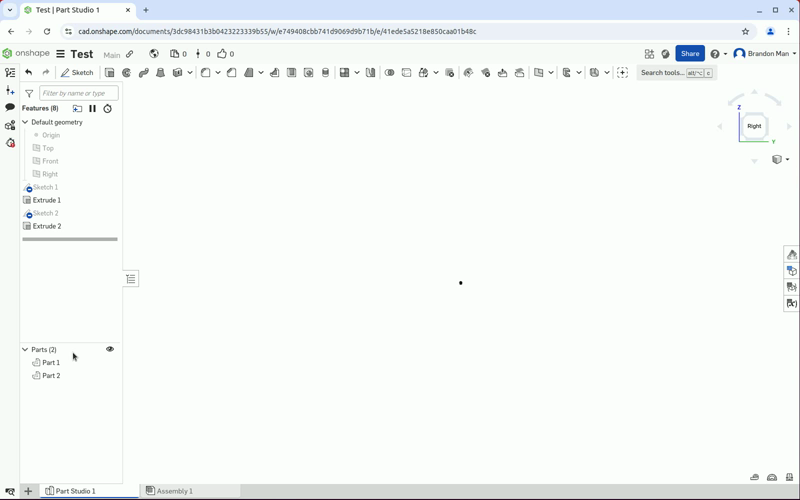
key(shift+p)
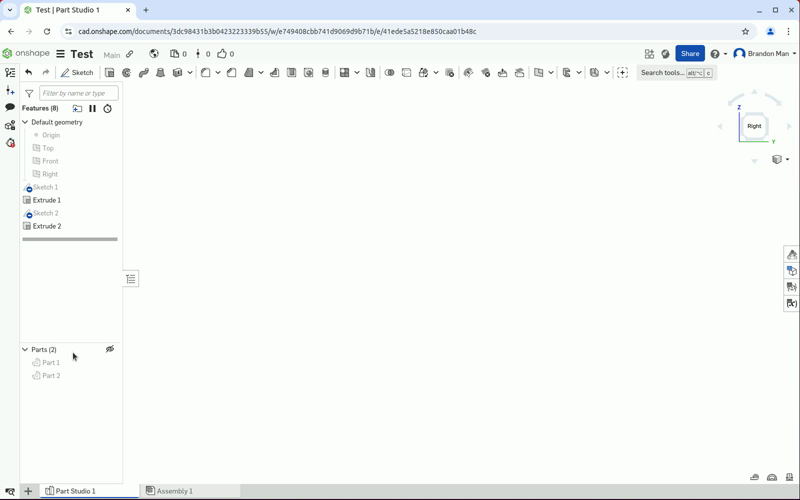
key(space)
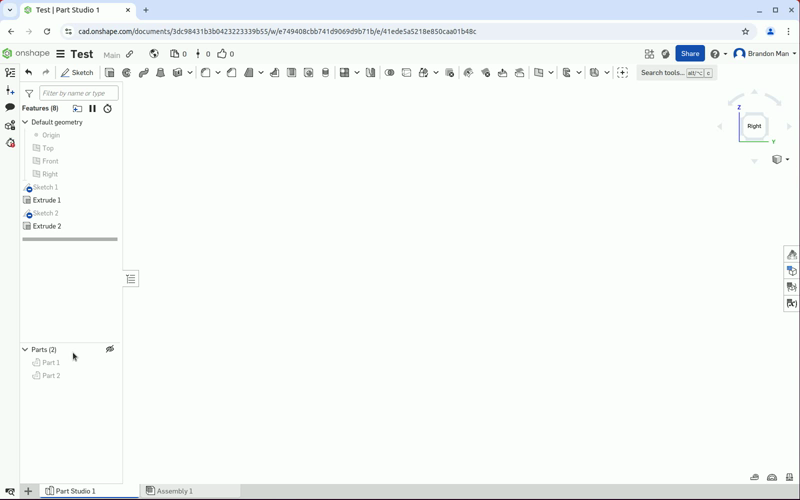
key_down(shift)
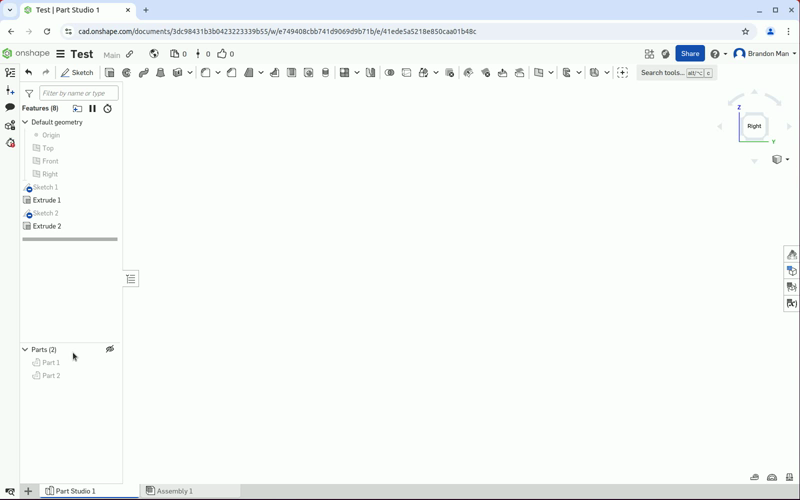
key(right)
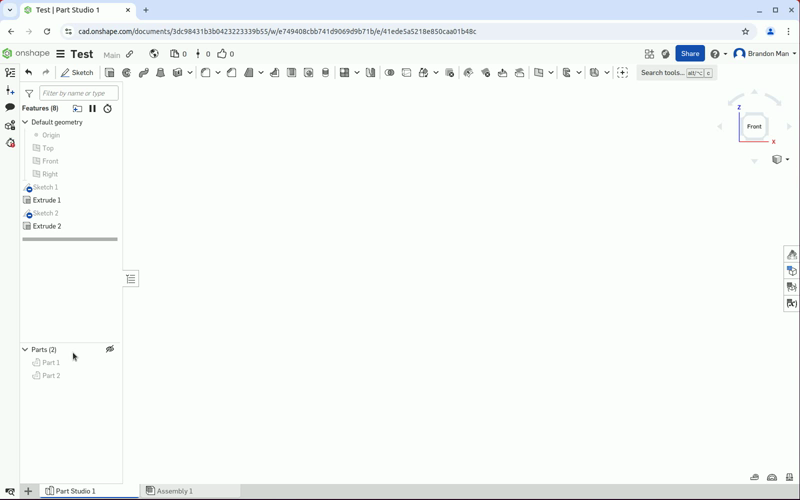
key_up(shift)
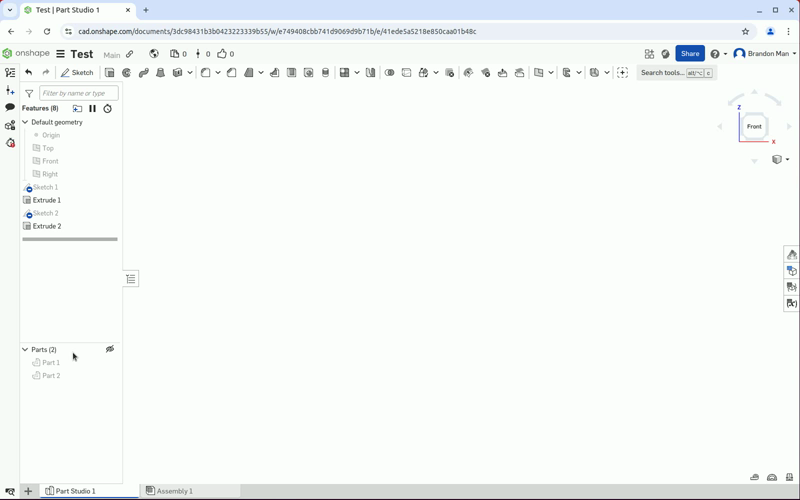
mouse_move(73, 352)
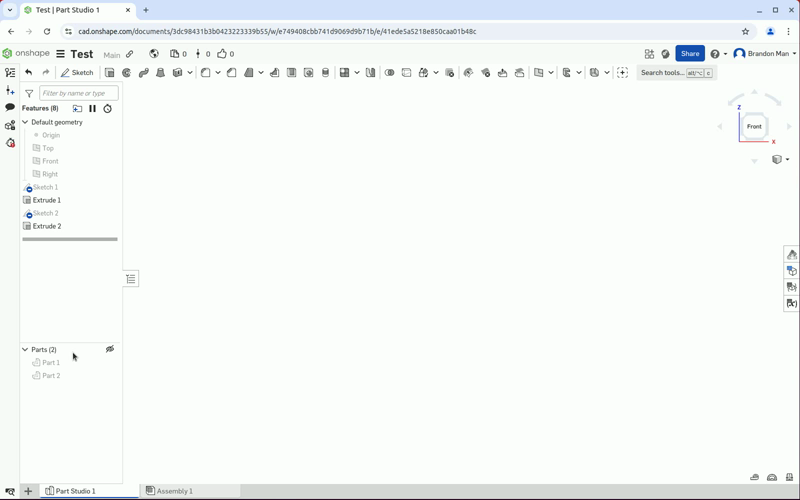
key(shift+y)
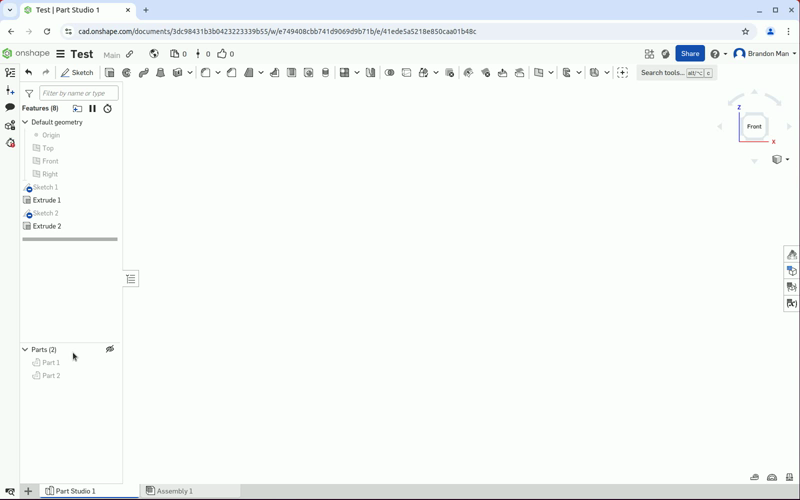
key(shift+s)
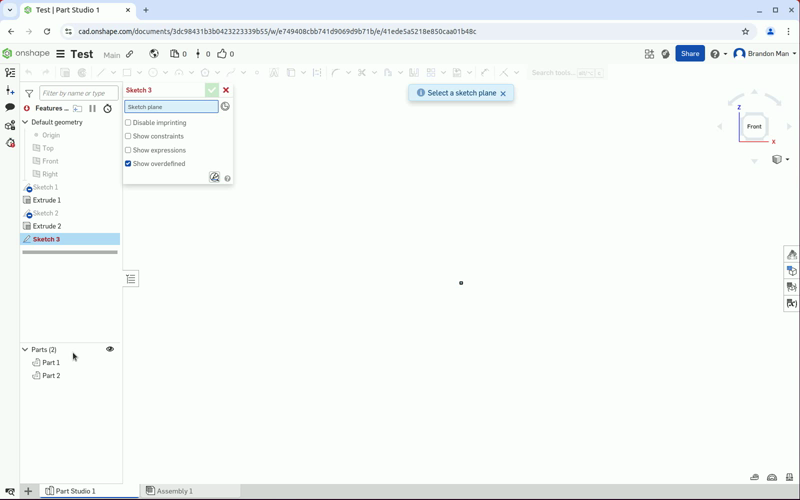
mouse_move(73, 163)
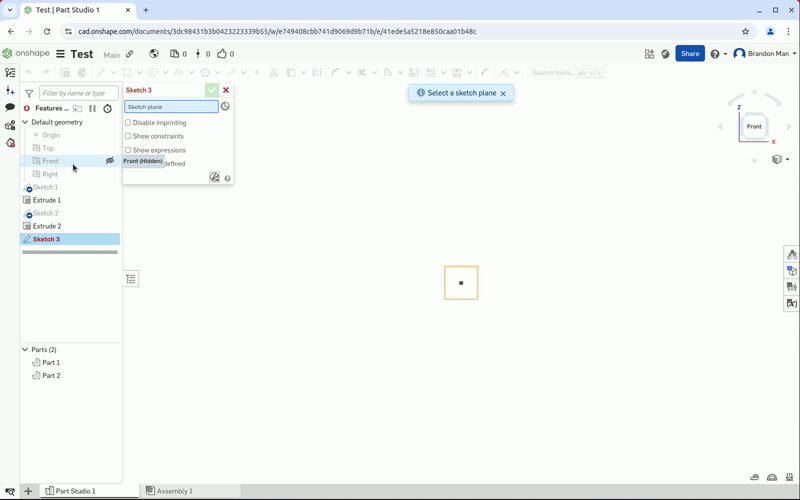
click(73, 163)
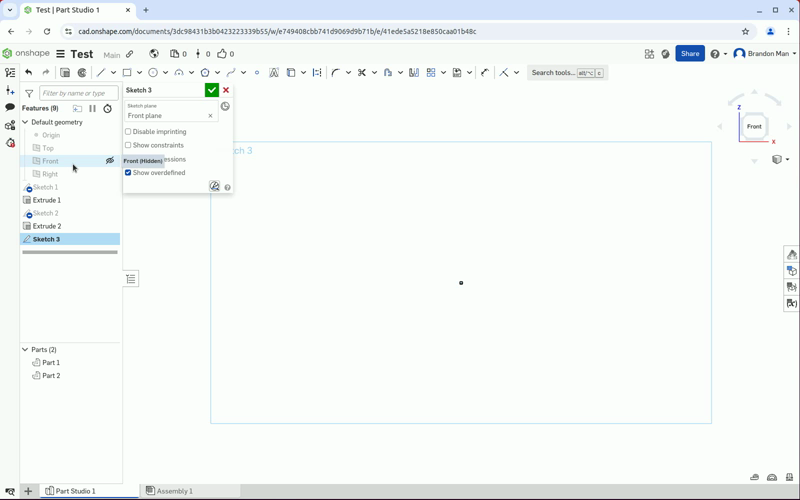
mouse_move(73, 352)
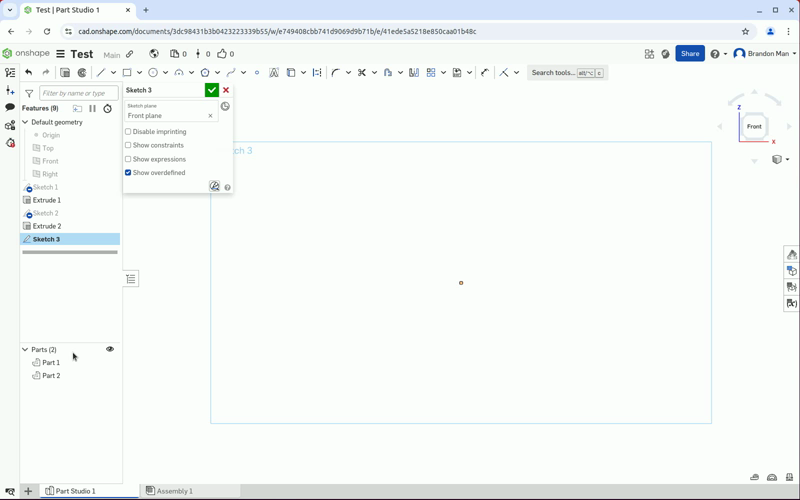
key(y)
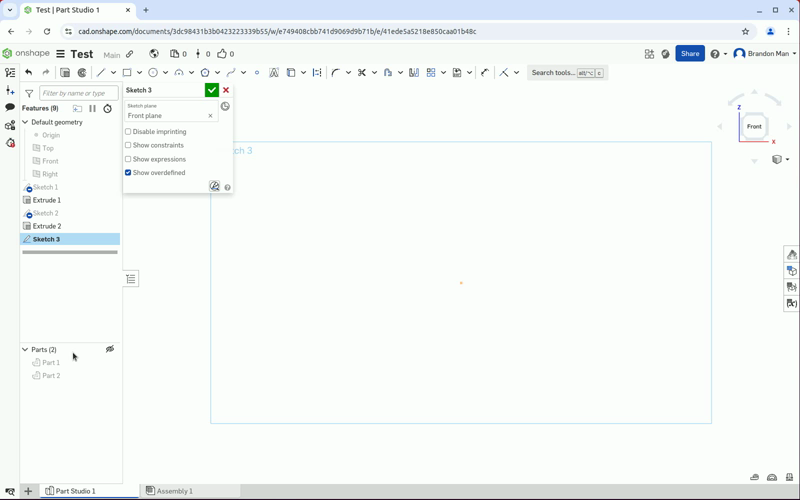
key(c)
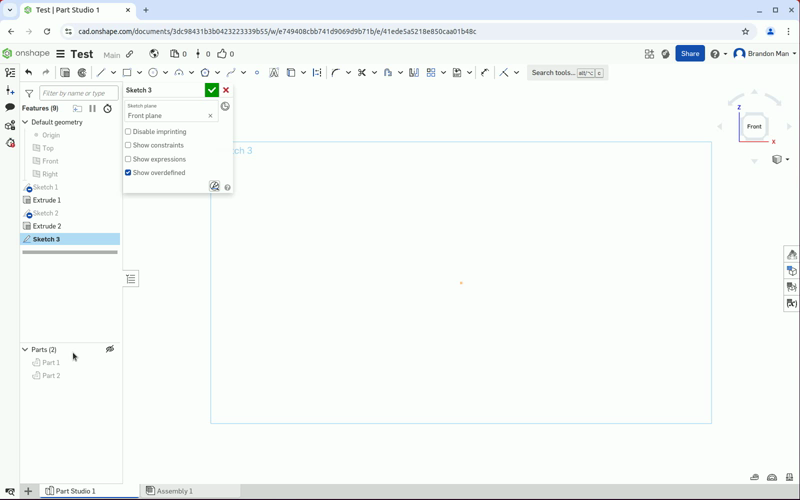
key_down(shift)
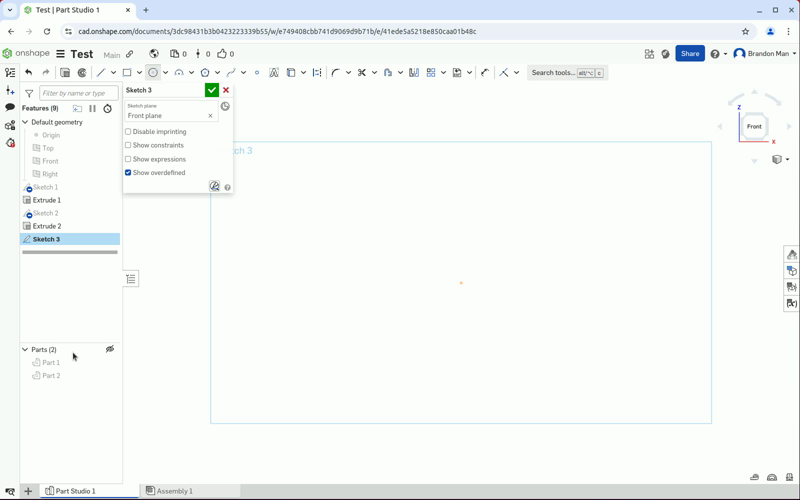
mouse_move(461, 282)
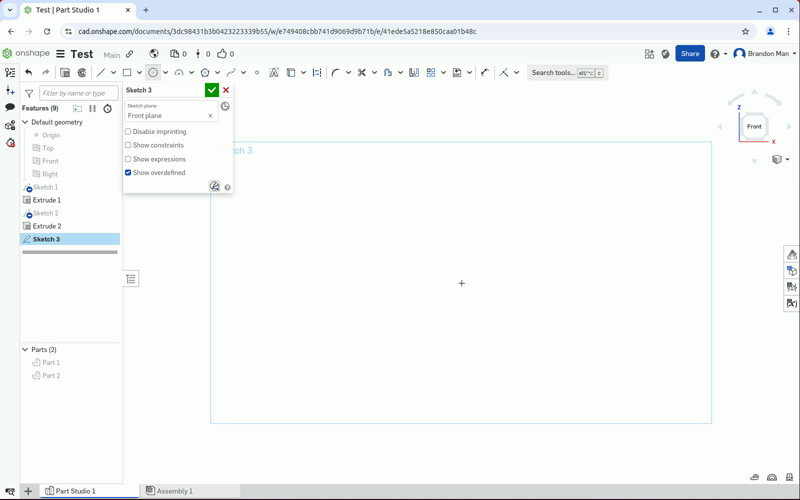
click(461, 282)
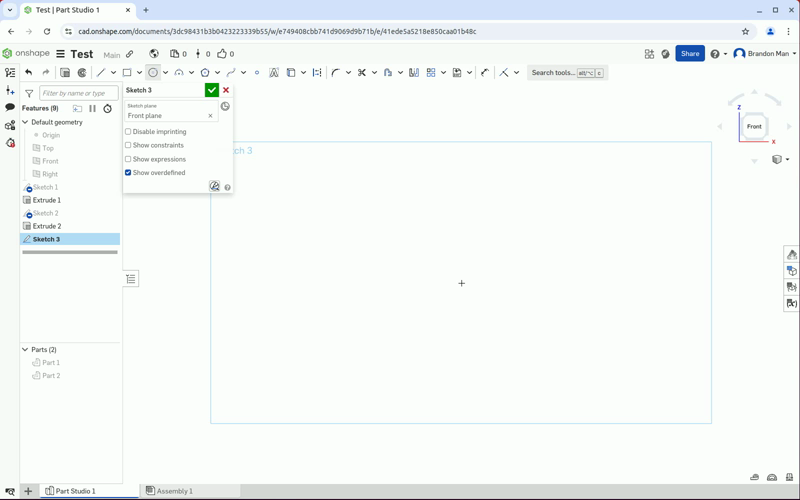
key_up(shift)
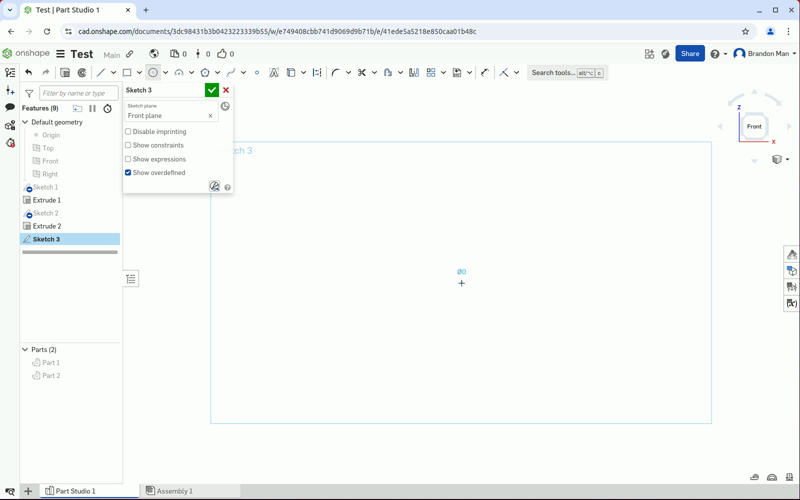
mouse_move(463, 282)
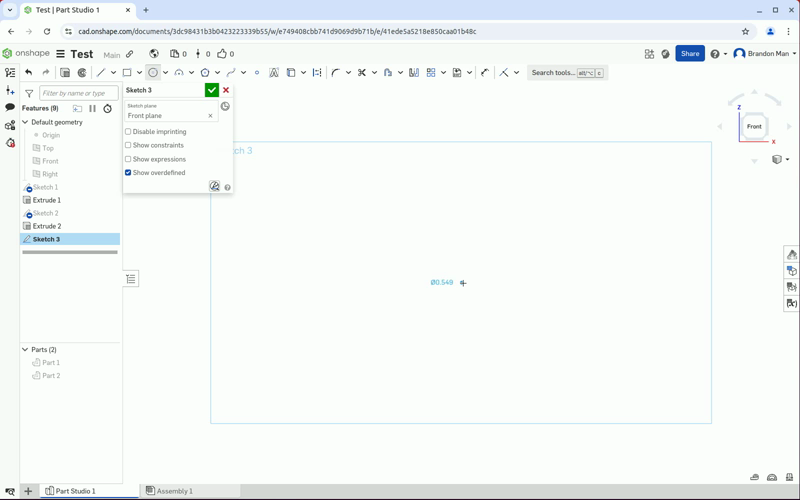
scroll(6)
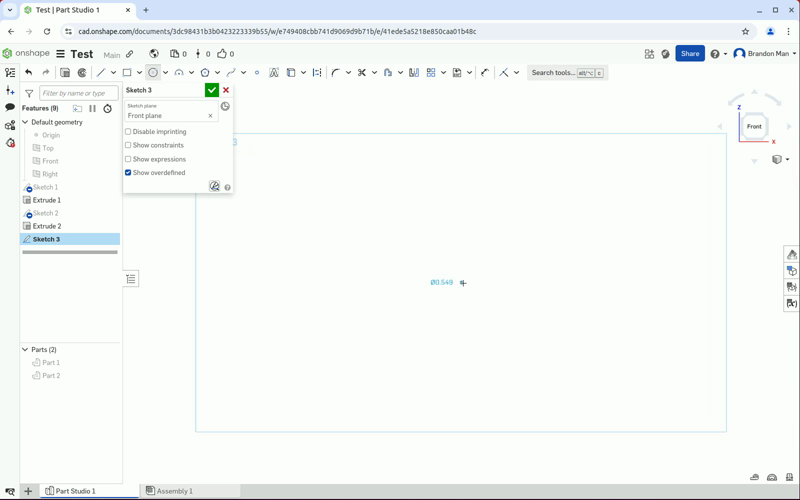
scroll(6)
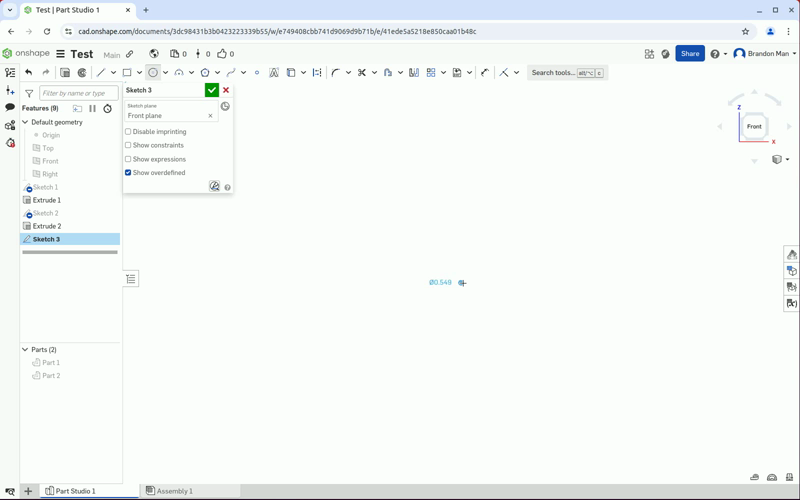
scroll(6)
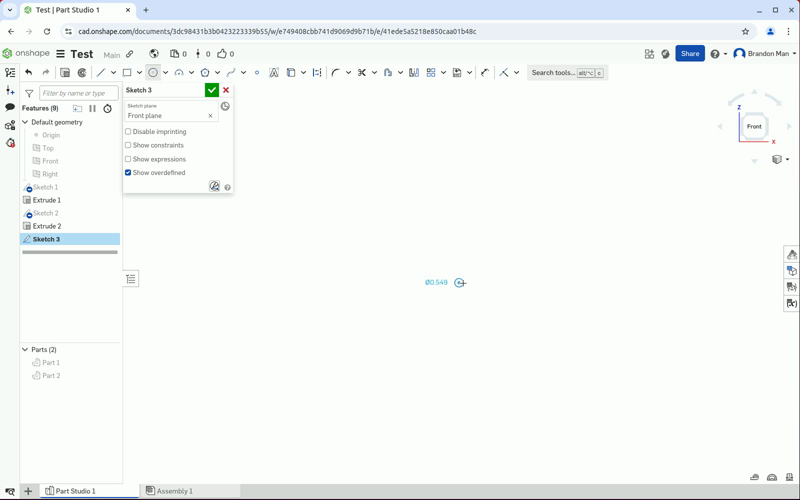
scroll(6)
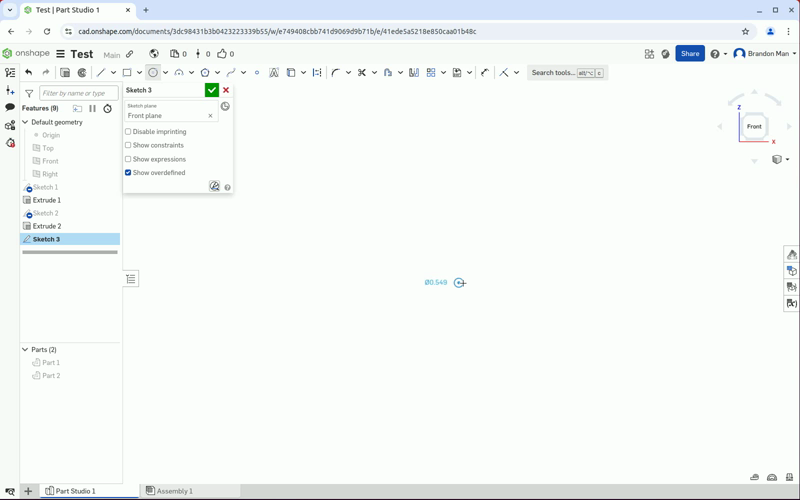
scroll(6)
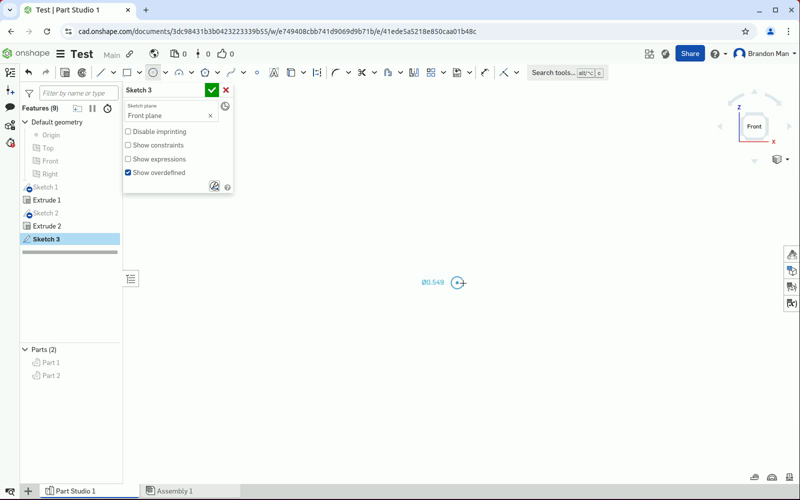
scroll(6)
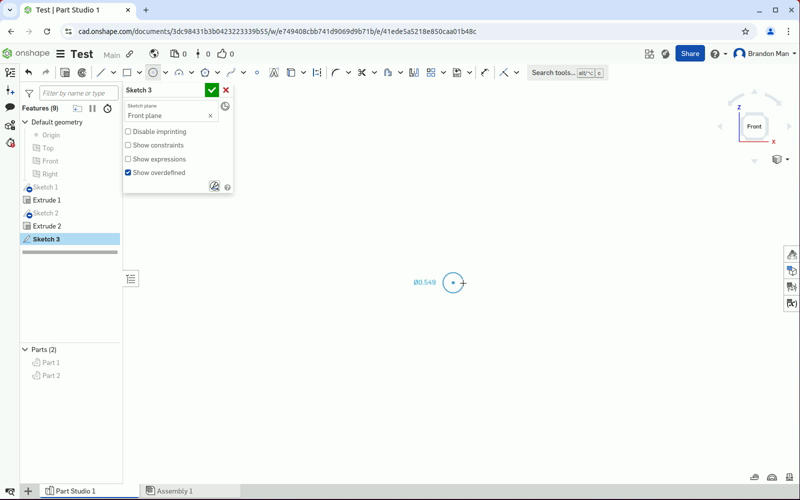
scroll(6)
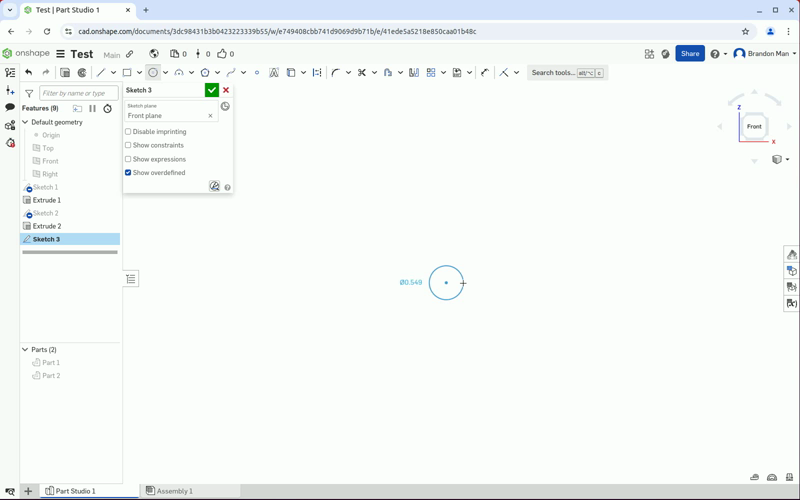
click(463, 282)
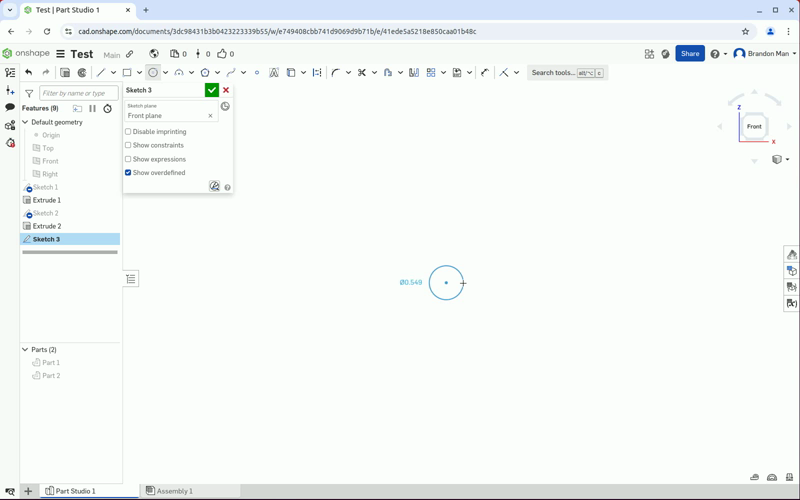
scroll(-6)
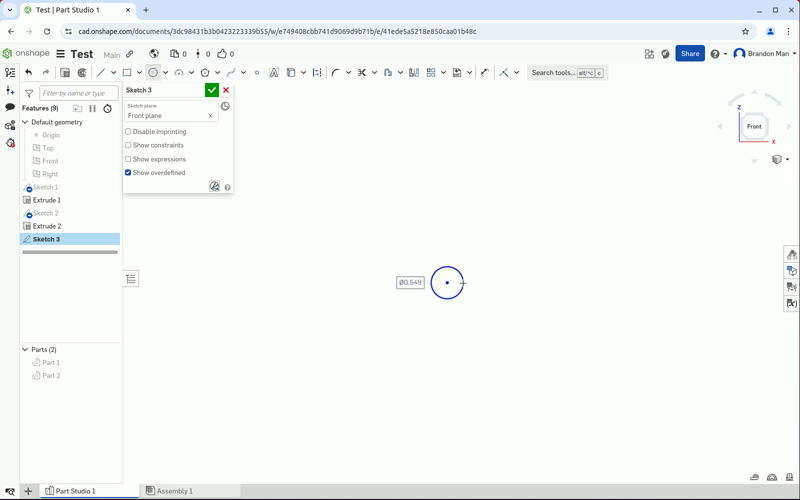
scroll(-6)
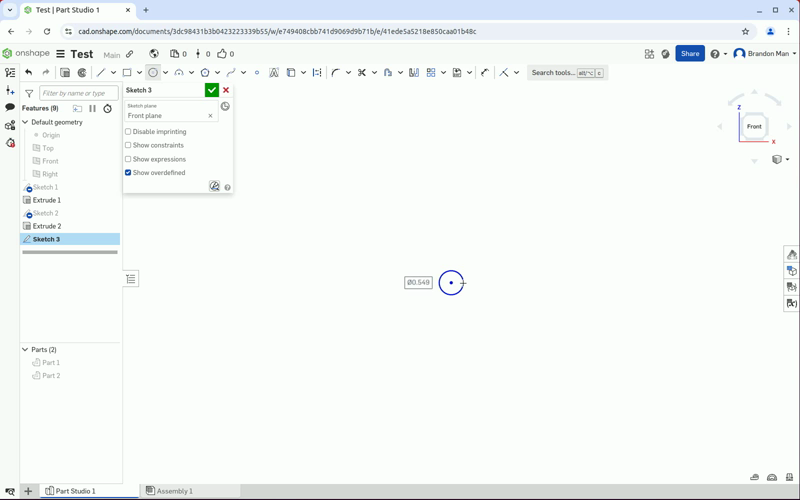
scroll(-6)
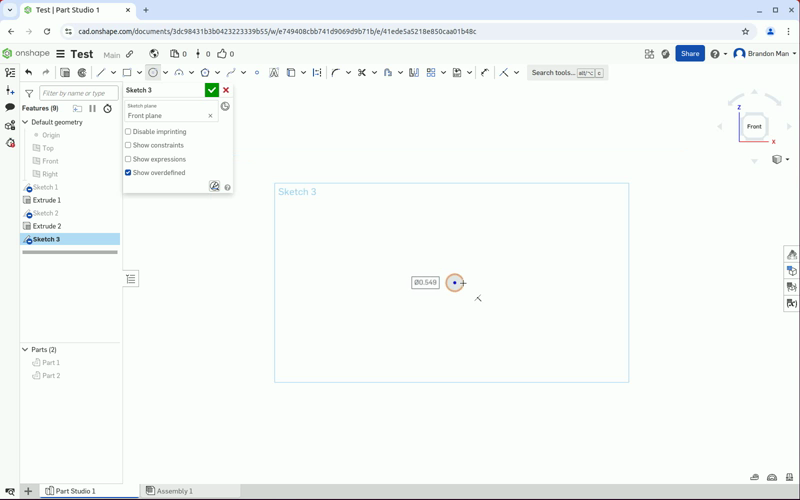
scroll(-6)
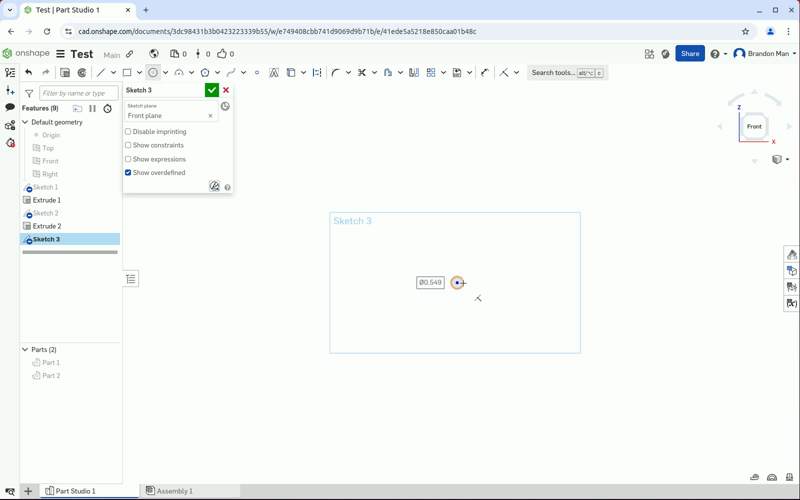
scroll(-6)
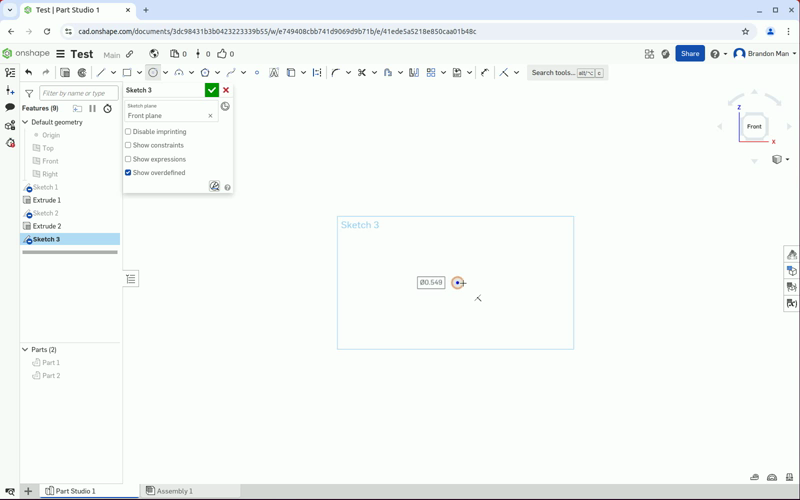
scroll(-6)
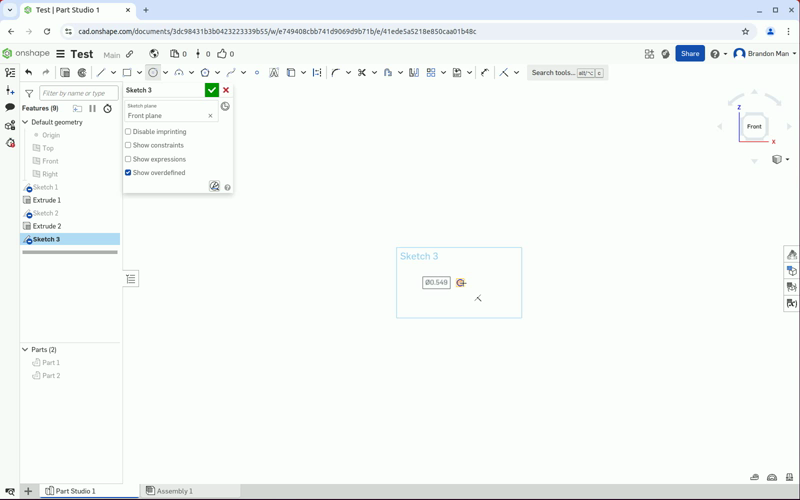
scroll(-6)
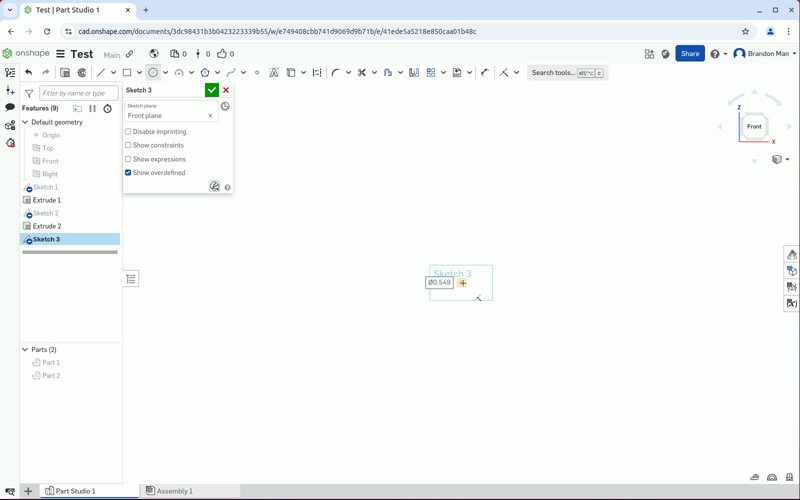
key(esc)
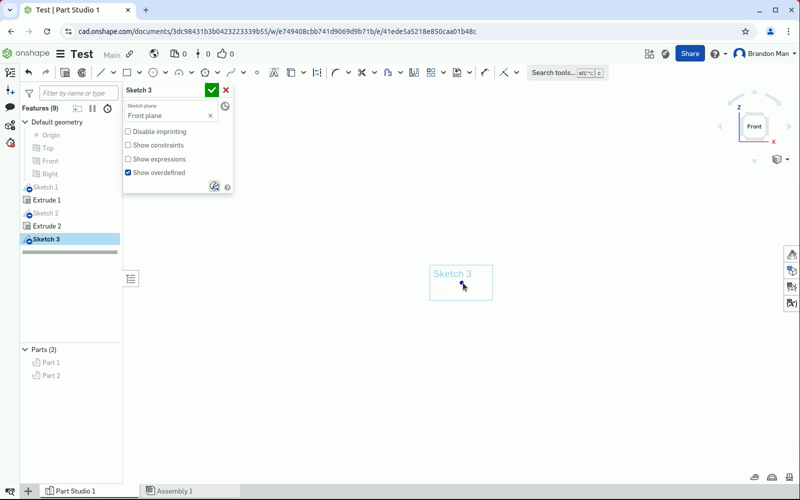
mouse_move(461, 282)
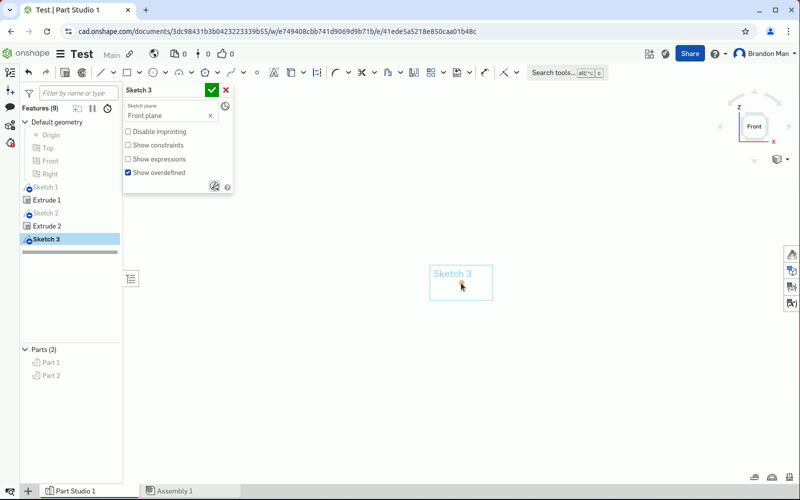
scroll(6)
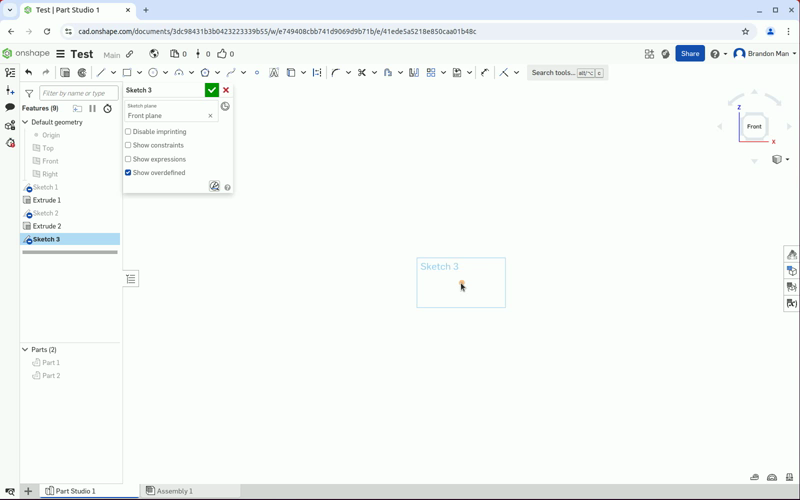
scroll(6)
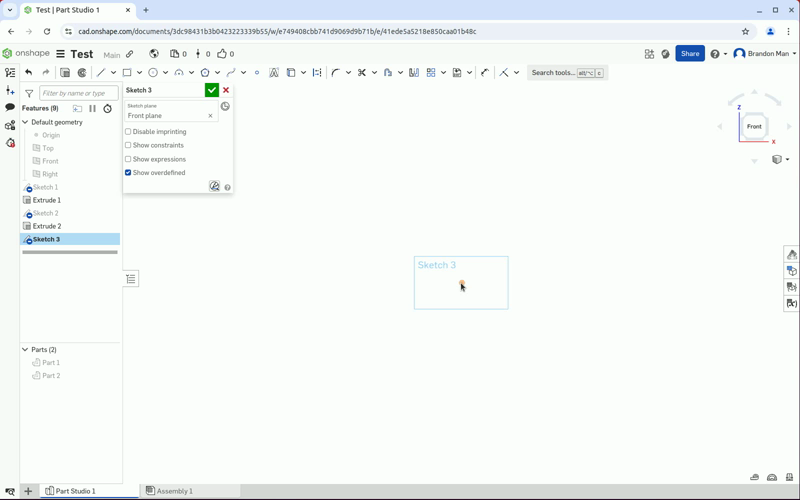
scroll(6)
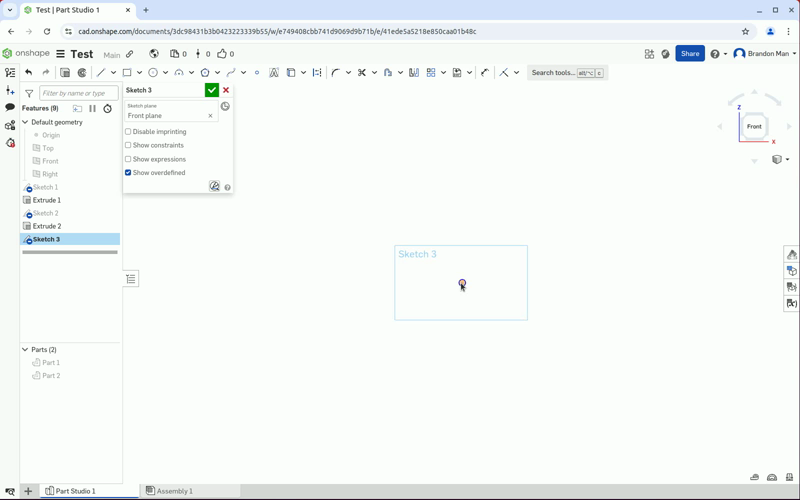
scroll(6)
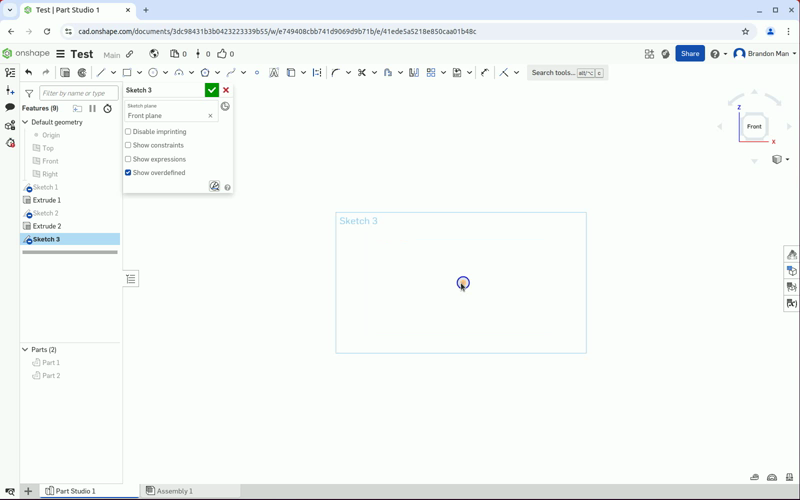
scroll(6)
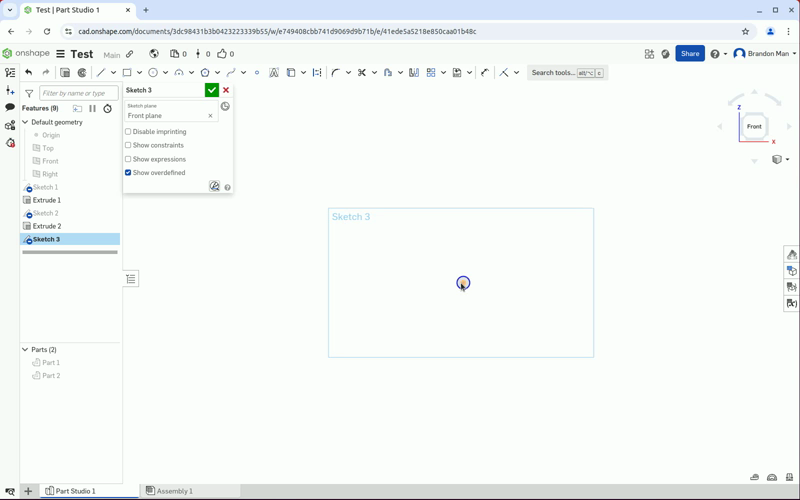
scroll(6)
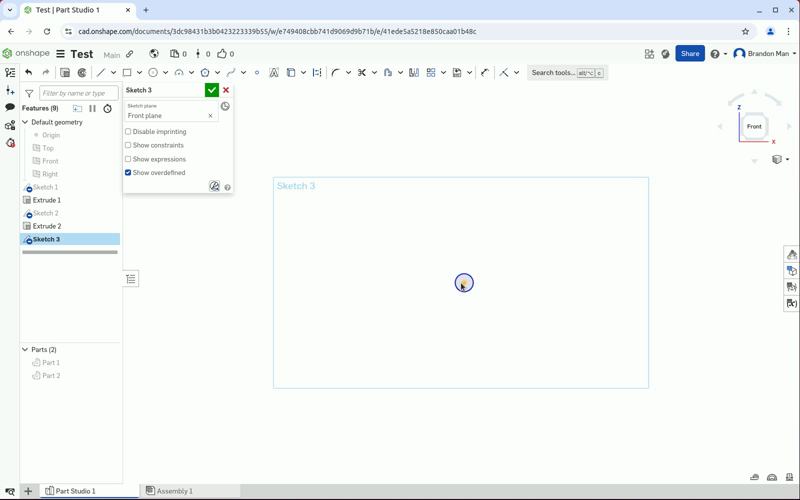
scroll(6)
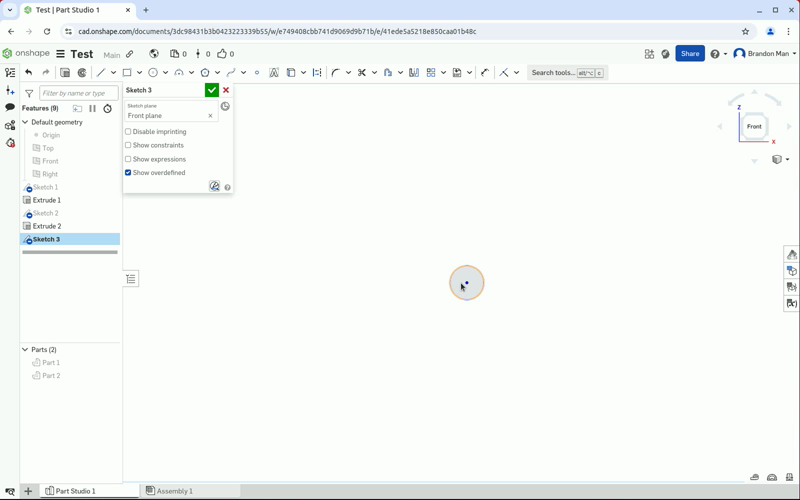
click(461, 282)
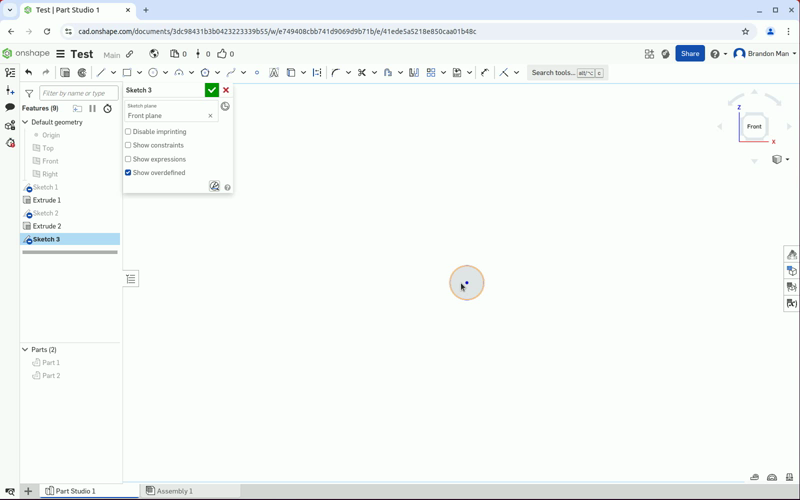
scroll(-6)
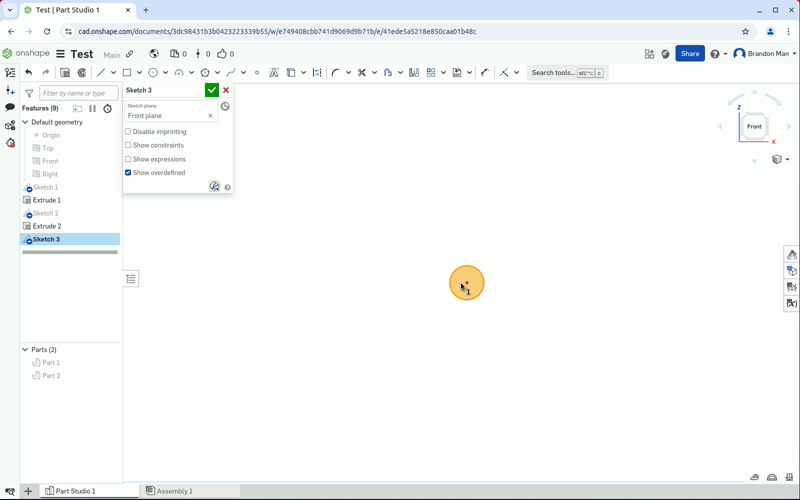
scroll(-6)
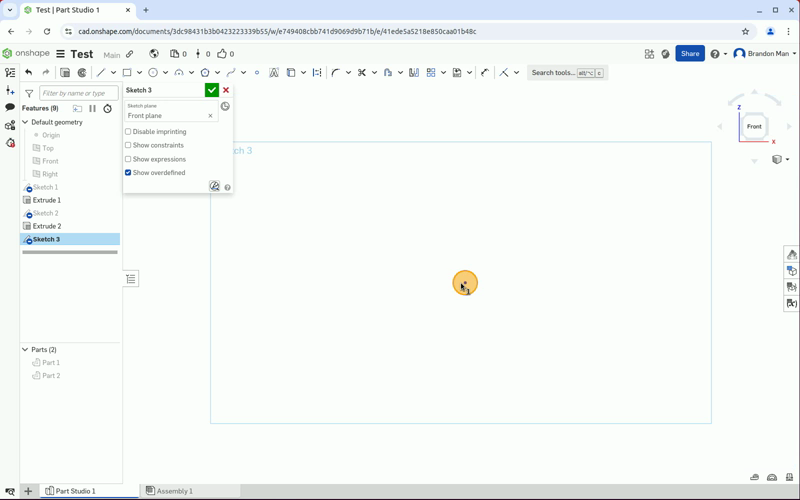
scroll(-6)
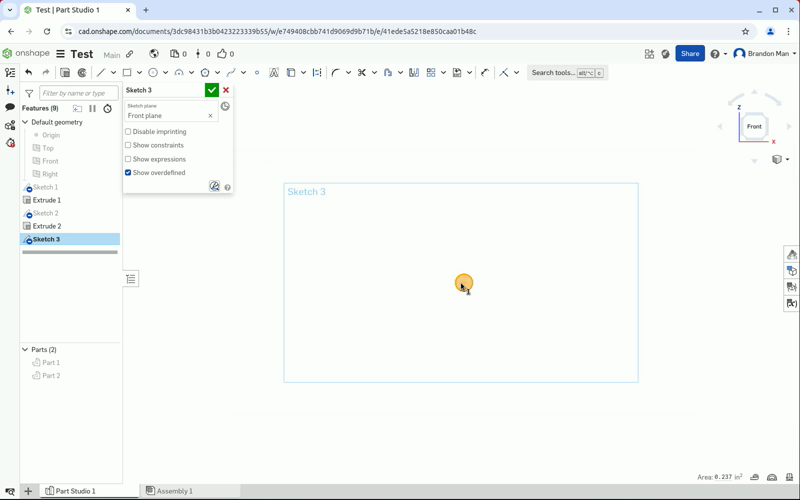
scroll(-6)
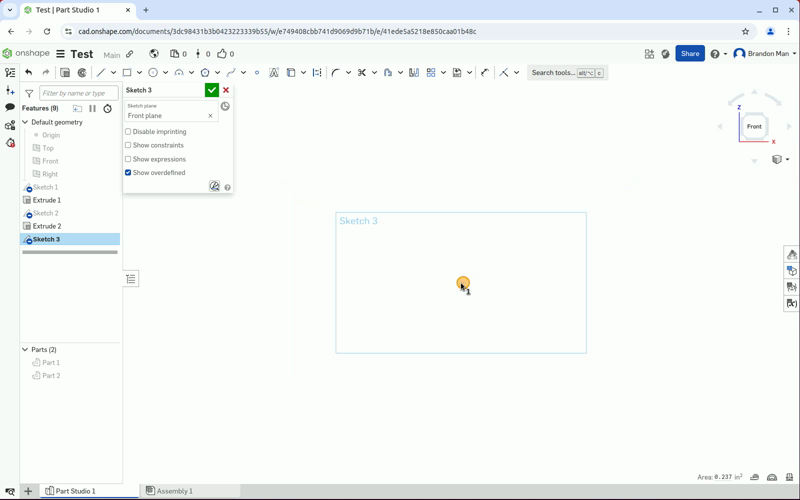
scroll(-6)
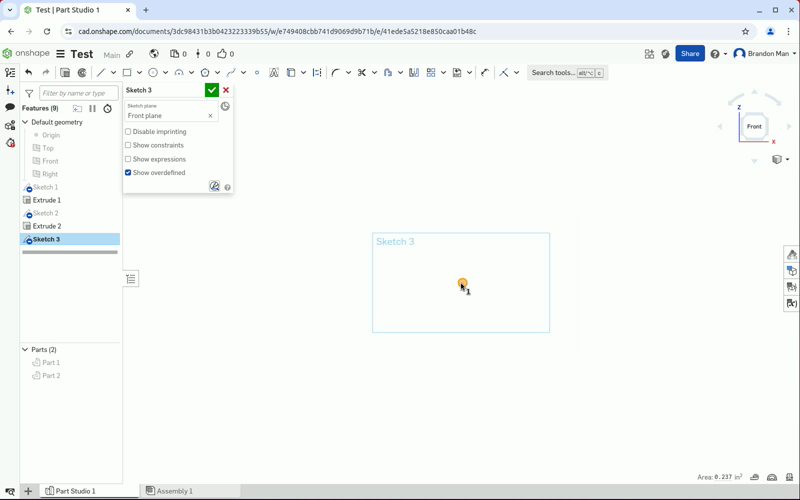
scroll(-6)
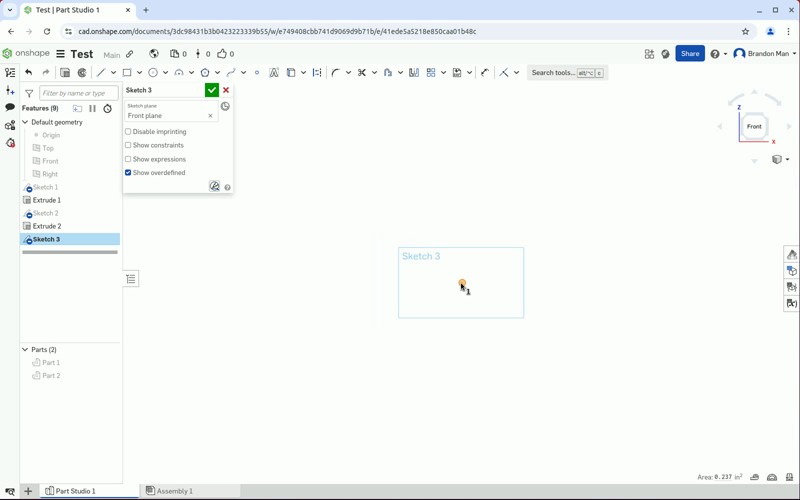
scroll(-6)
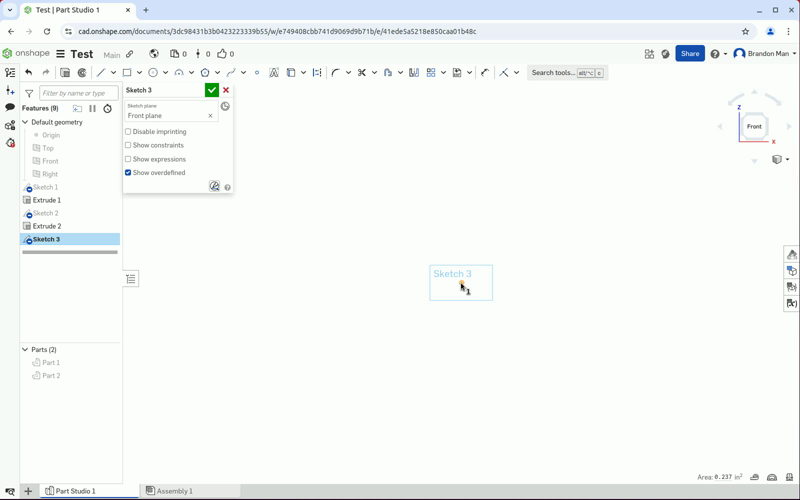
mouse_move(73, 352)
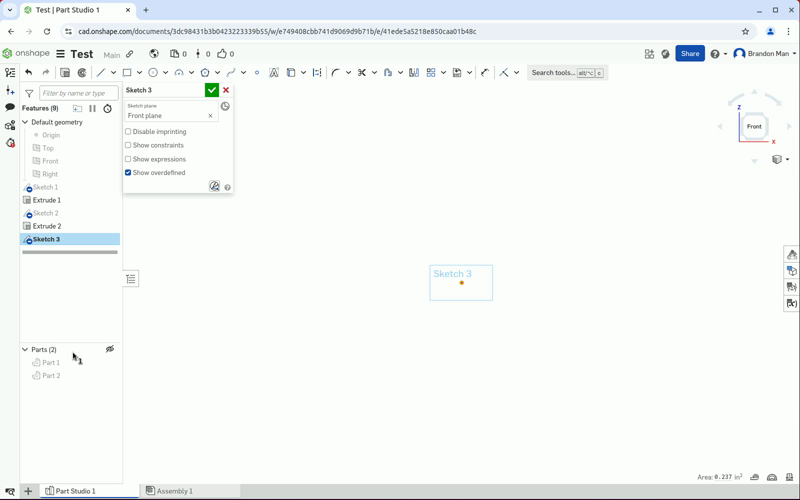
key(shift+y)
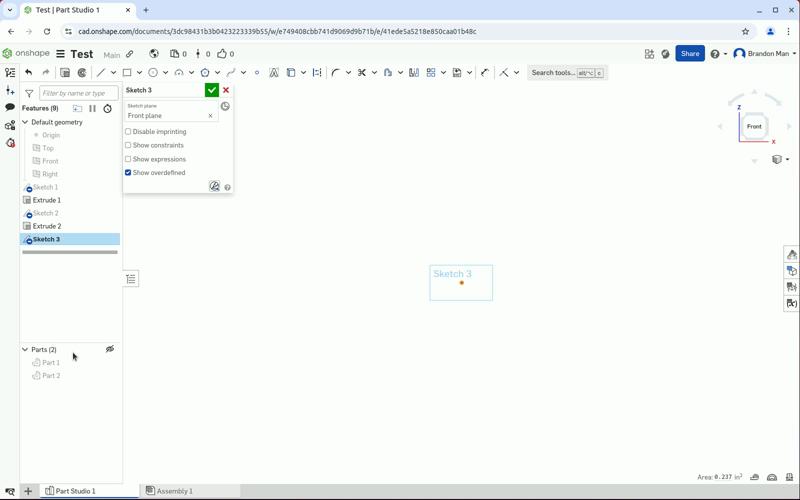
key(shift+e)
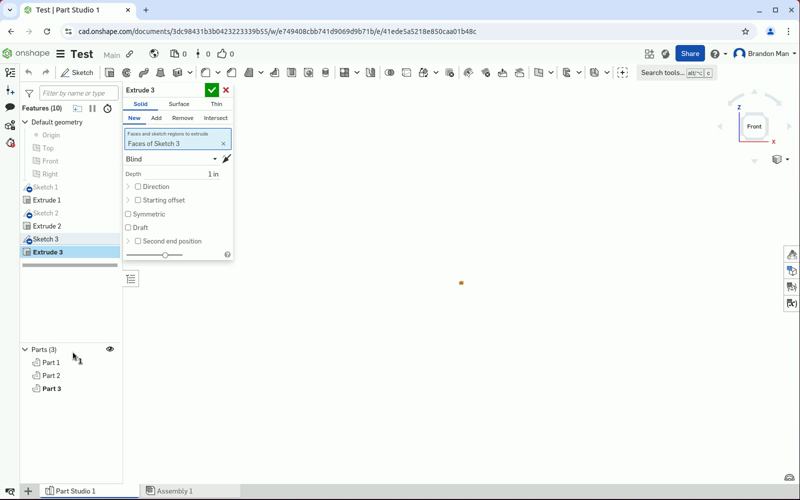
mouse_move(143, 106)
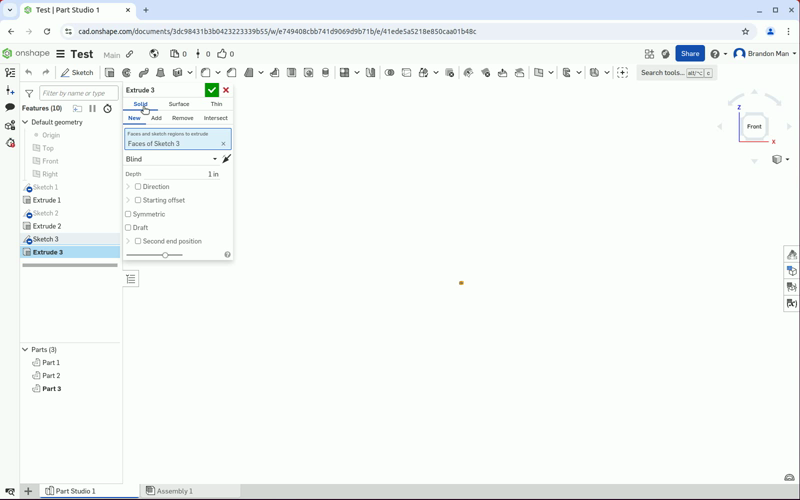
click(143, 106)
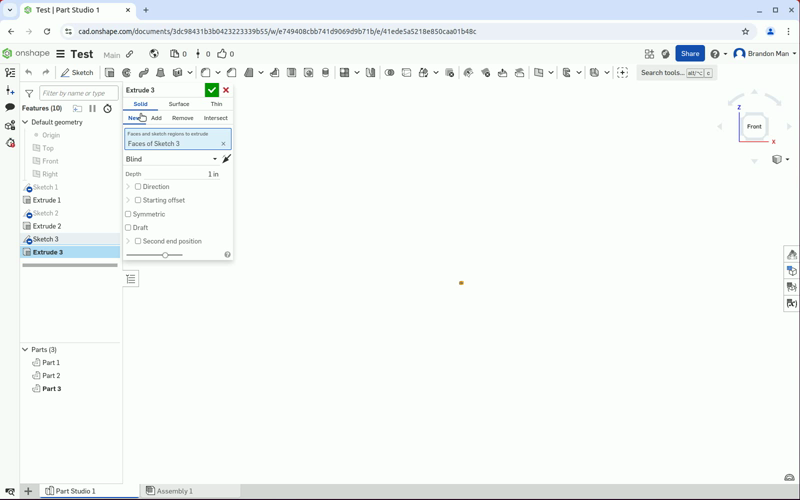
mouse_move(137, 120)
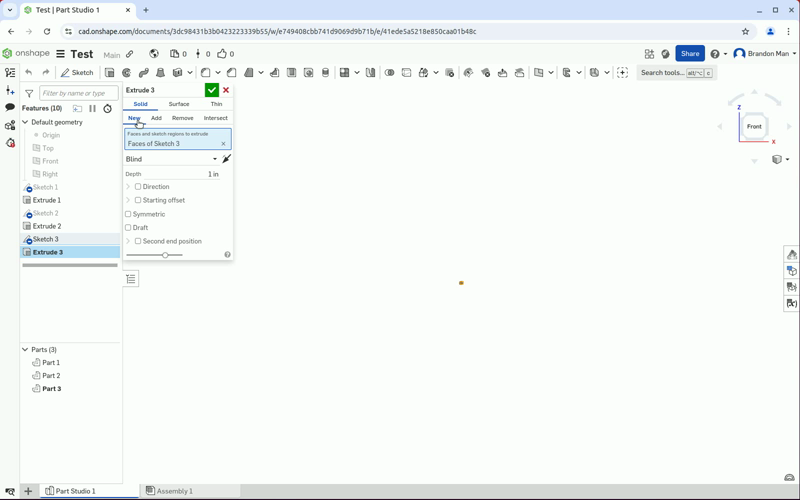
click(137, 120)
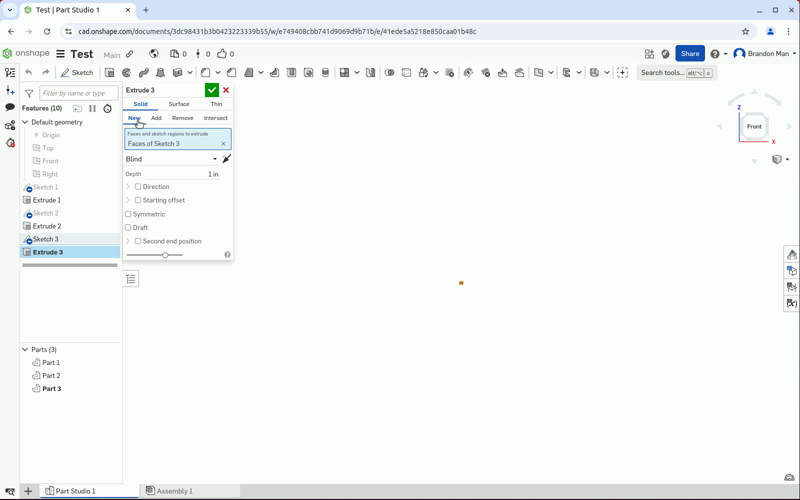
key(tab, 4)
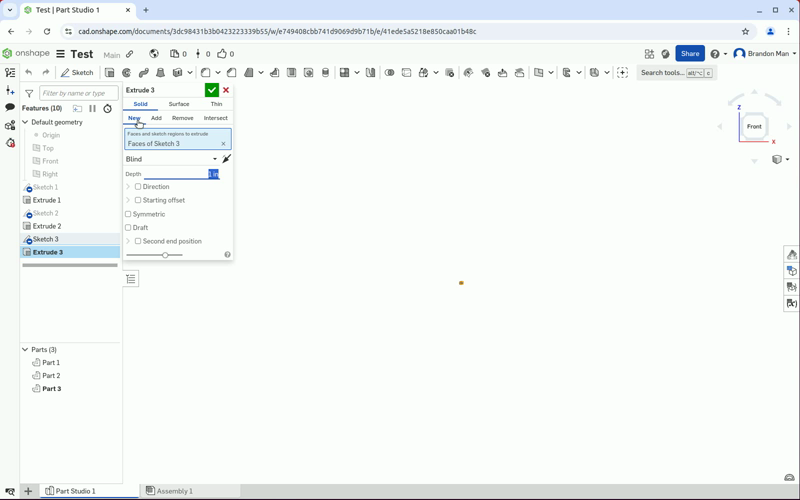
text(-22.868)
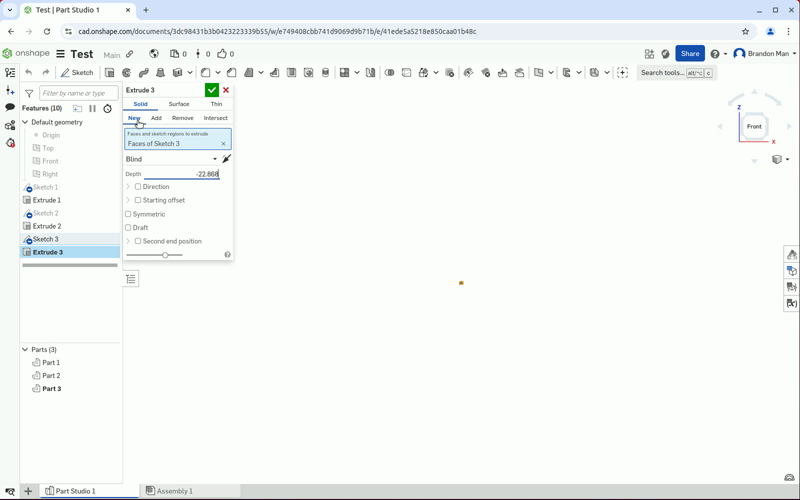
key(enter)
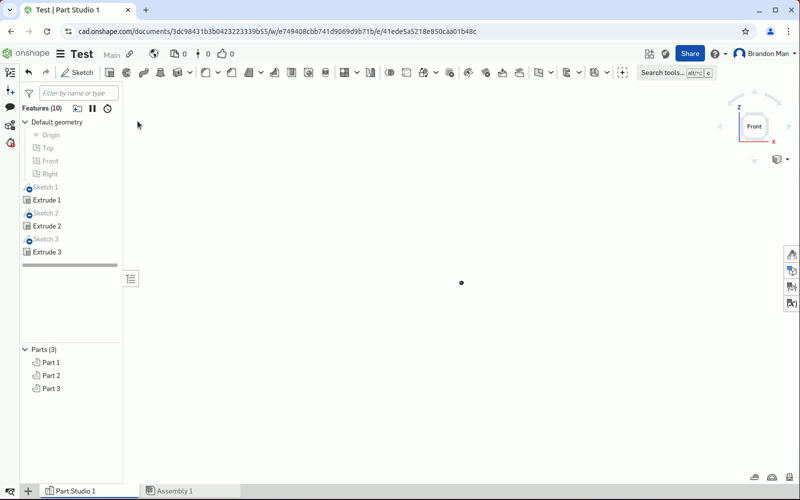
key(shift+h)
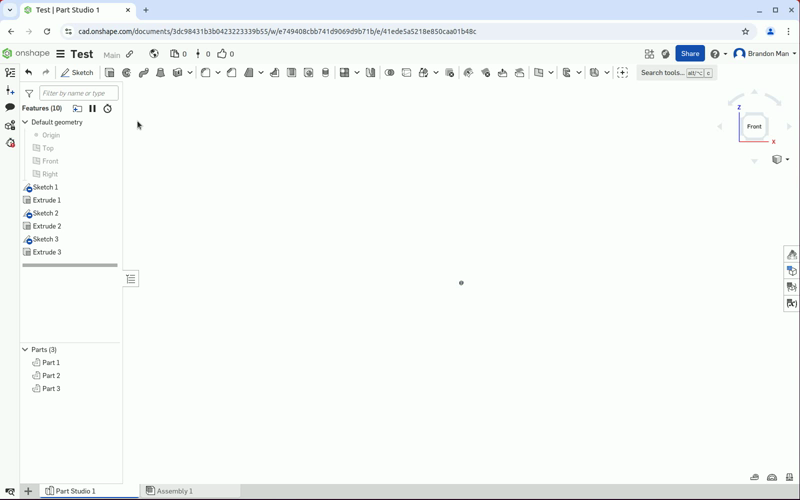
key(shift+h)
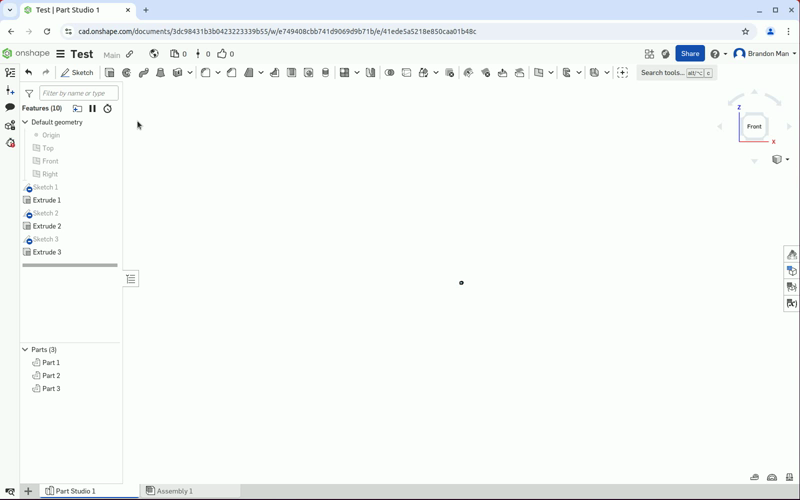
mouse_move(73, 189)
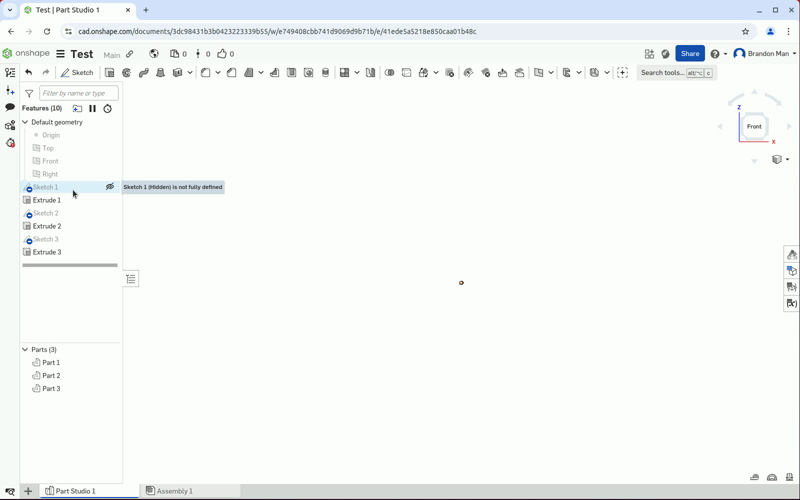
click(73, 189)
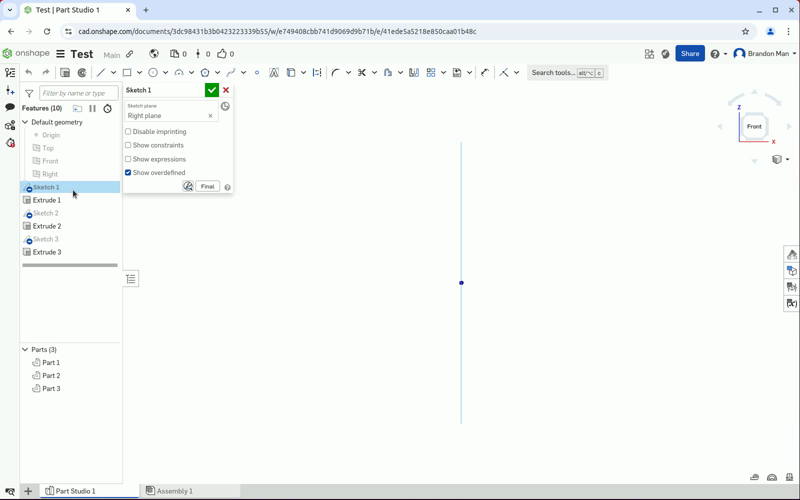
mouse_move(229, 92)
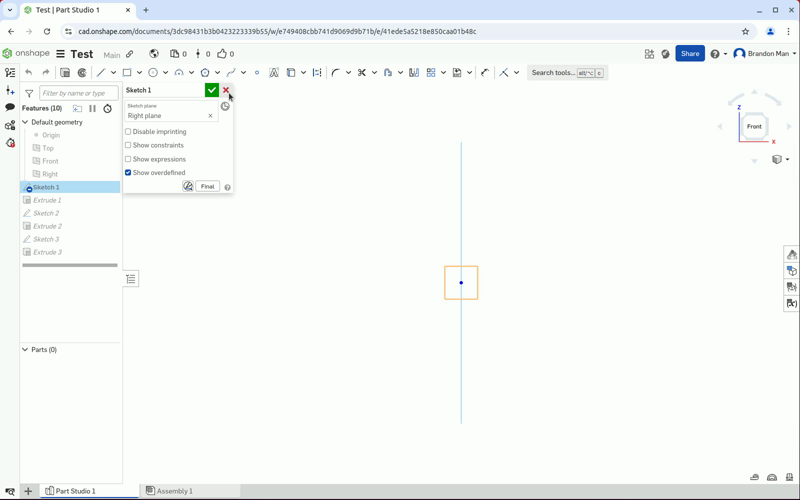
click(229, 92)
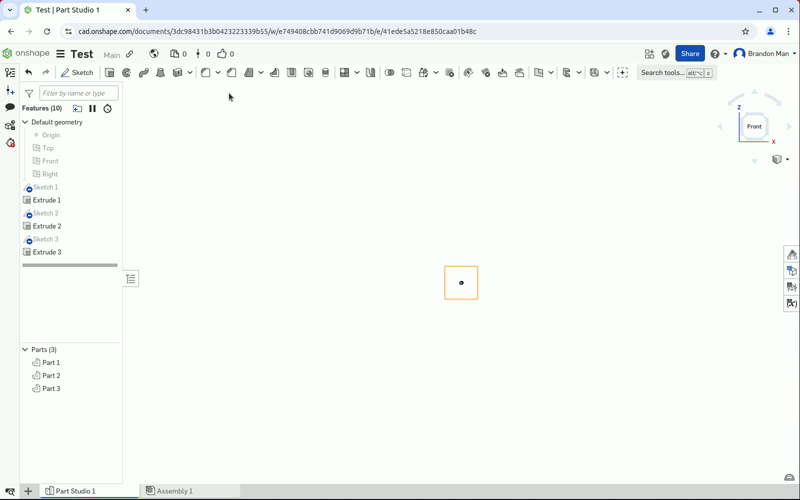
mouse_move(73, 352)
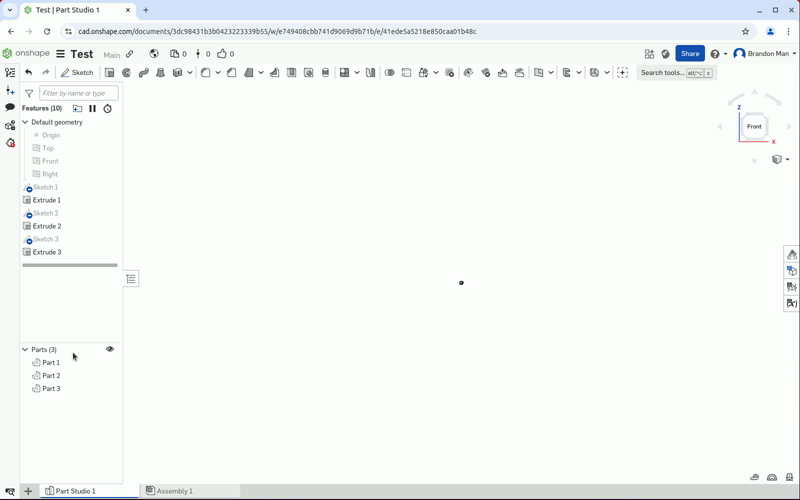
key(y)
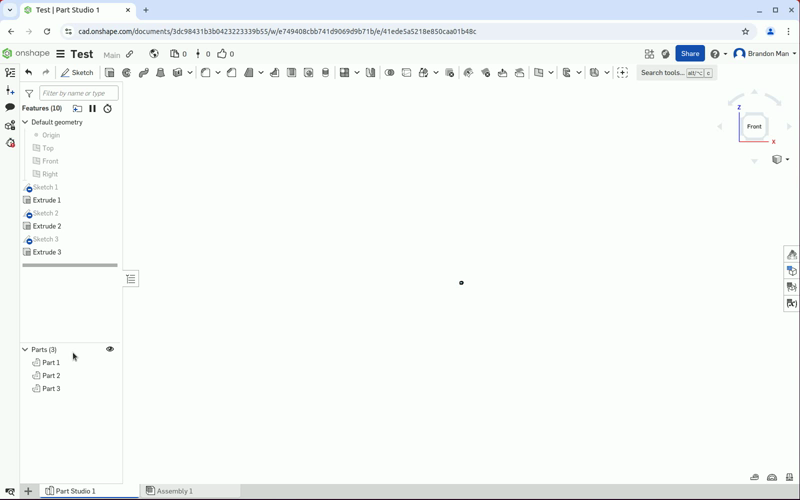
key(shift+p)
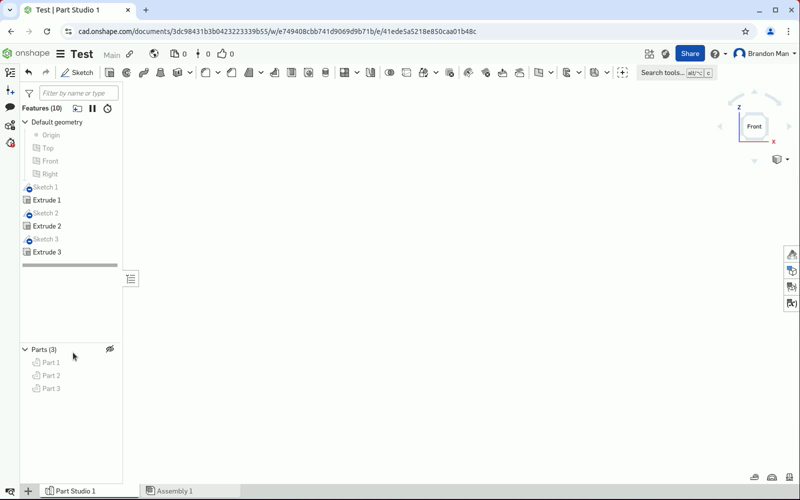
key(space)
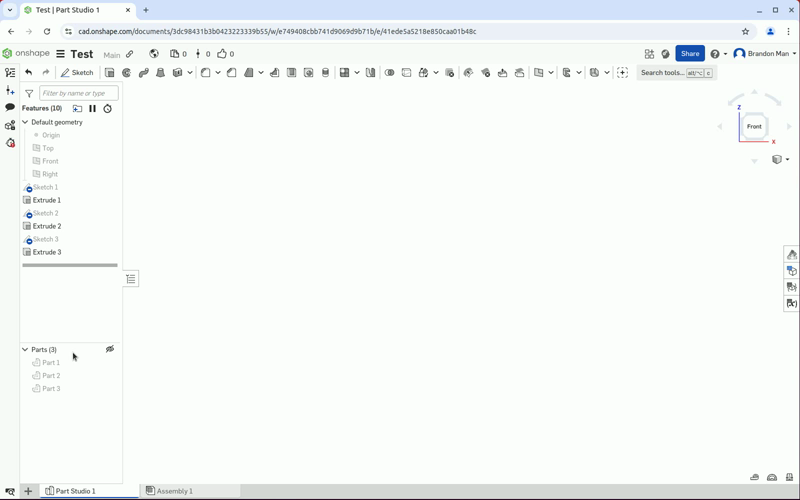
key_down(shift)
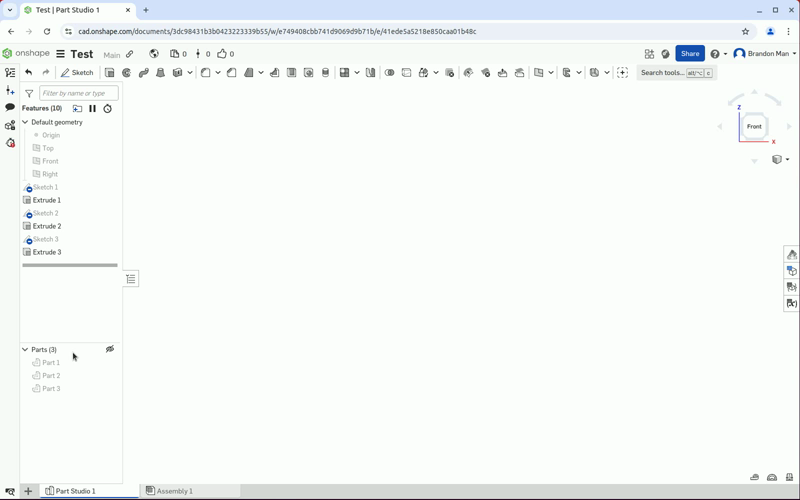
key(left)
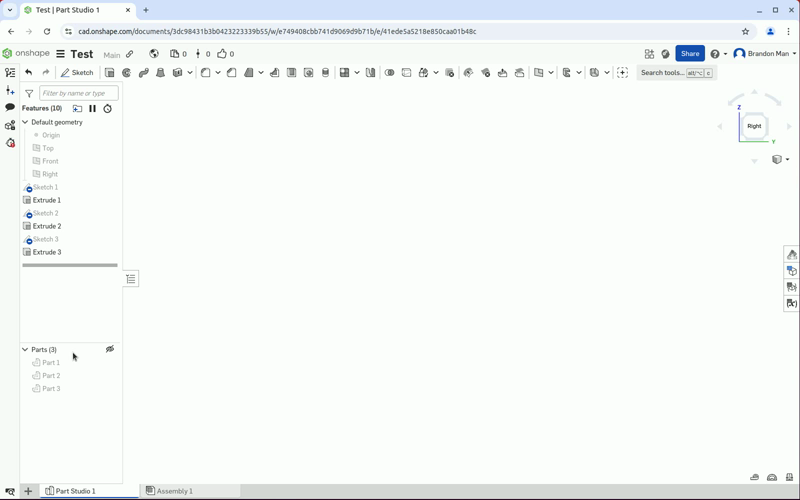
key_up(shift)
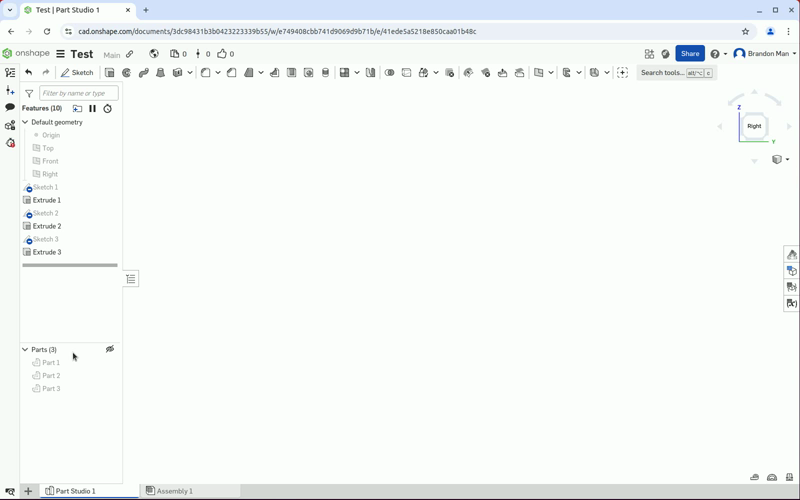
mouse_move(73, 352)
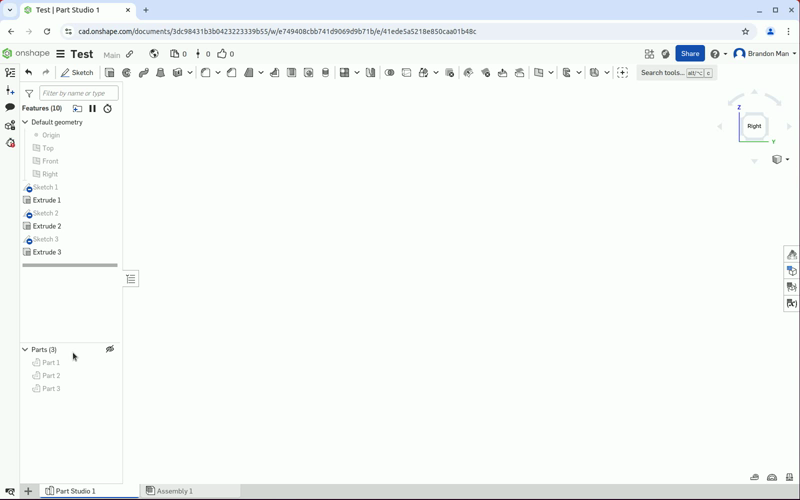
key(shift+y)
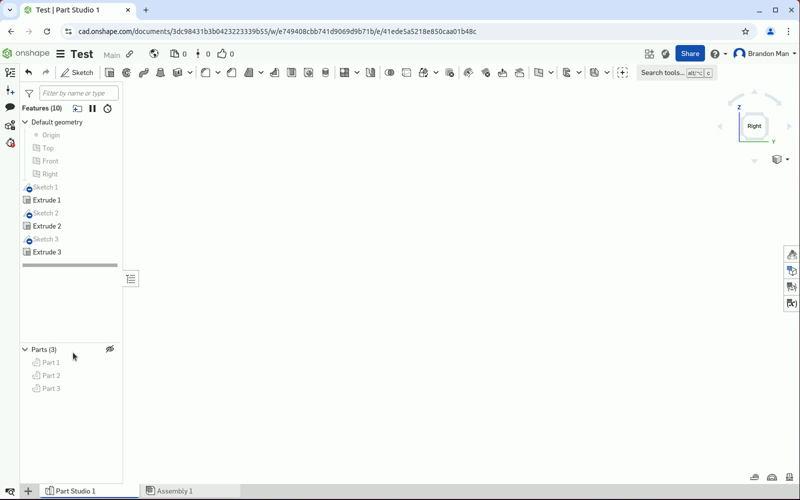
key(shift+s)
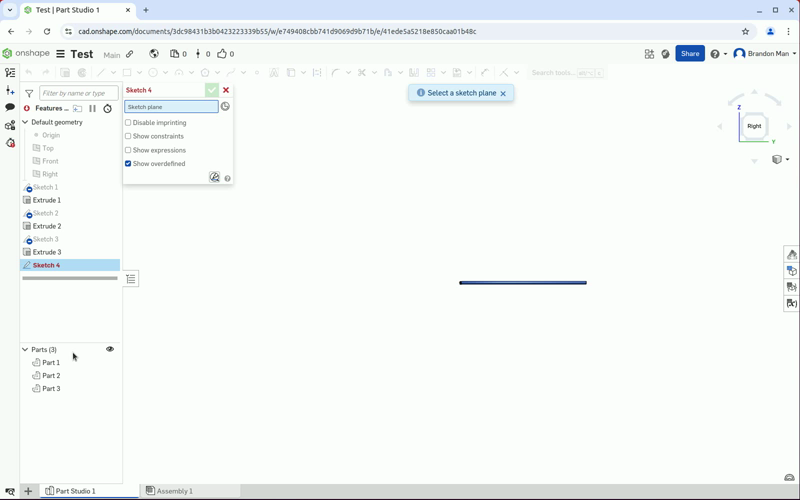
mouse_move(73, 176)
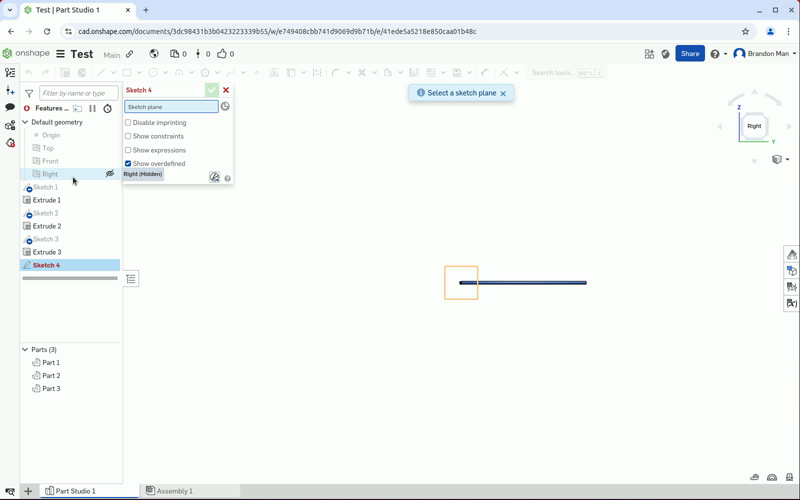
click(73, 176)
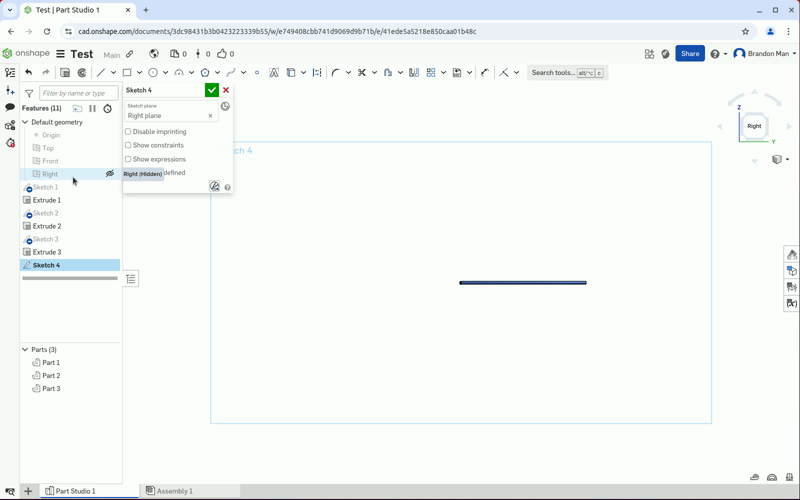
mouse_move(73, 352)
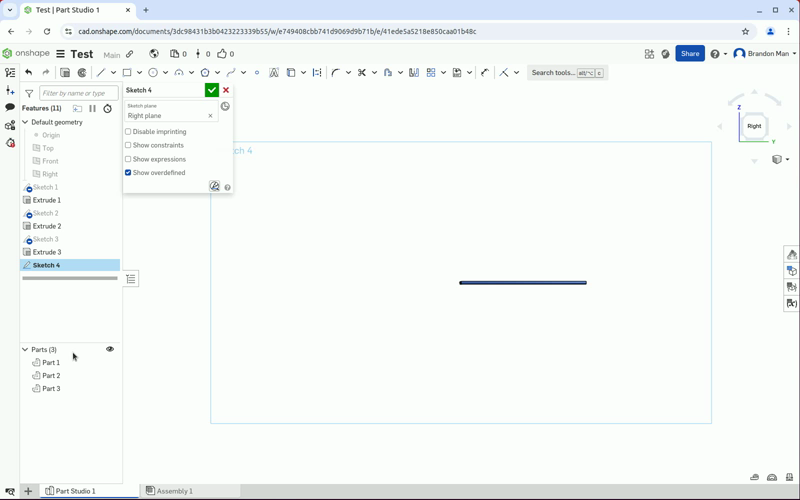
key(y)
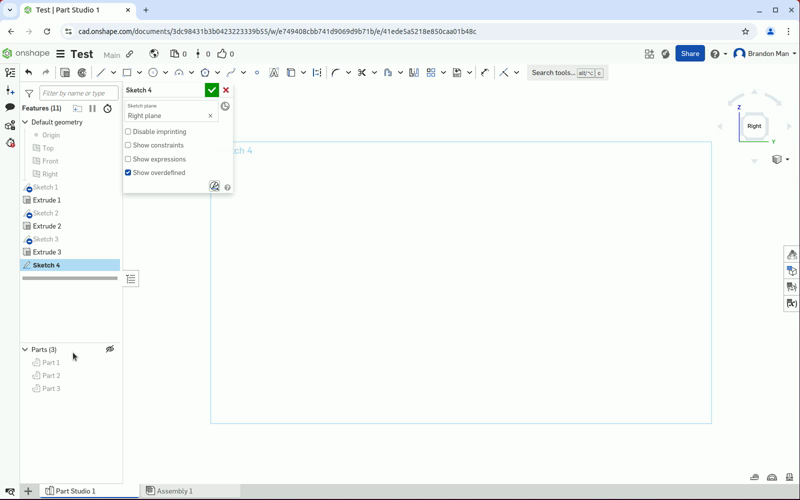
key(l)
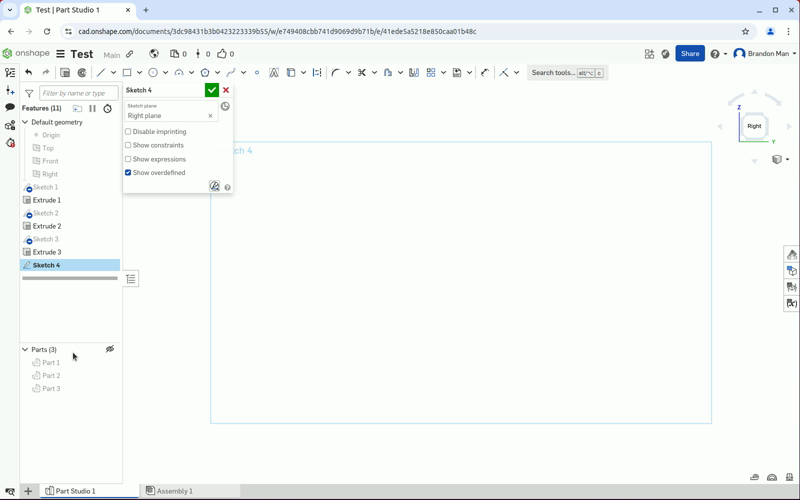
key_down(shift)
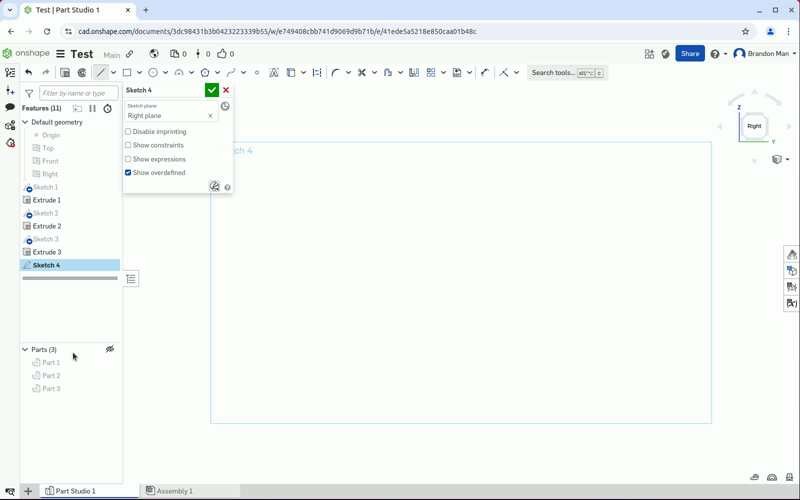
mouse_move(569, 284)
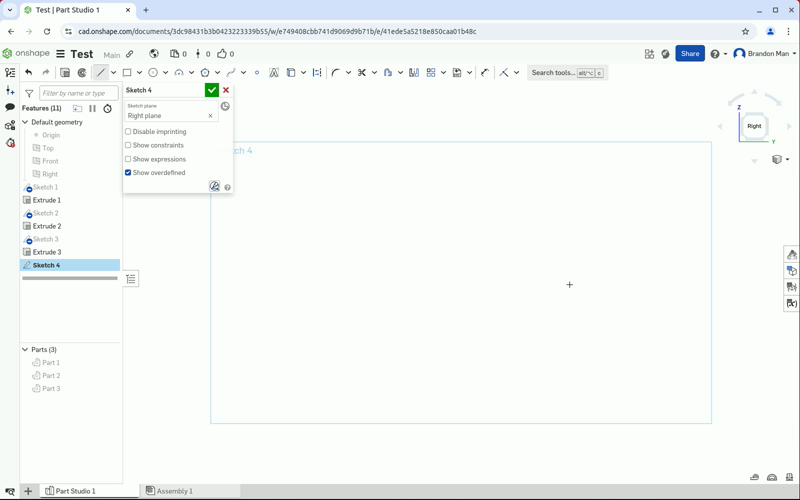
click(569, 284)
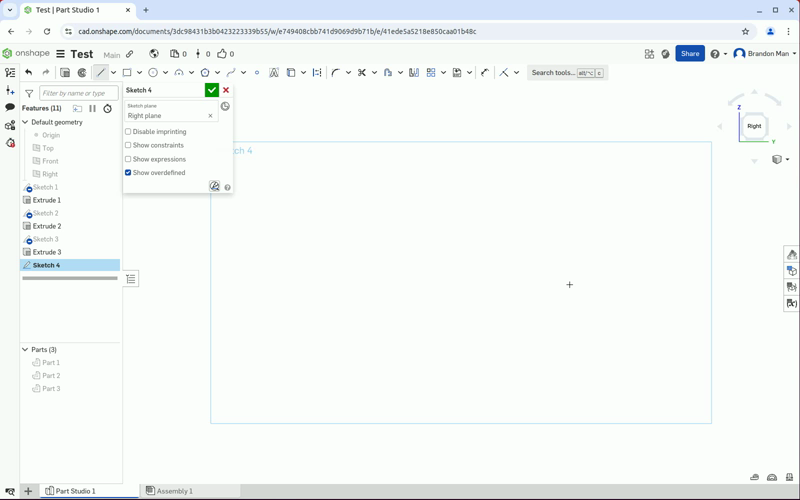
key_up(shift)
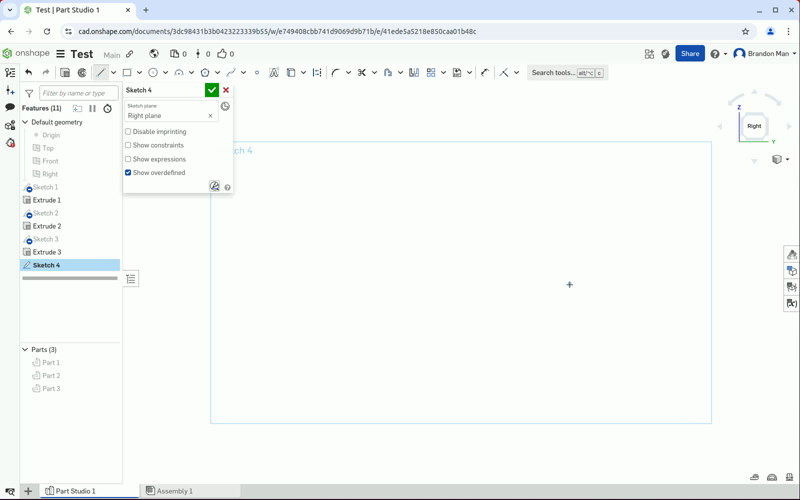
key_down(shift)
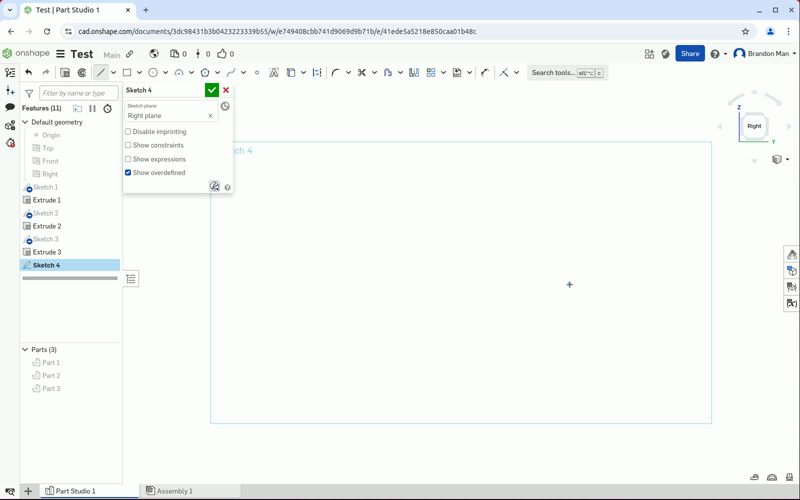
mouse_move(589, 284)
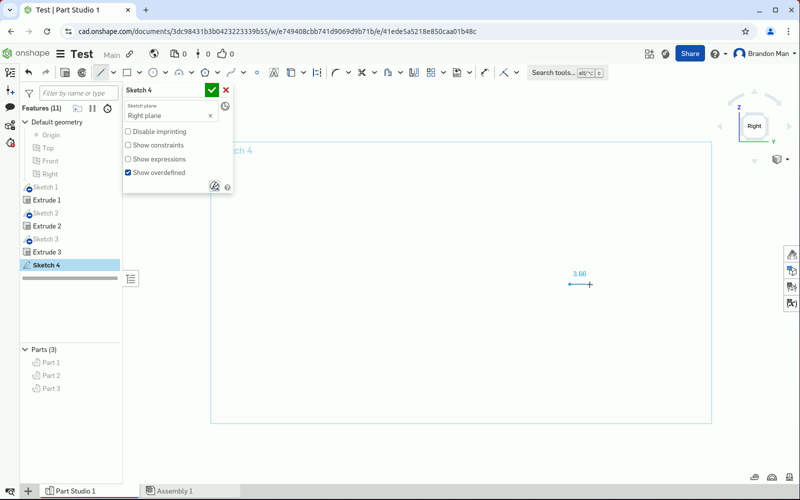
mouse_move(574, 284)
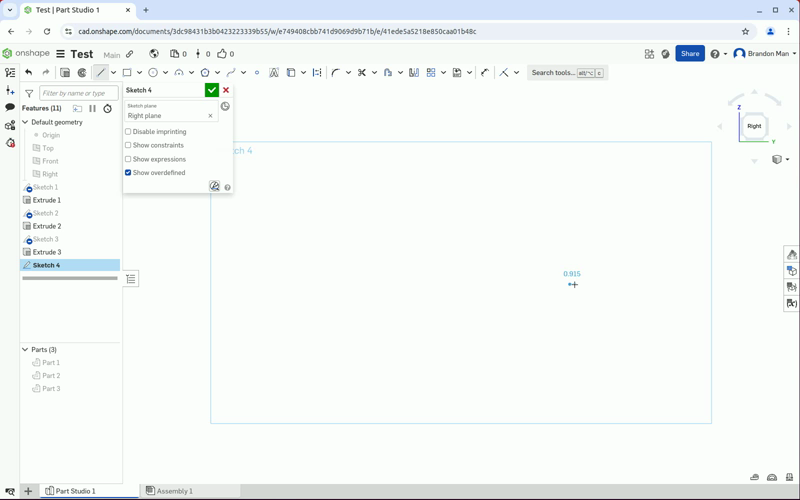
scroll(6)
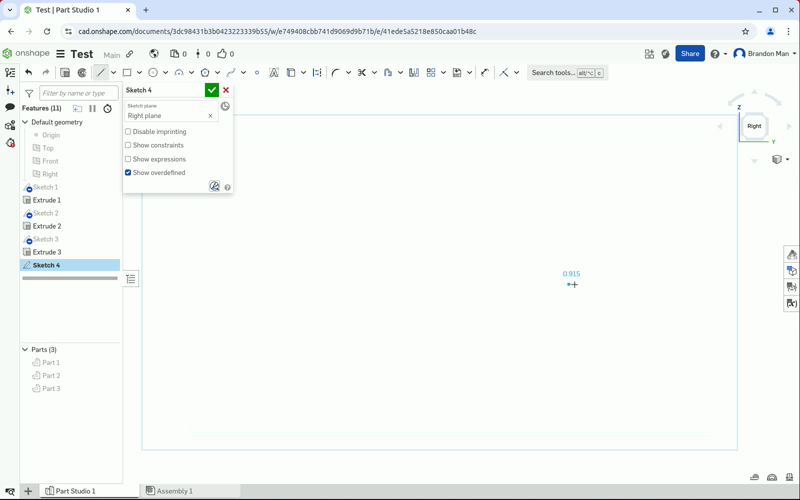
scroll(6)
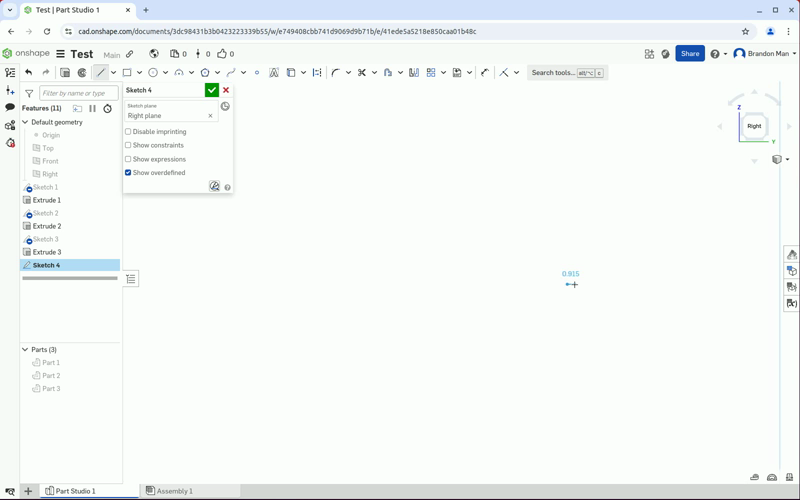
scroll(6)
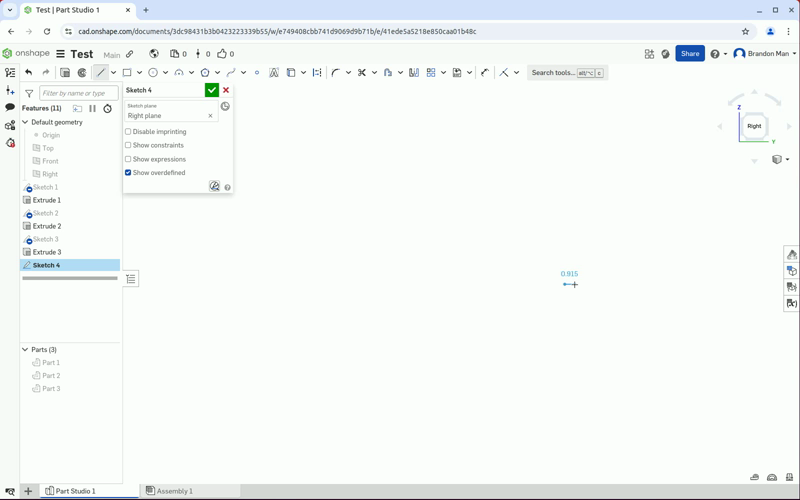
scroll(6)
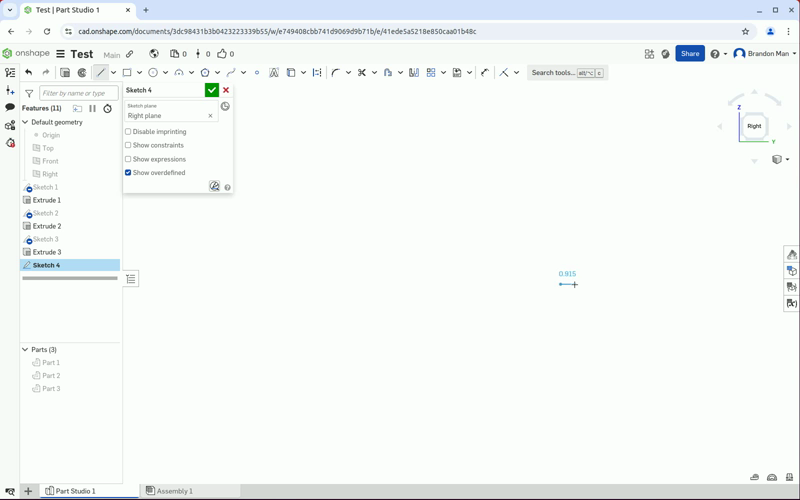
scroll(6)
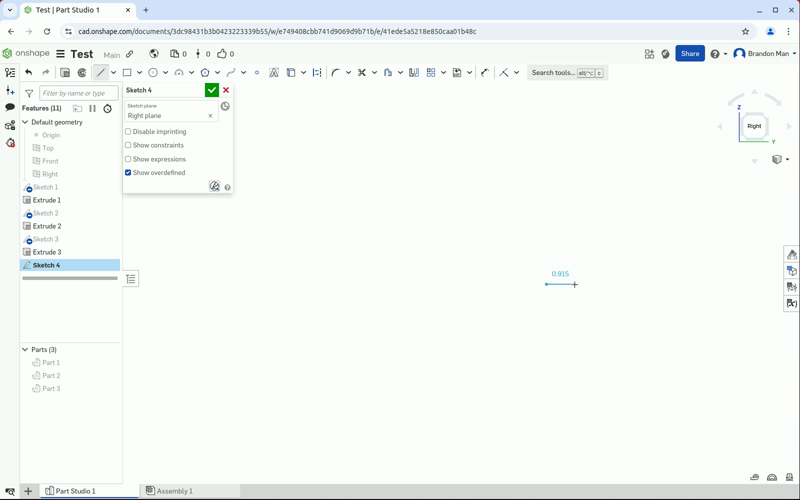
scroll(6)
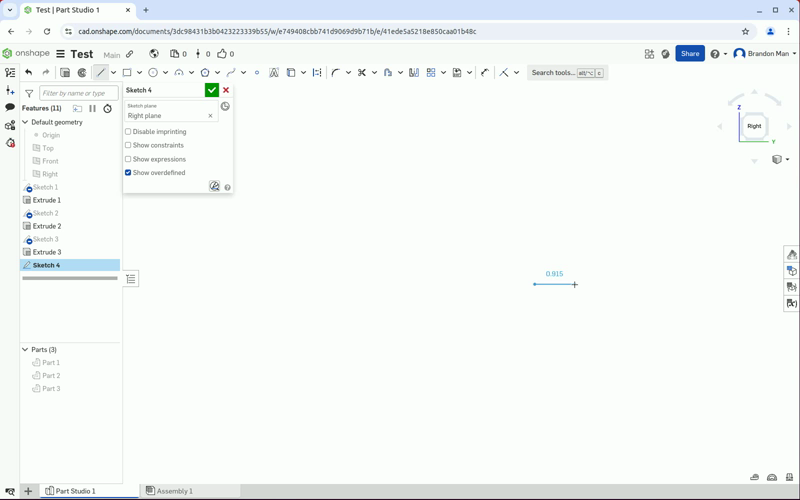
scroll(6)
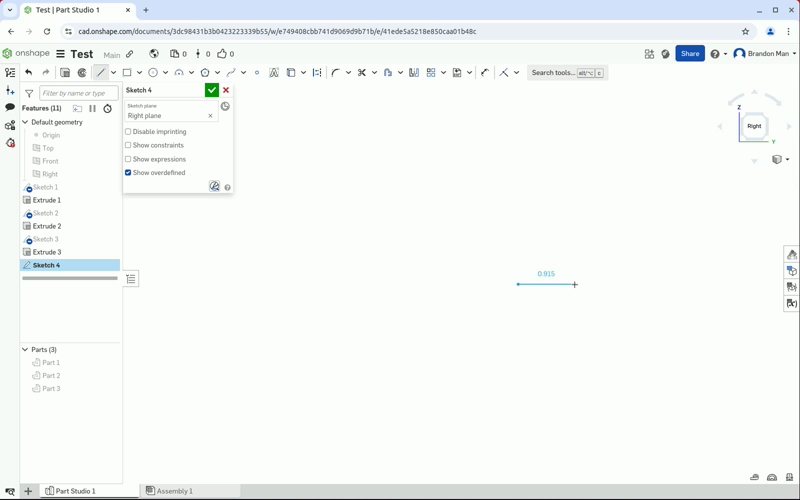
click(574, 284)
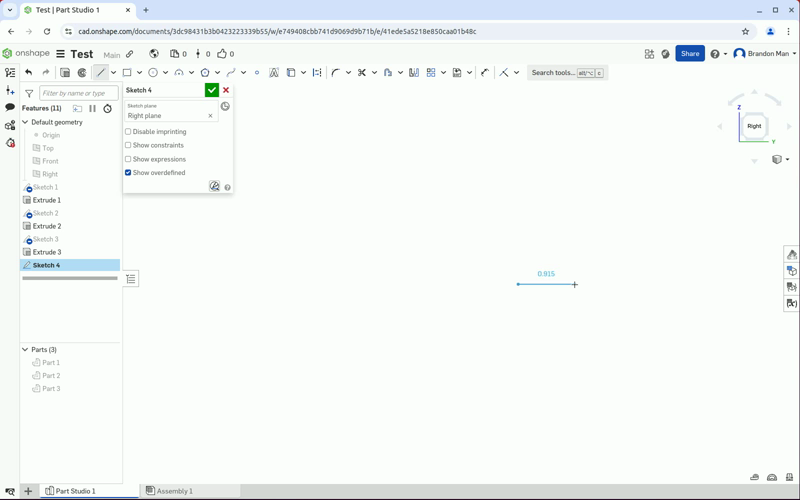
scroll(-6)
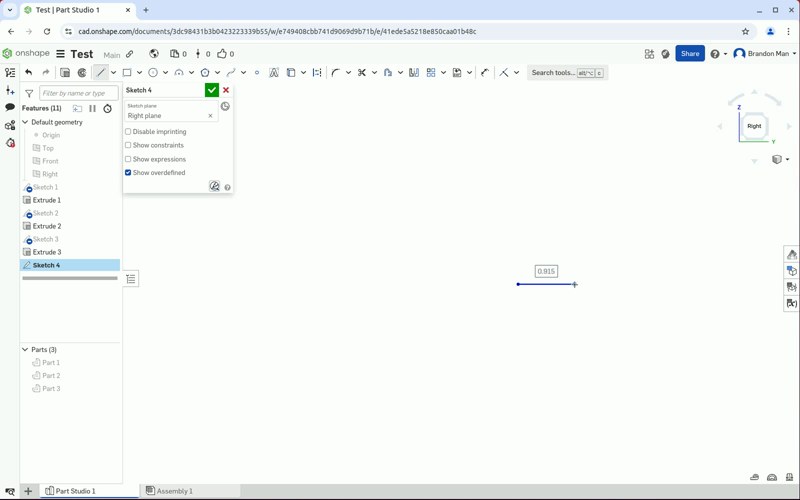
scroll(-6)
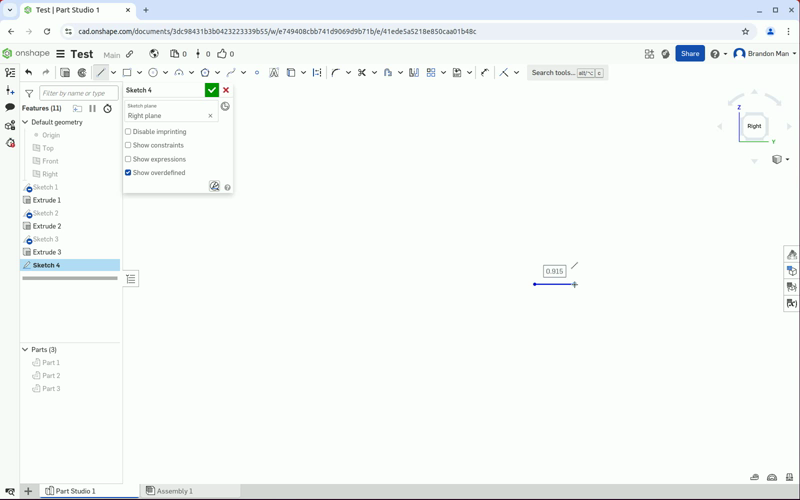
scroll(-6)
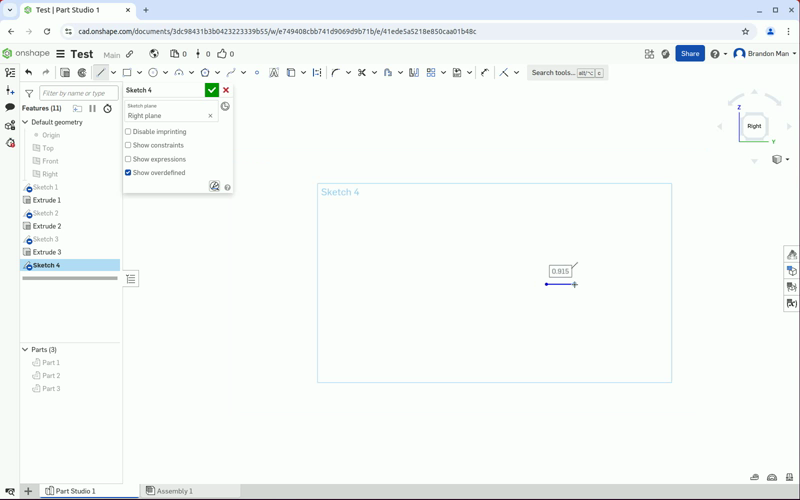
scroll(-6)
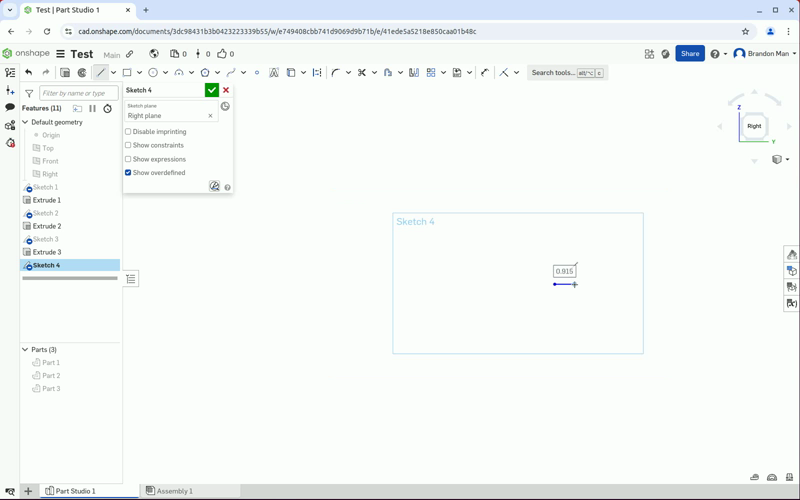
scroll(-6)
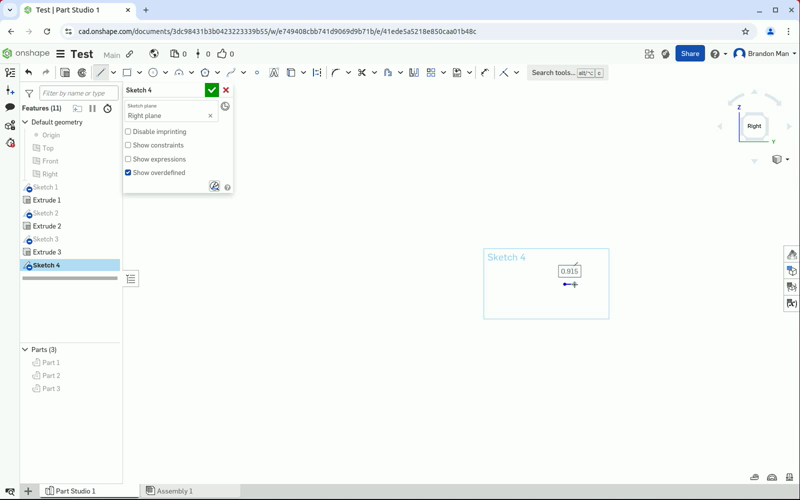
scroll(-6)
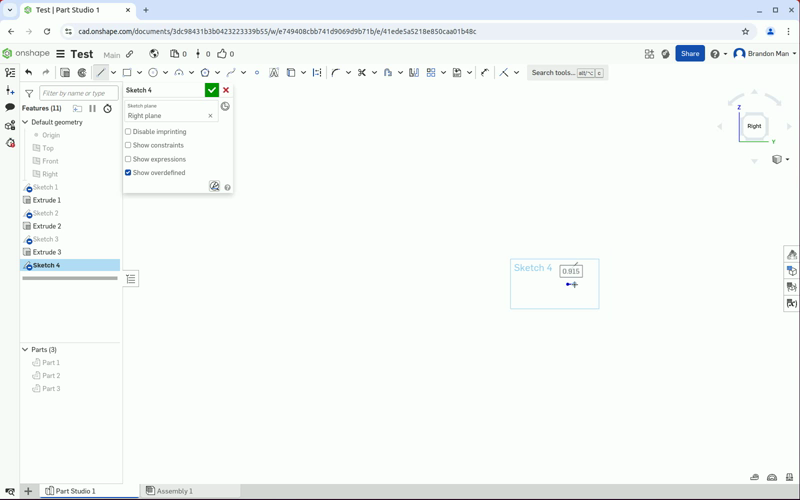
scroll(-6)
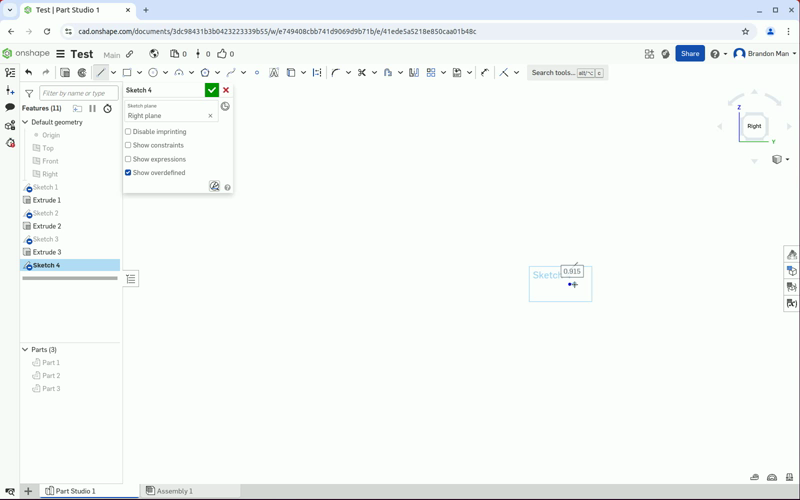
key_up(shift)
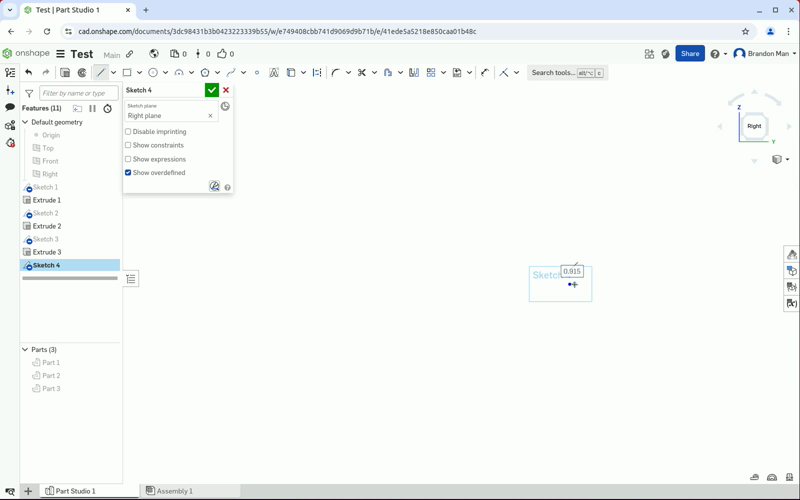
key_down(shift)
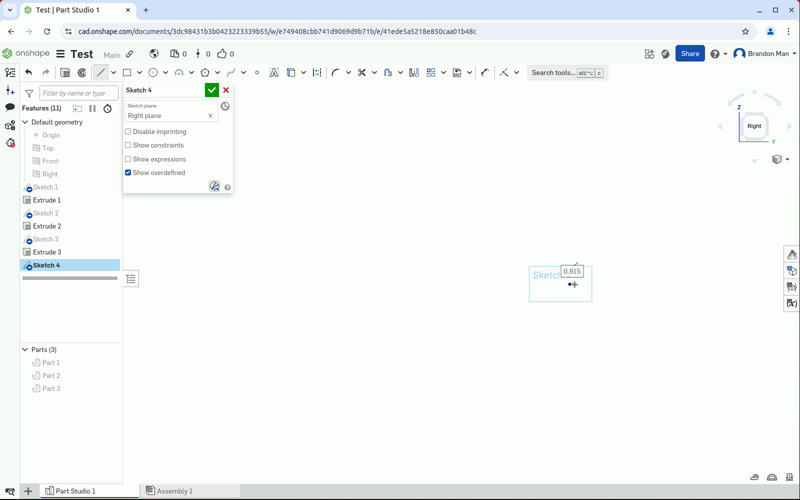
mouse_move(589, 284)
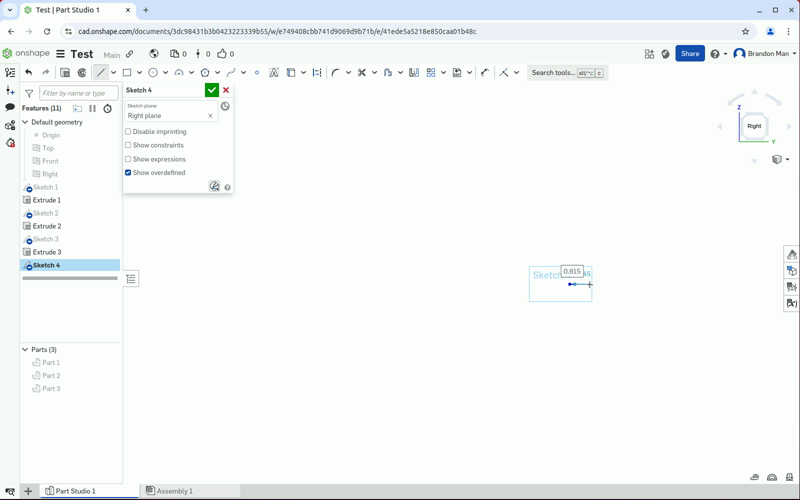
mouse_move(574, 281)
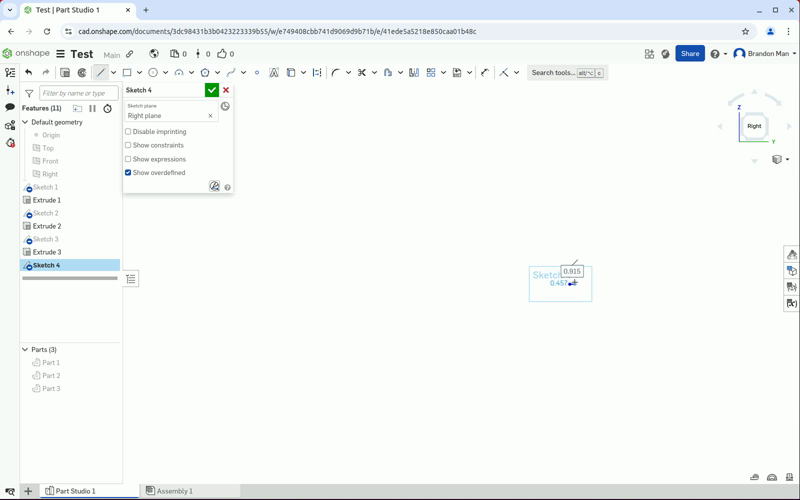
scroll(6)
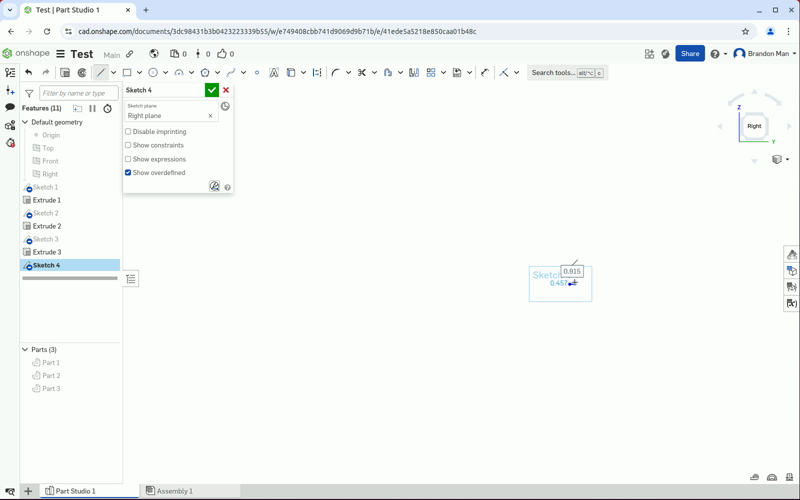
scroll(6)
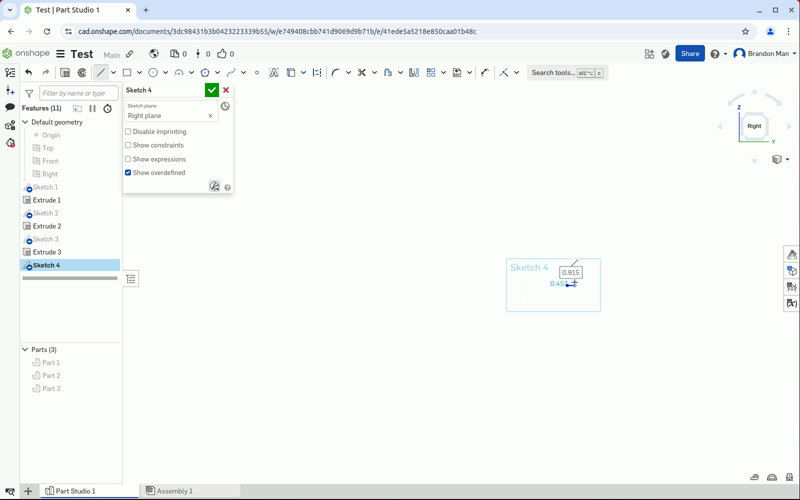
scroll(6)
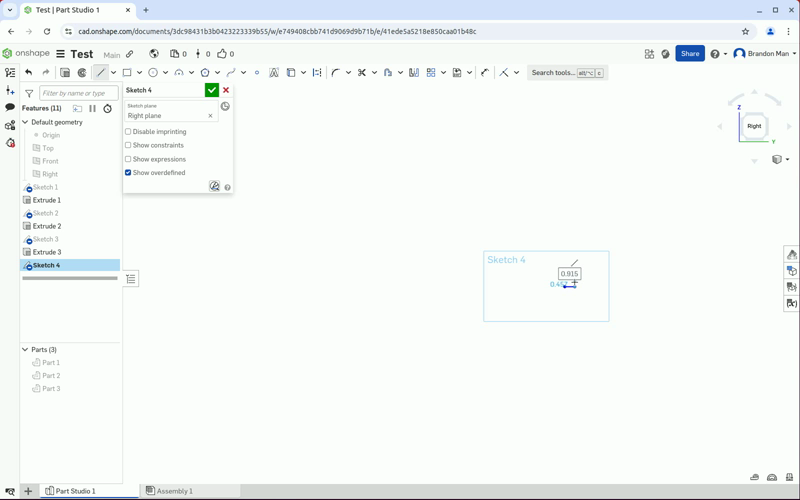
scroll(6)
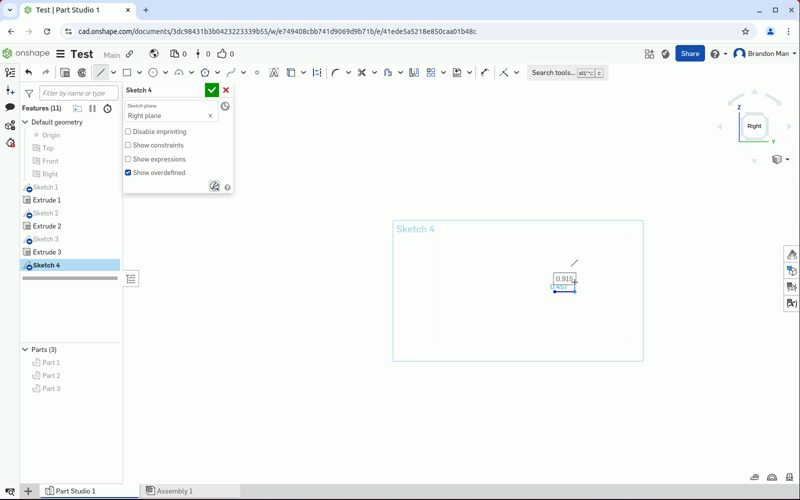
scroll(6)
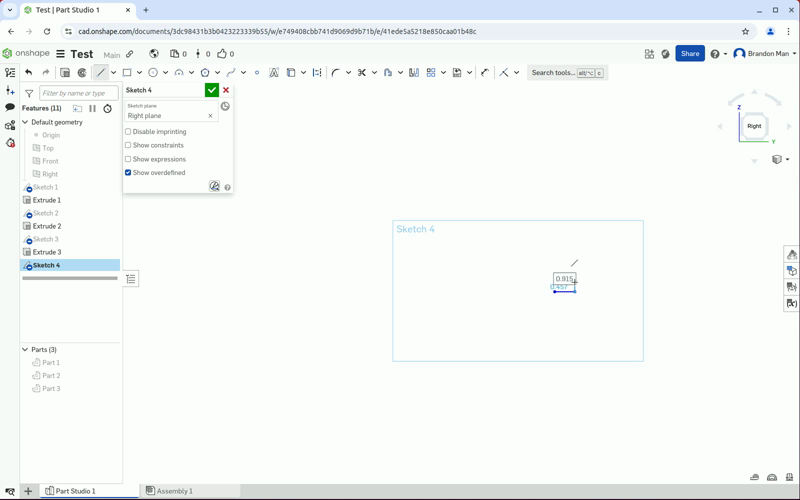
scroll(6)
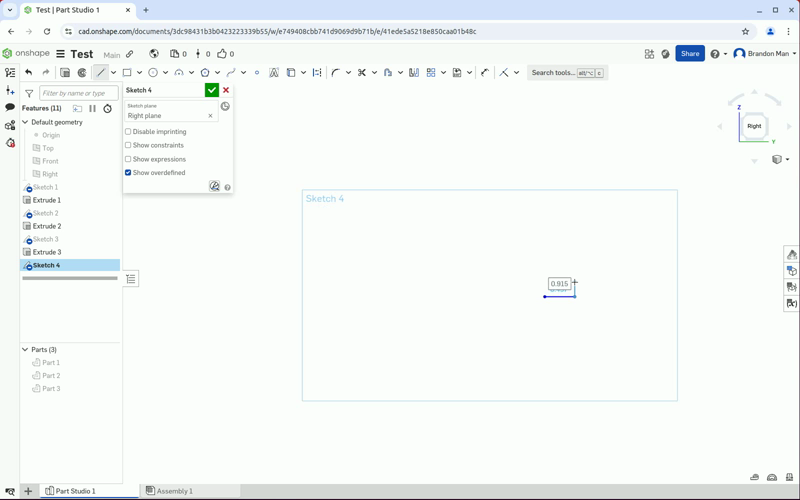
scroll(6)
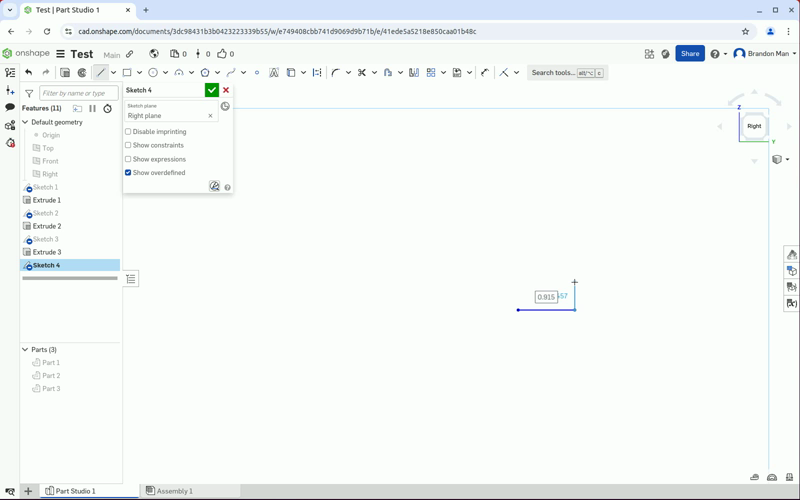
click(574, 281)
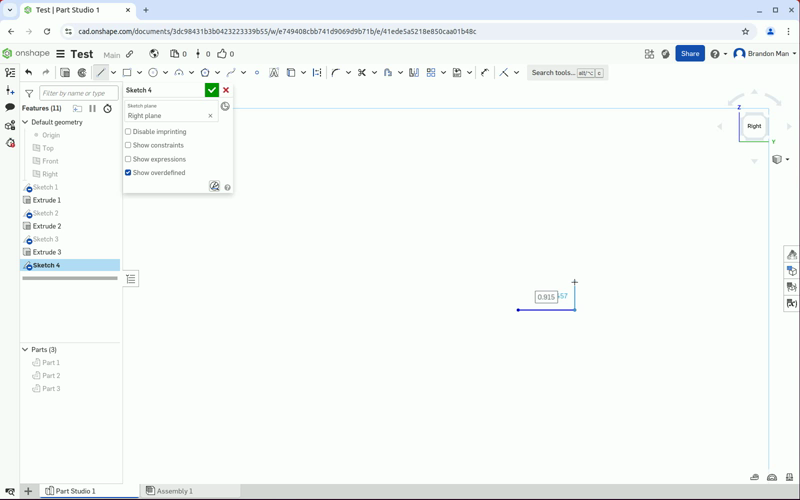
scroll(-6)
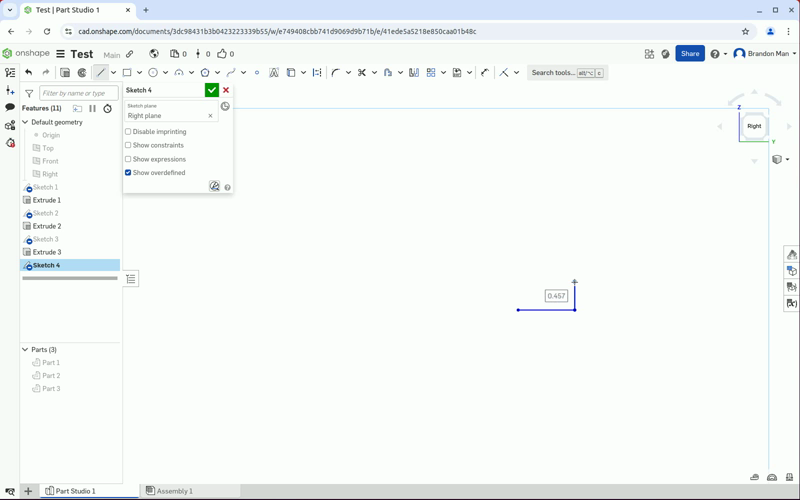
scroll(-6)
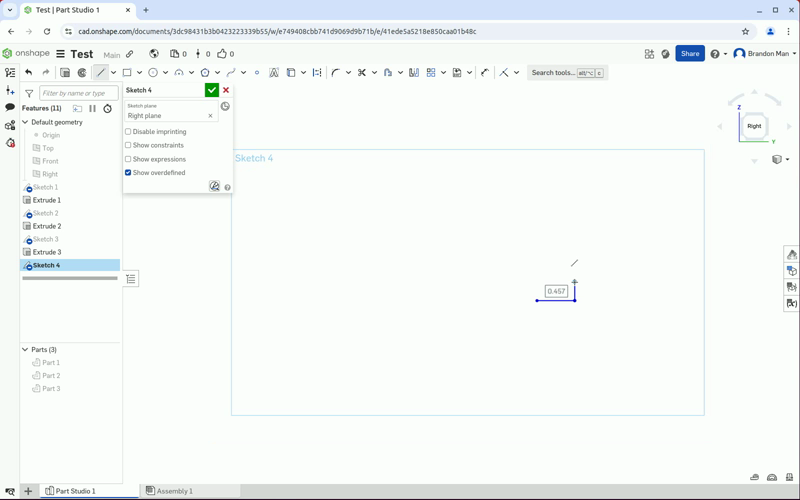
scroll(-6)
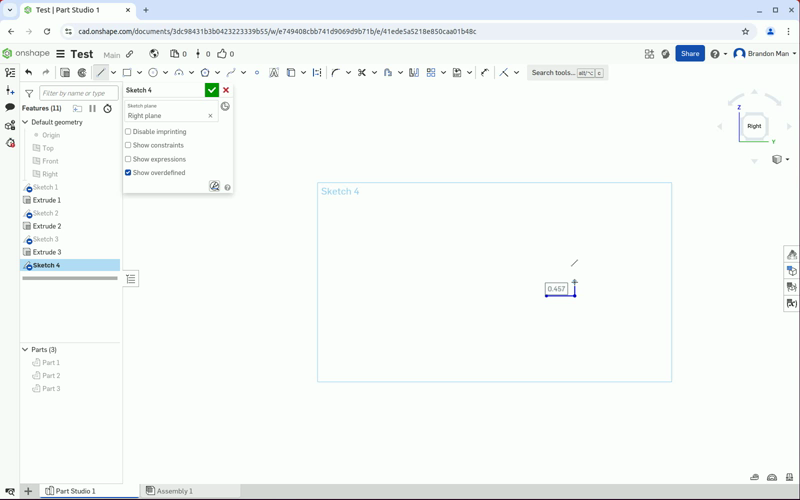
scroll(-6)
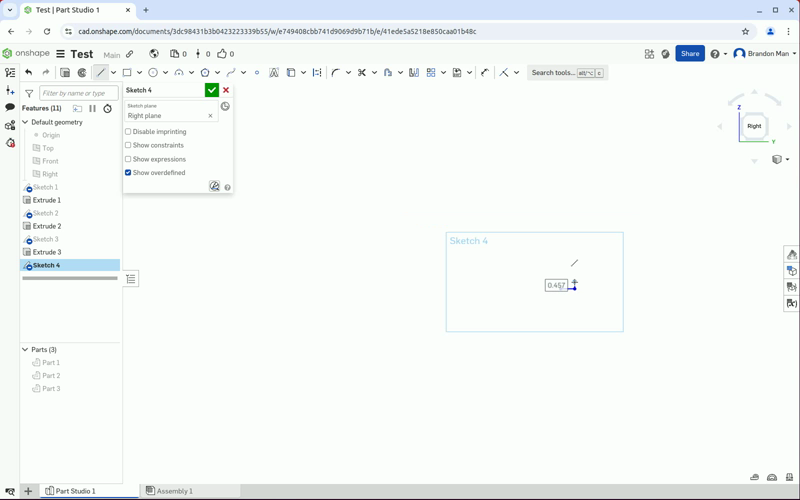
scroll(-6)
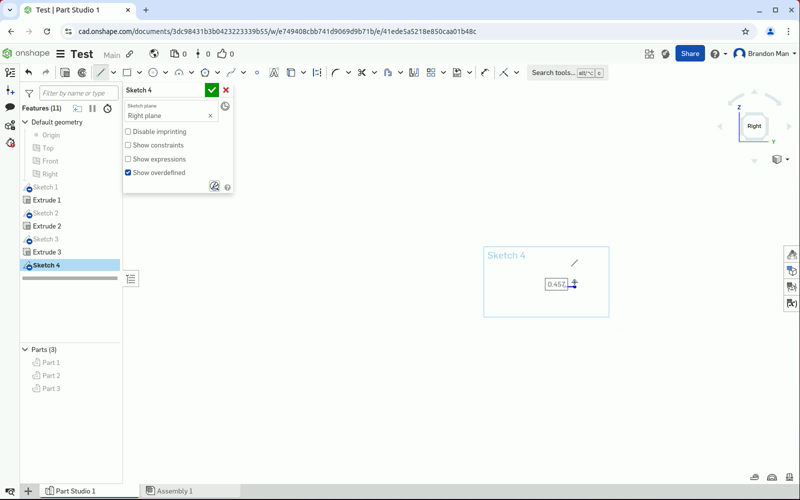
scroll(-6)
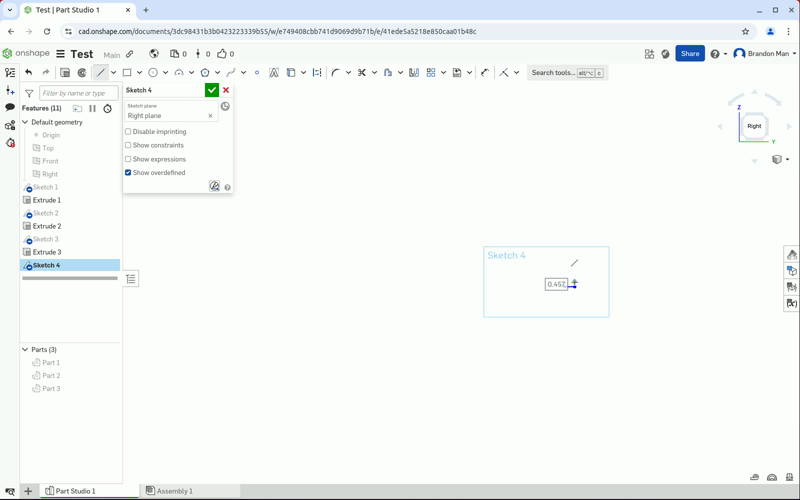
scroll(-6)
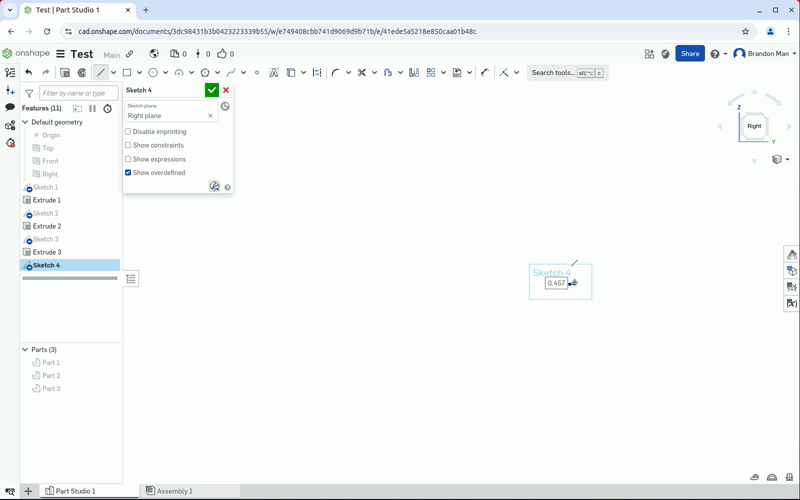
key_up(shift)
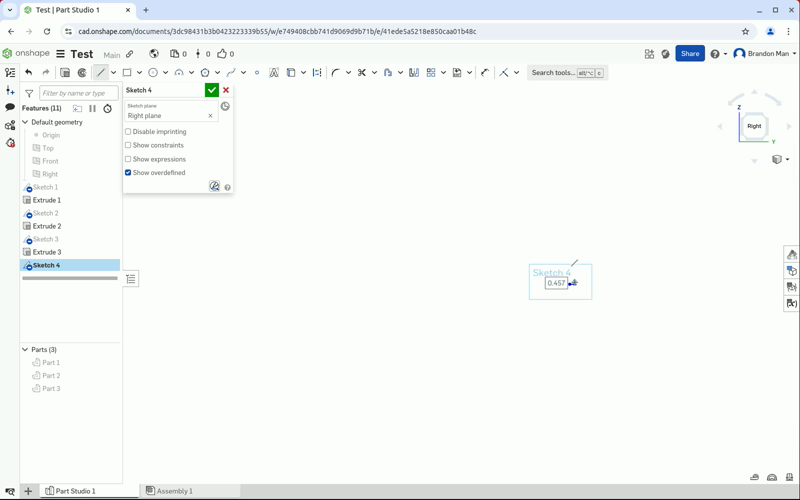
key_down(shift)
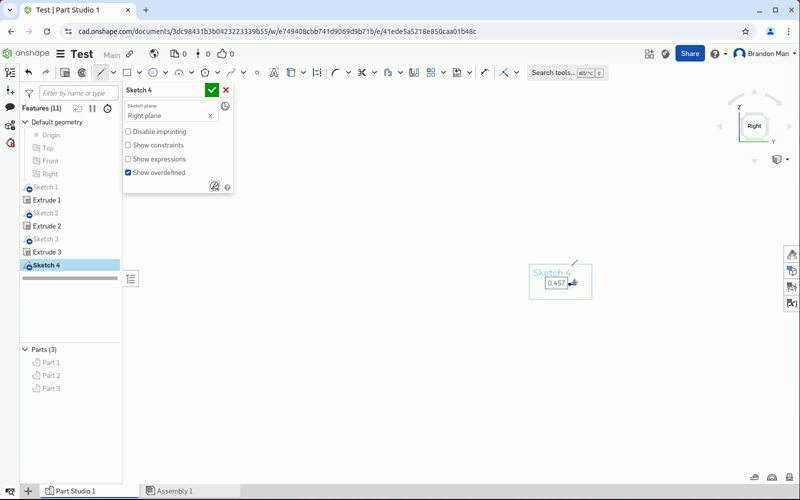
mouse_move(589, 281)
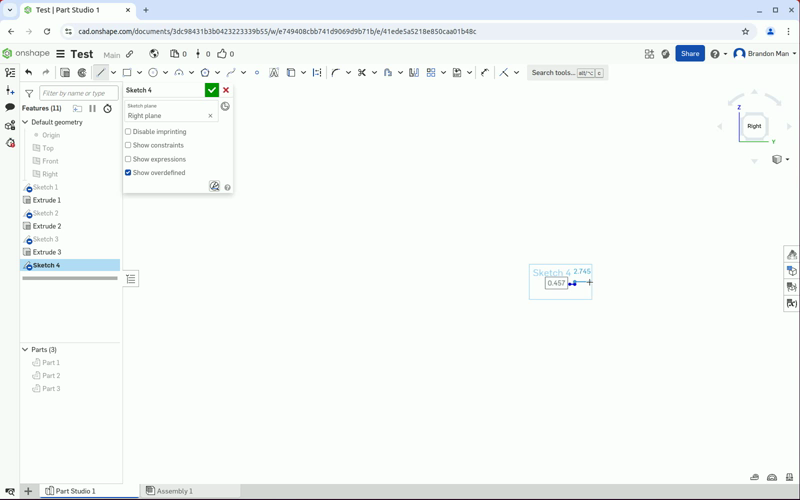
mouse_move(569, 281)
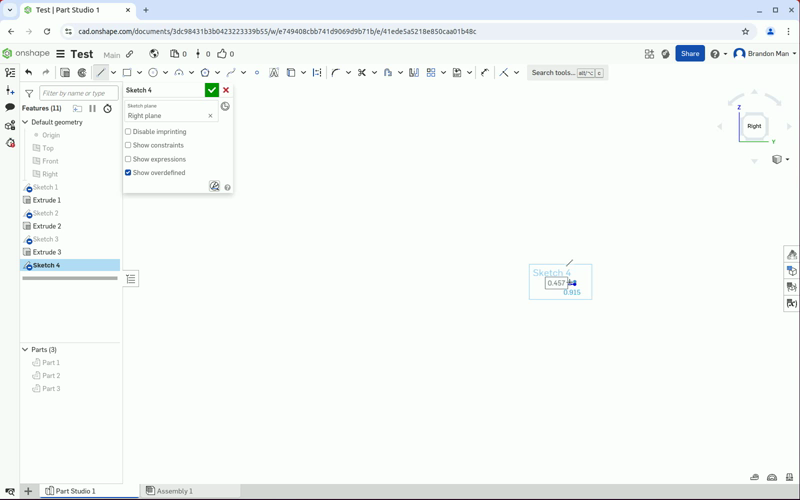
scroll(6)
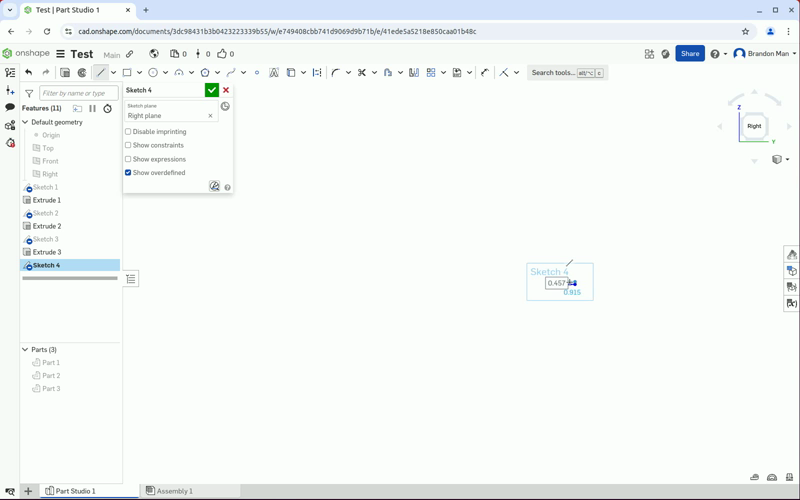
scroll(6)
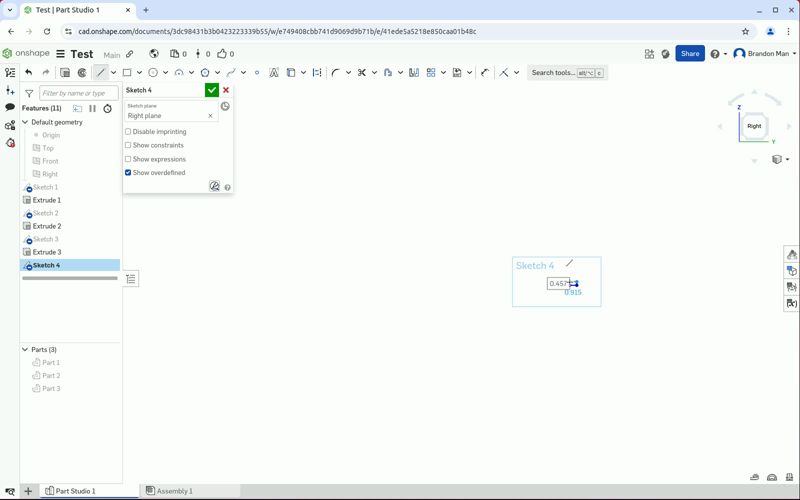
scroll(6)
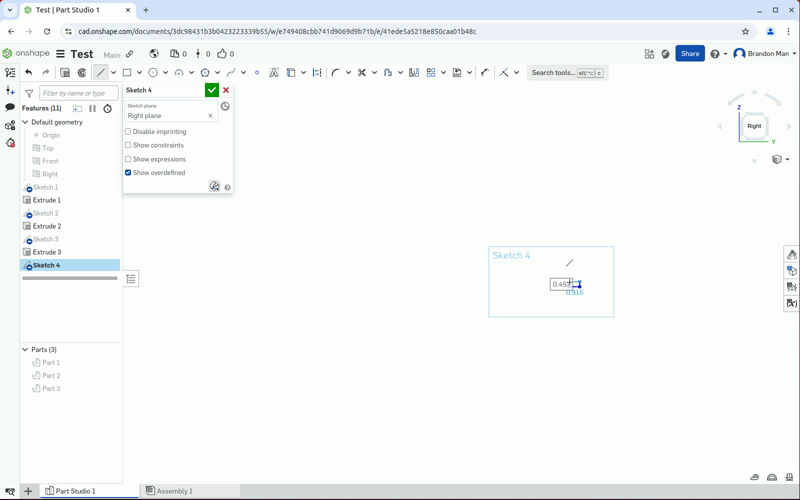
scroll(6)
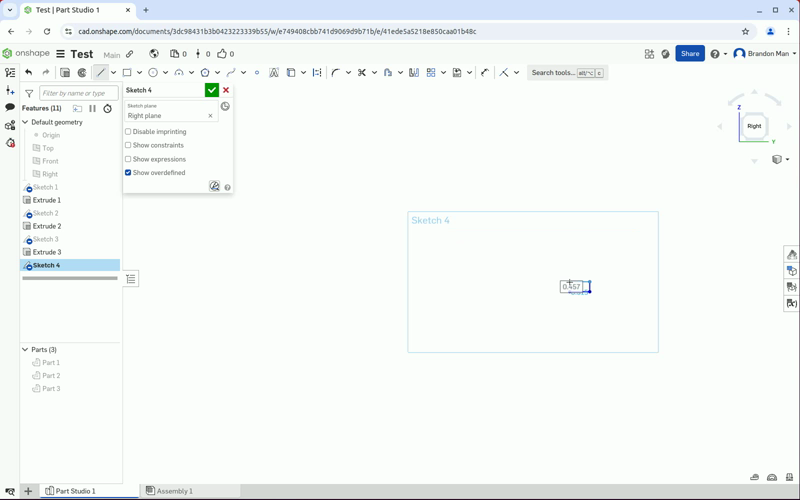
scroll(6)
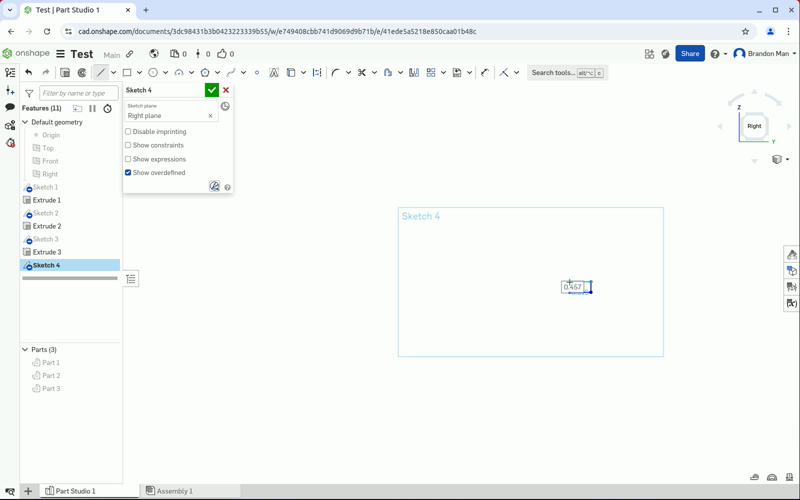
scroll(6)
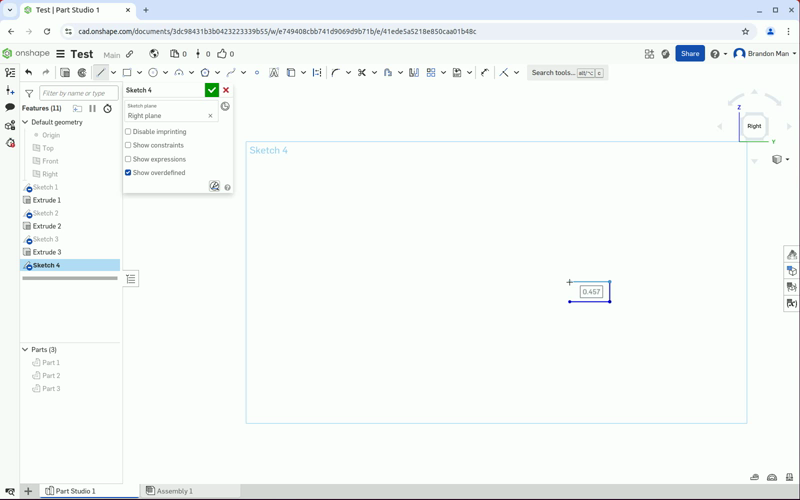
scroll(6)
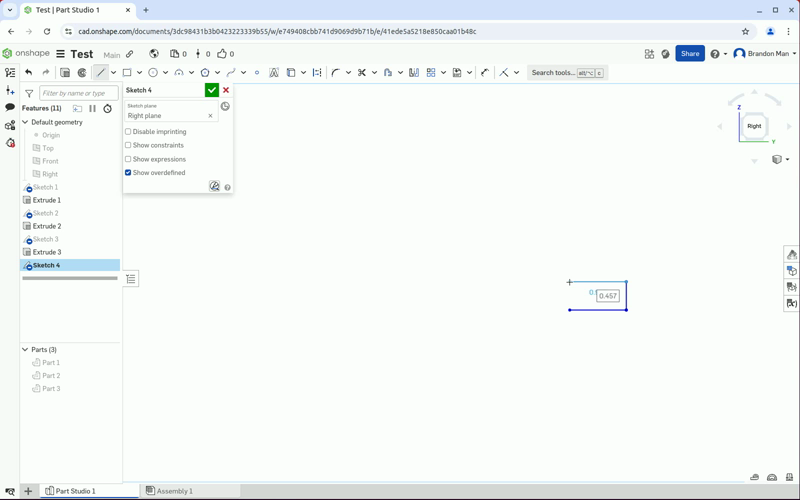
click(569, 281)
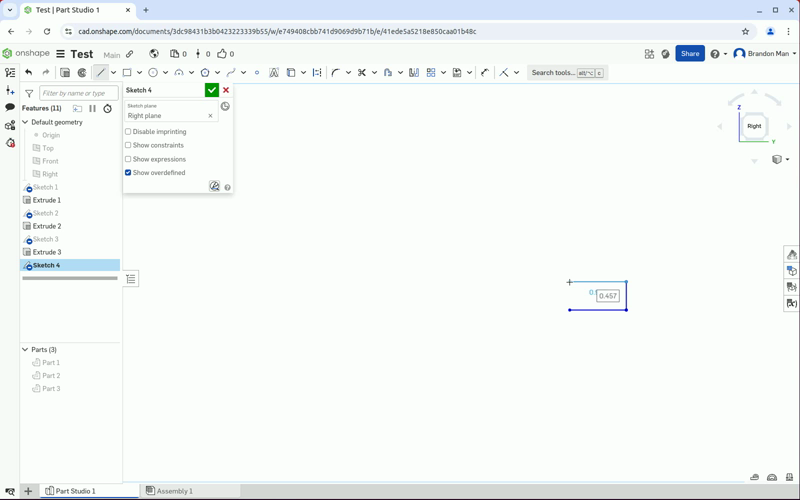
scroll(-6)
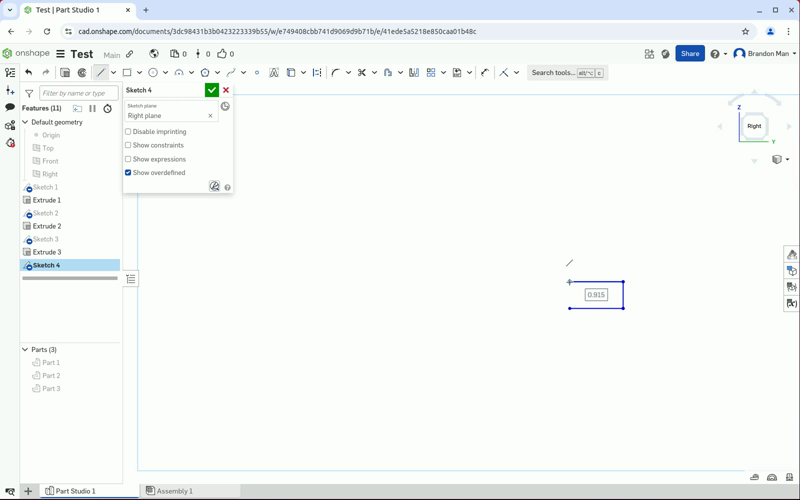
scroll(-6)
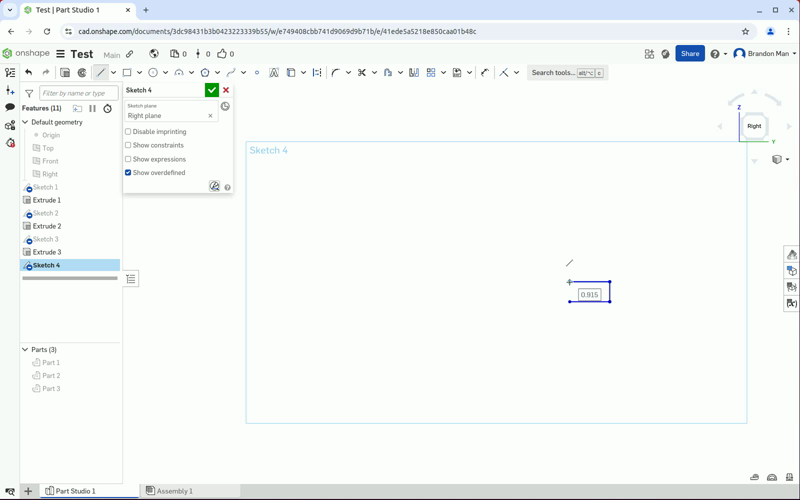
scroll(-6)
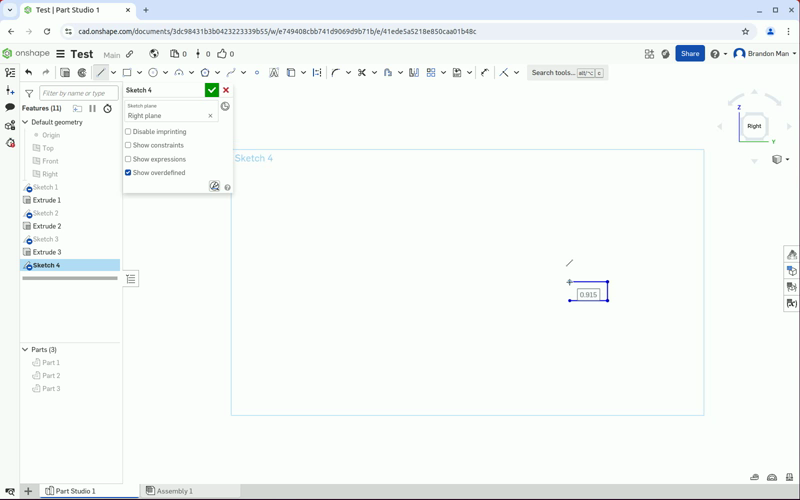
scroll(-6)
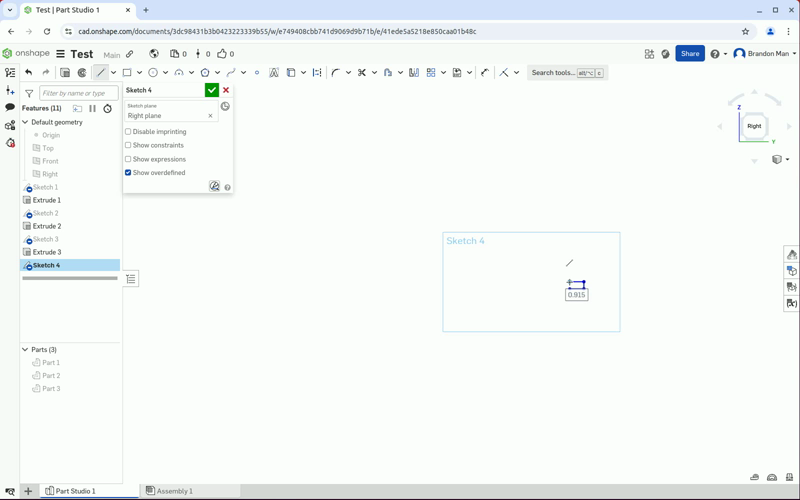
scroll(-6)
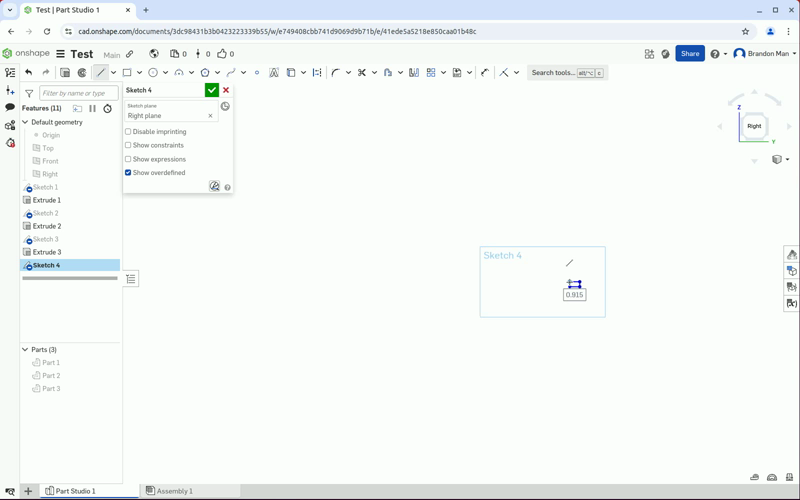
scroll(-6)
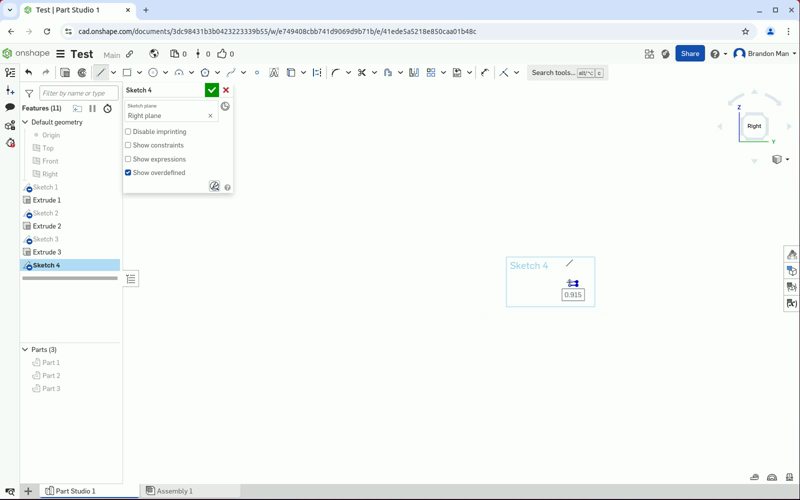
scroll(-6)
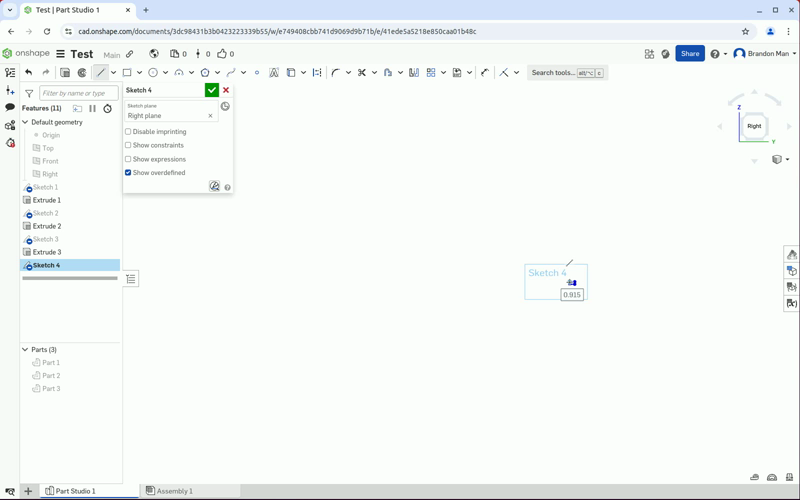
key_up(shift)
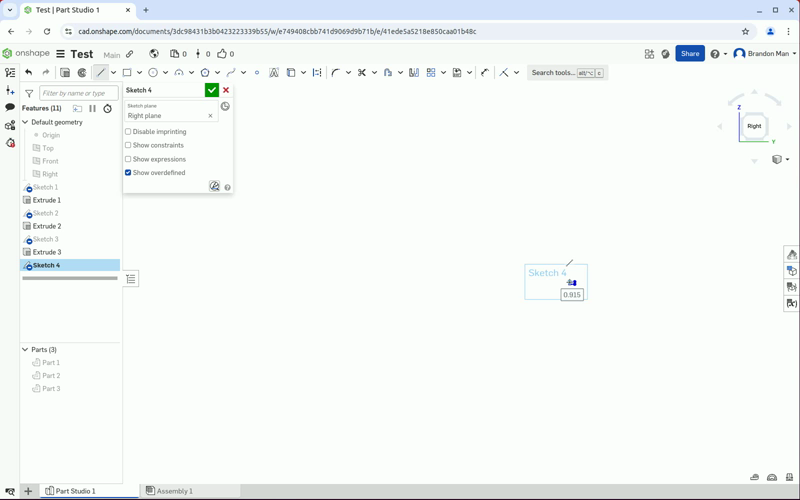
mouse_move(589, 281)
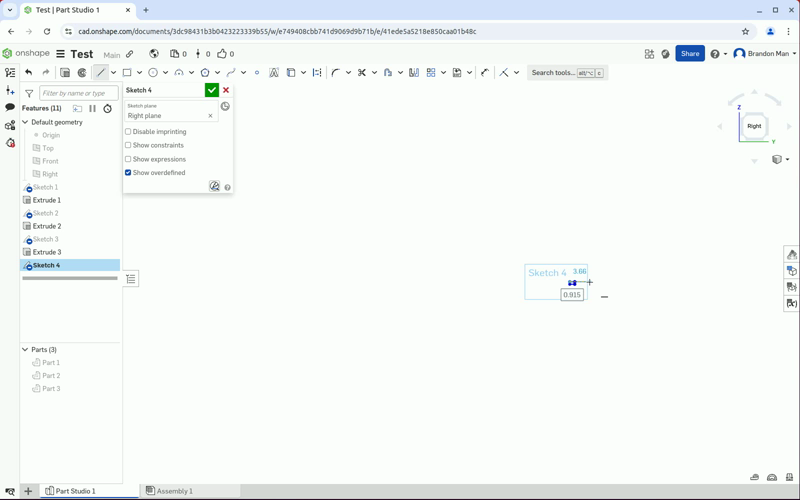
key_down(shift)
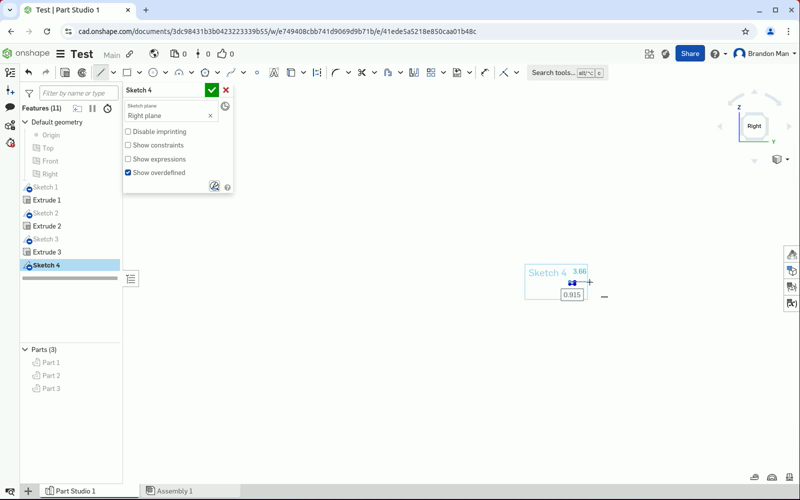
mouse_move(569, 284)
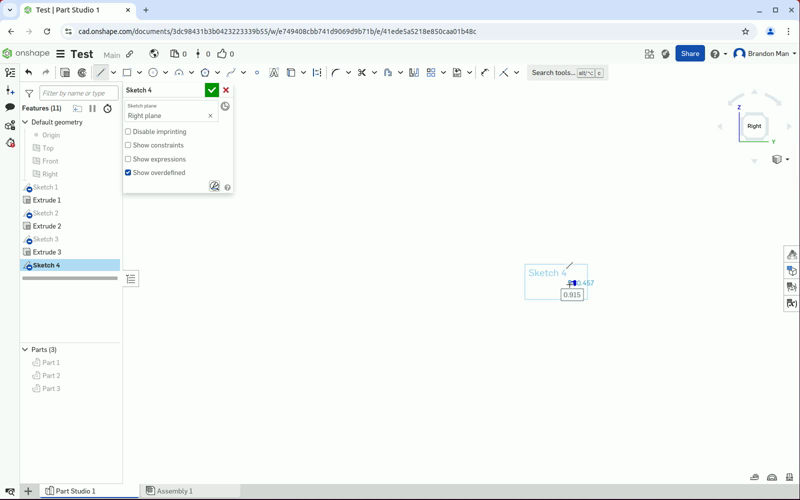
scroll(6)
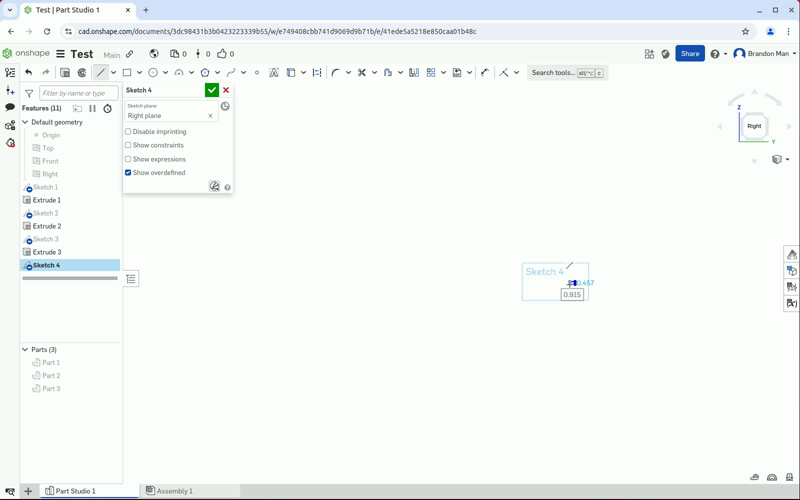
scroll(6)
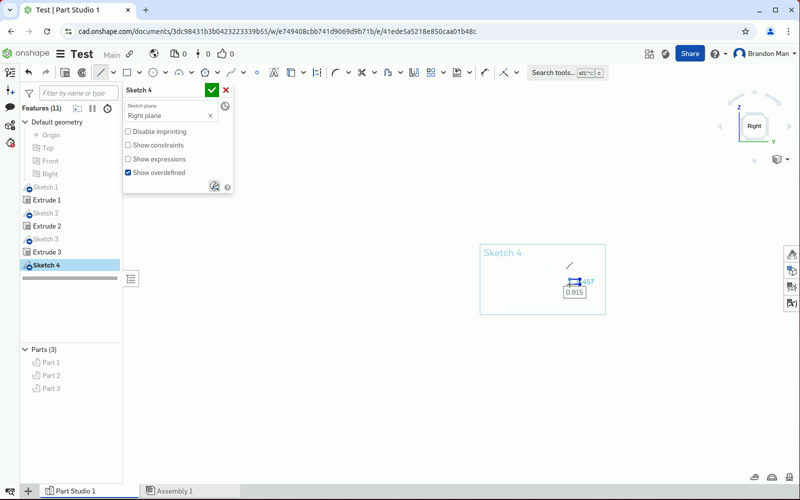
scroll(6)
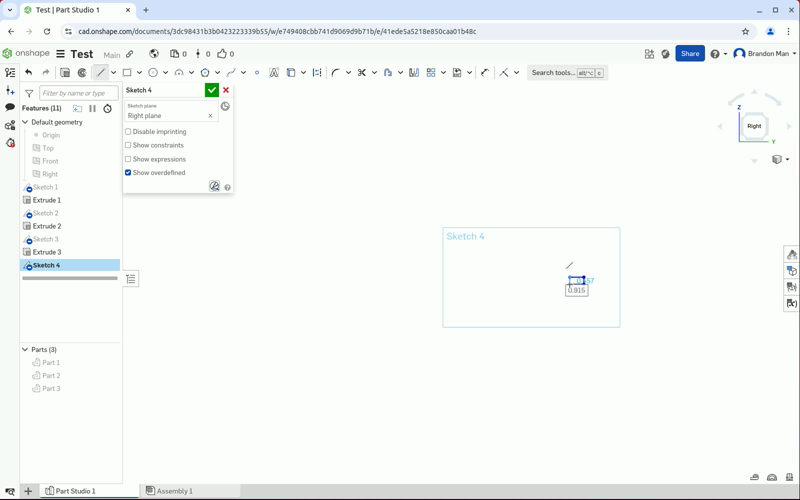
scroll(6)
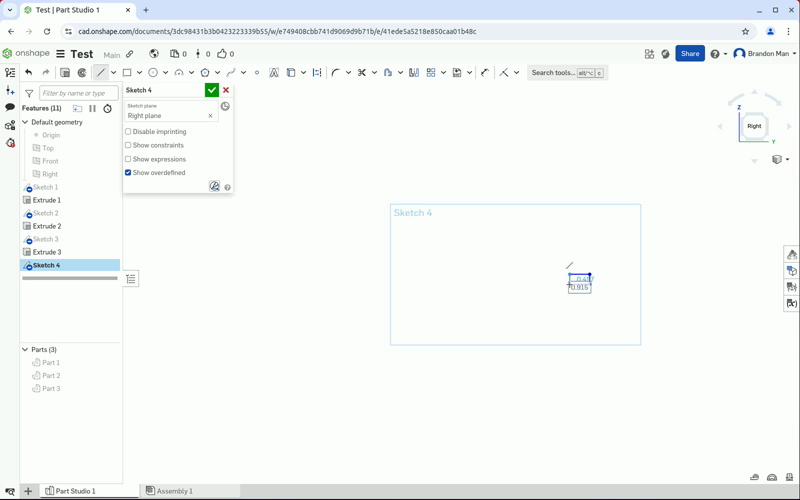
scroll(6)
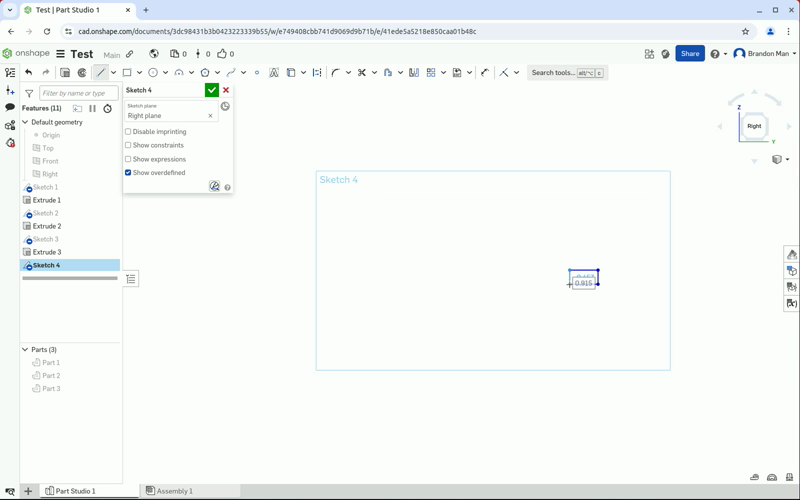
scroll(6)
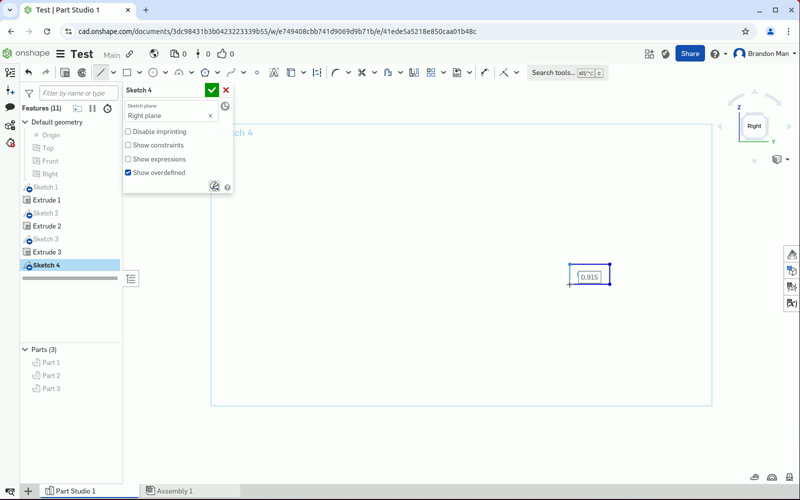
scroll(6)
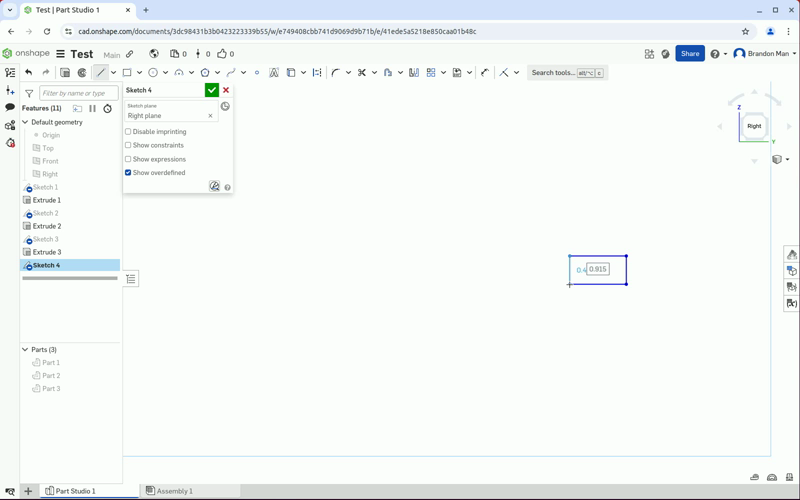
key_up(shift)
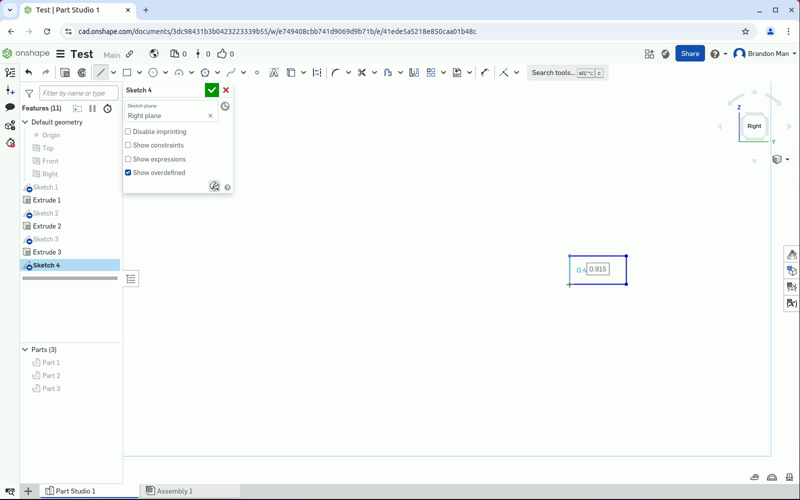
click(569, 284)
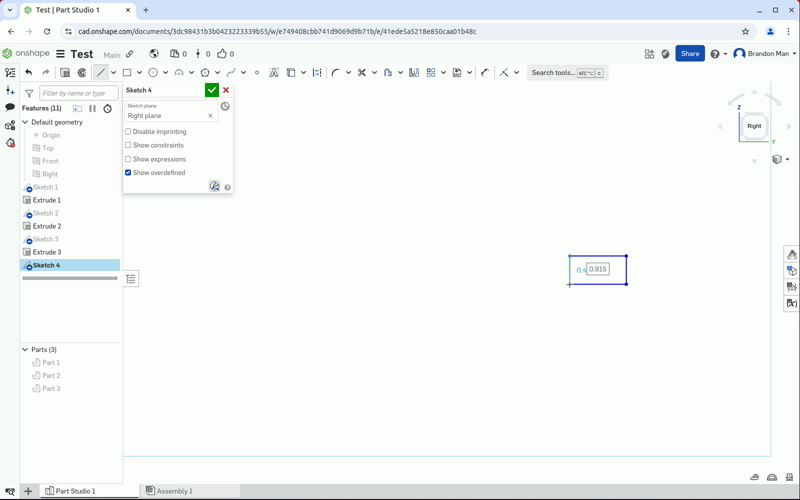
scroll(-6)
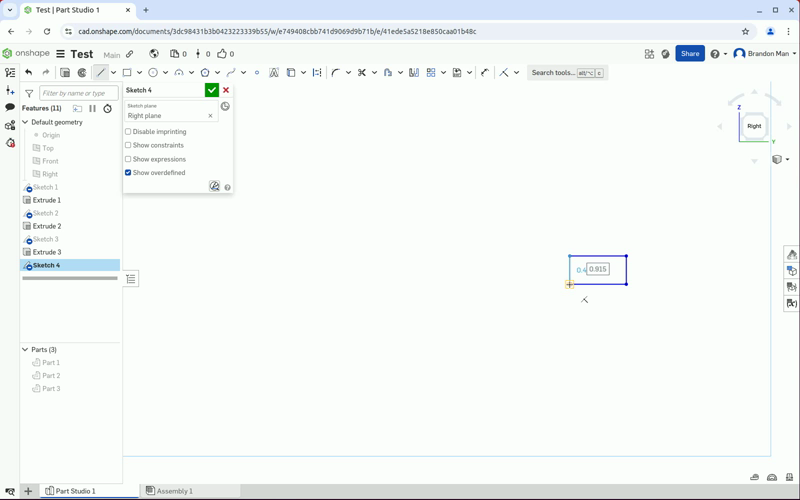
scroll(-6)
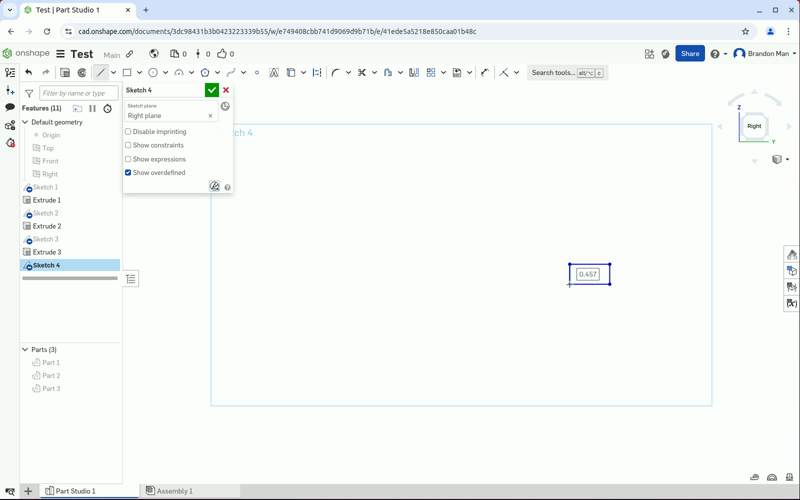
scroll(-6)
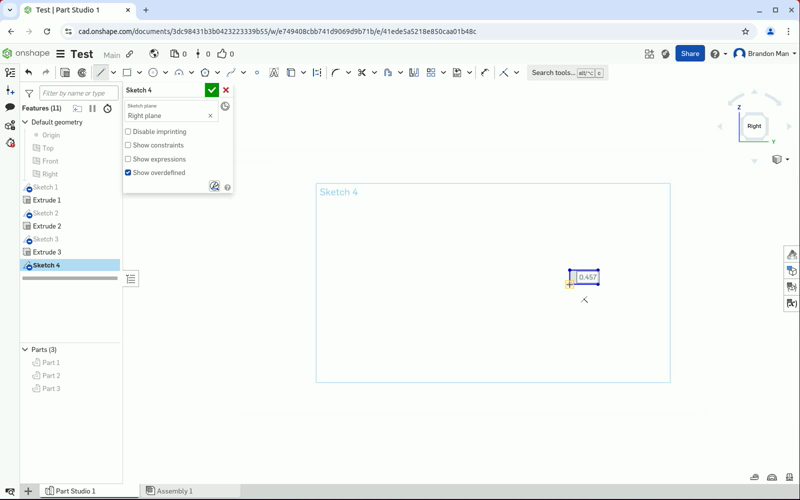
scroll(-6)
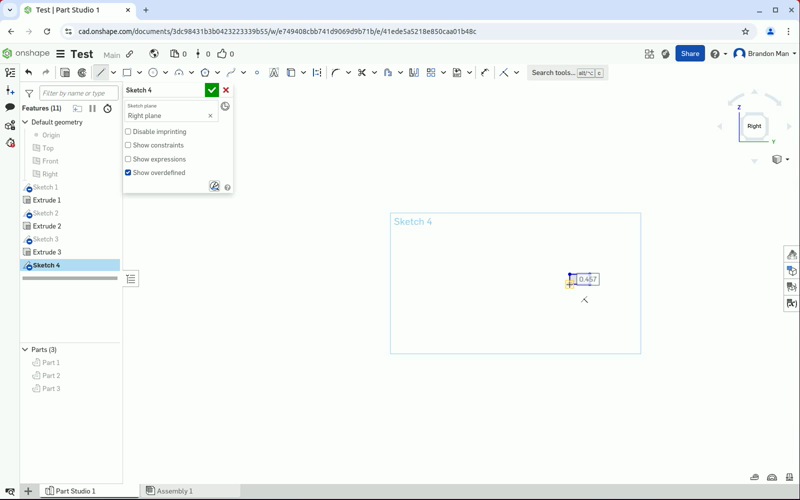
scroll(-6)
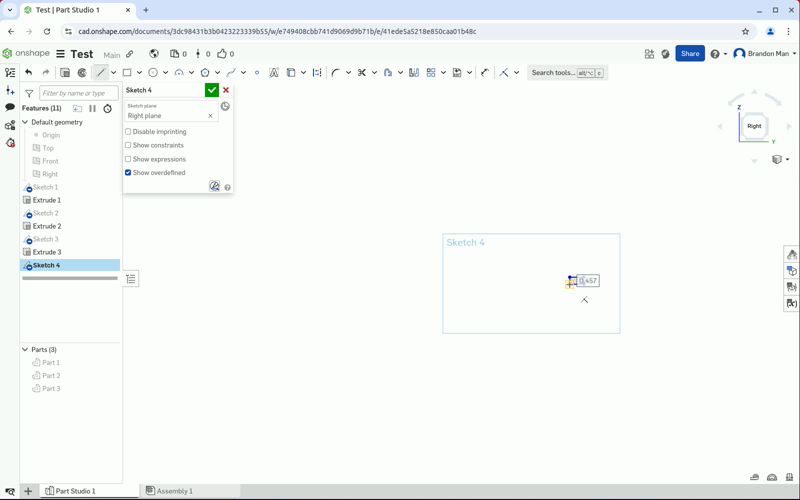
scroll(-6)
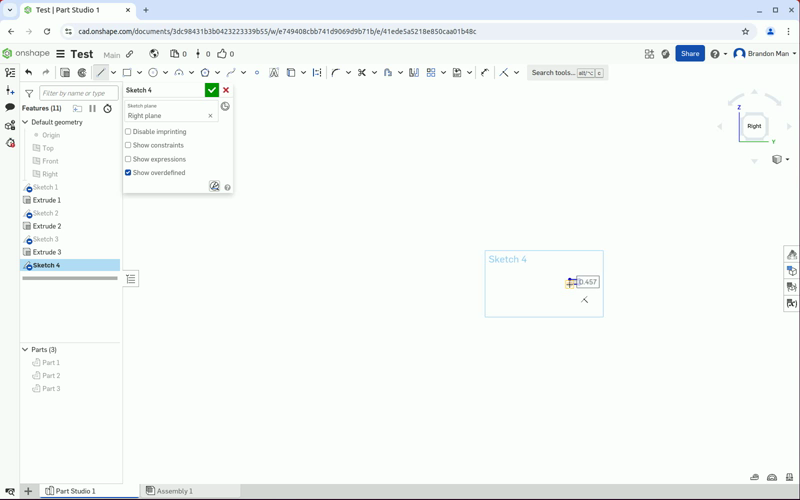
scroll(-6)
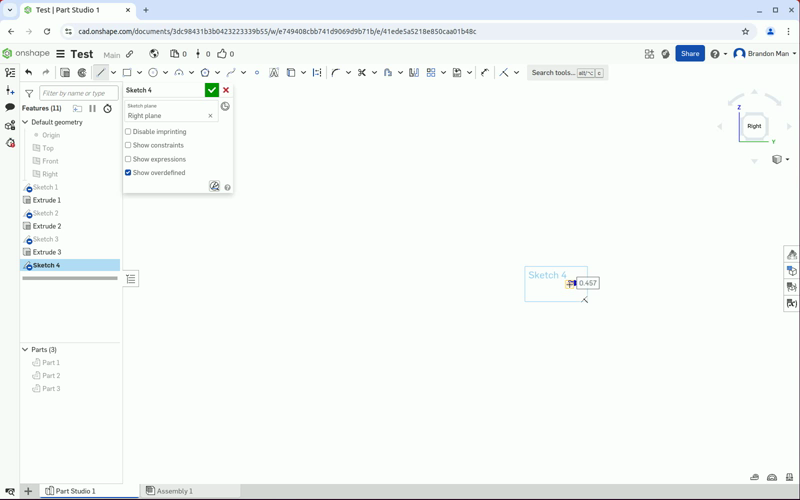
key(esc)
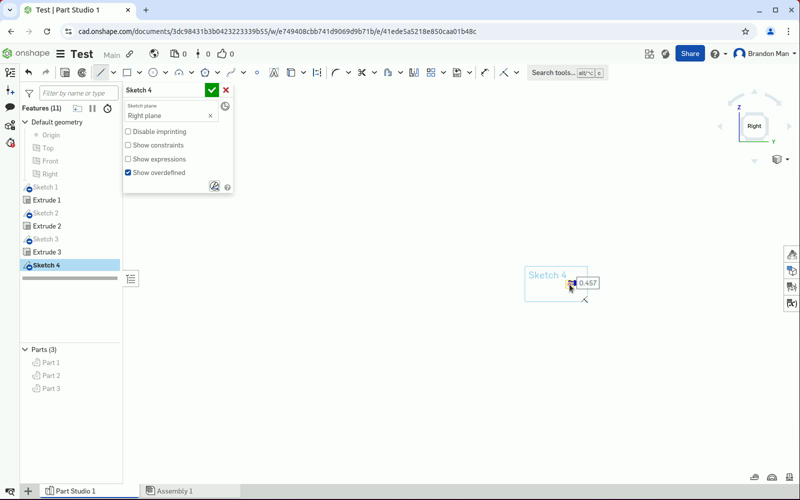
key(c)
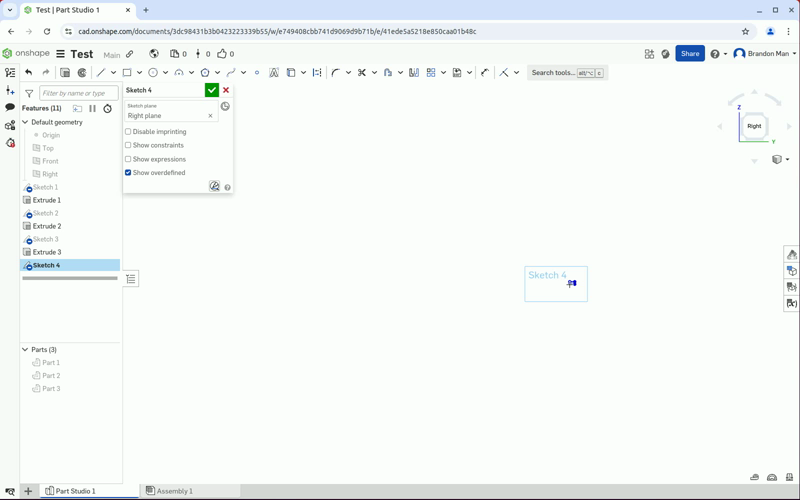
key_down(shift)
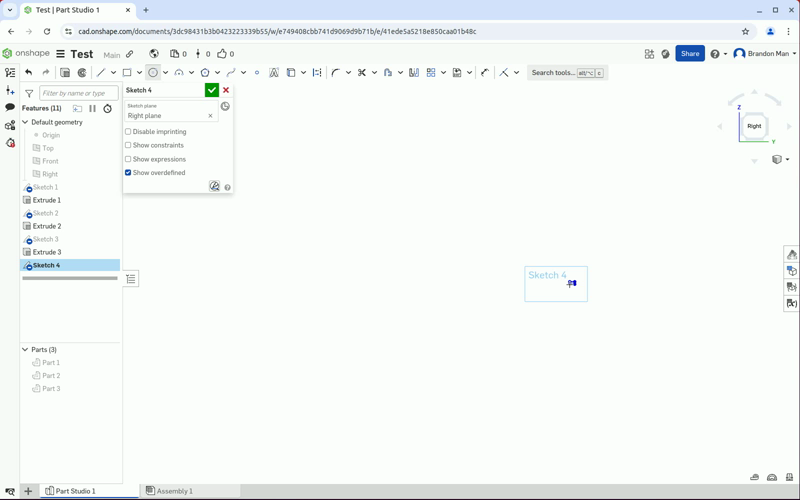
mouse_move(573, 282)
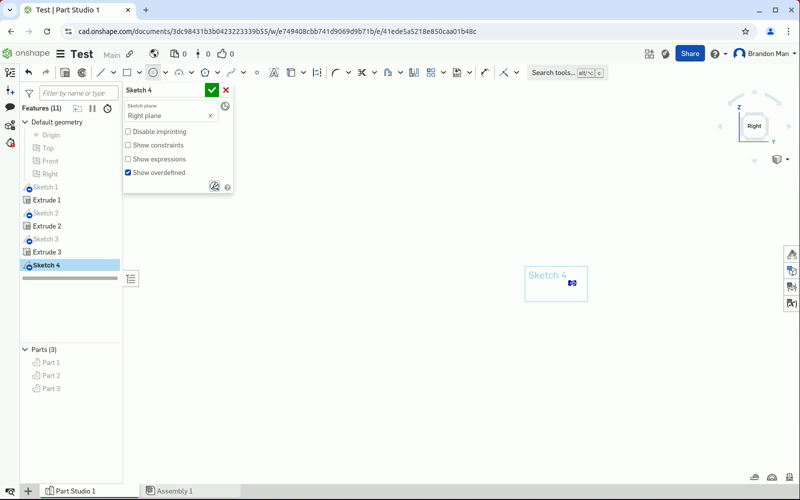
scroll(6)
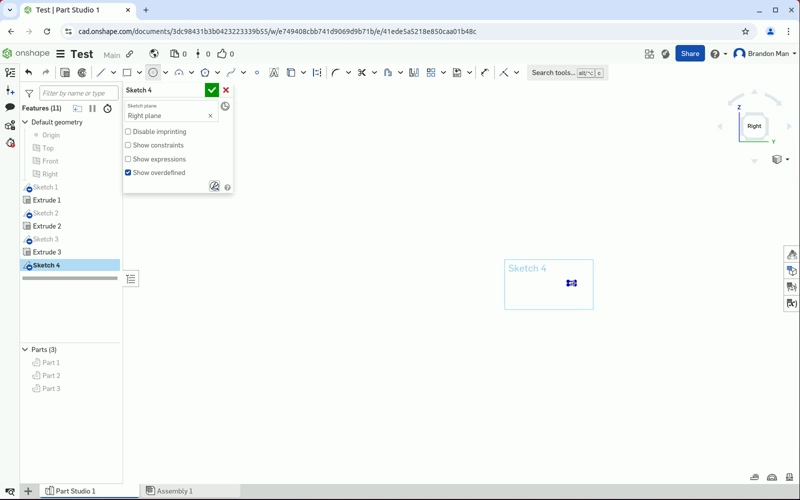
scroll(6)
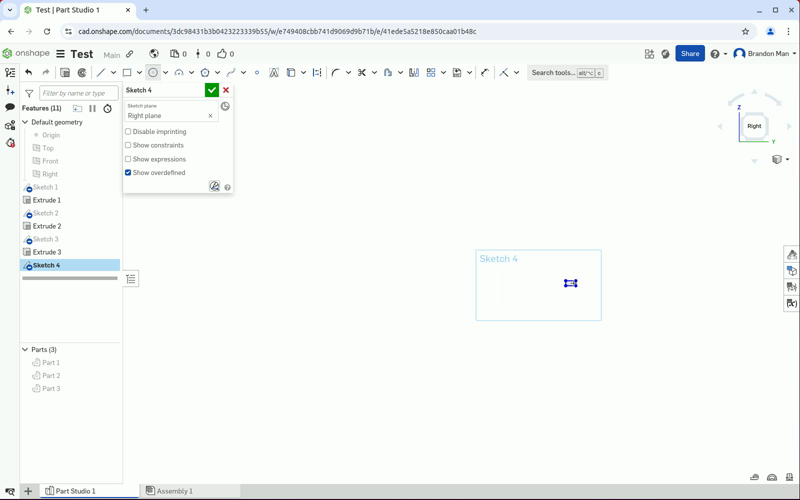
scroll(6)
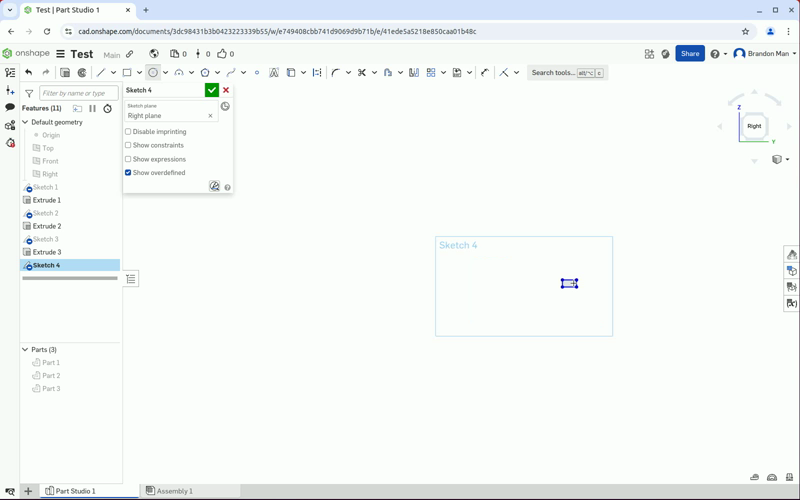
scroll(6)
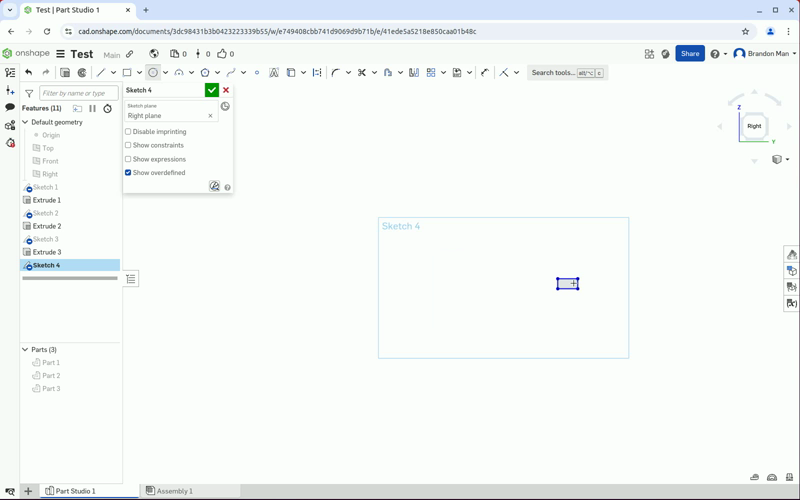
scroll(6)
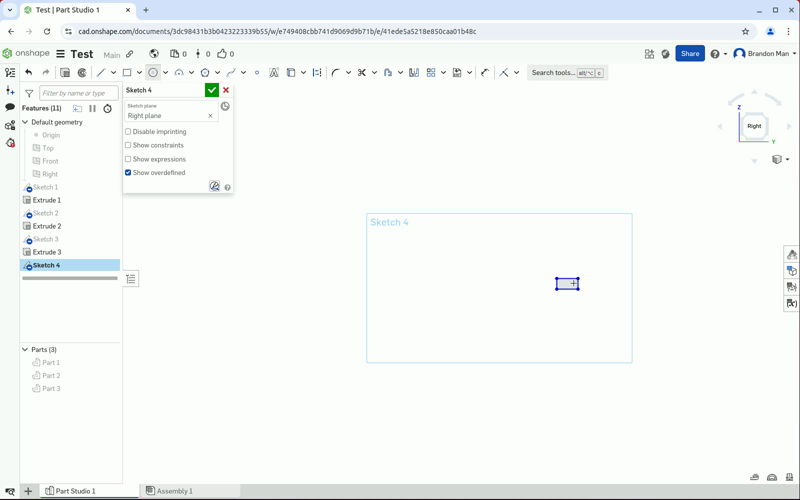
scroll(6)
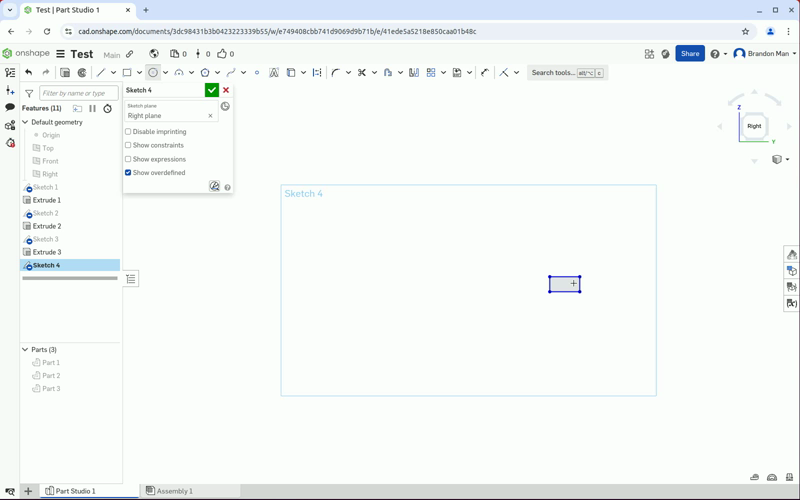
scroll(6)
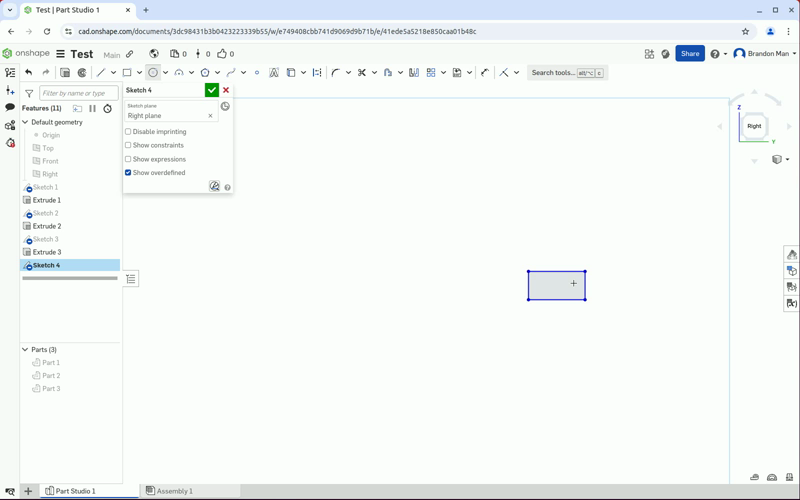
click(573, 282)
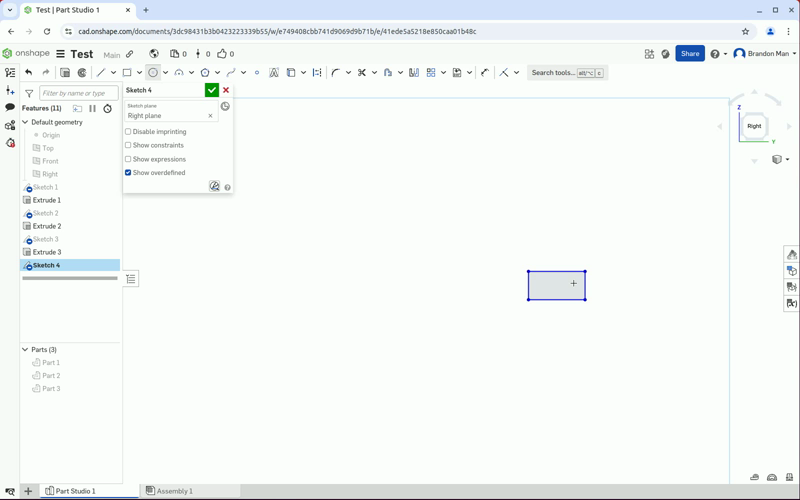
scroll(-6)
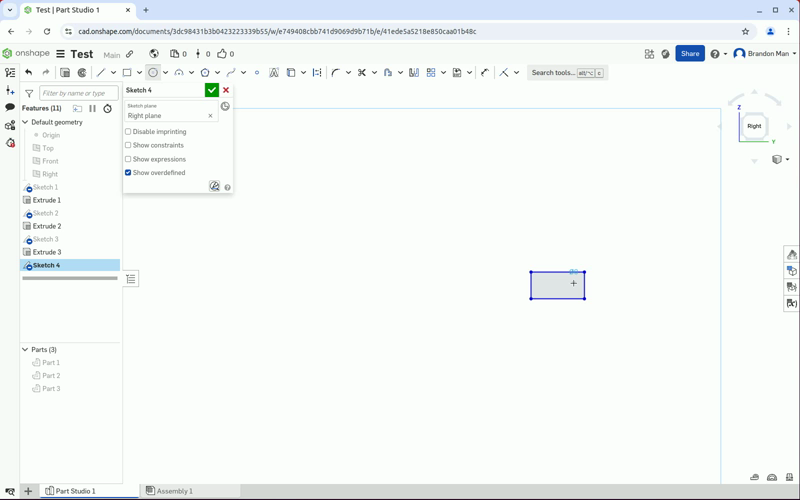
scroll(-6)
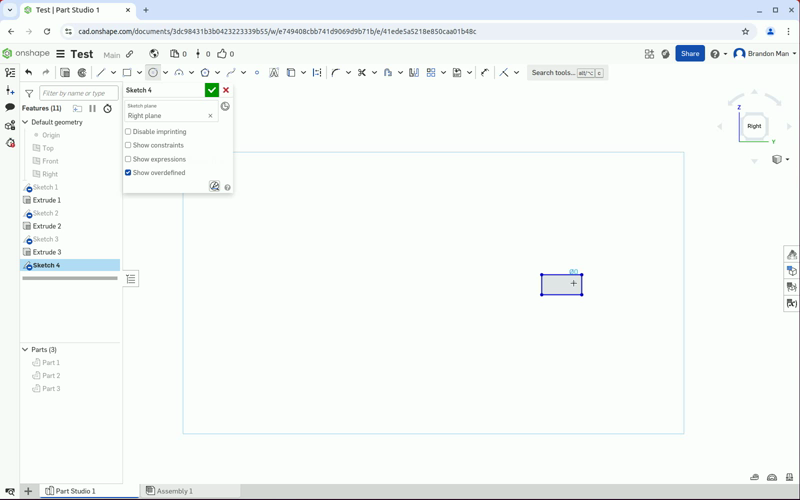
scroll(-6)
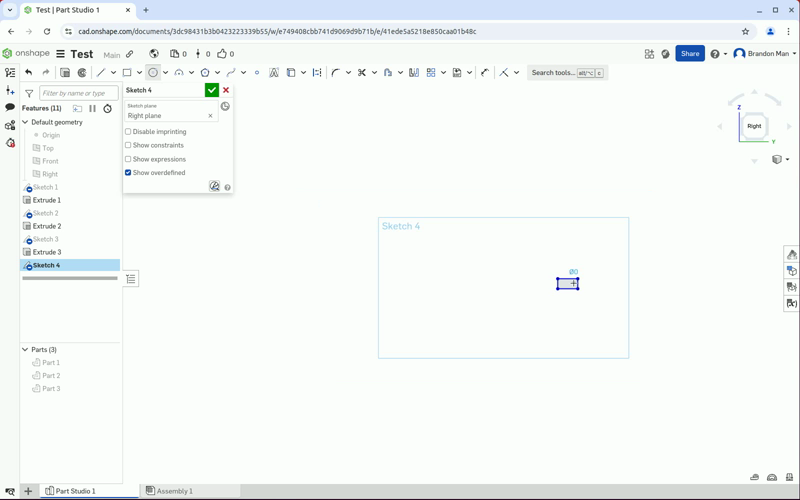
scroll(-6)
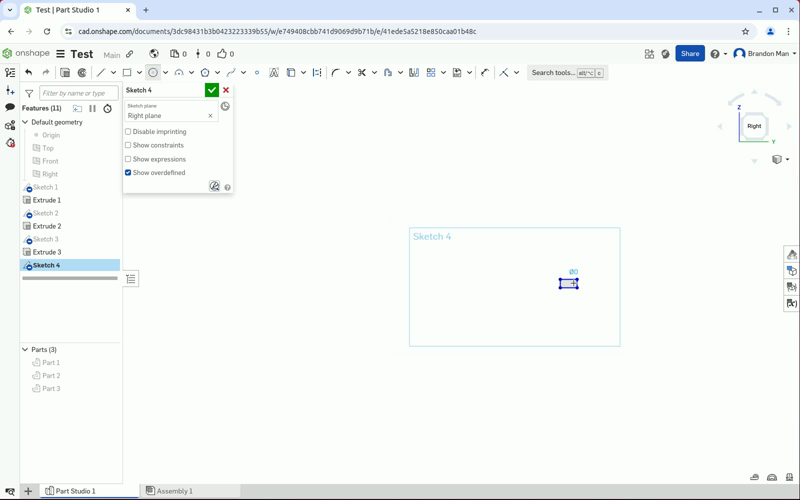
scroll(-6)
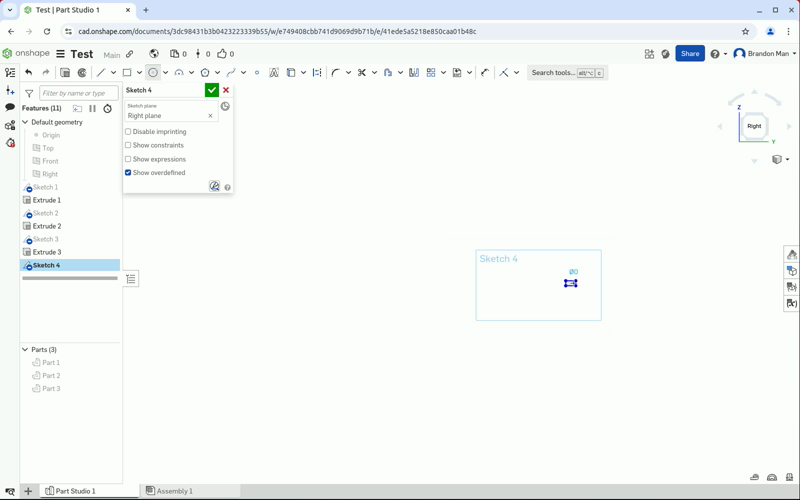
scroll(-6)
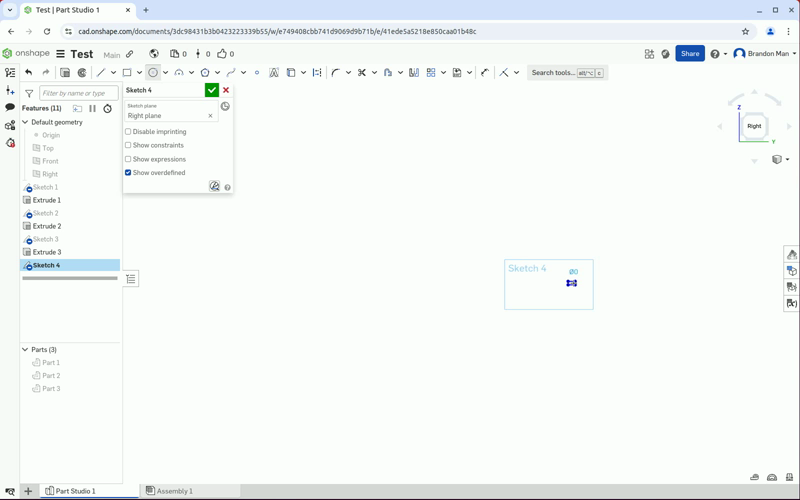
scroll(-6)
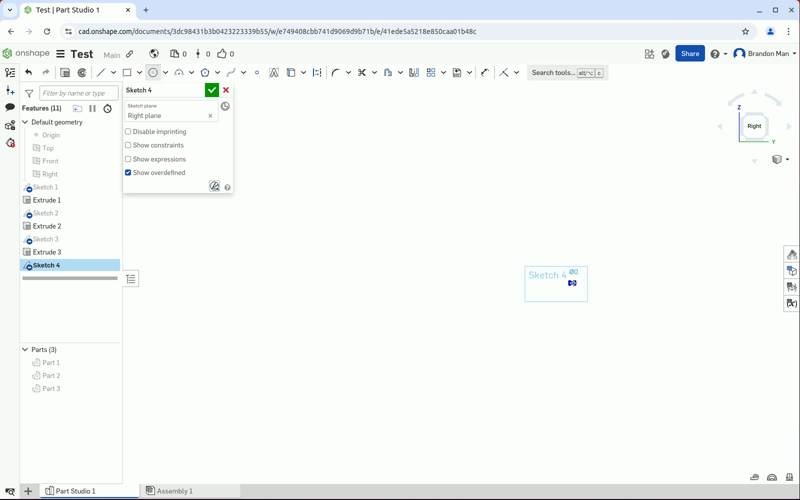
key_up(shift)
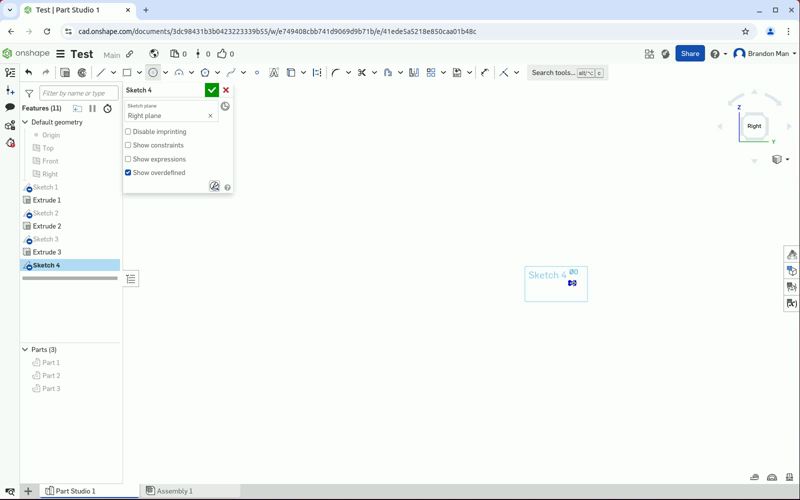
mouse_move(574, 282)
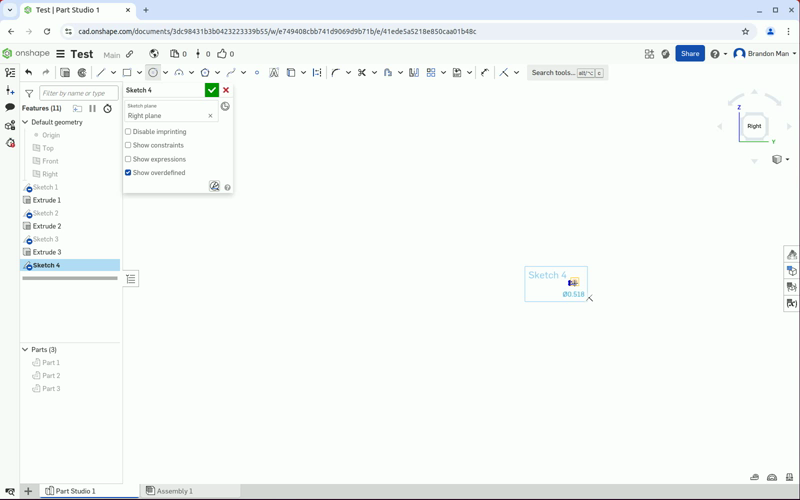
scroll(6)
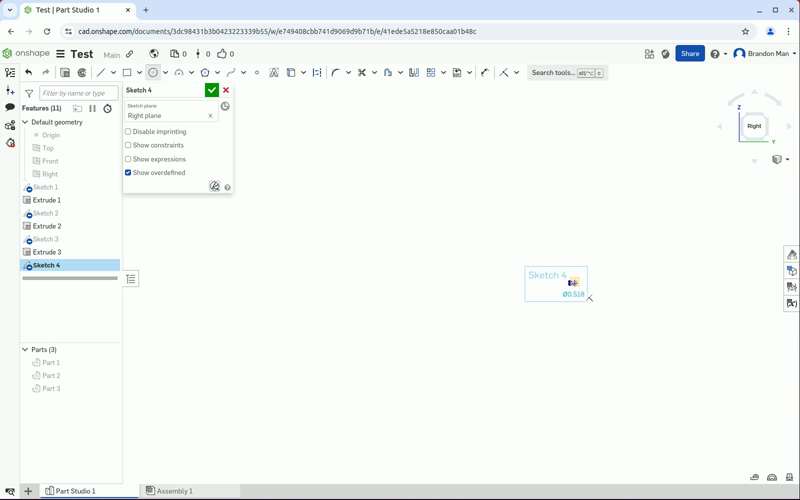
scroll(6)
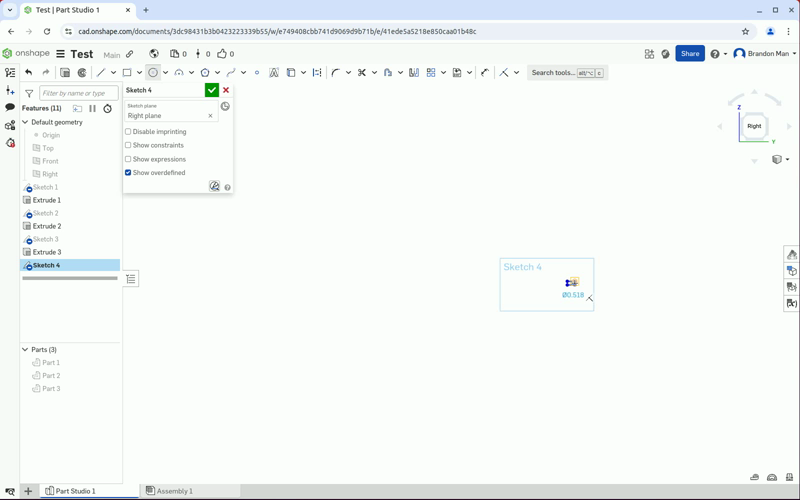
scroll(6)
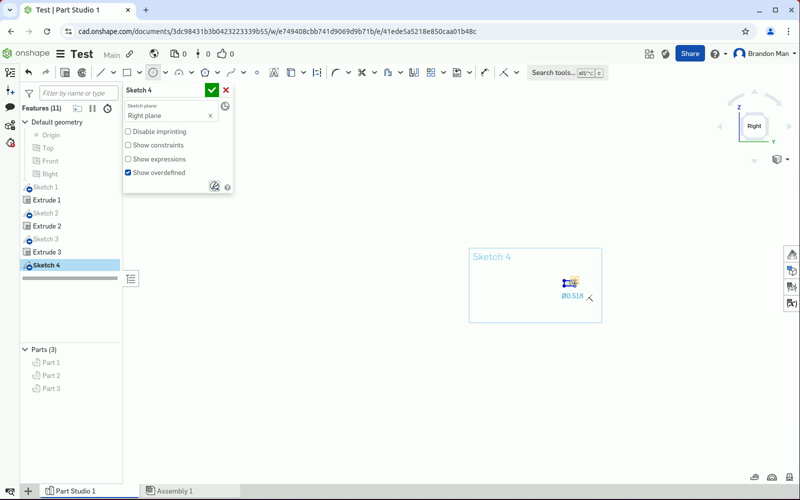
scroll(6)
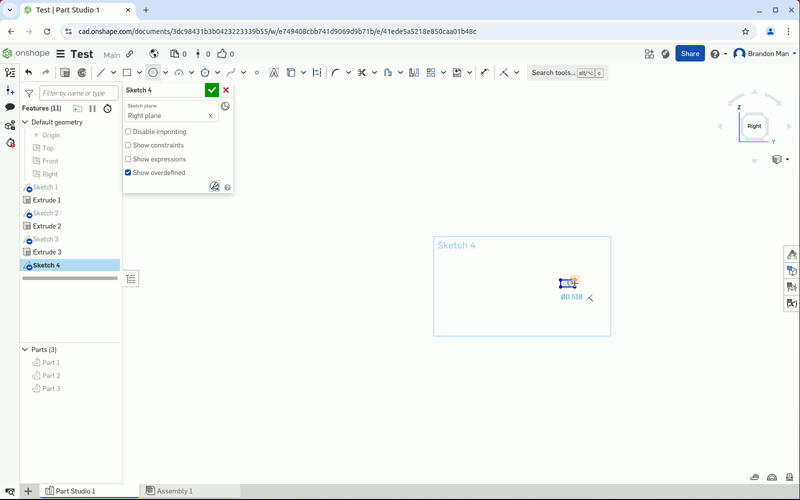
scroll(6)
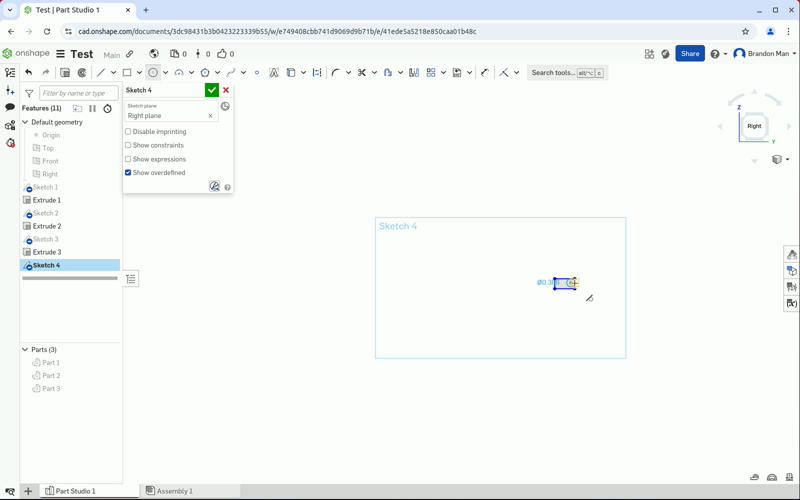
scroll(6)
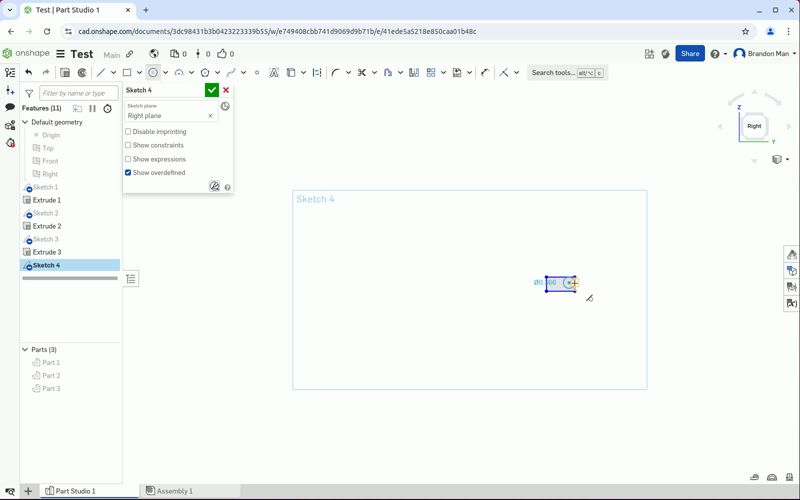
scroll(6)
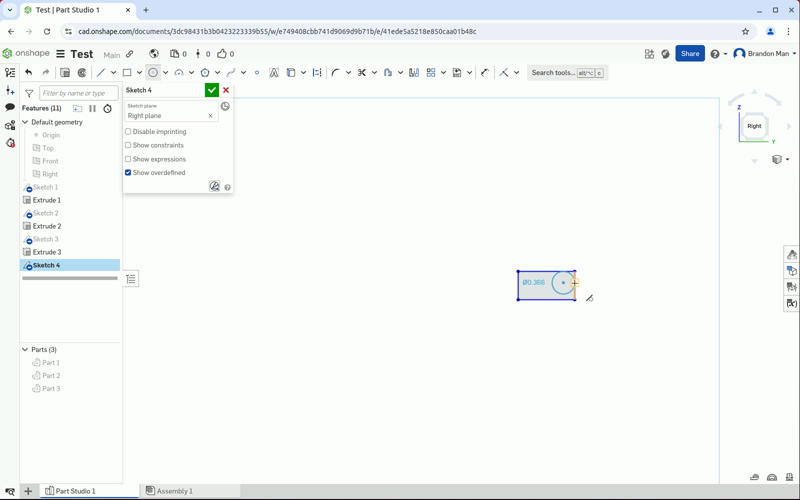
click(574, 282)
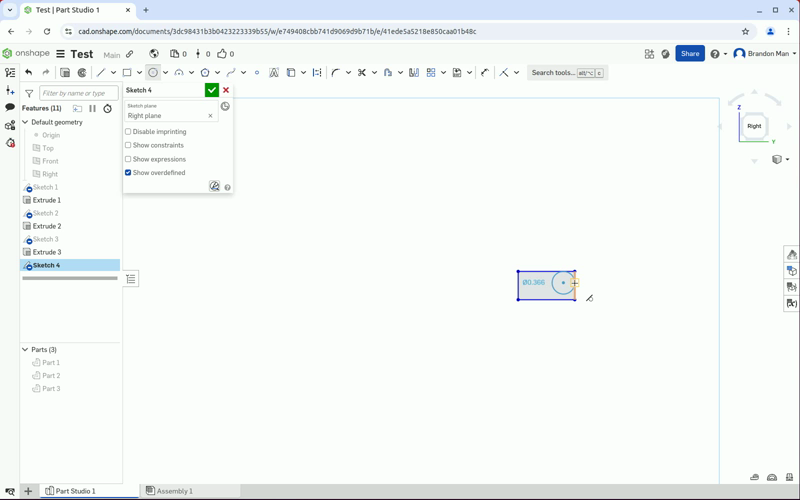
scroll(-6)
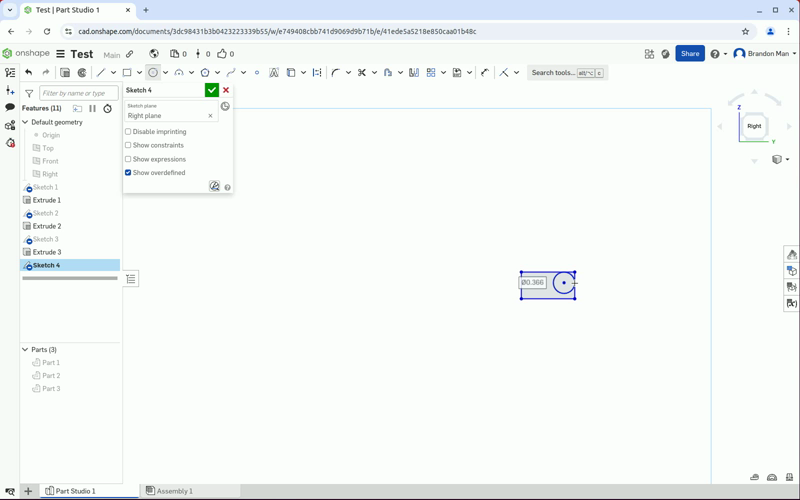
scroll(-6)
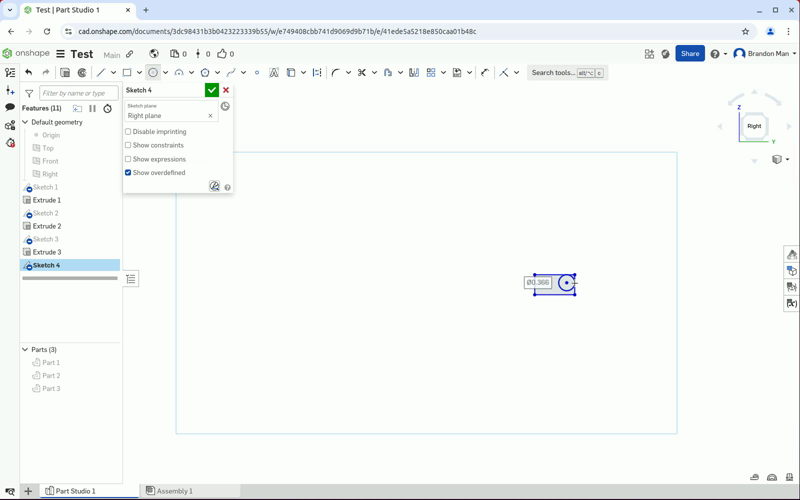
scroll(-6)
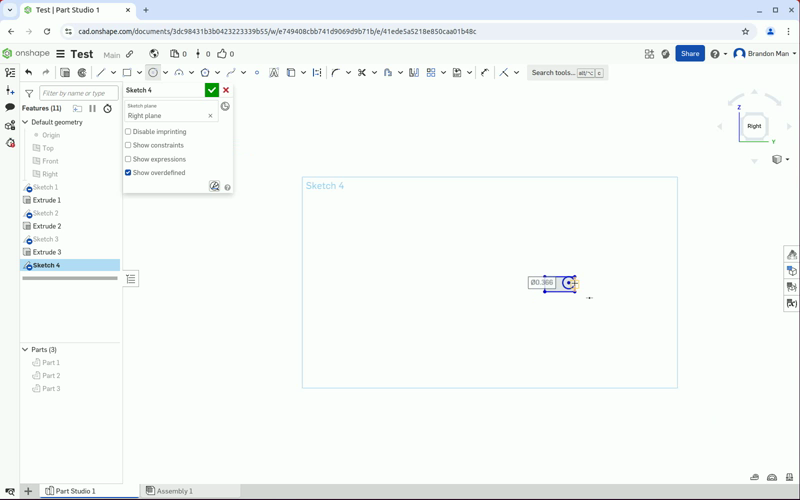
scroll(-6)
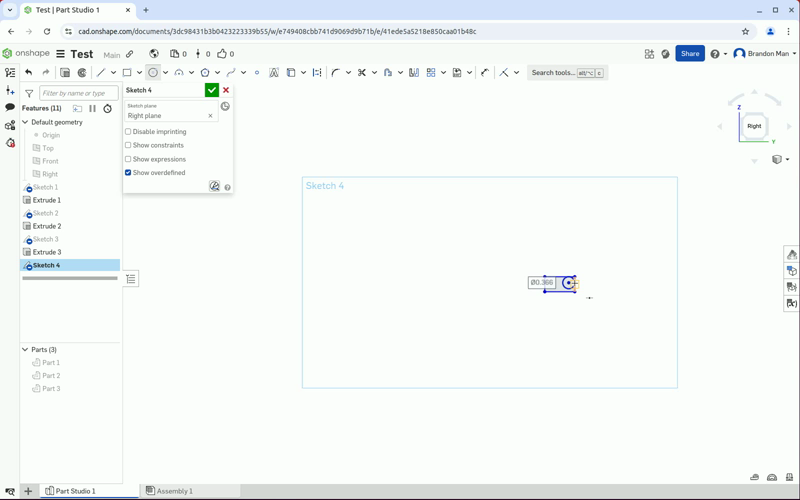
scroll(-6)
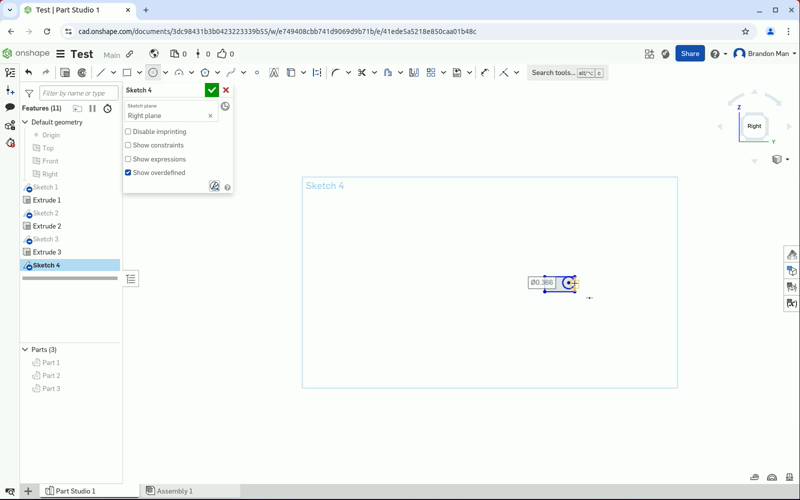
scroll(-6)
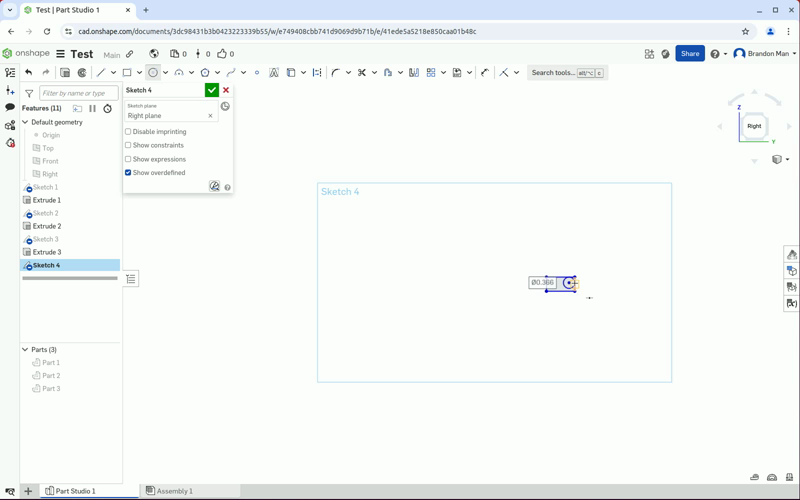
scroll(-6)
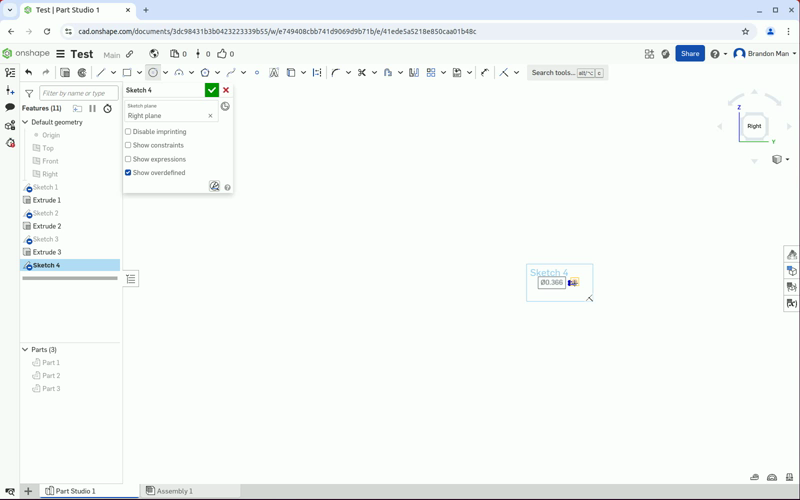
key(esc)
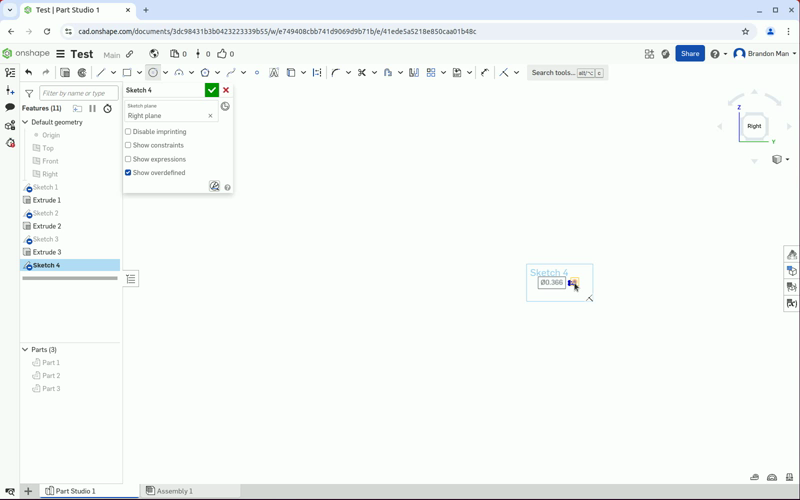
mouse_move(572, 284)
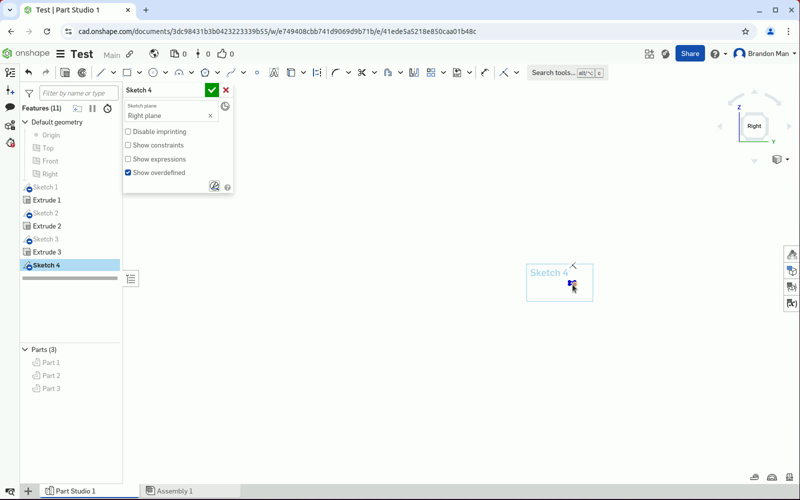
scroll(6)
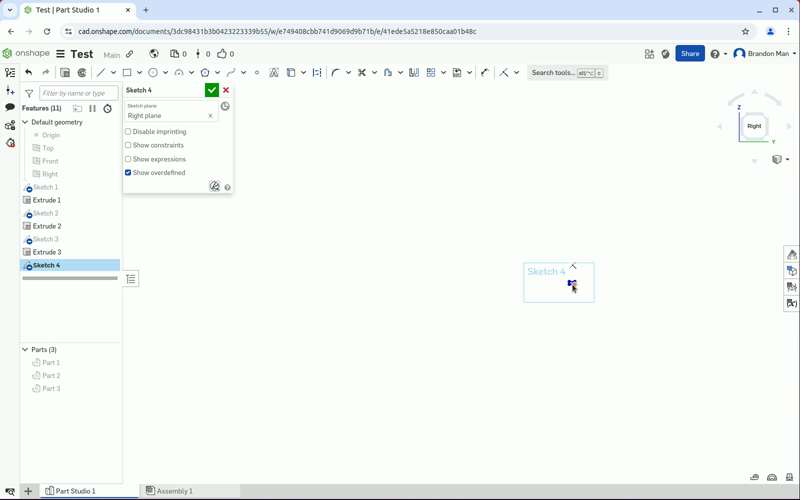
scroll(6)
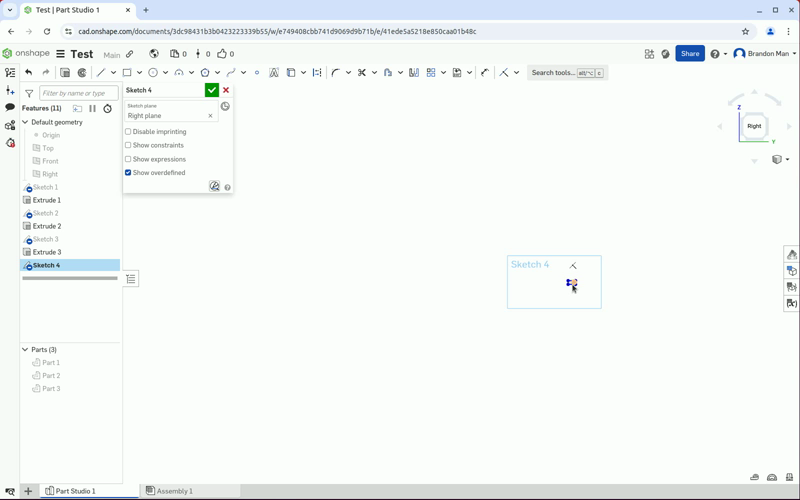
scroll(6)
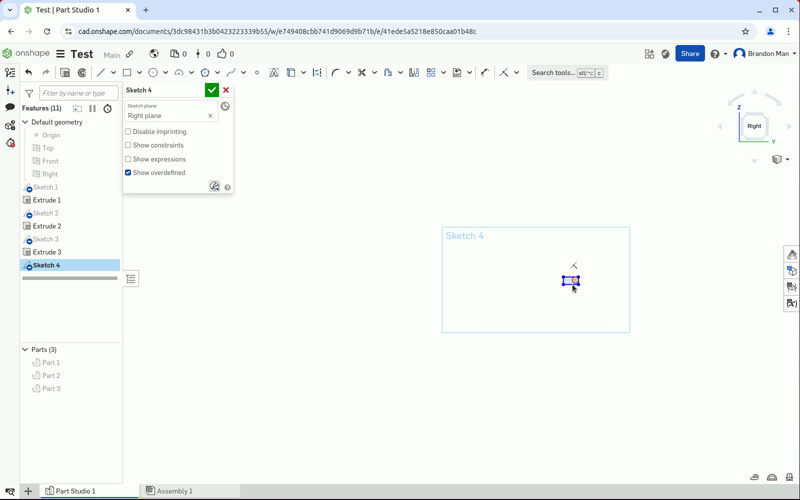
scroll(6)
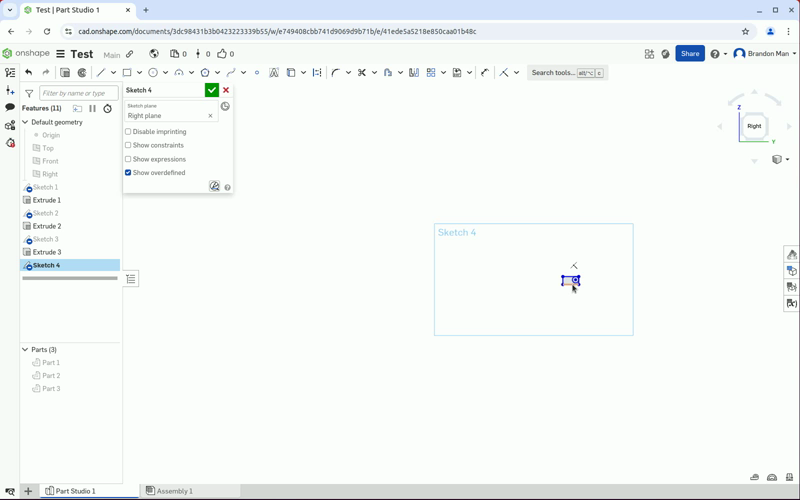
scroll(6)
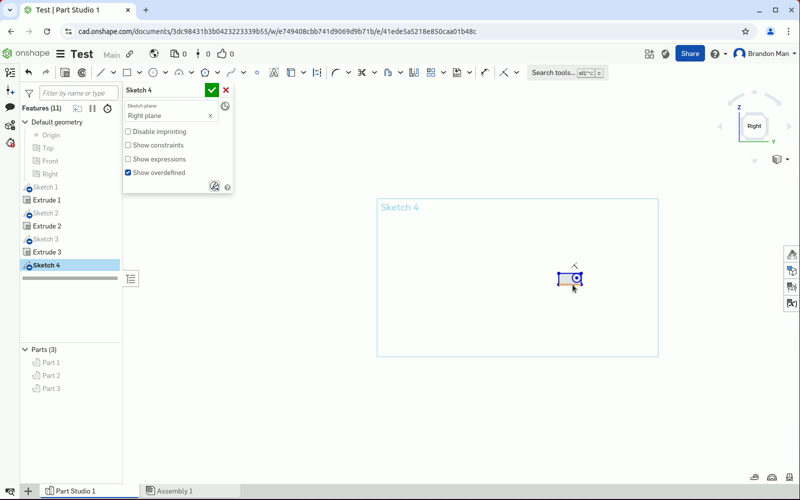
scroll(6)
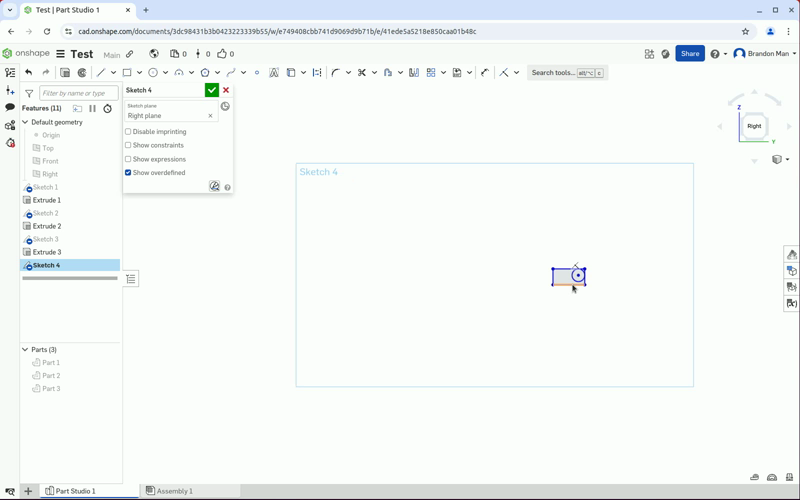
scroll(6)
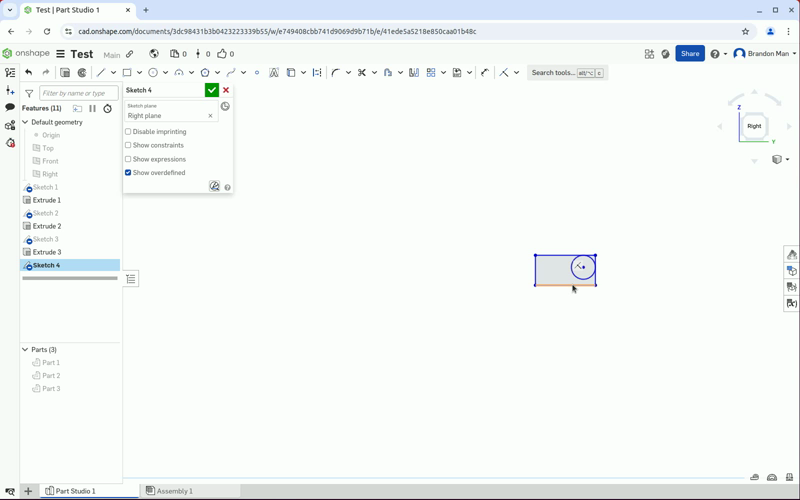
click(572, 284)
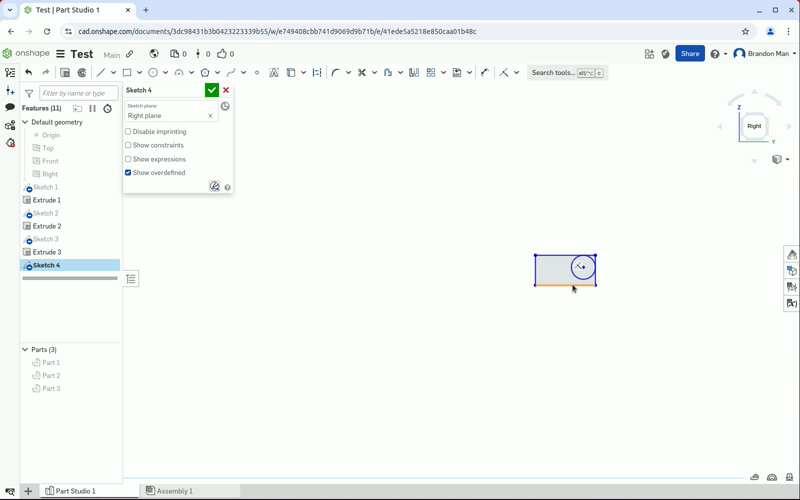
scroll(-6)
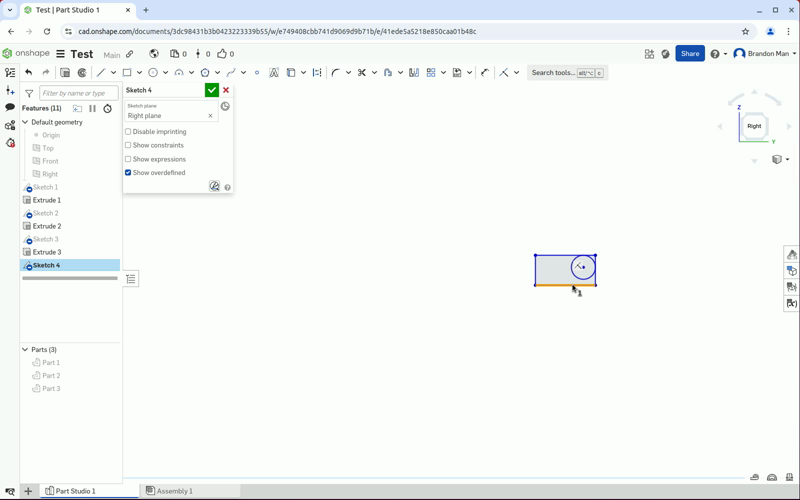
scroll(-6)
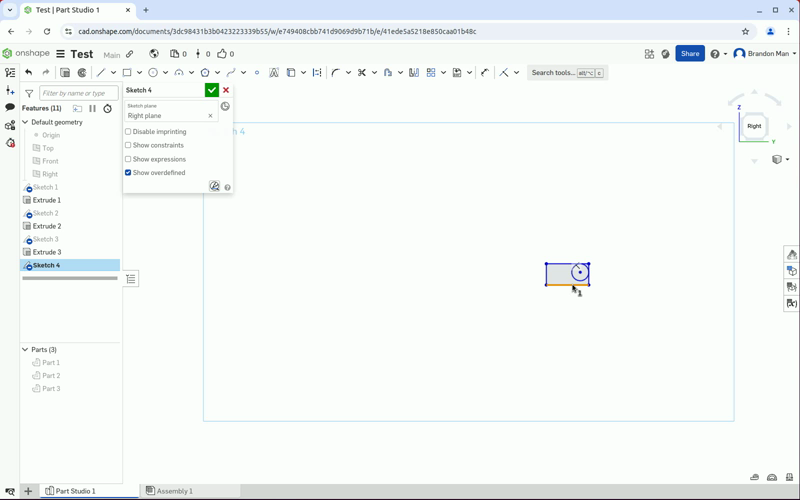
scroll(-6)
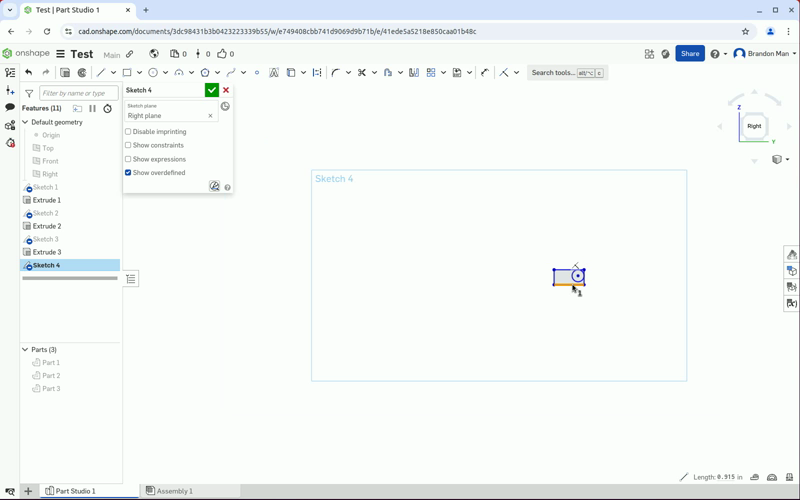
scroll(-6)
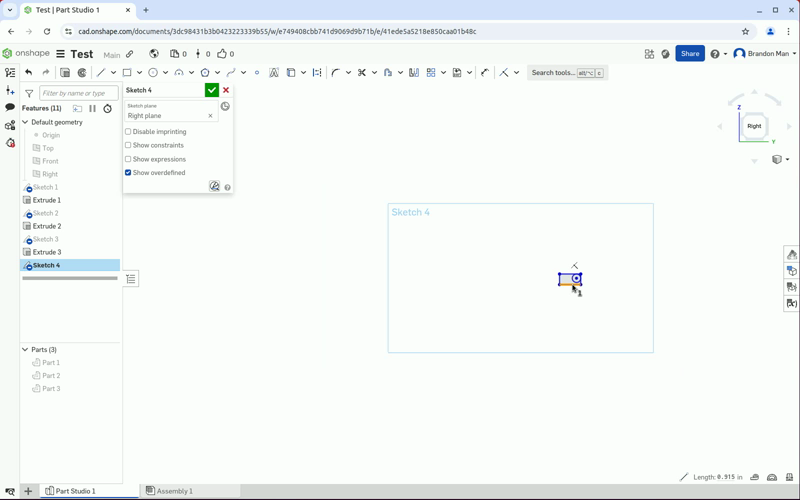
scroll(-6)
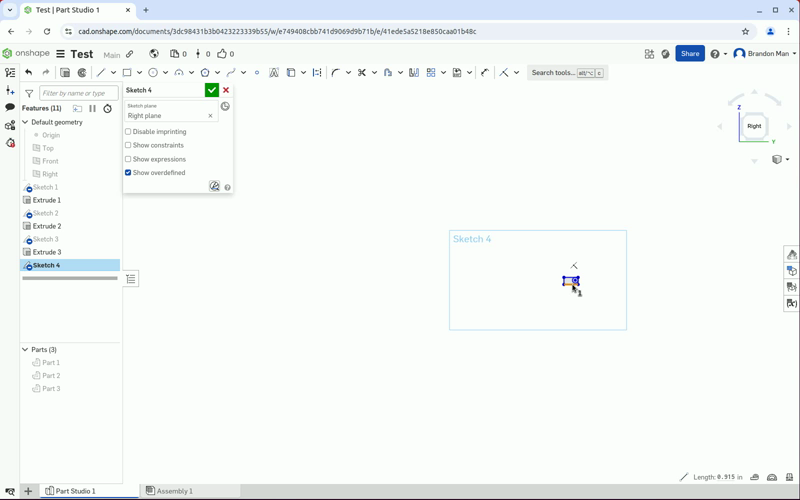
scroll(-6)
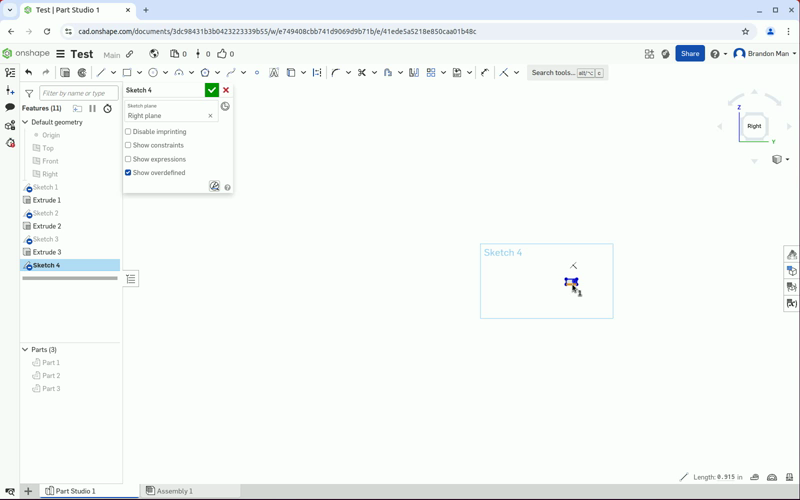
scroll(-6)
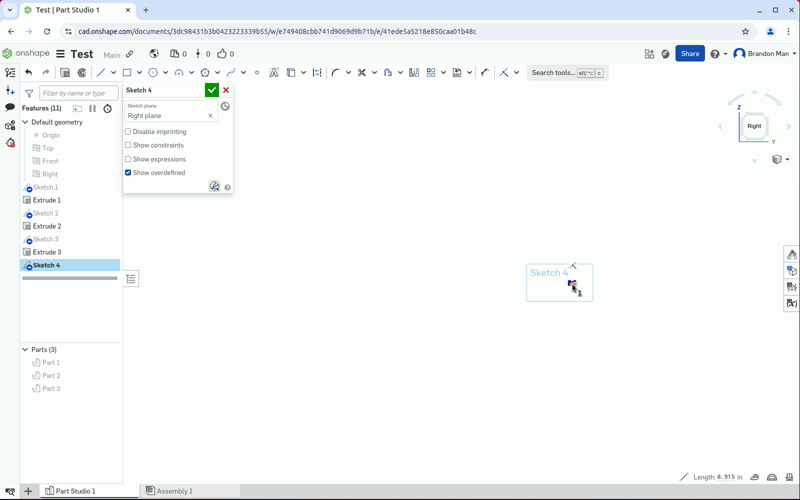
mouse_move(73, 352)
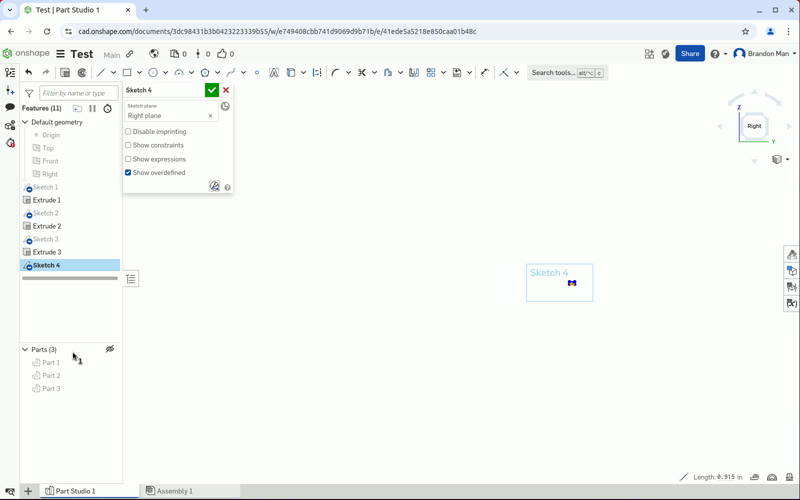
key(shift+y)
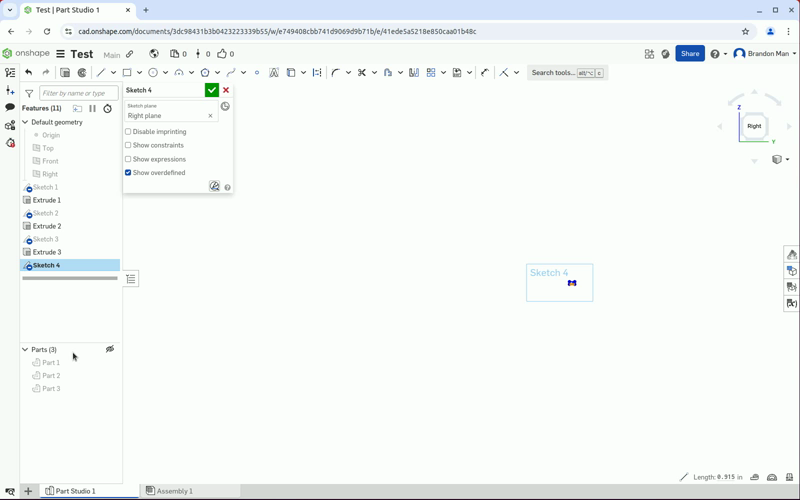
key(shift+e)
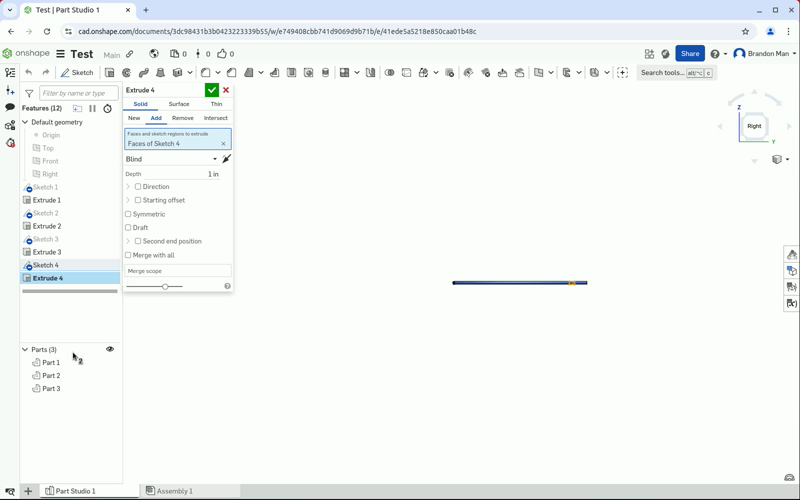
mouse_move(143, 106)
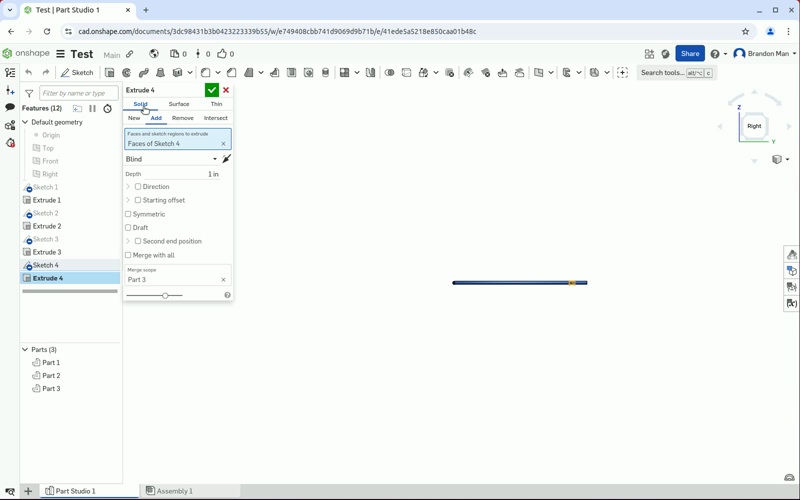
click(143, 106)
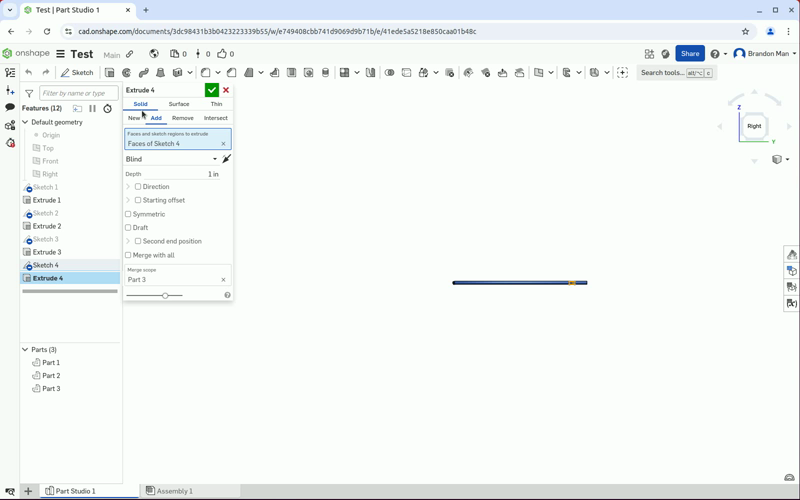
mouse_move(137, 120)
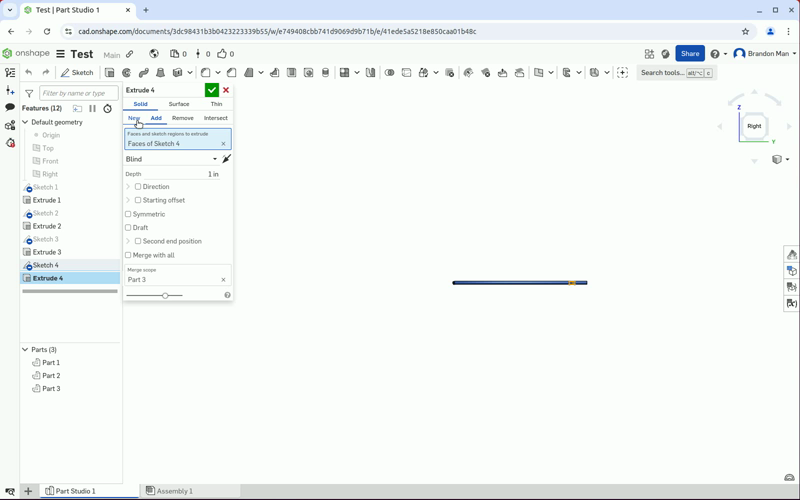
click(137, 120)
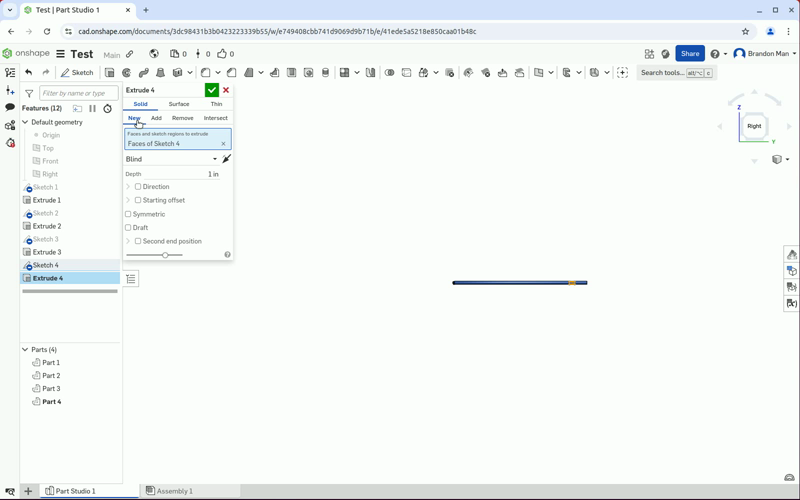
key(tab, 4)
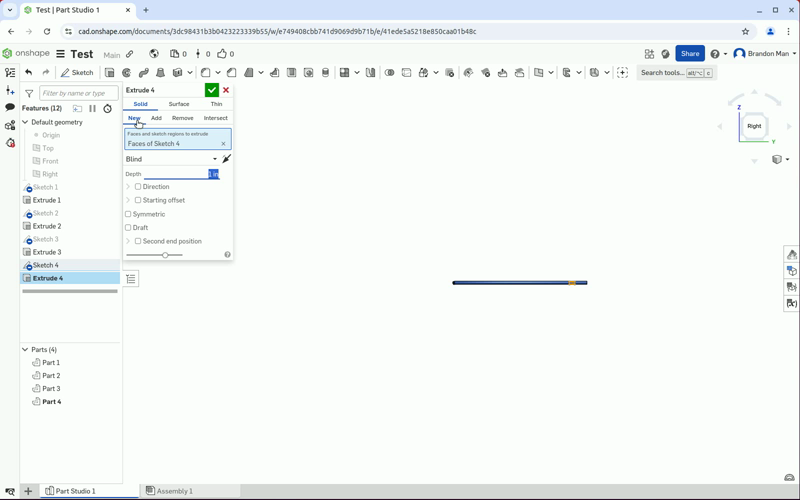
text(-0.482)
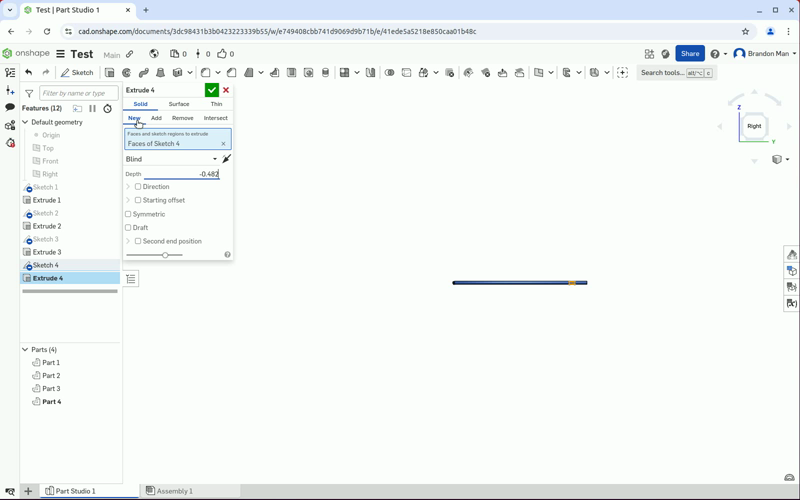
key(tab, 3)
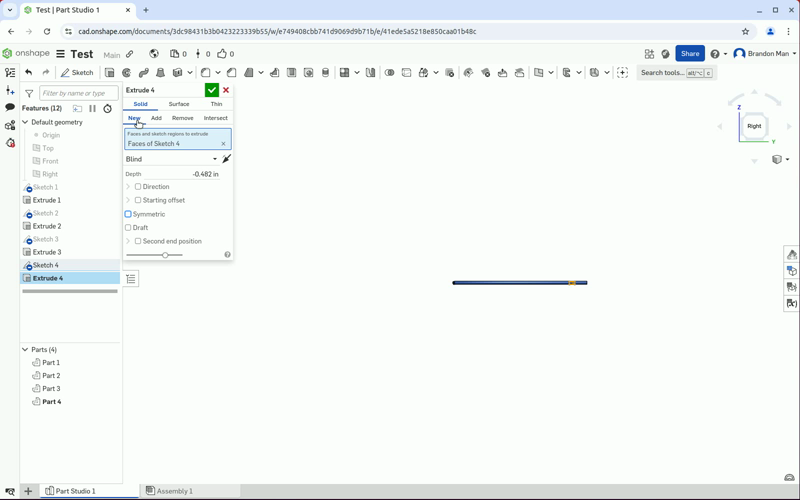
key(space)
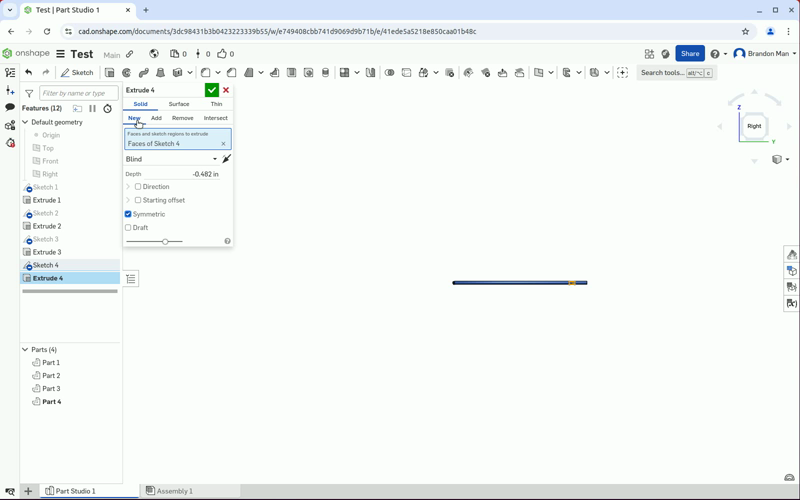
key(enter)
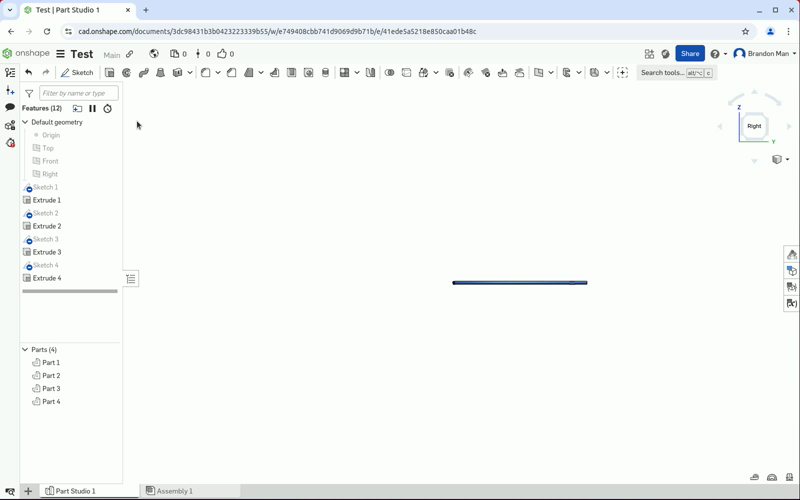
key(shift+h)
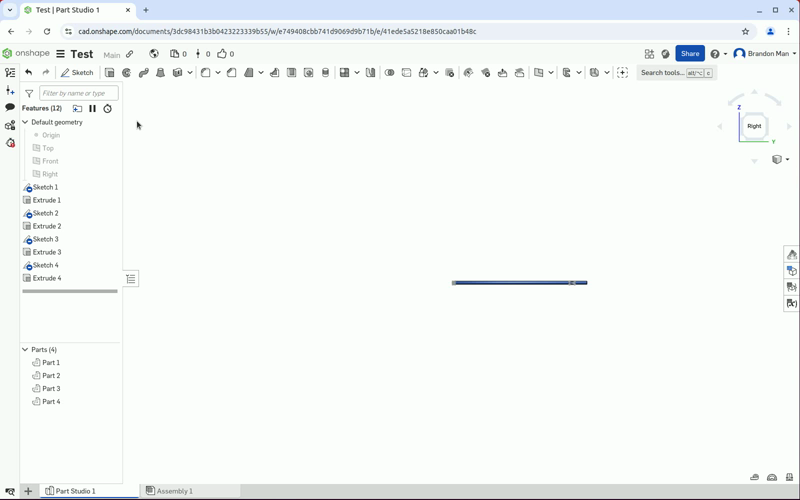
key(shift+h)
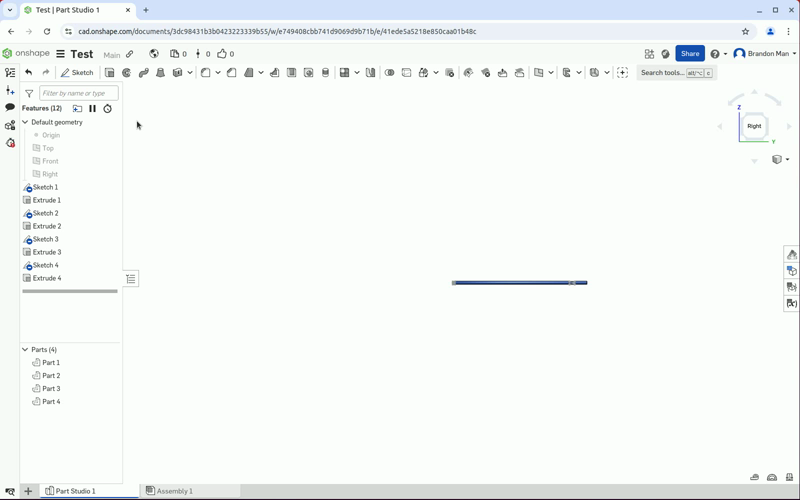
key(shift+7)
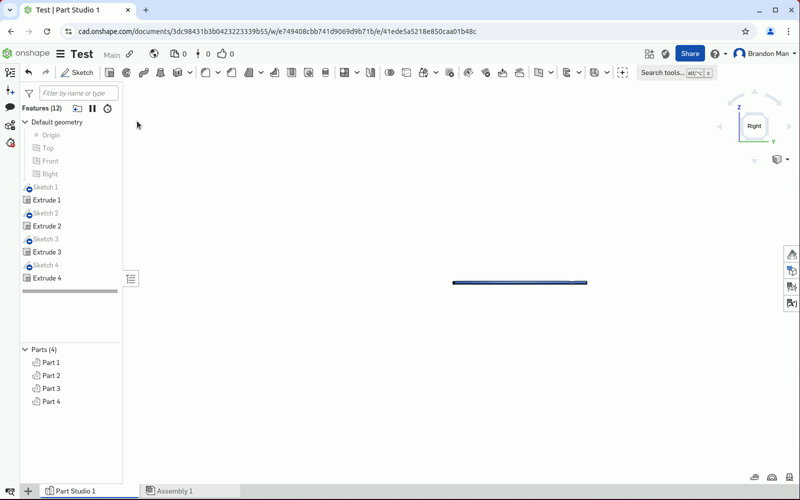
key(right, 2)
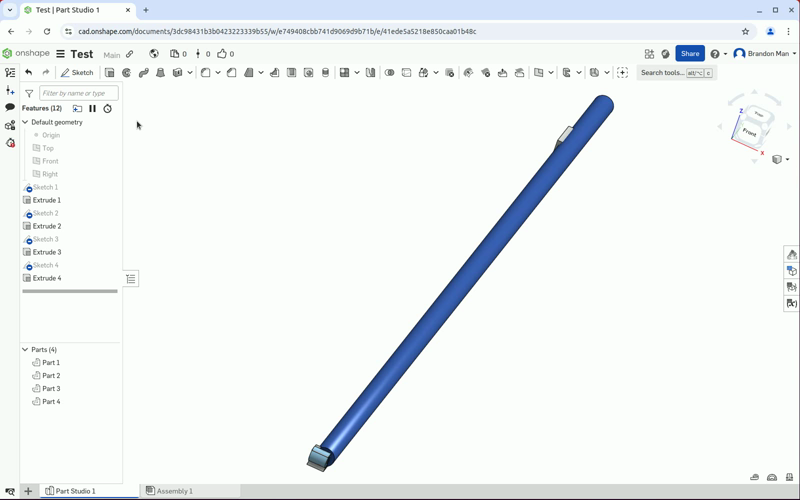
key(down, 2)
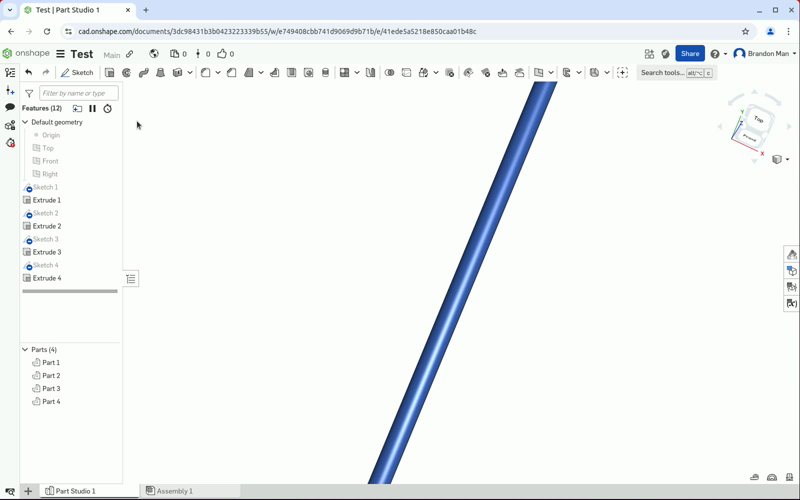
key(up, 2)
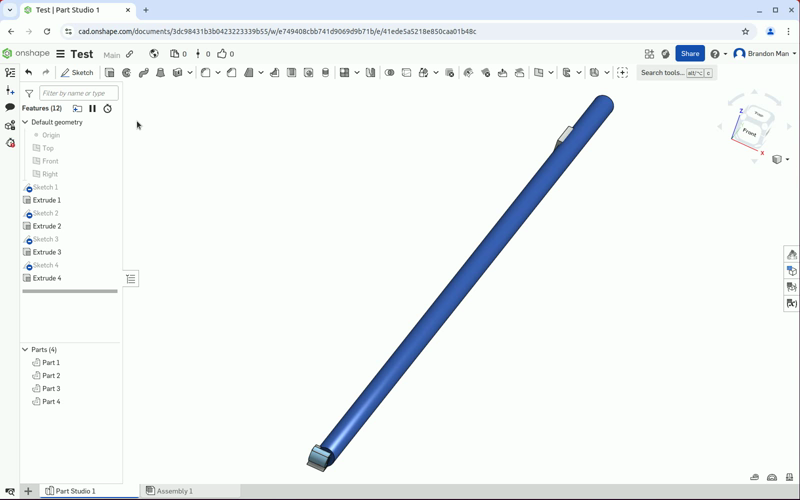
key(left, 2)
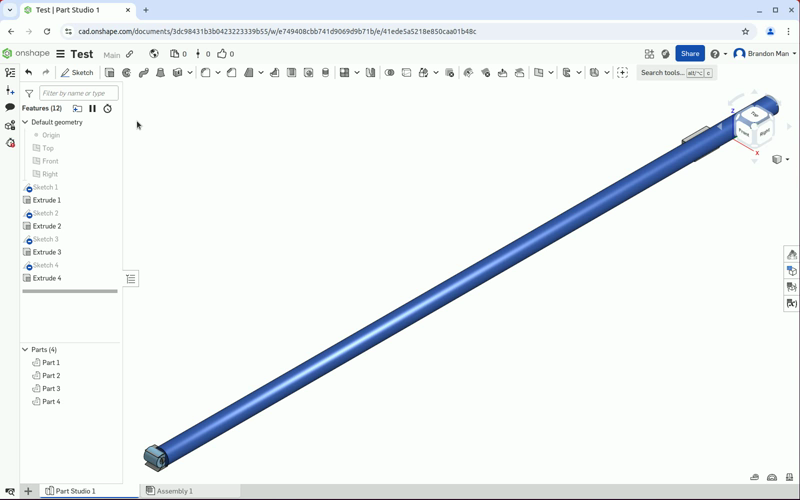
mouse_move(73, 189)
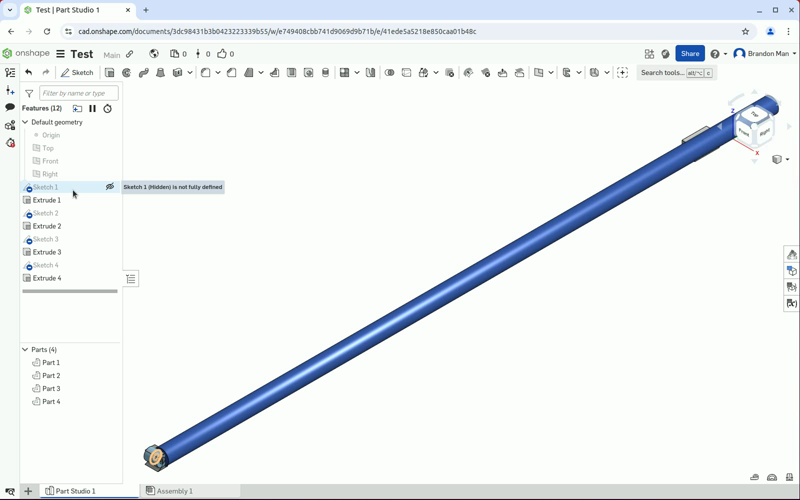
click(73, 189)